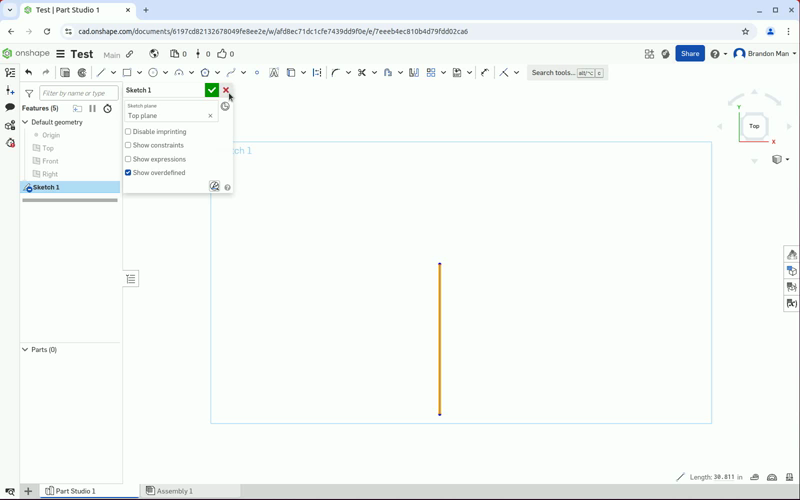
key(shift+h)
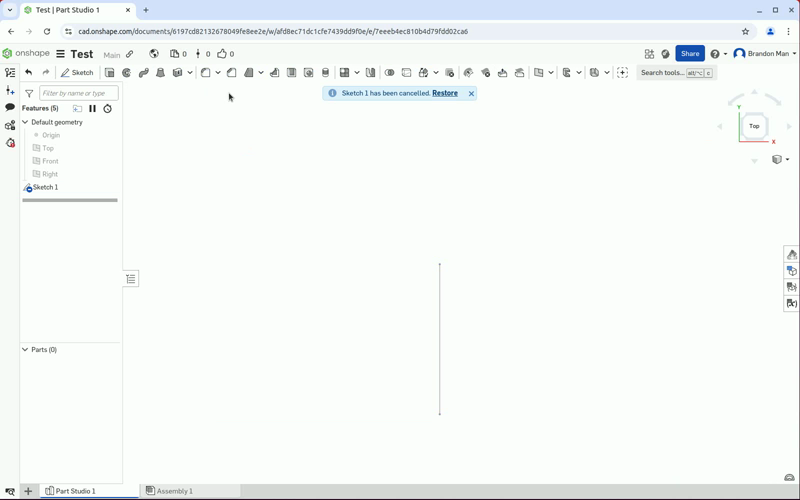
key(shift+s)
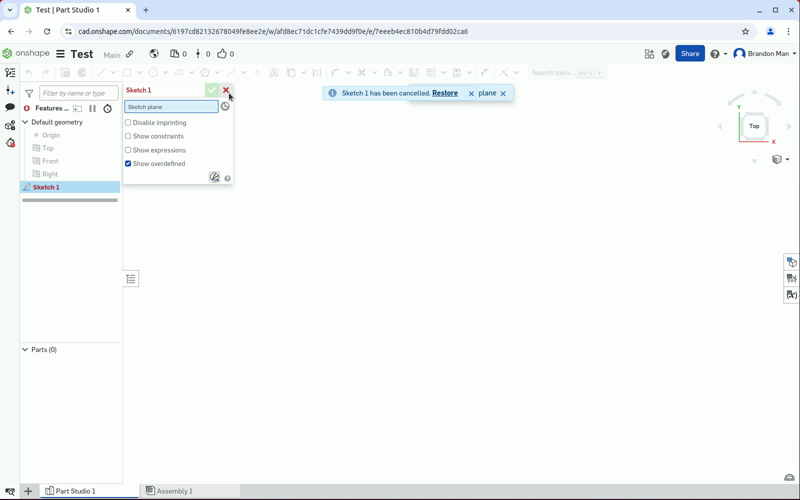
mouse_move(73, 150)
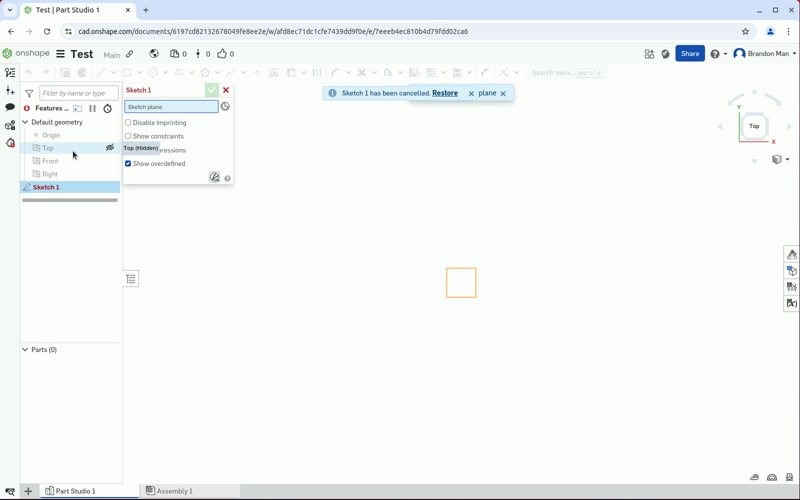
click(73, 150)
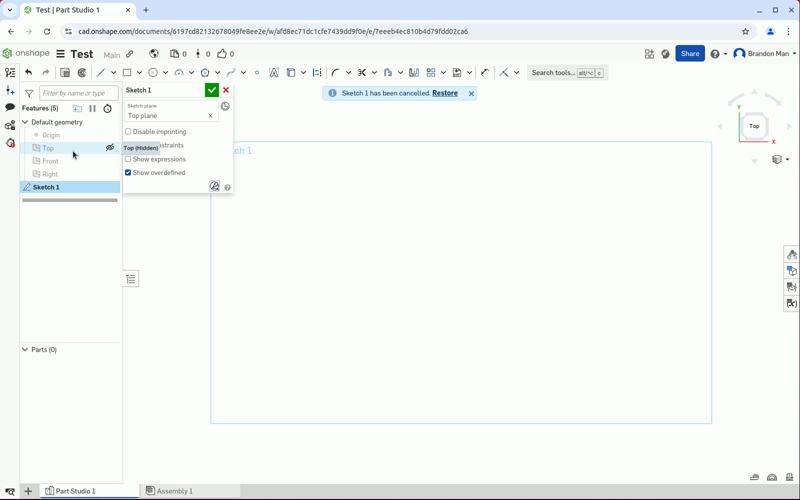
mouse_move(73, 352)
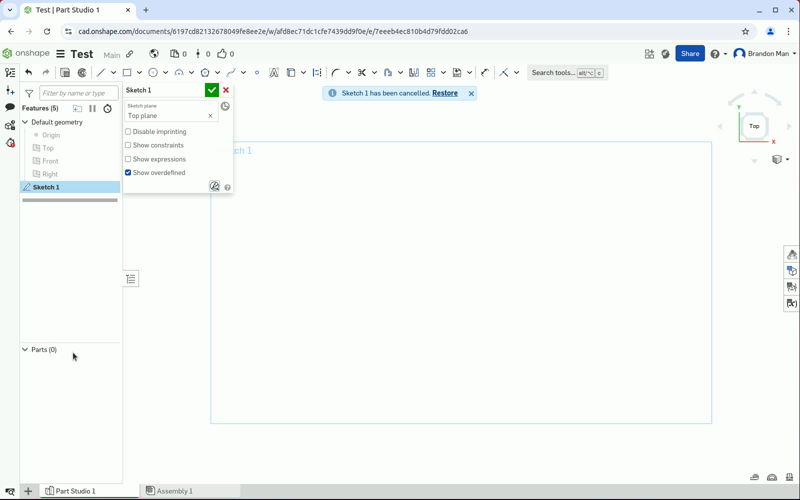
key(y)
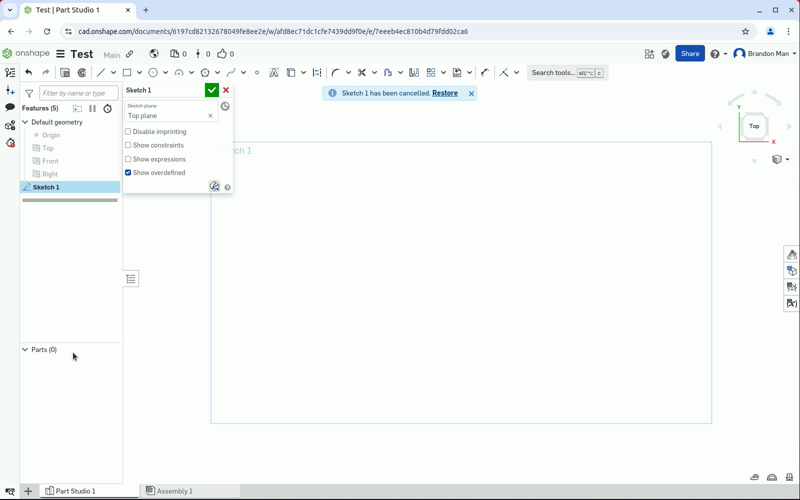
key(a)
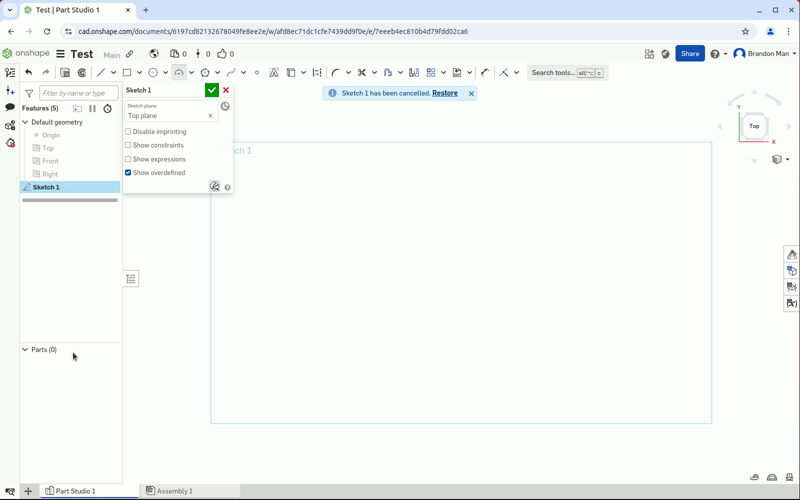
key_down(shift)
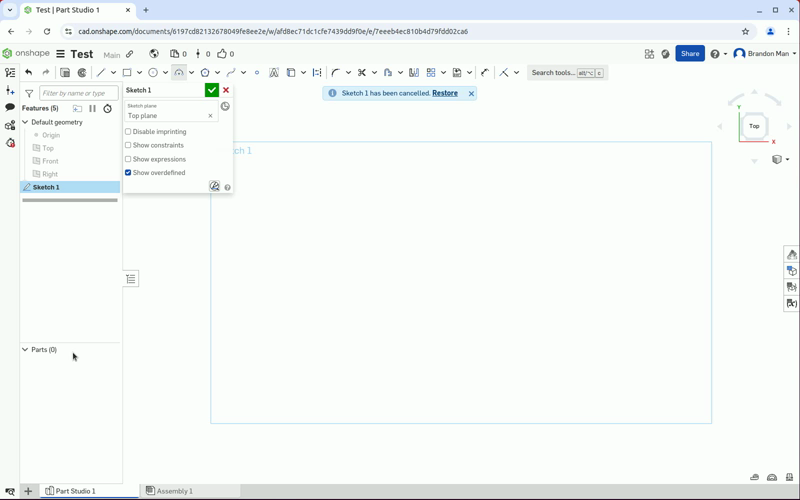
mouse_move(423, 294)
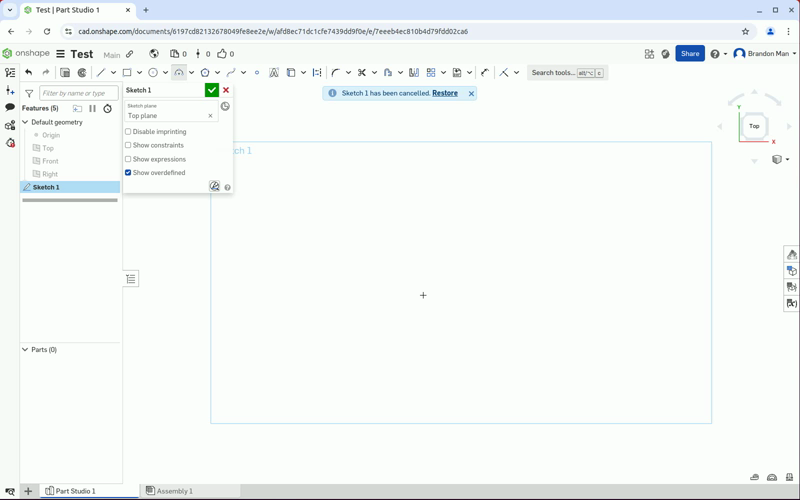
click(423, 294)
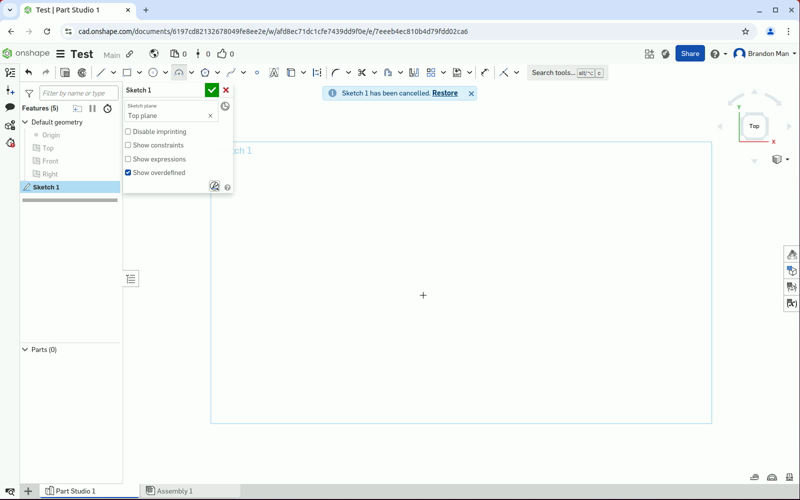
key_up(shift)
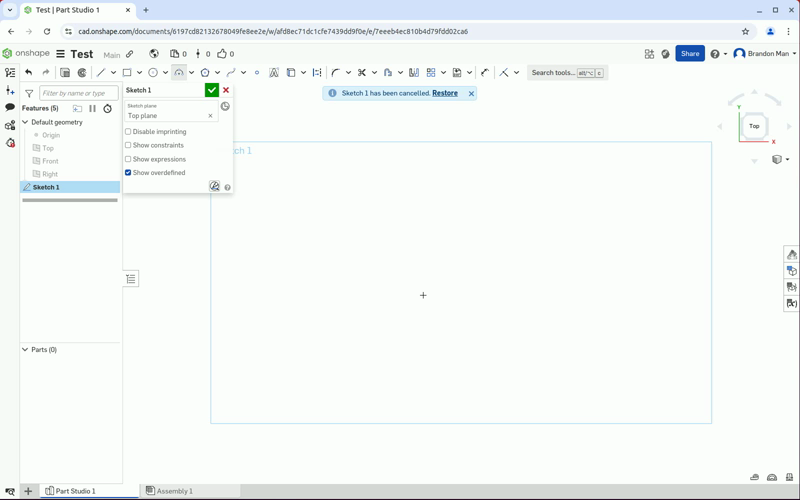
key_down(shift)
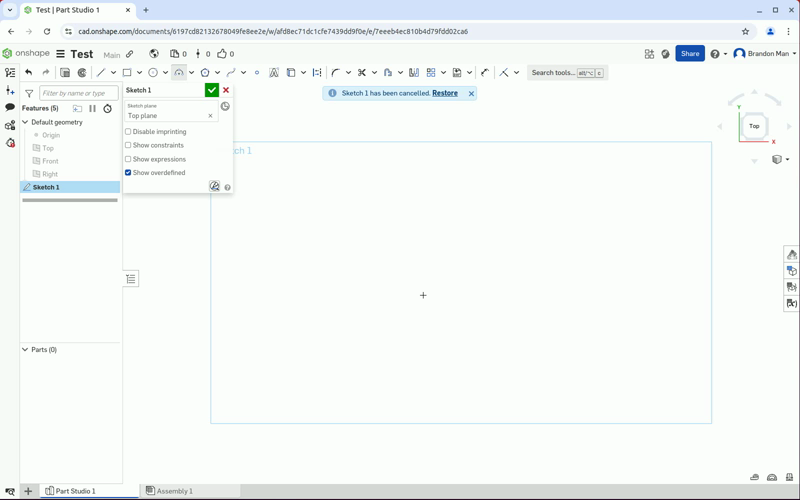
mouse_move(429, 300)
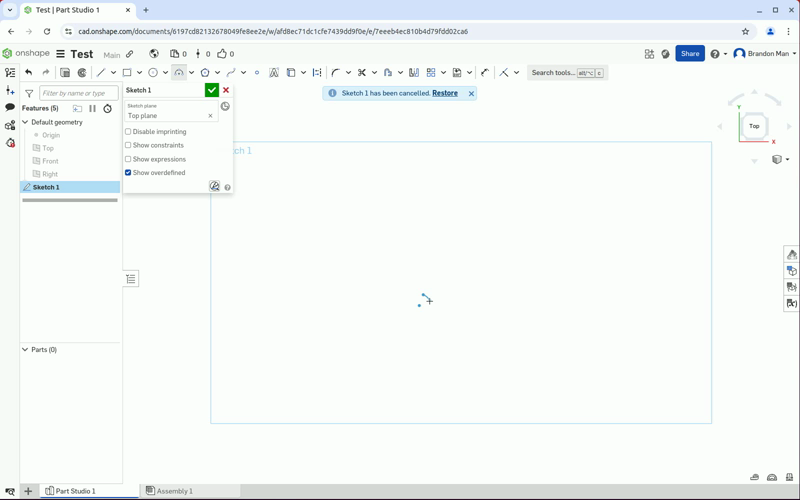
click(429, 300)
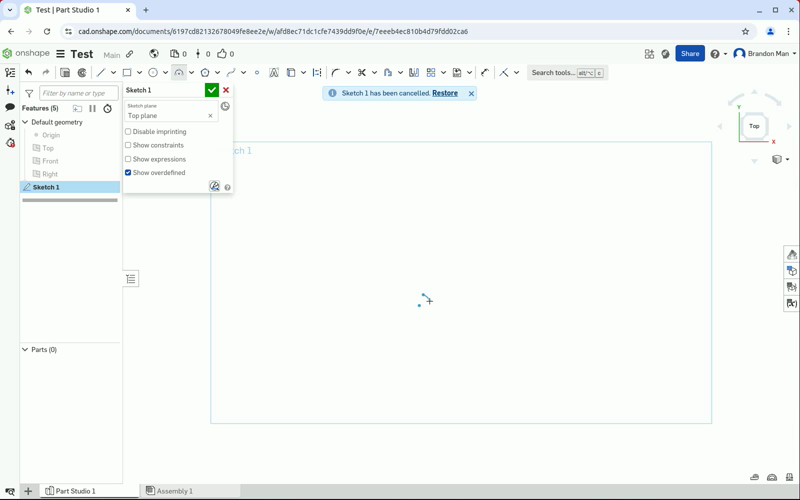
mouse_move(425, 299)
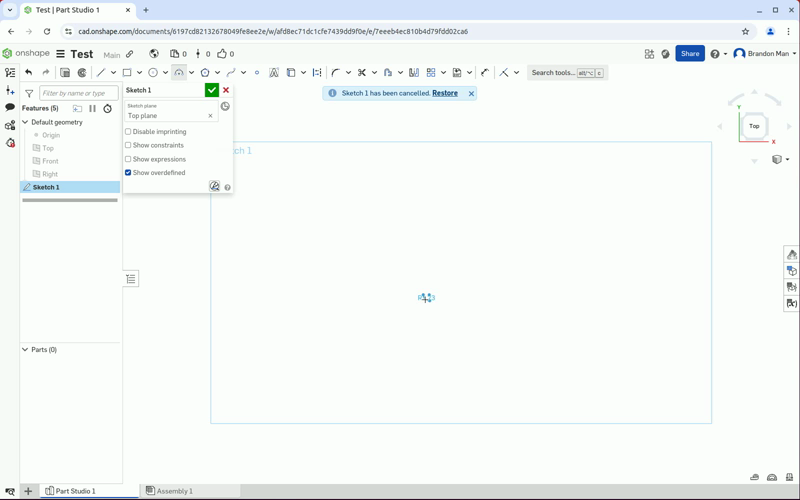
click(425, 299)
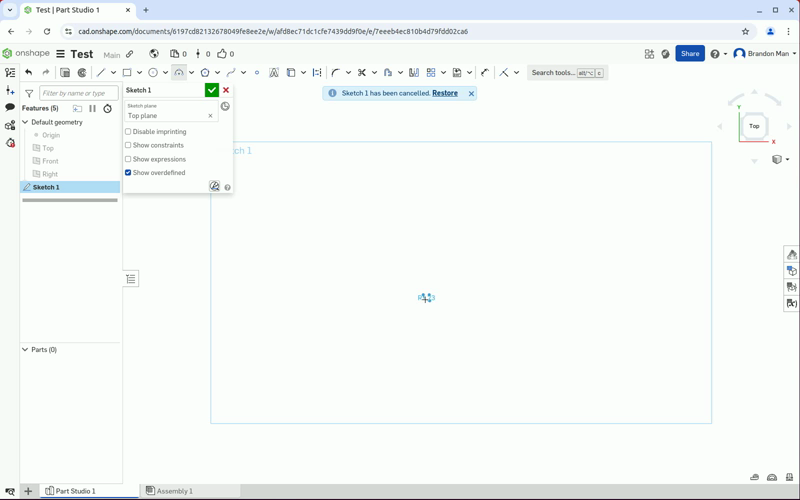
key_up(shift)
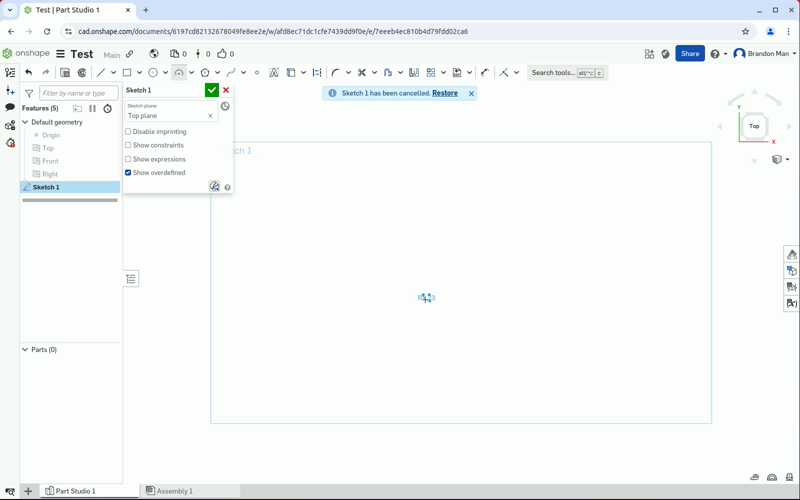
key(esc)
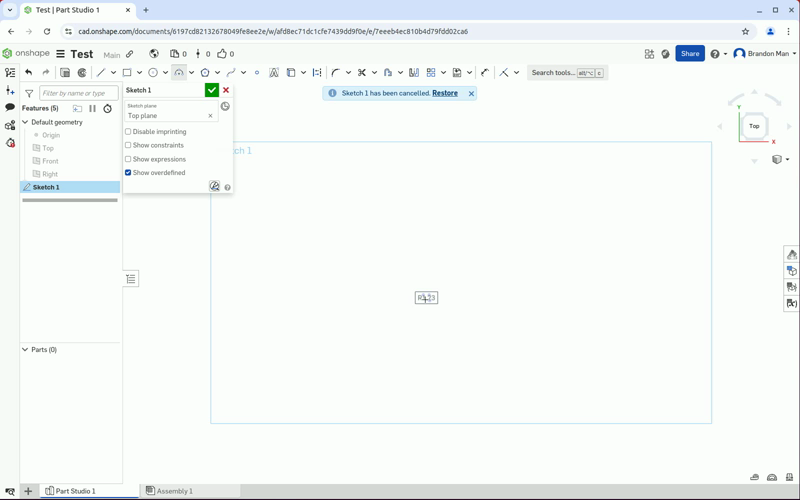
key(l)
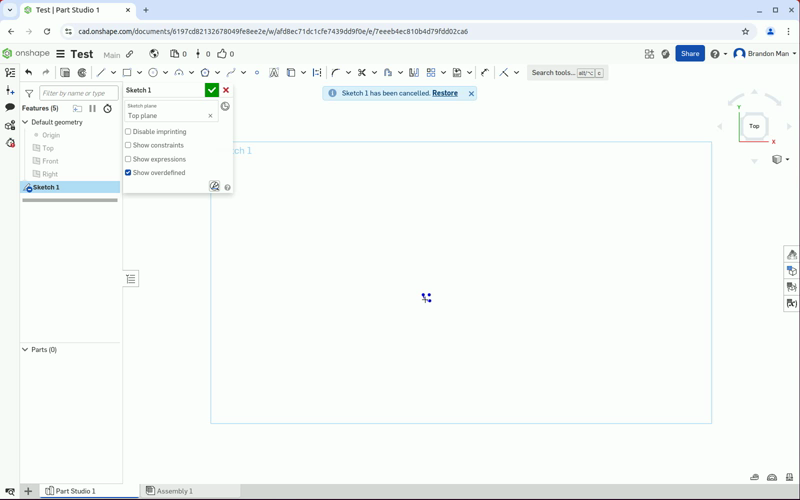
mouse_move(429, 300)
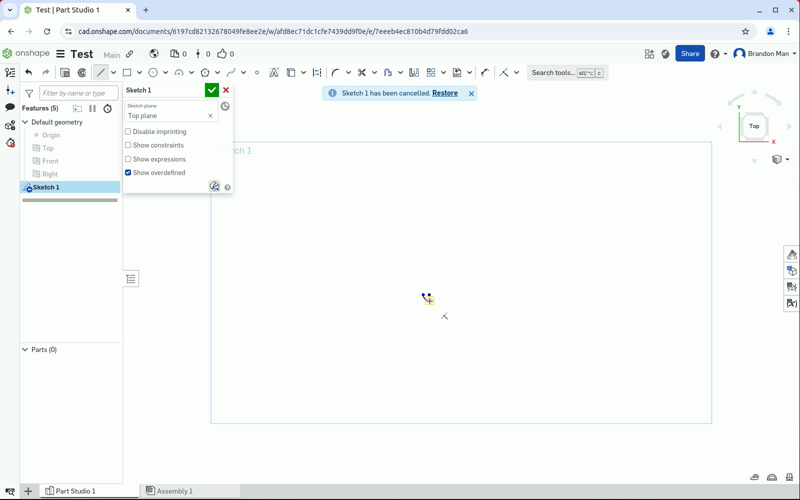
click(429, 300)
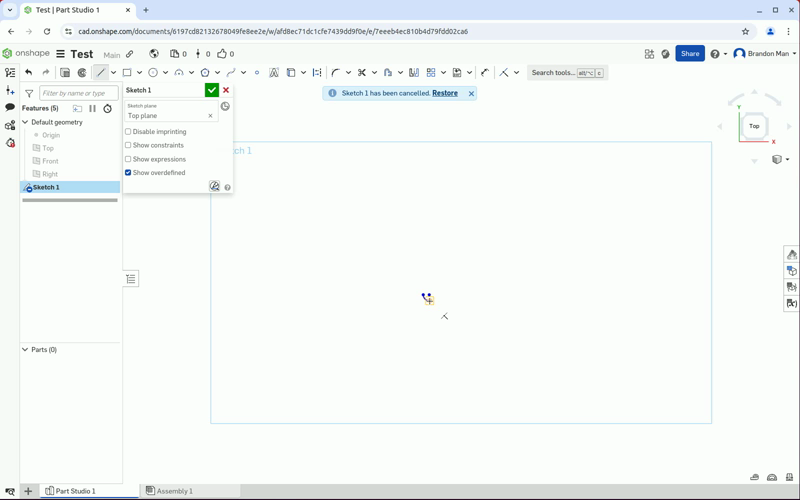
key_down(shift)
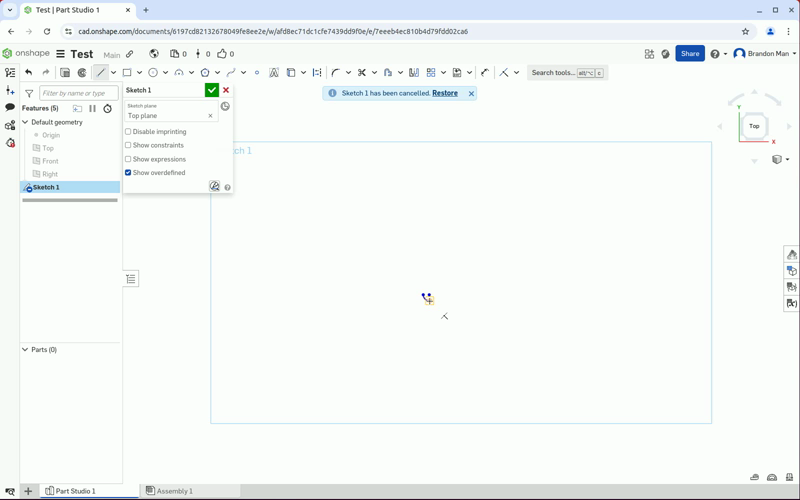
mouse_move(492, 300)
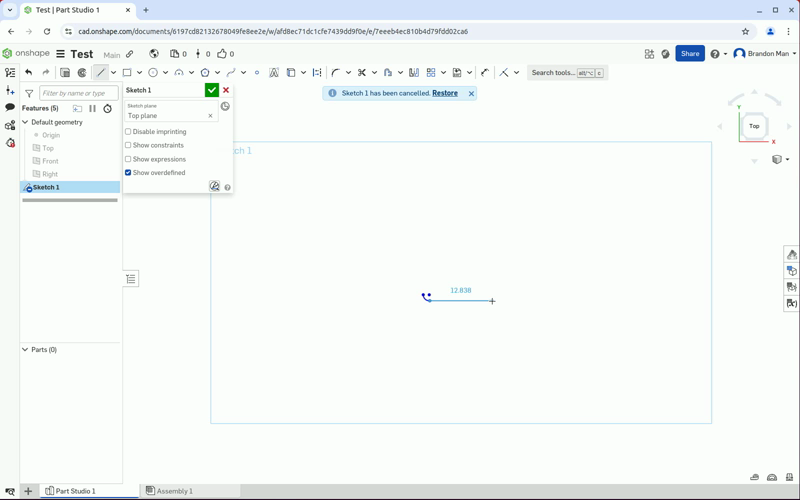
click(492, 300)
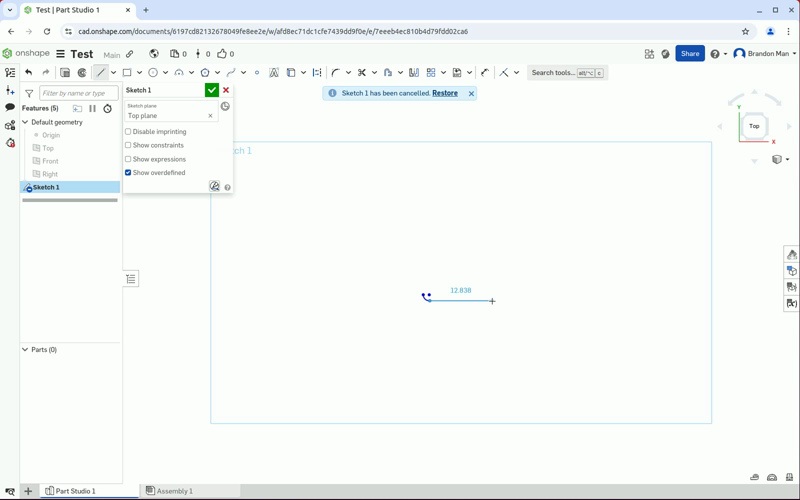
key_up(shift)
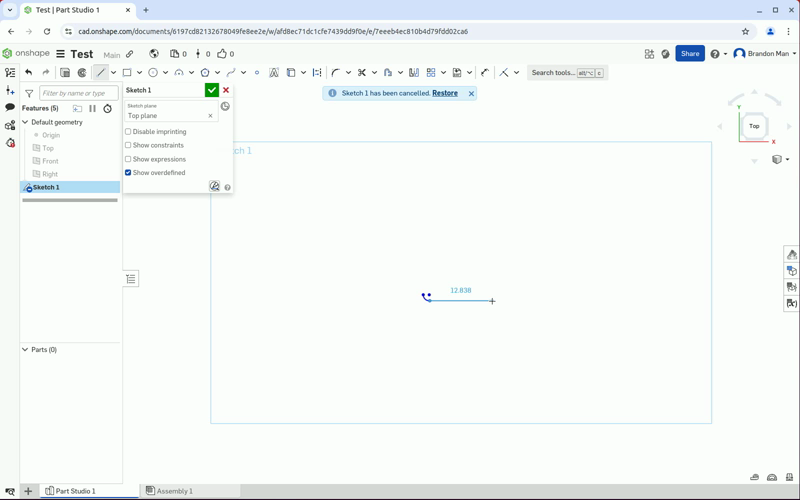
key(esc)
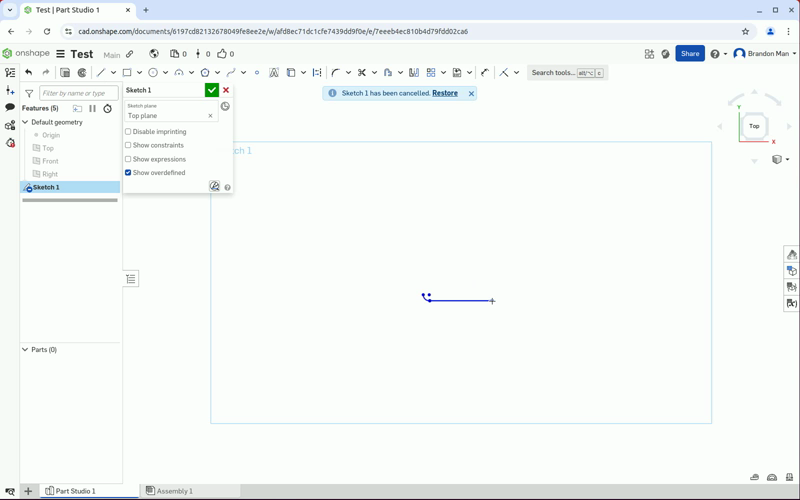
key(a)
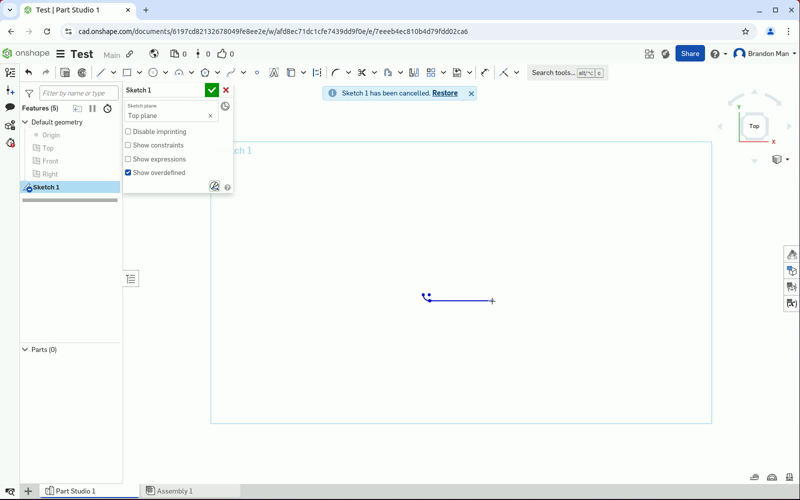
mouse_move(492, 300)
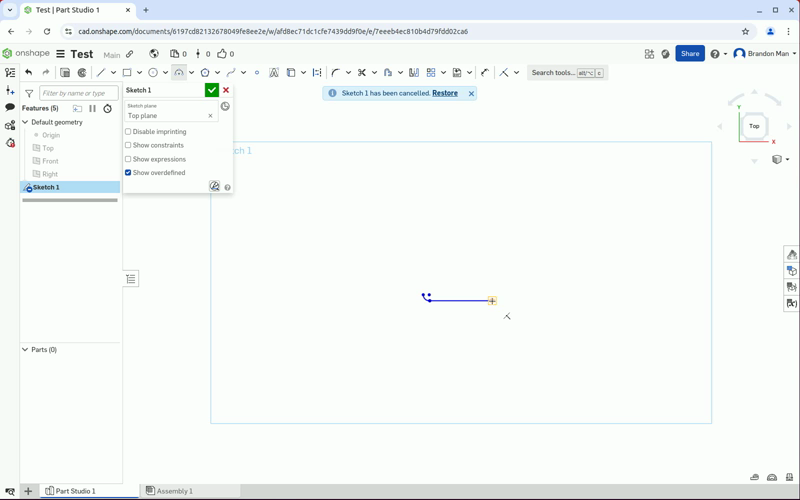
click(492, 300)
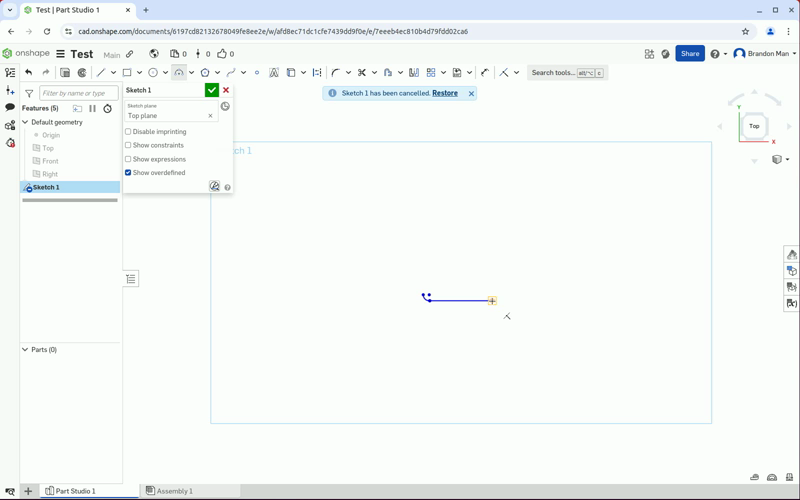
key_down(shift)
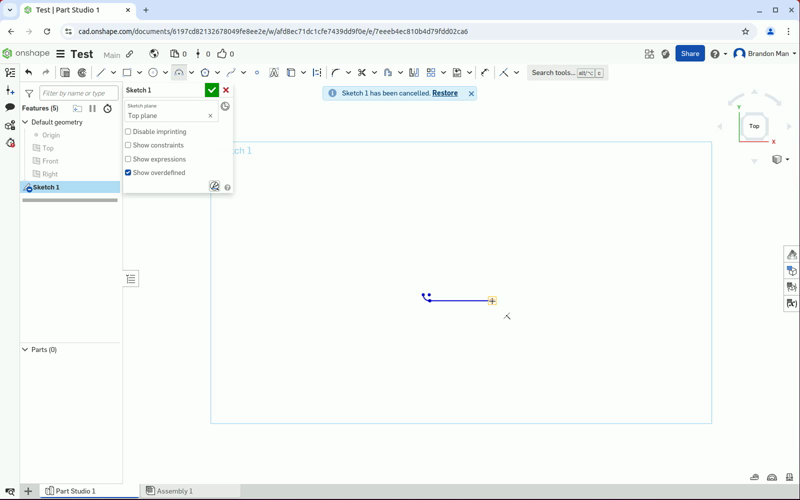
mouse_move(498, 294)
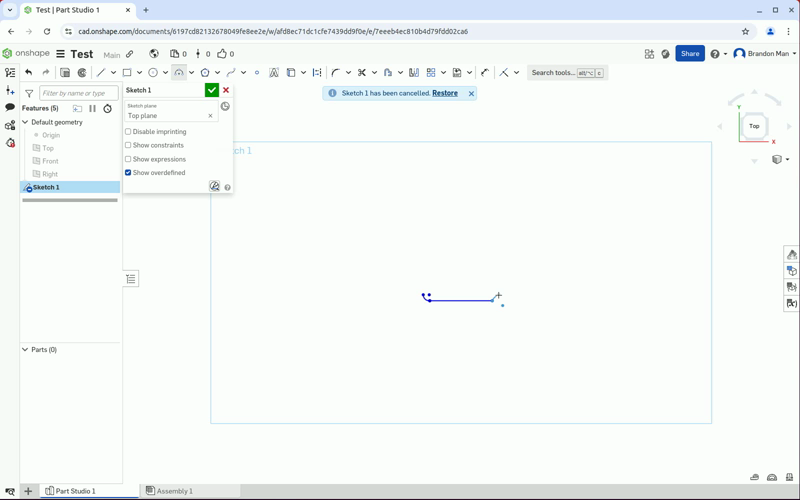
click(498, 294)
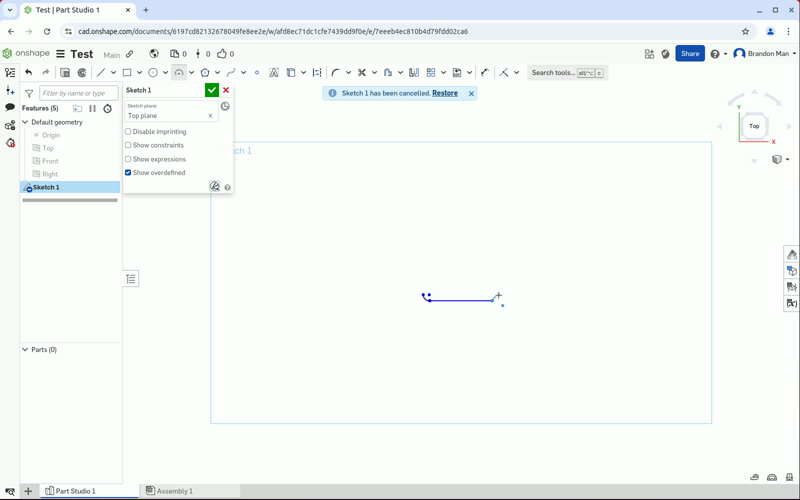
mouse_move(496, 299)
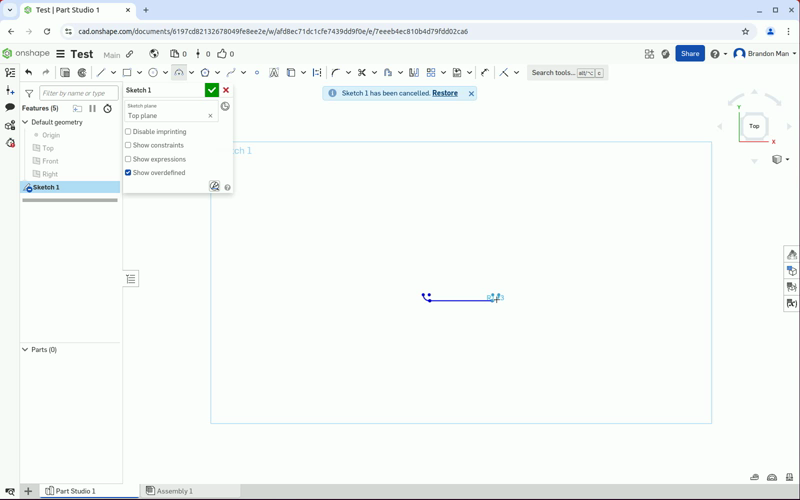
click(496, 299)
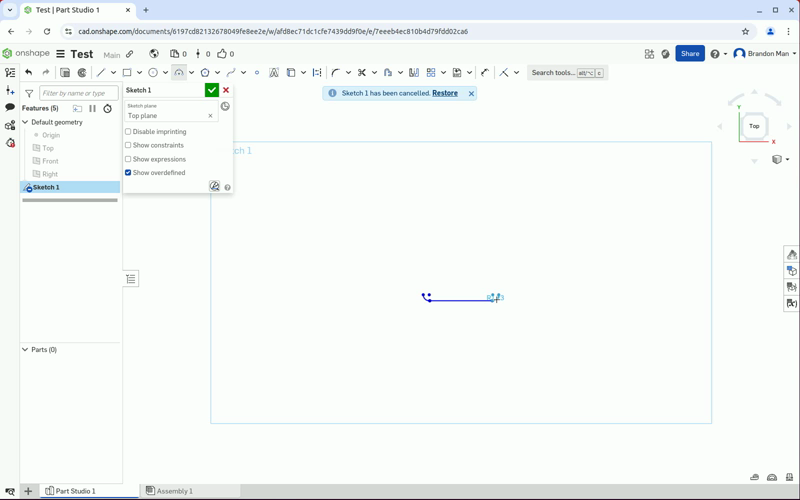
key_up(shift)
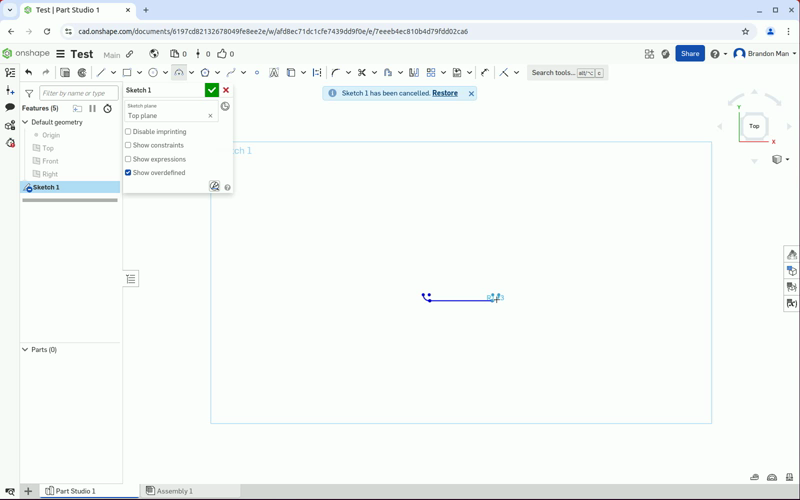
key(esc)
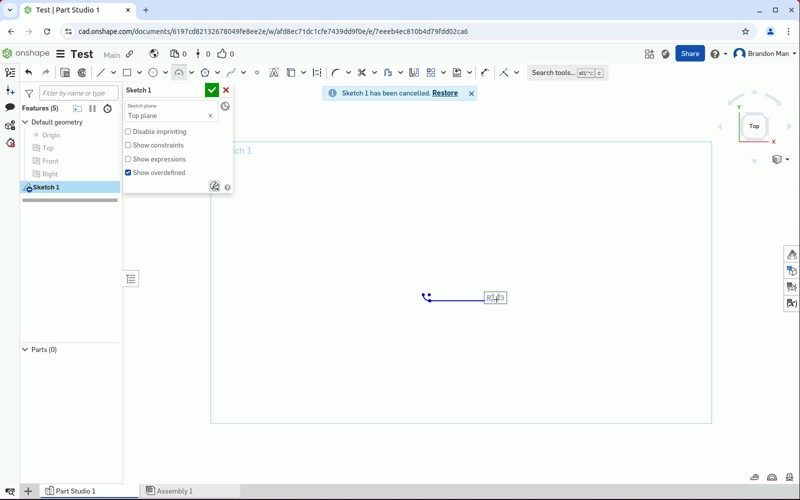
key(l)
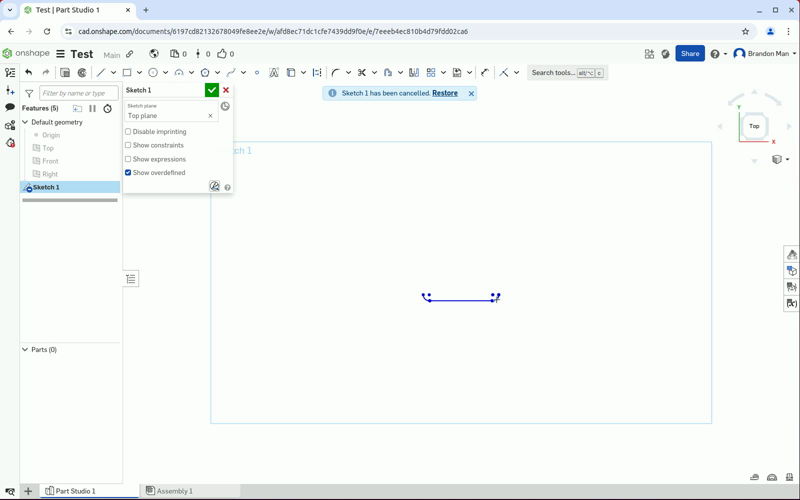
mouse_move(498, 294)
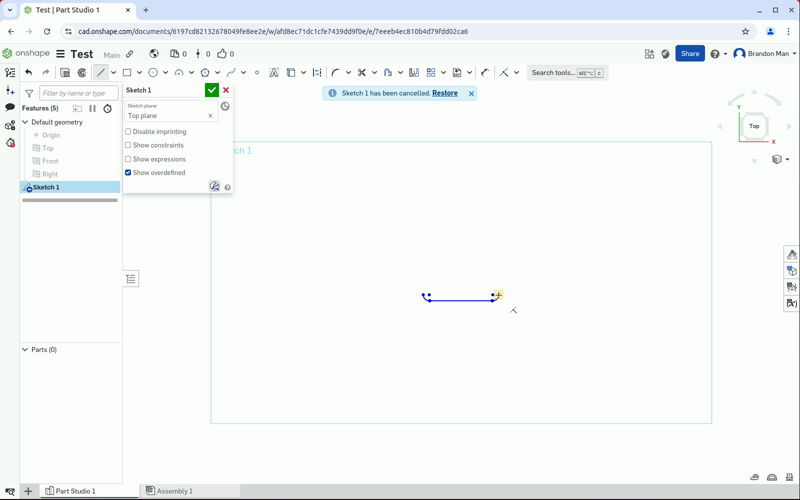
click(498, 294)
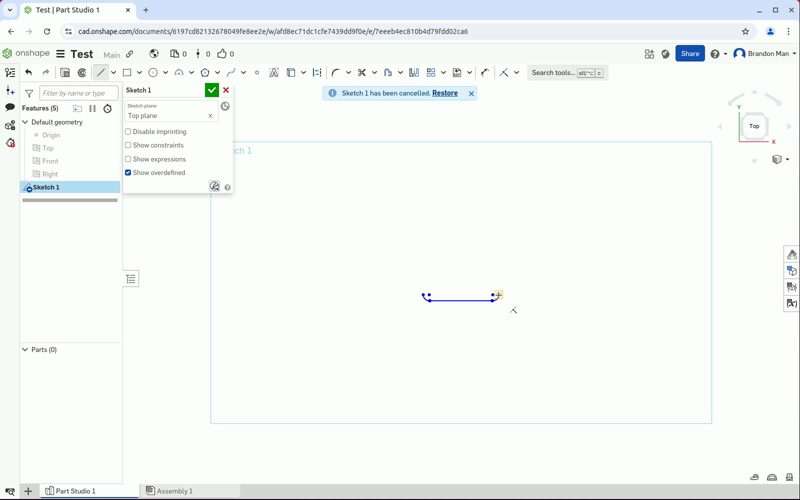
key_down(shift)
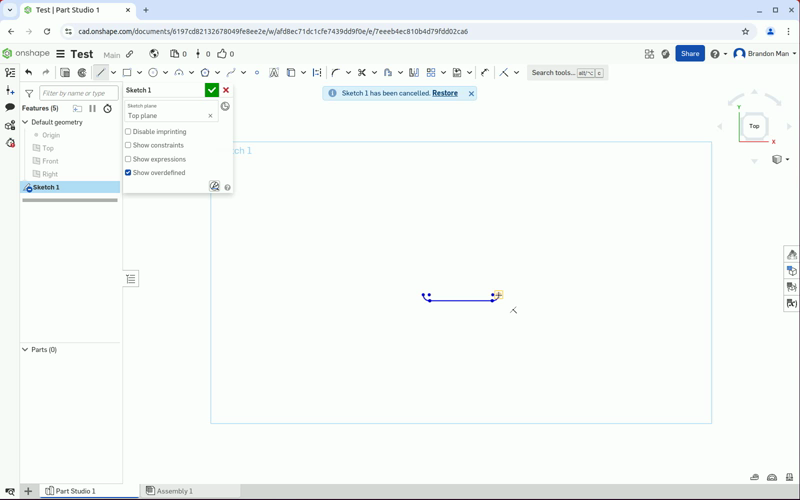
mouse_move(528, 294)
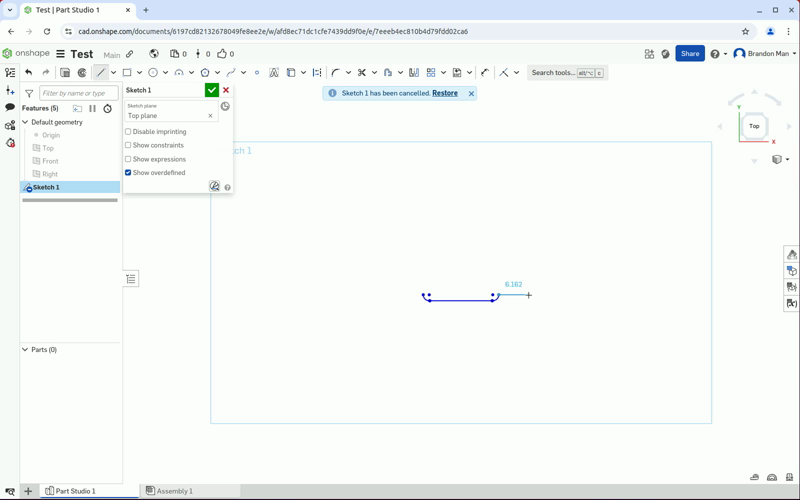
mouse_move(498, 270)
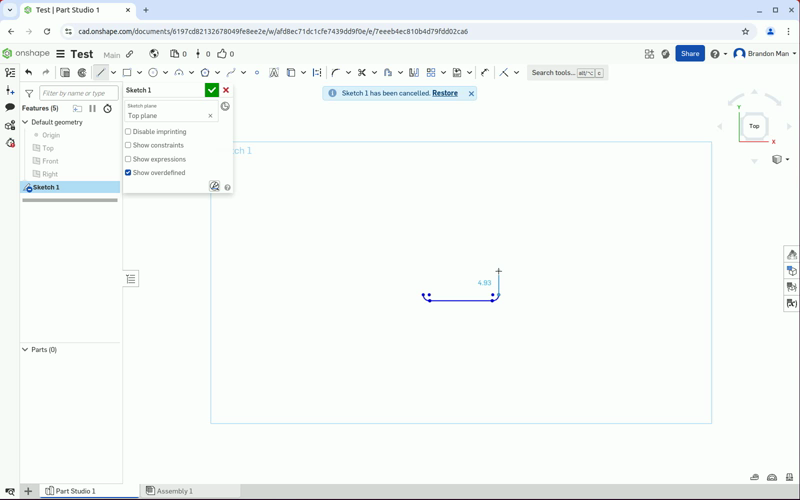
click(498, 270)
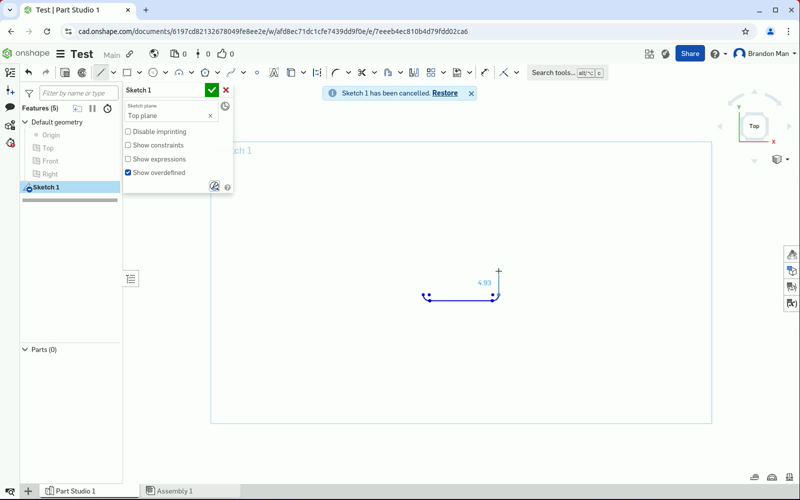
key_up(shift)
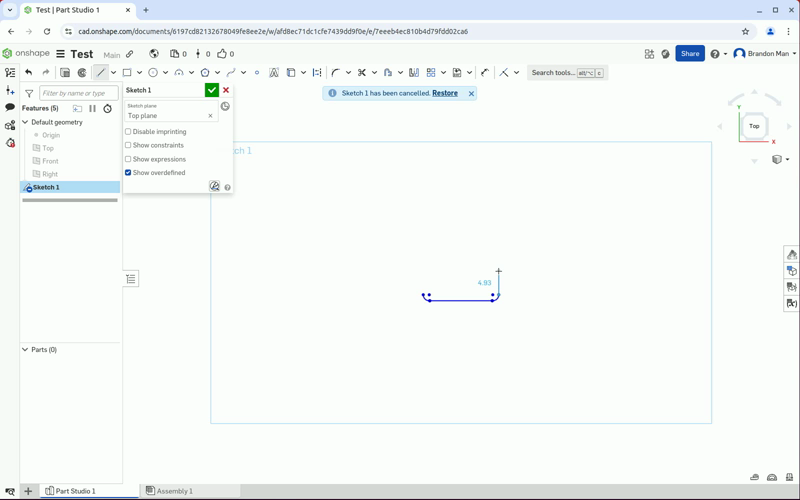
key(esc)
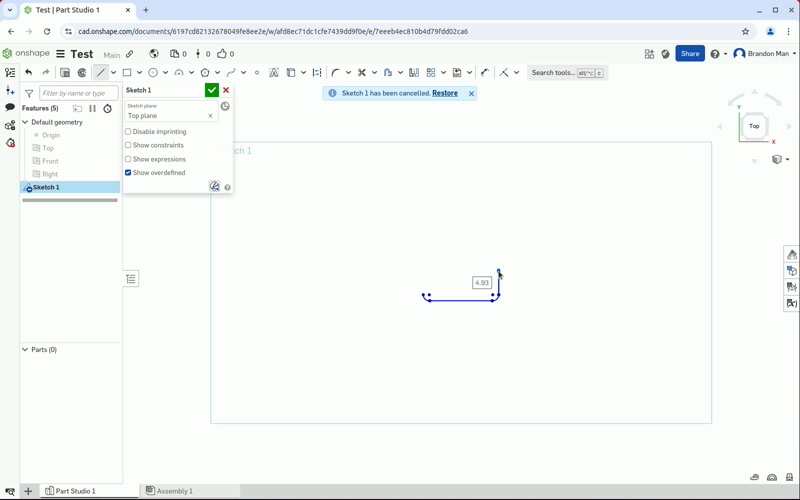
key(a)
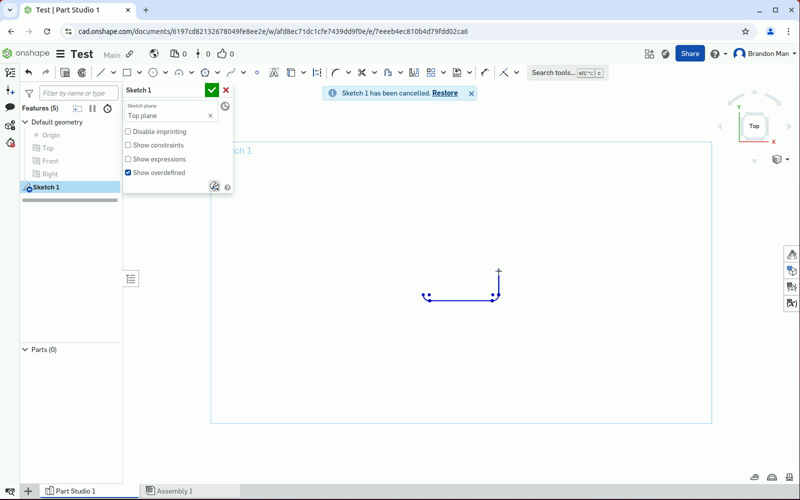
mouse_move(498, 270)
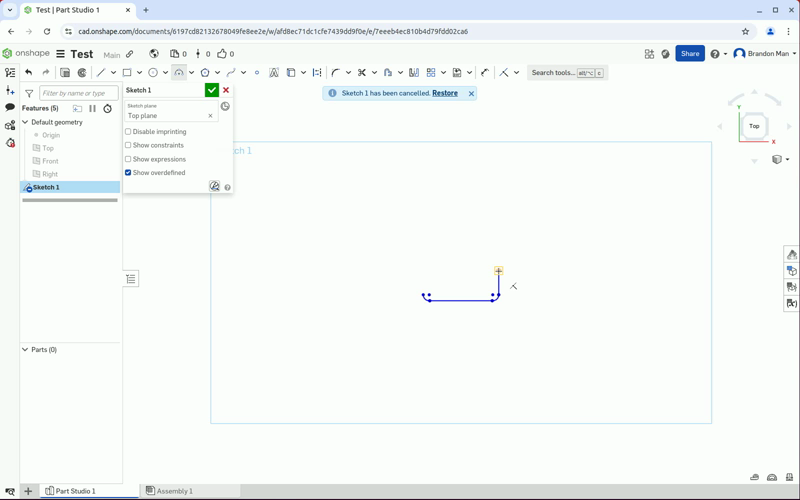
click(498, 270)
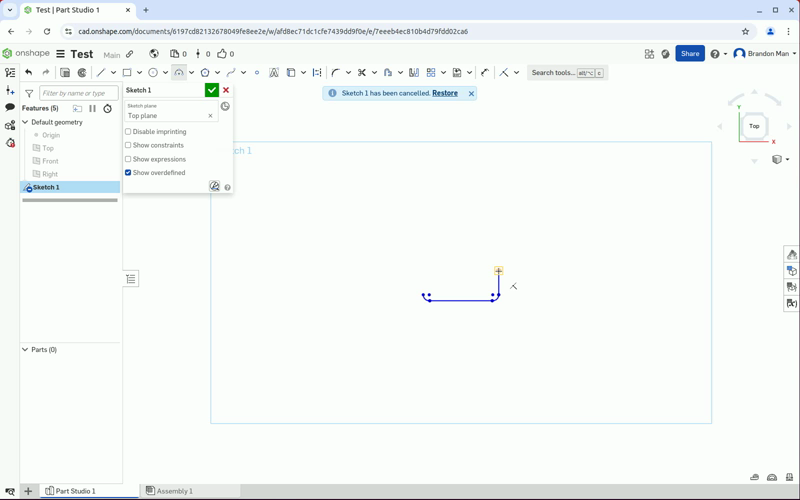
key_down(shift)
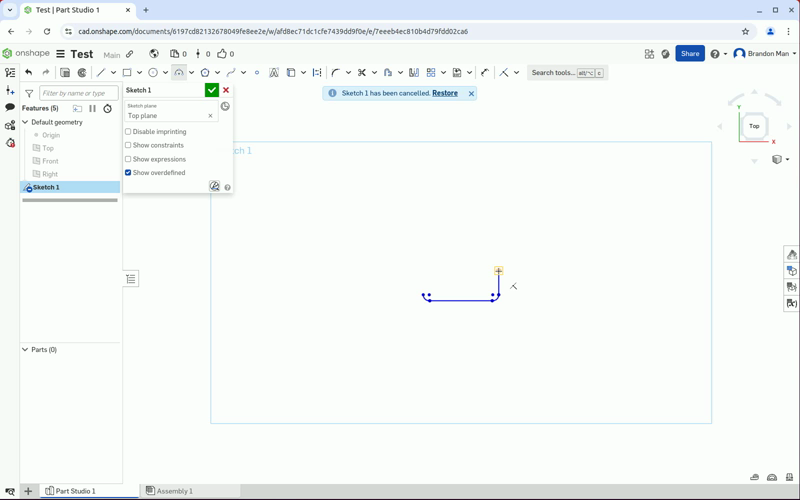
mouse_move(492, 264)
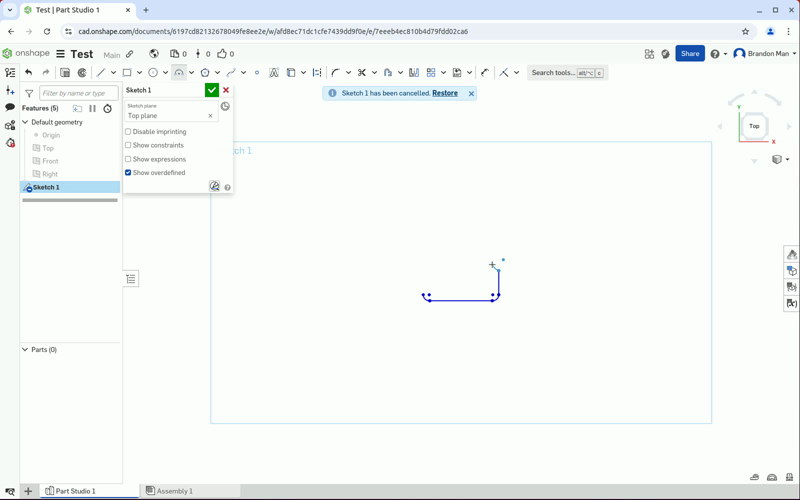
click(492, 264)
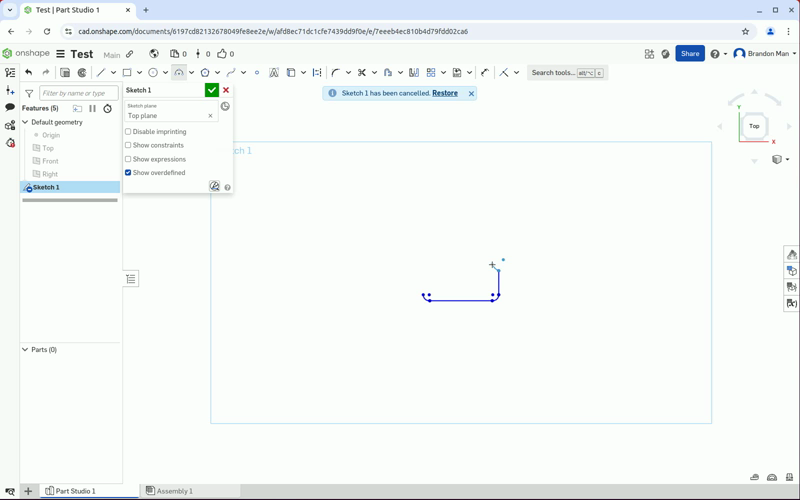
mouse_move(496, 266)
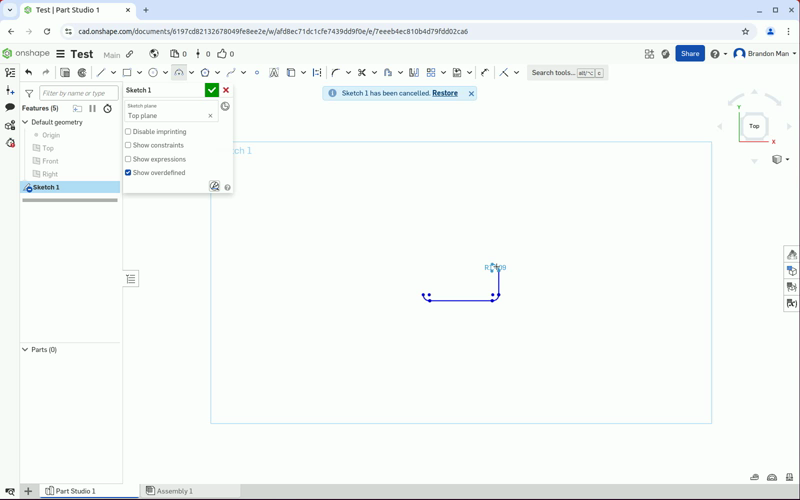
click(496, 266)
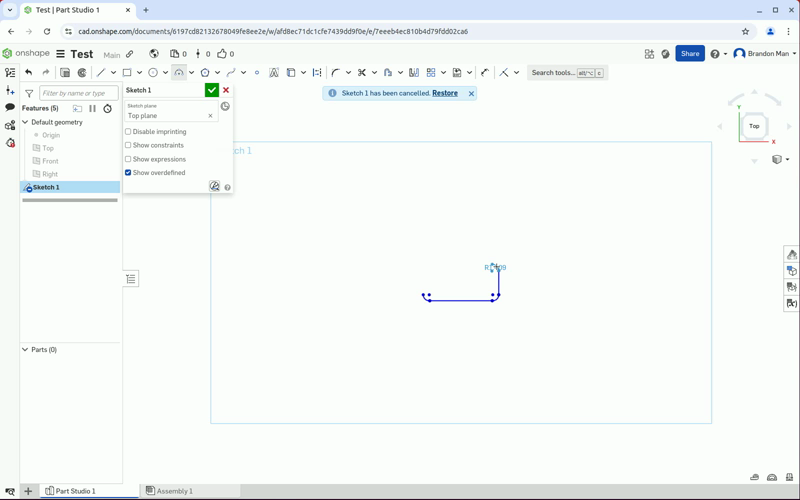
key_up(shift)
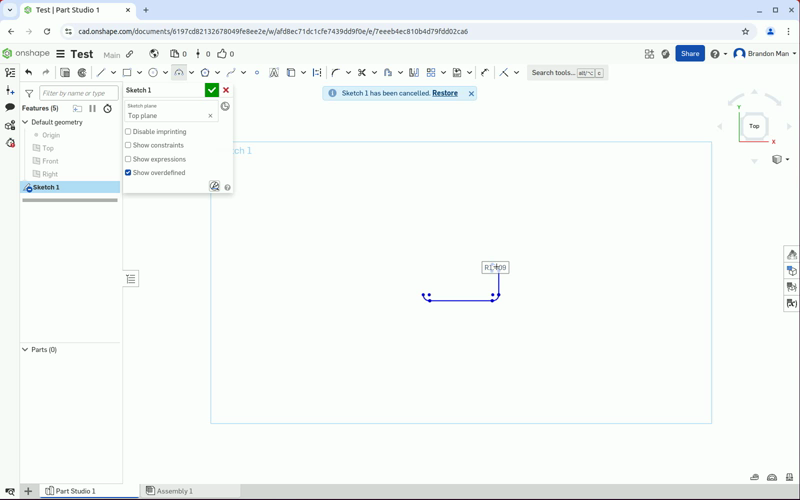
key(esc)
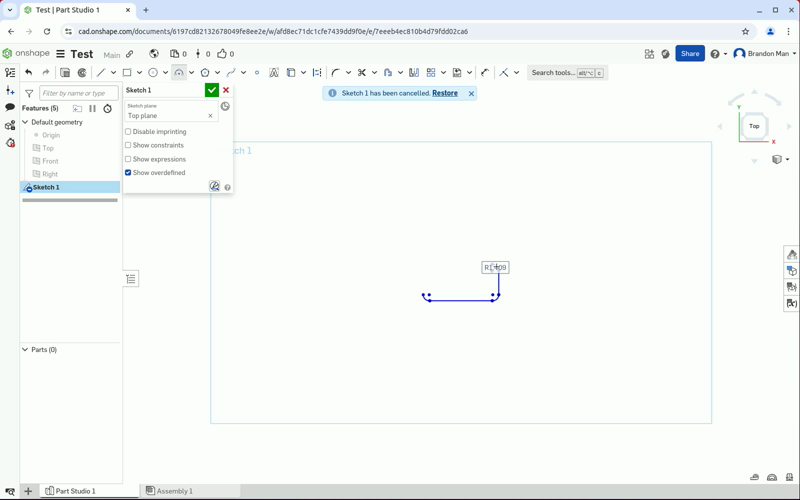
key(l)
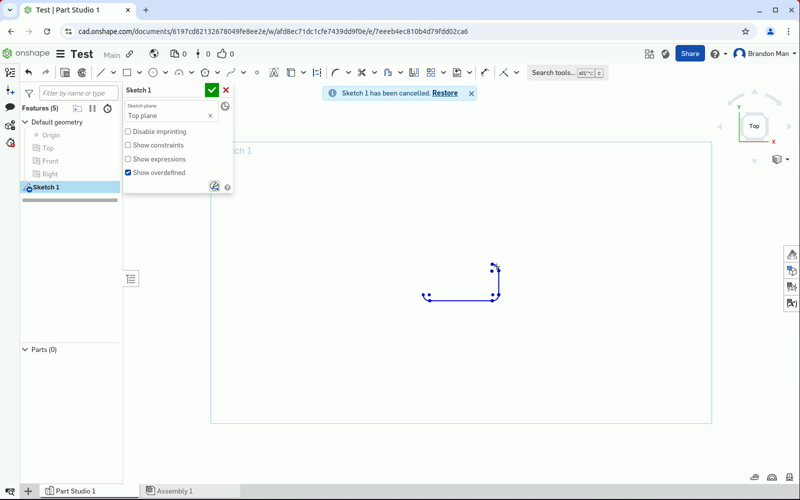
mouse_move(492, 264)
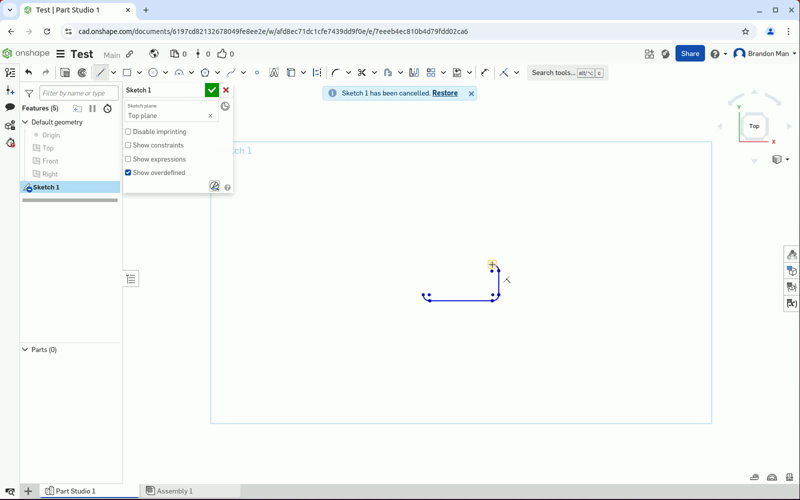
click(492, 264)
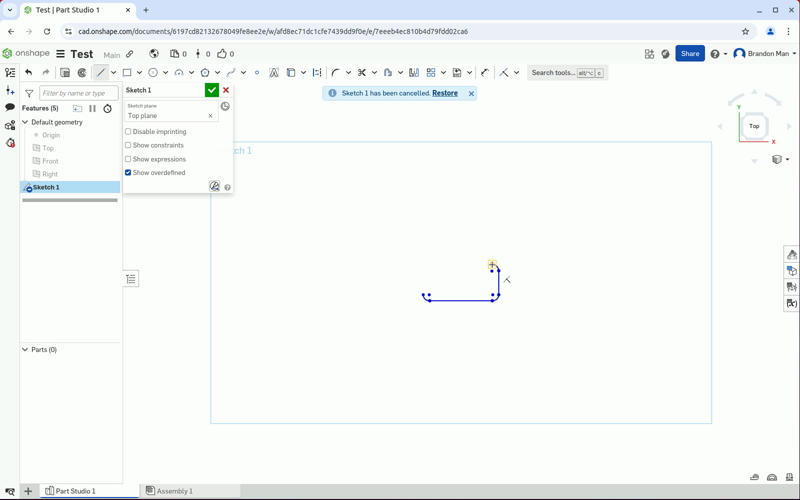
key_down(shift)
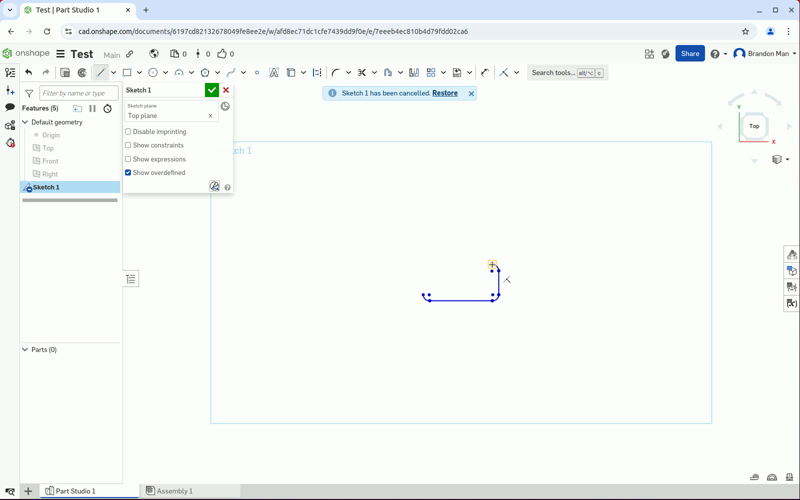
mouse_move(429, 264)
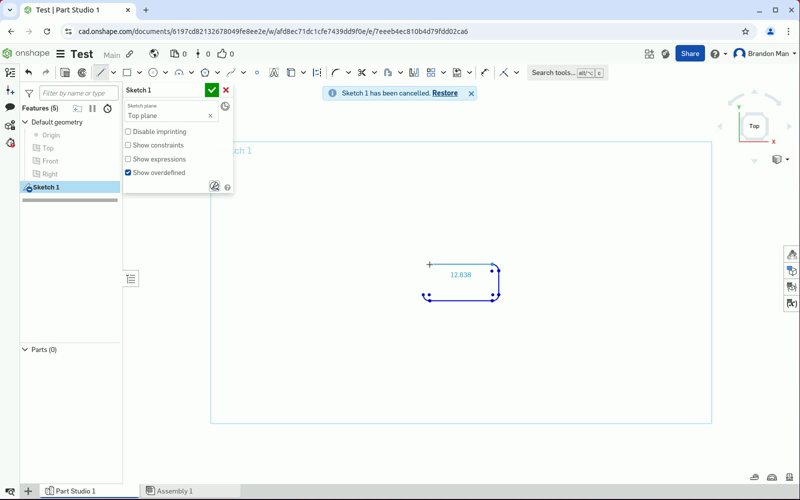
click(429, 264)
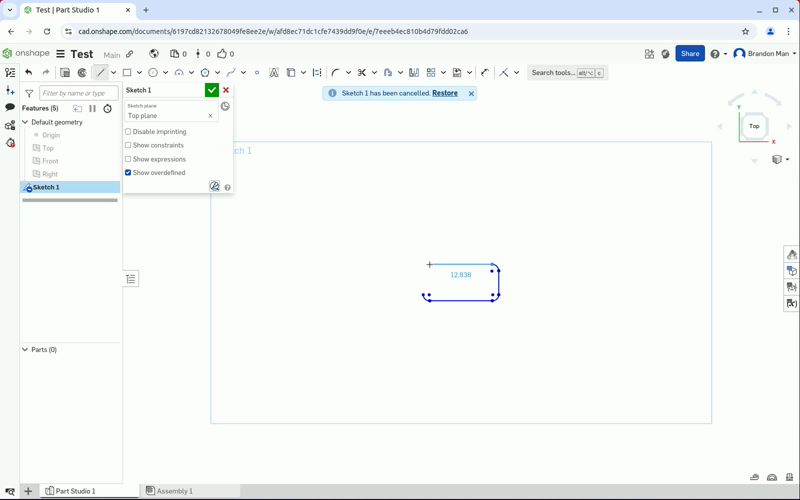
key_up(shift)
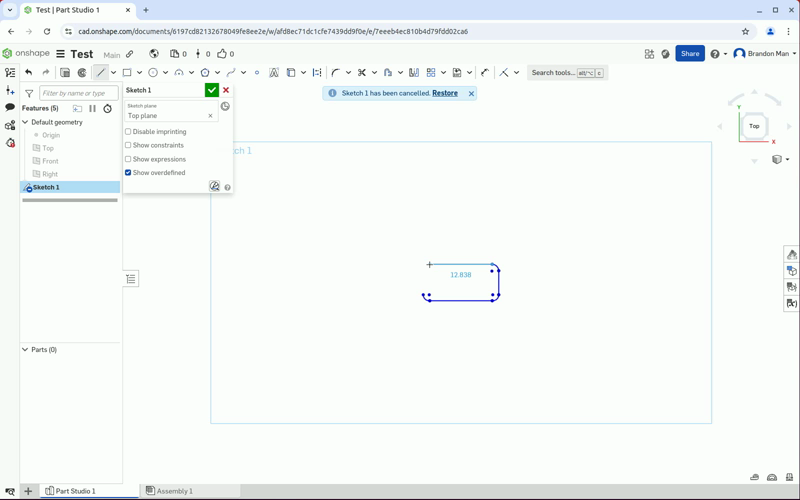
key(esc)
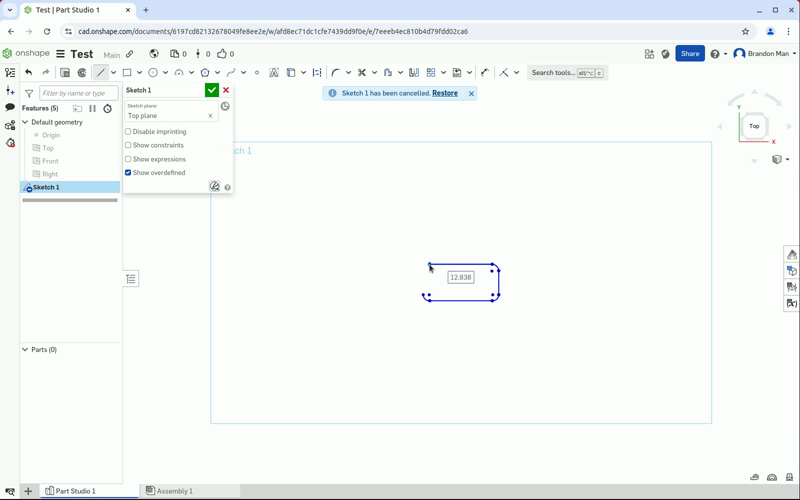
key(a)
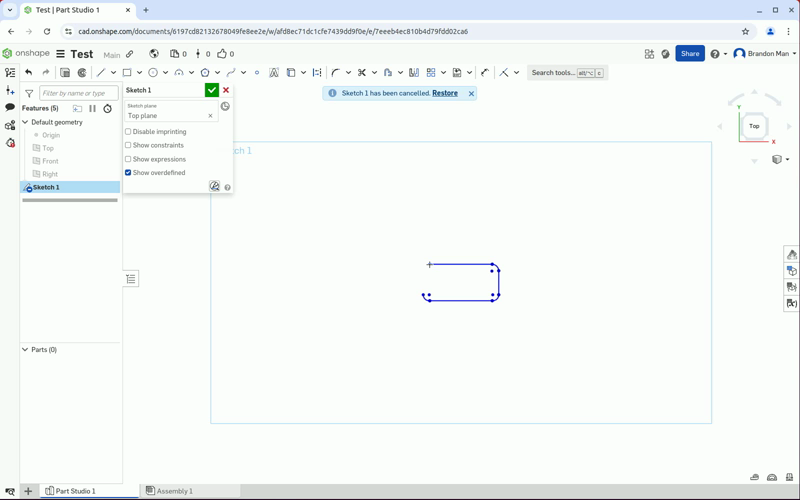
mouse_move(429, 264)
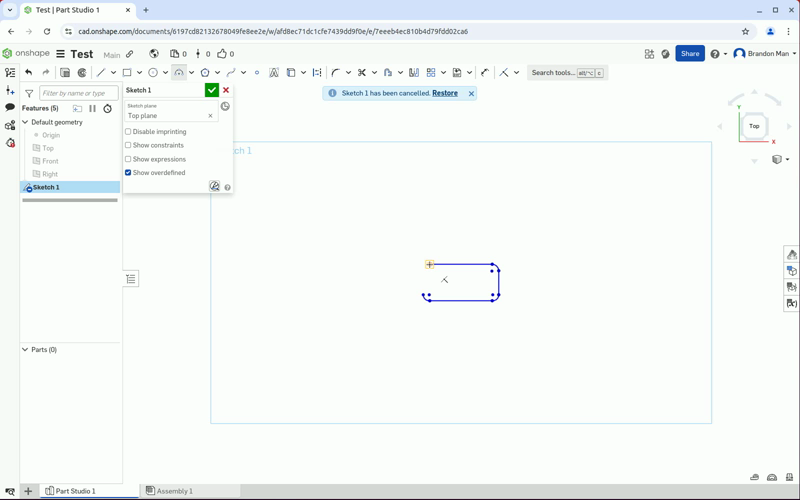
click(429, 264)
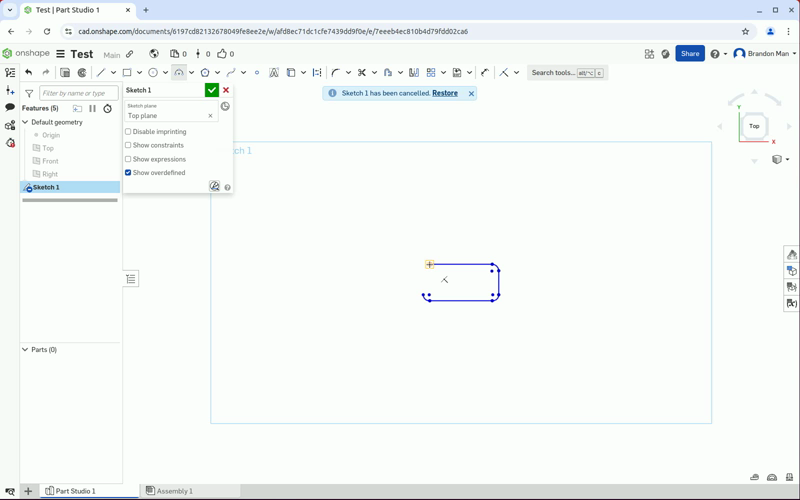
key_down(shift)
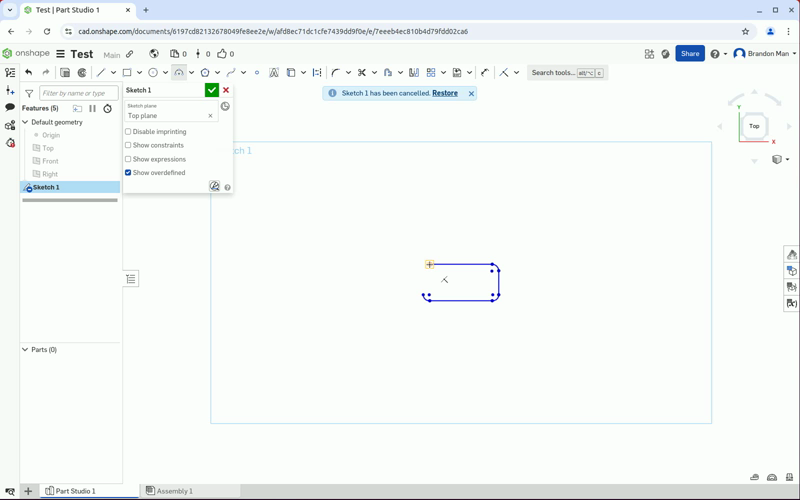
mouse_move(423, 270)
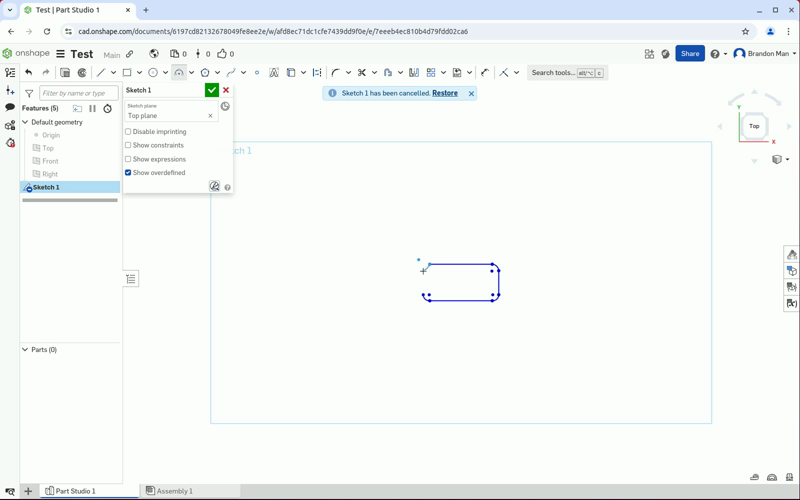
click(423, 270)
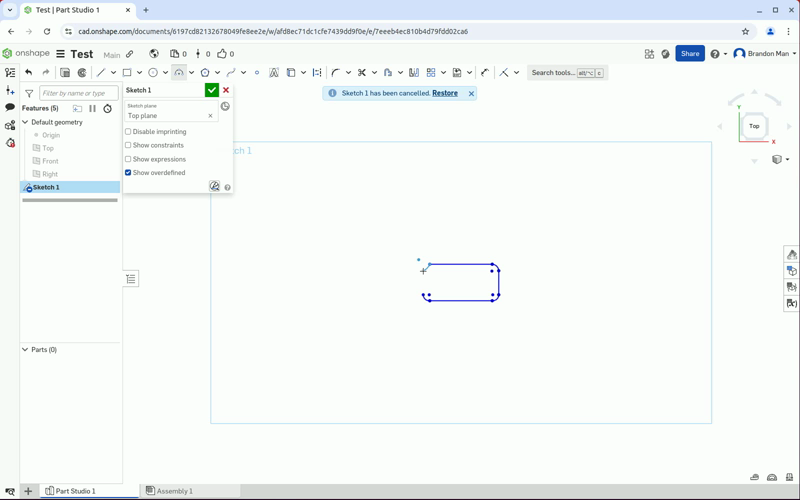
mouse_move(425, 266)
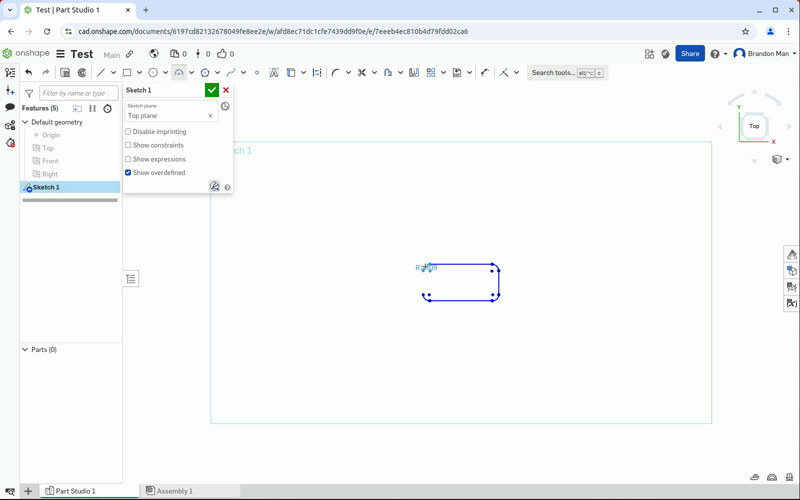
click(425, 266)
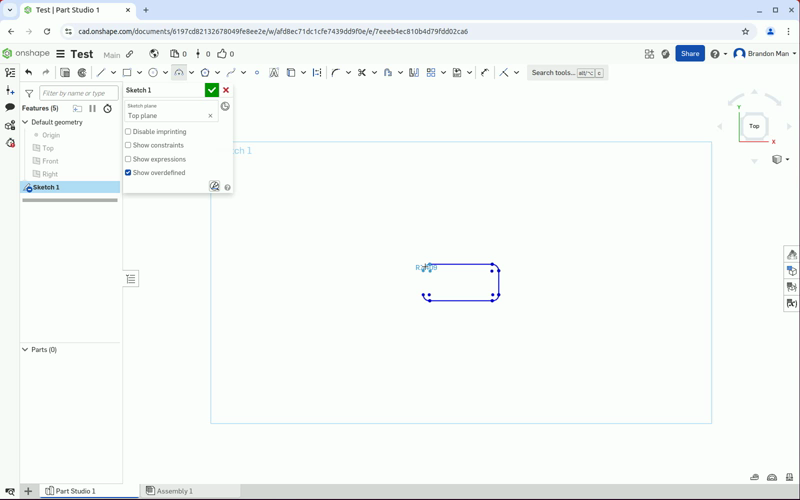
key_up(shift)
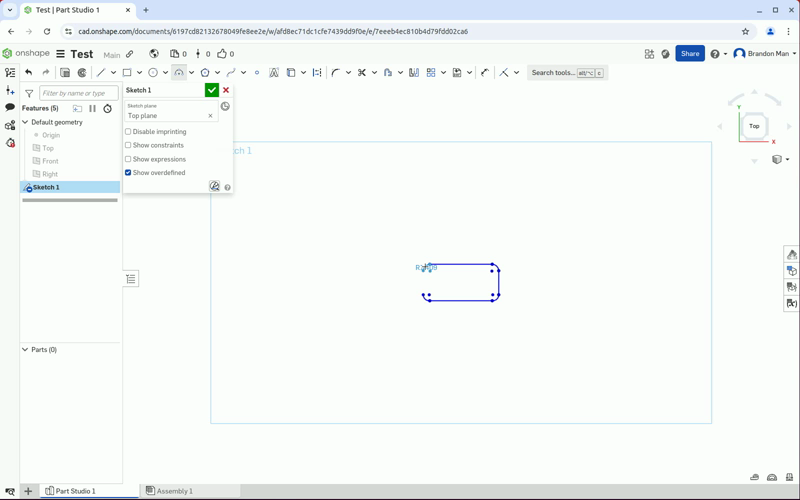
key(esc)
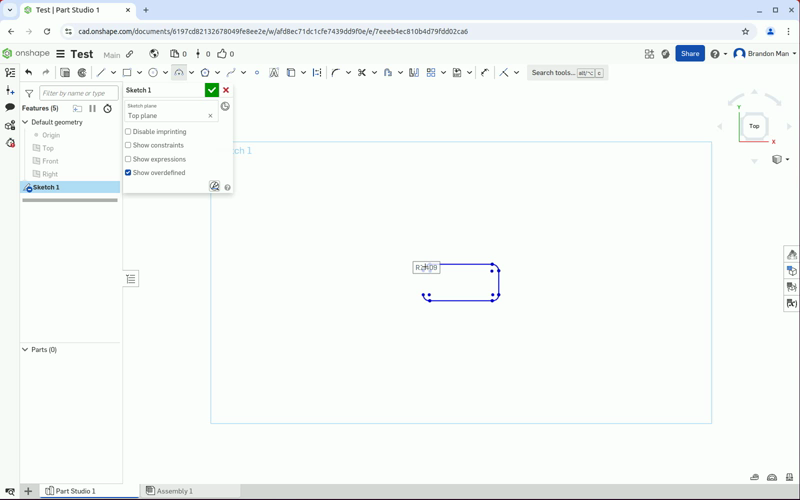
key(l)
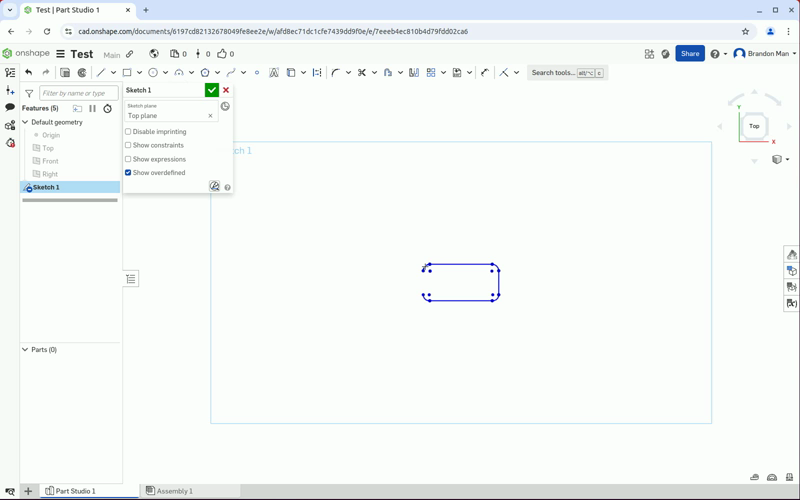
mouse_move(423, 270)
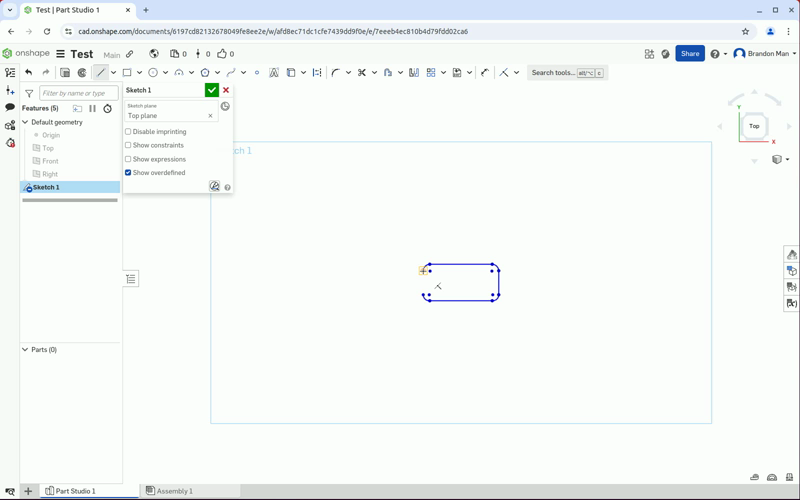
click(423, 270)
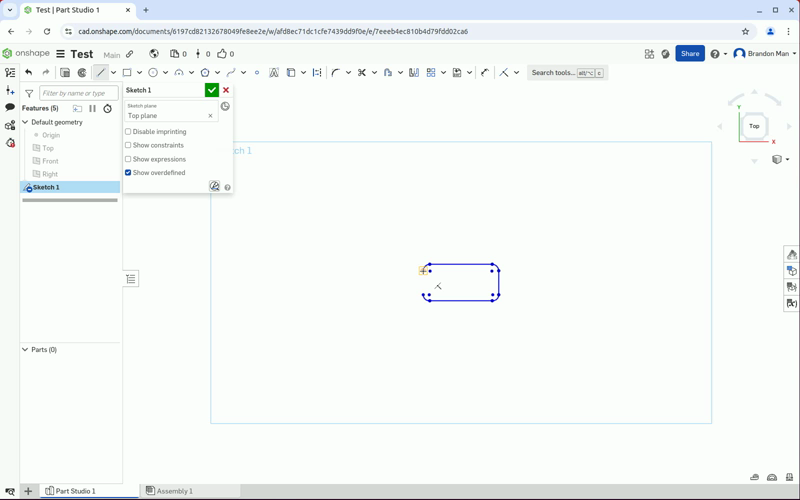
mouse_move(453, 270)
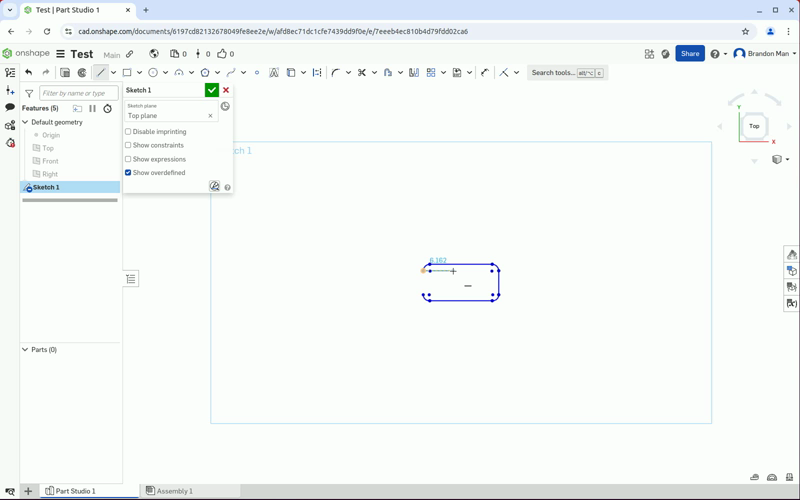
key_down(shift)
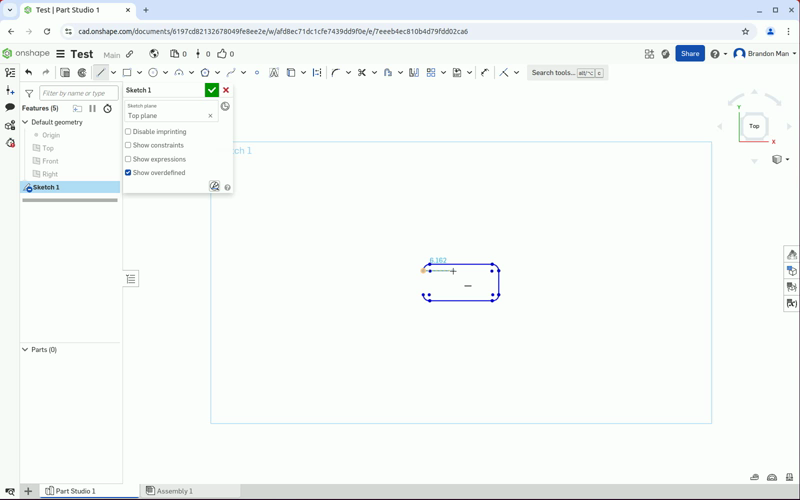
mouse_move(423, 294)
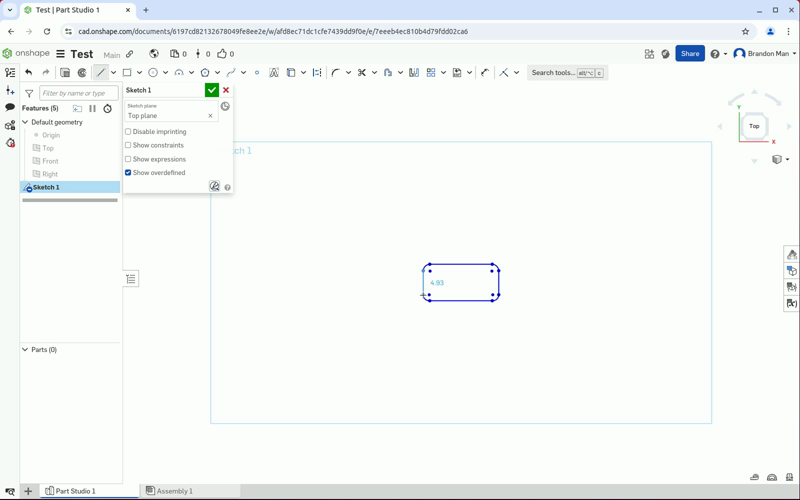
key_up(shift)
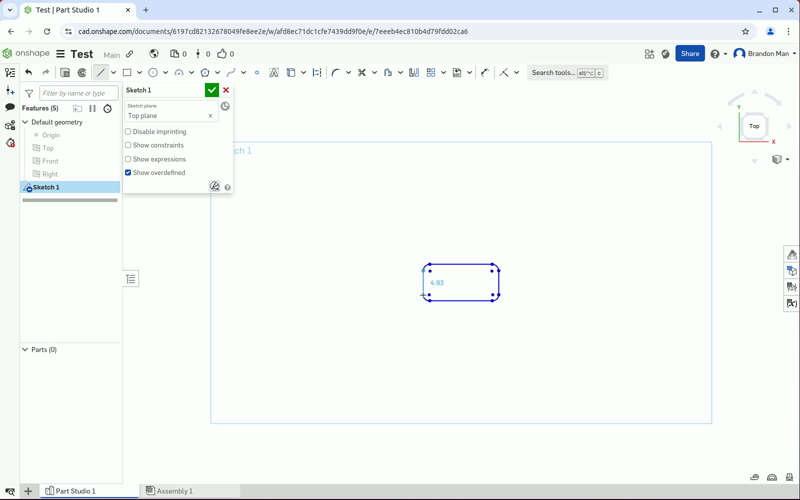
click(423, 294)
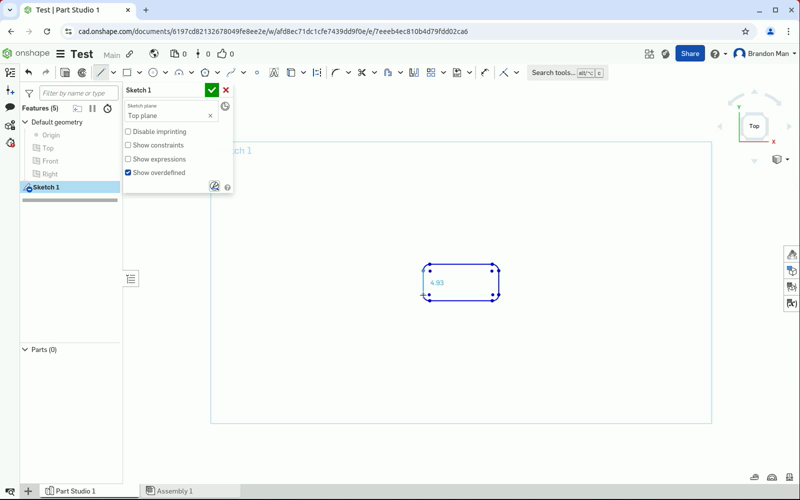
key(esc)
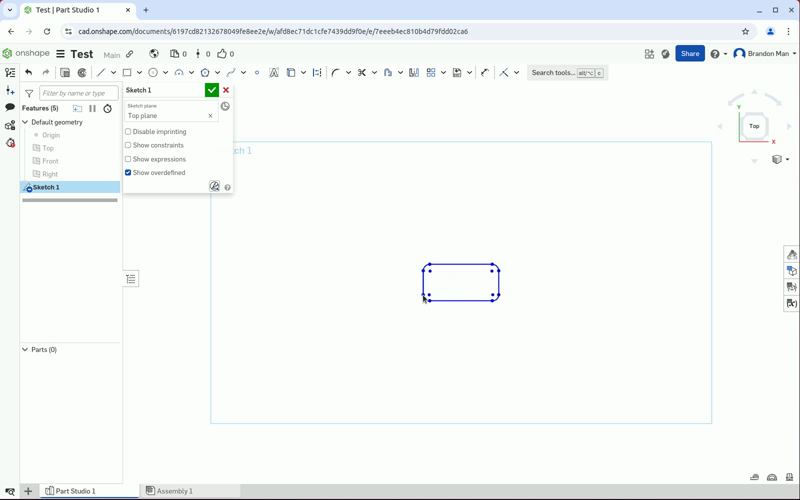
key(a)
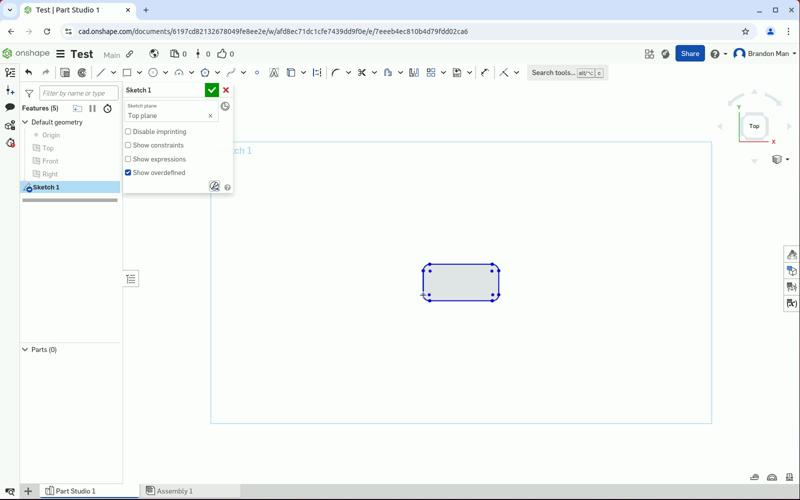
key_down(shift)
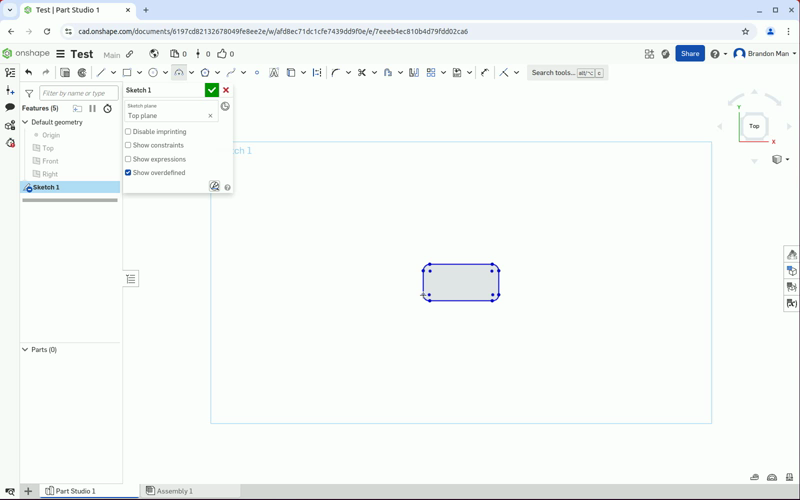
mouse_move(425, 292)
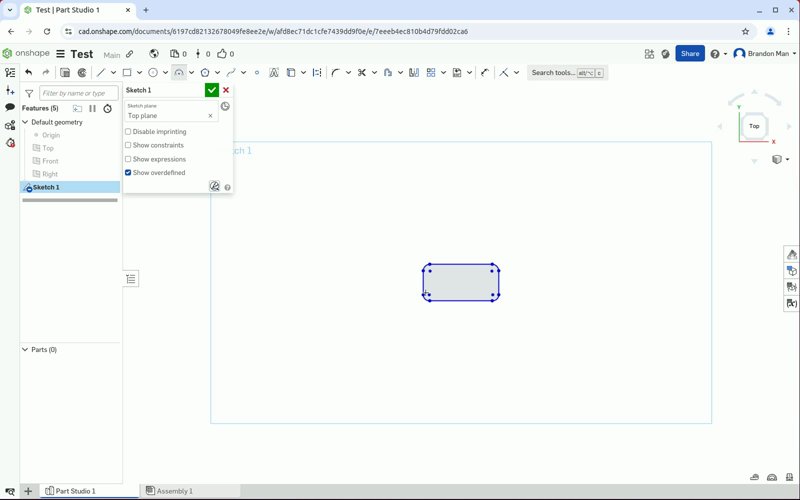
scroll(6)
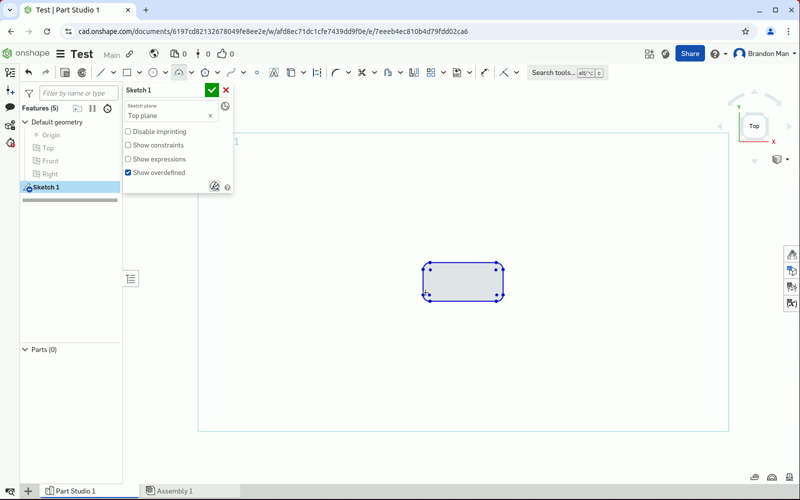
scroll(6)
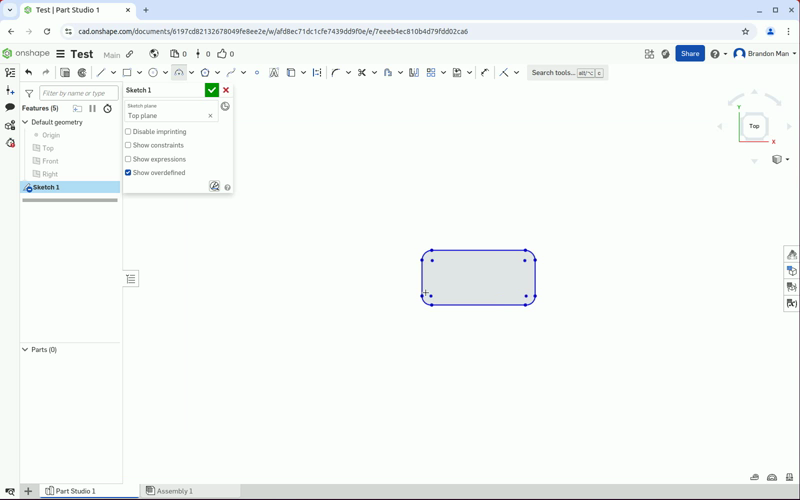
scroll(6)
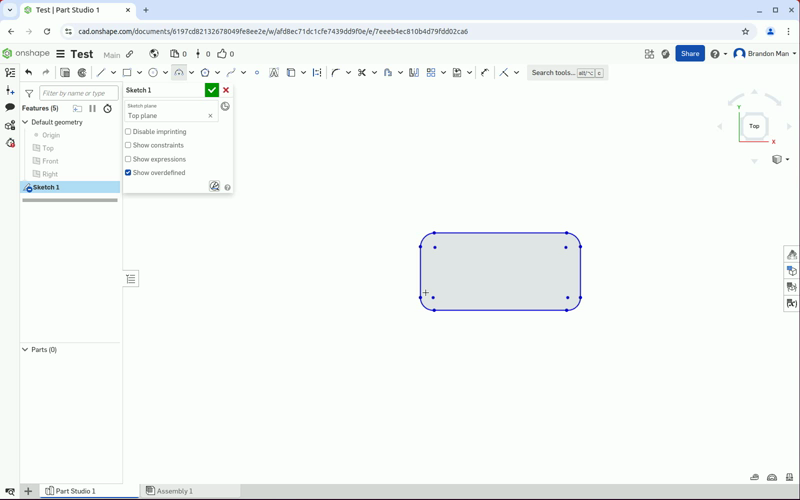
scroll(6)
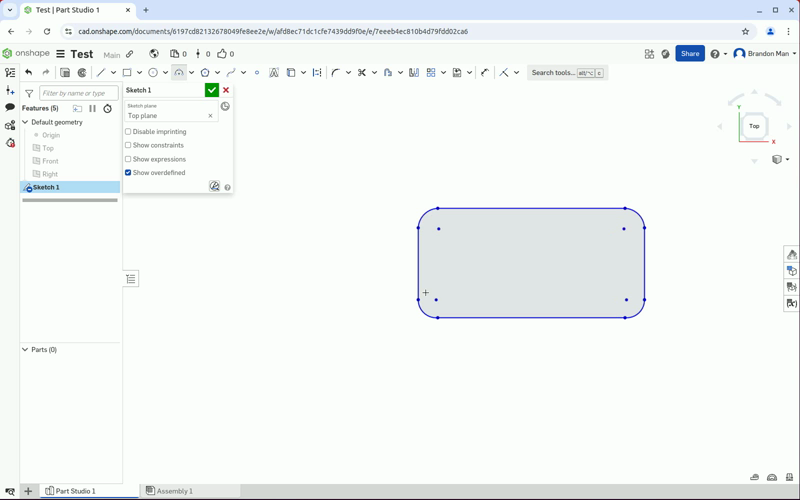
scroll(6)
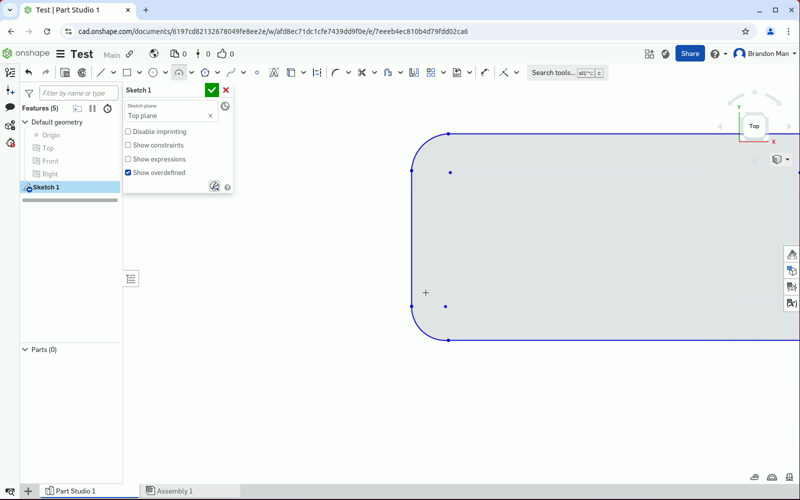
scroll(6)
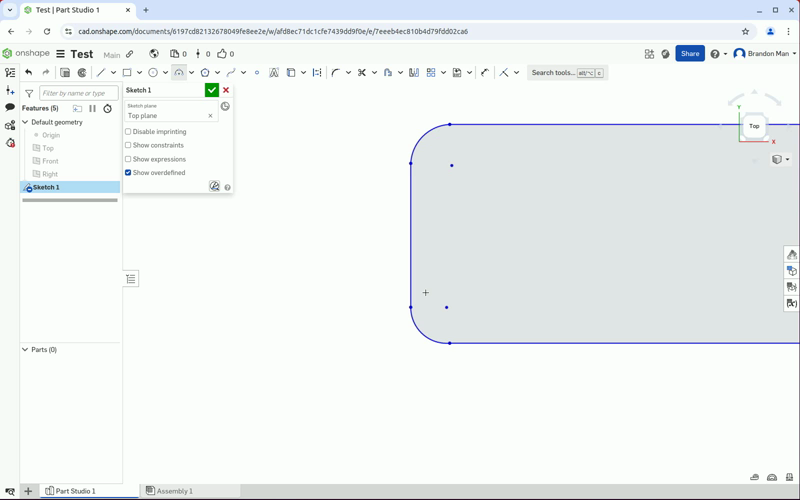
scroll(6)
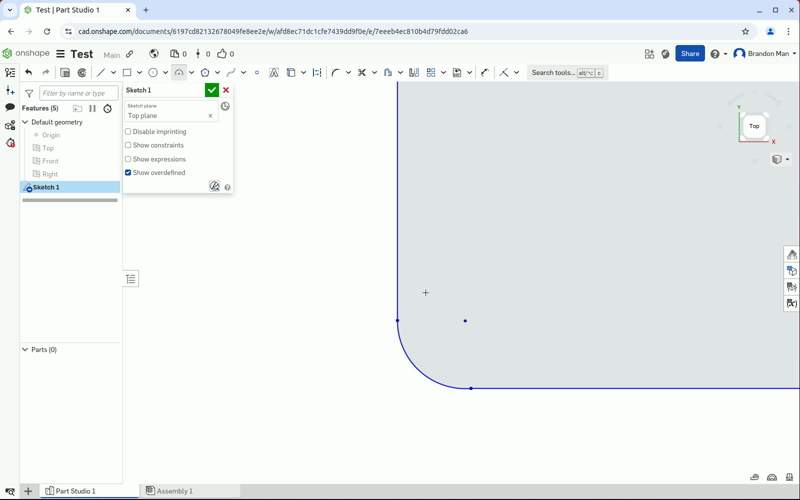
click(425, 292)
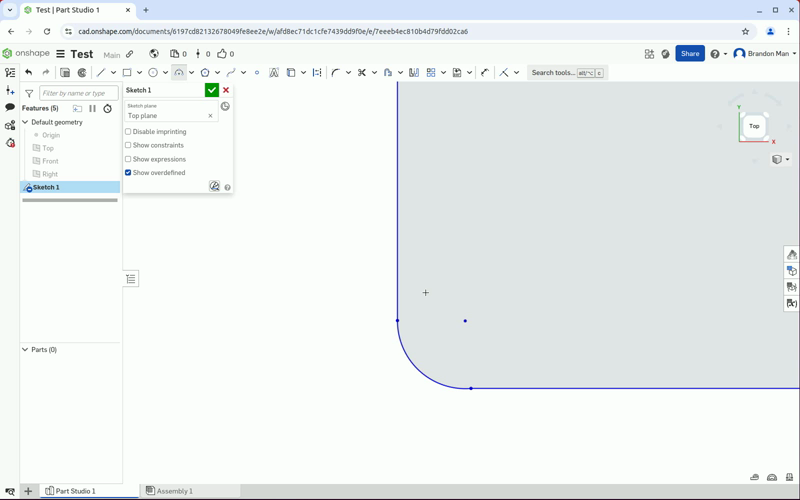
scroll(-6)
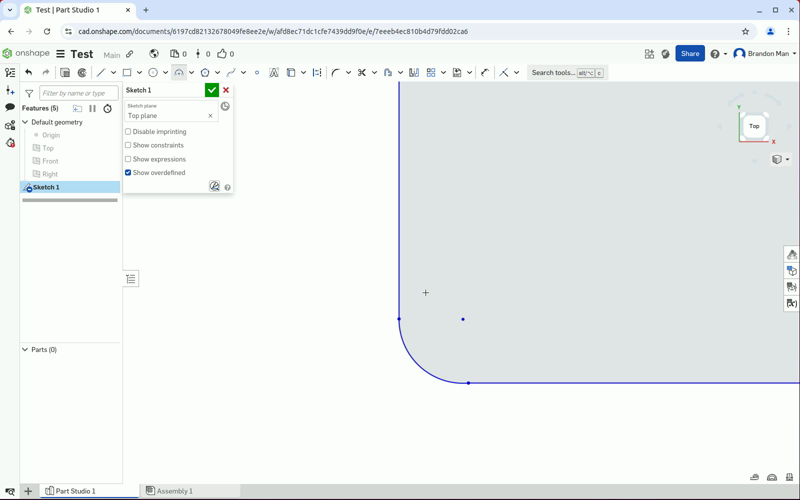
scroll(-6)
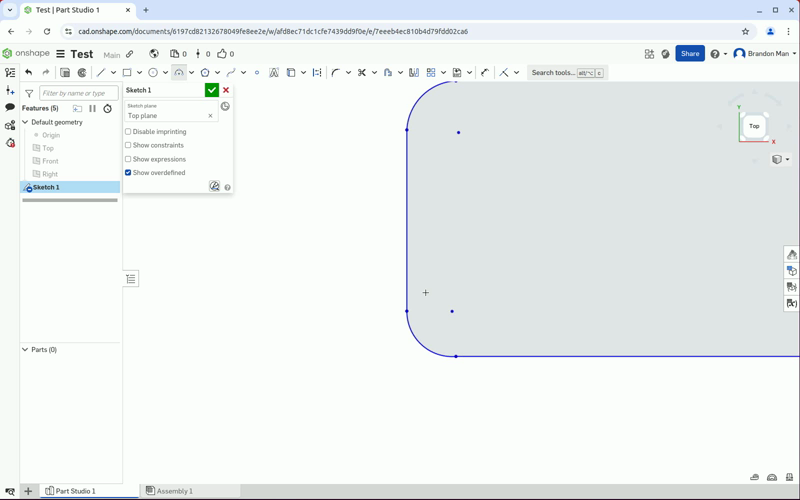
scroll(-6)
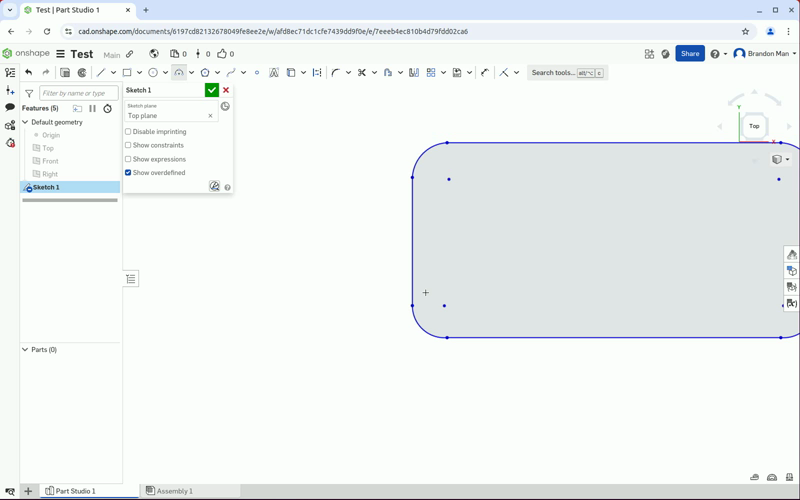
scroll(-6)
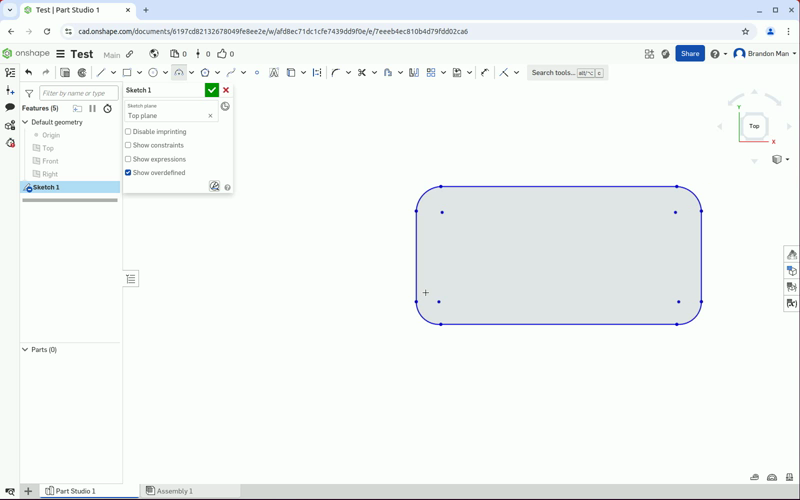
scroll(-6)
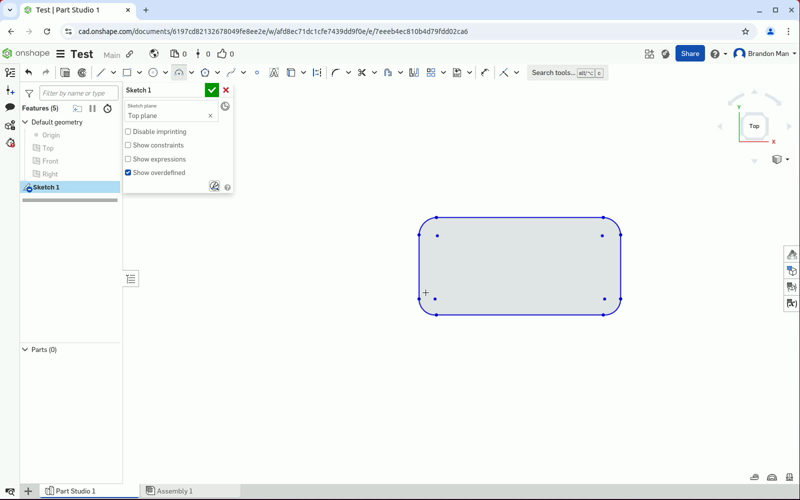
scroll(-6)
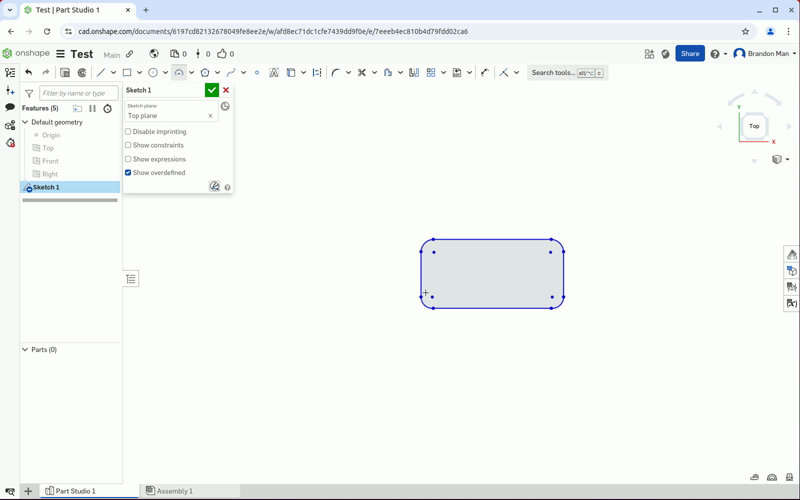
scroll(-6)
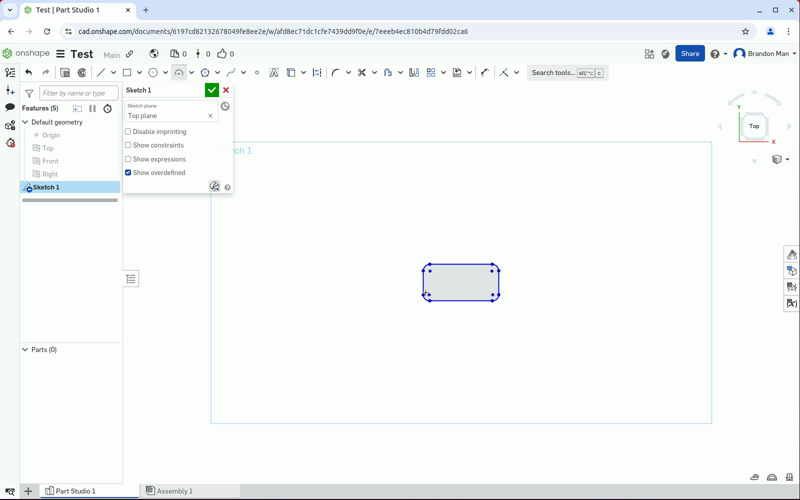
key_up(shift)
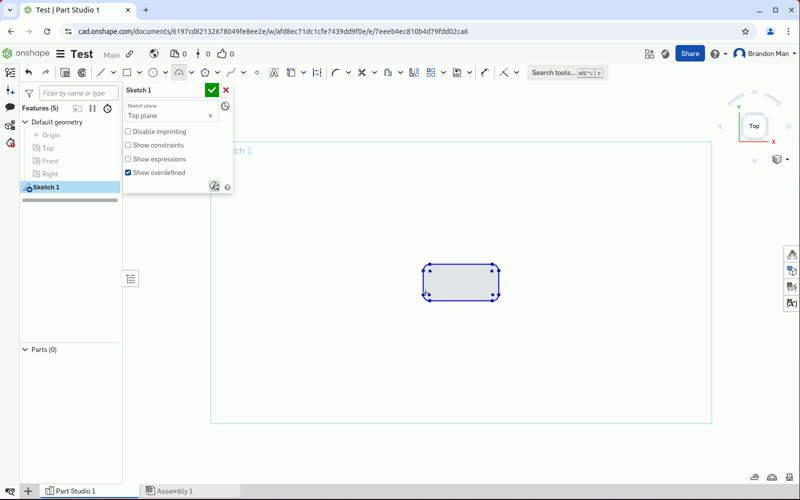
key_down(shift)
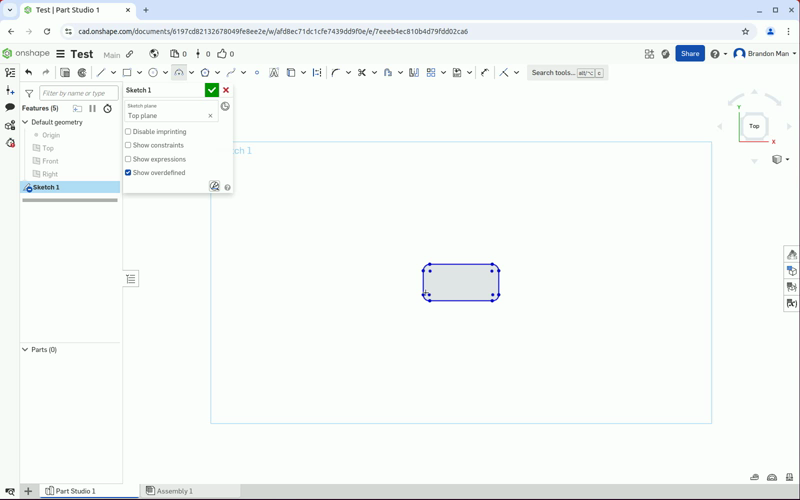
mouse_move(431, 298)
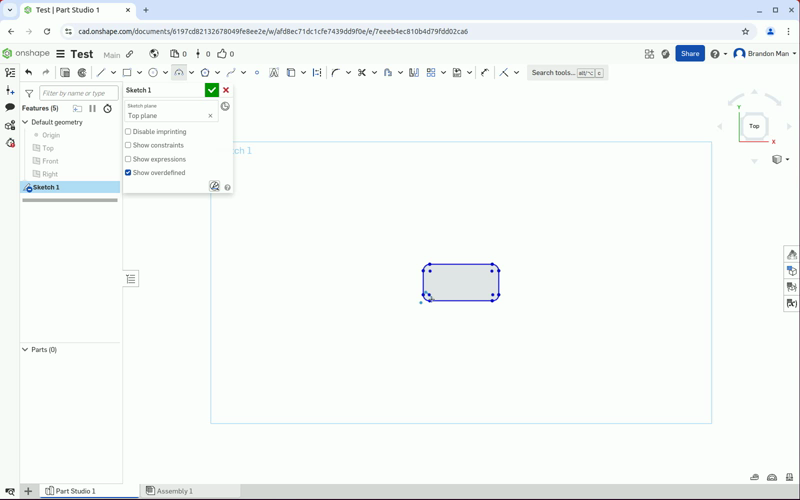
scroll(6)
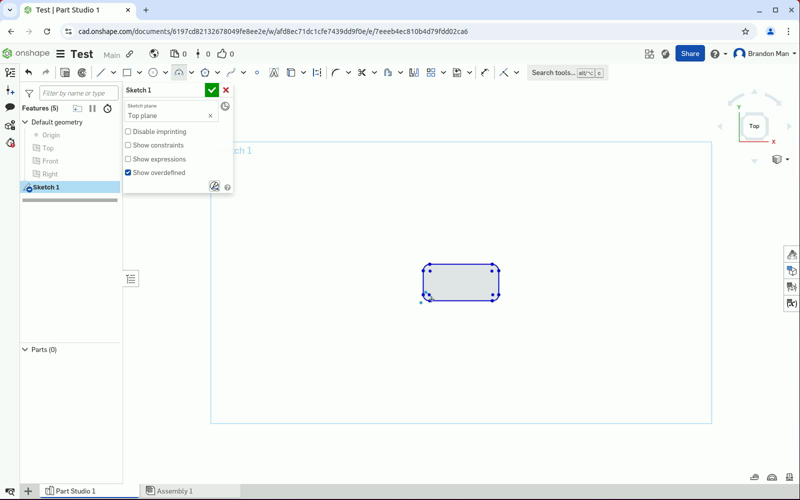
scroll(6)
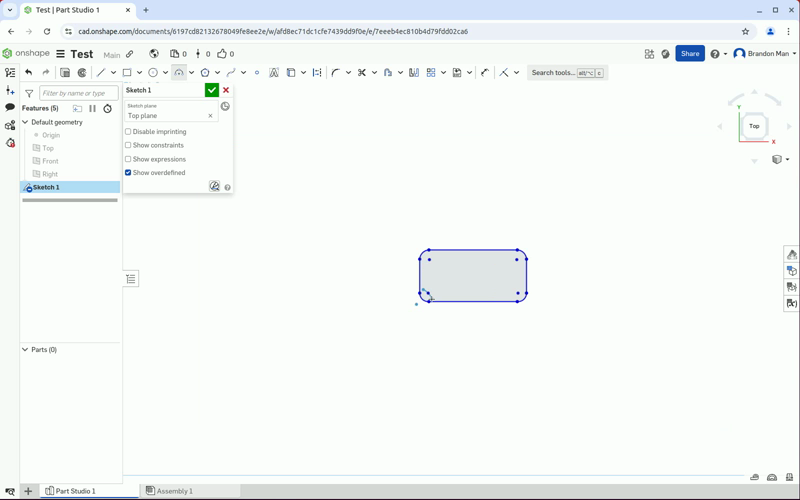
scroll(6)
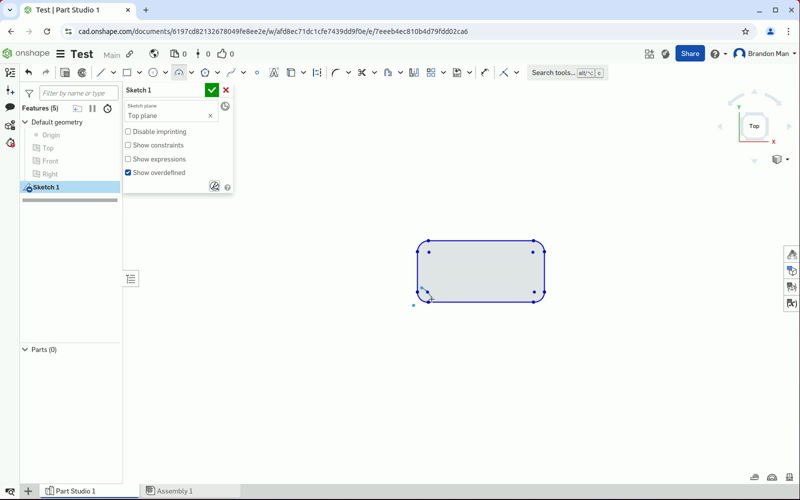
scroll(6)
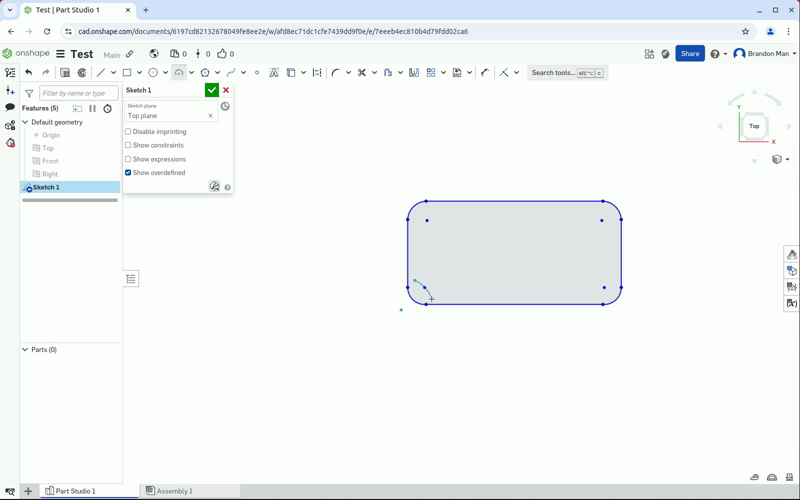
scroll(6)
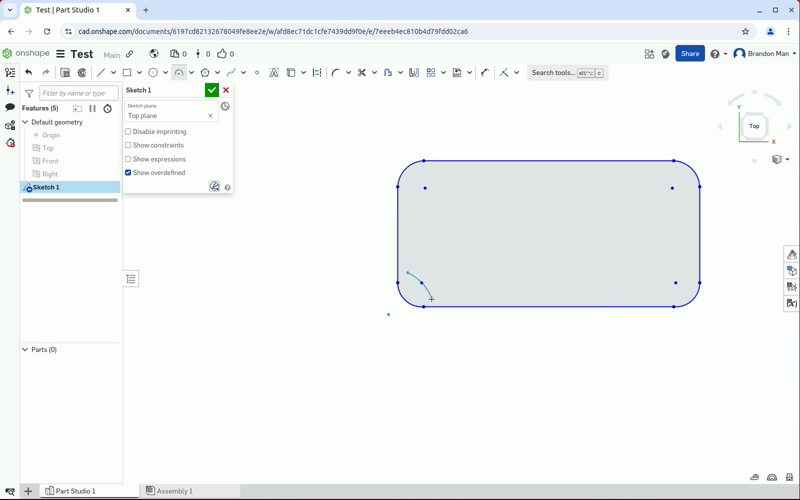
scroll(6)
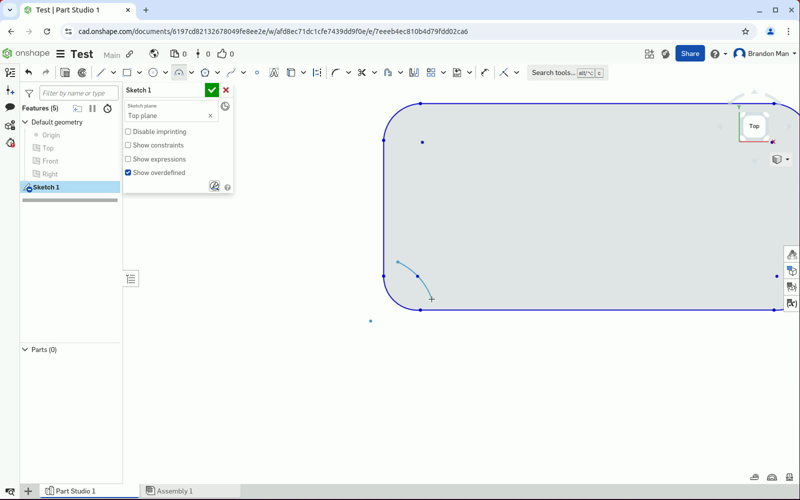
scroll(6)
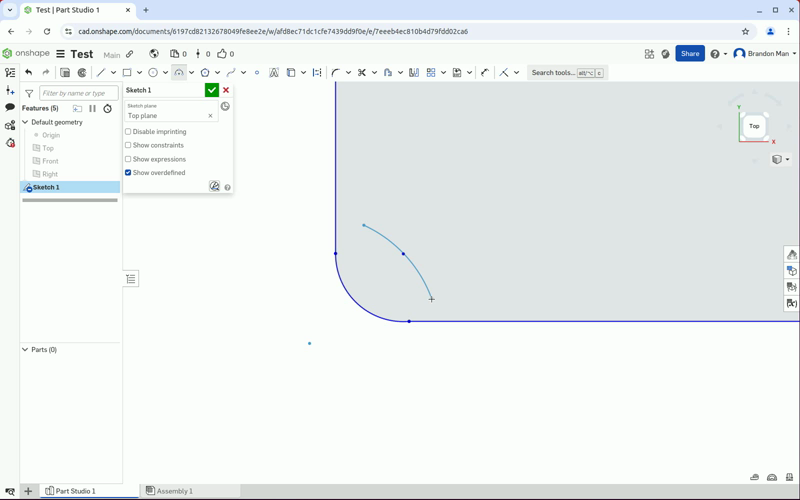
click(431, 298)
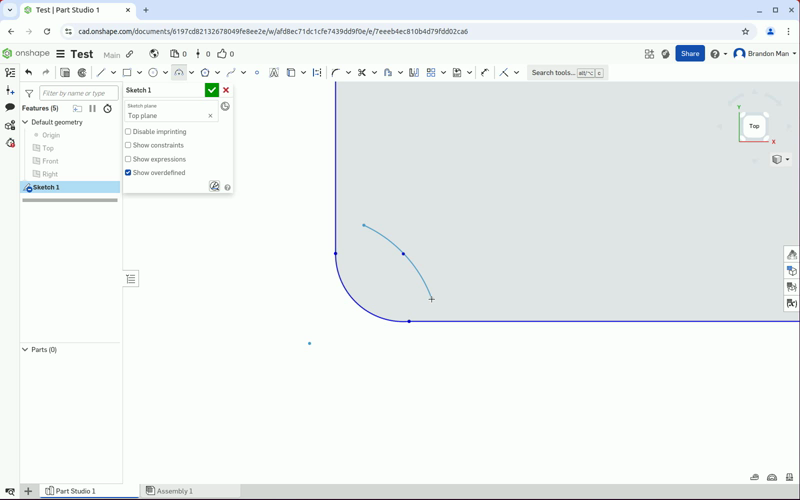
scroll(-6)
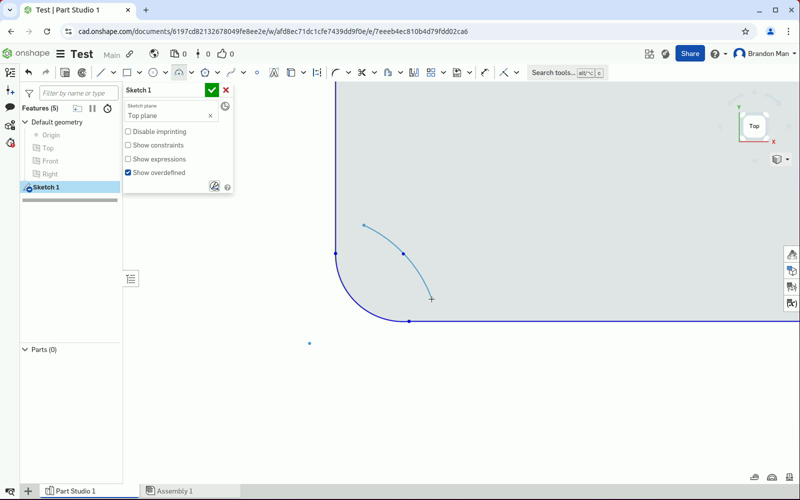
scroll(-6)
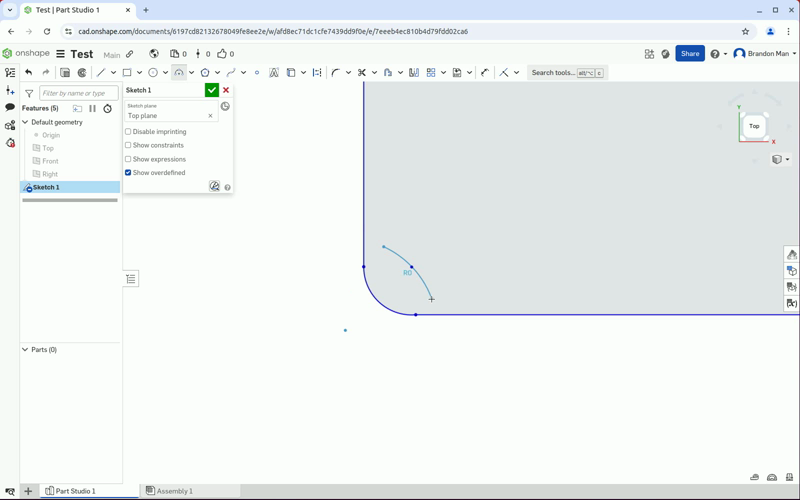
scroll(-6)
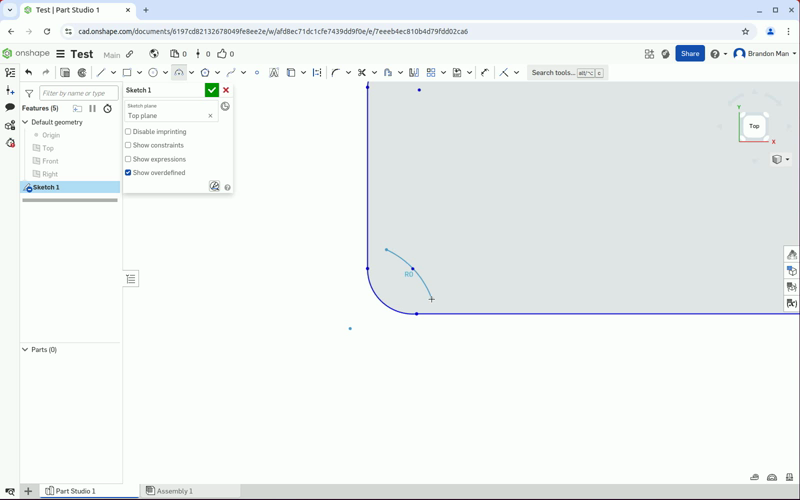
scroll(-6)
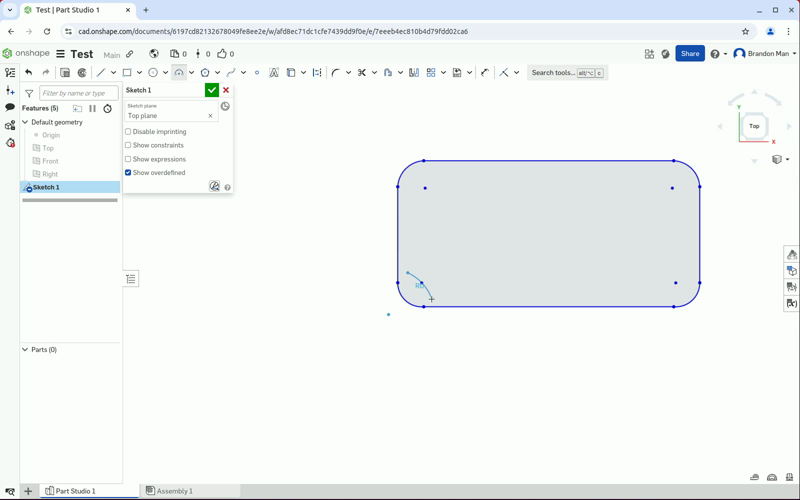
scroll(-6)
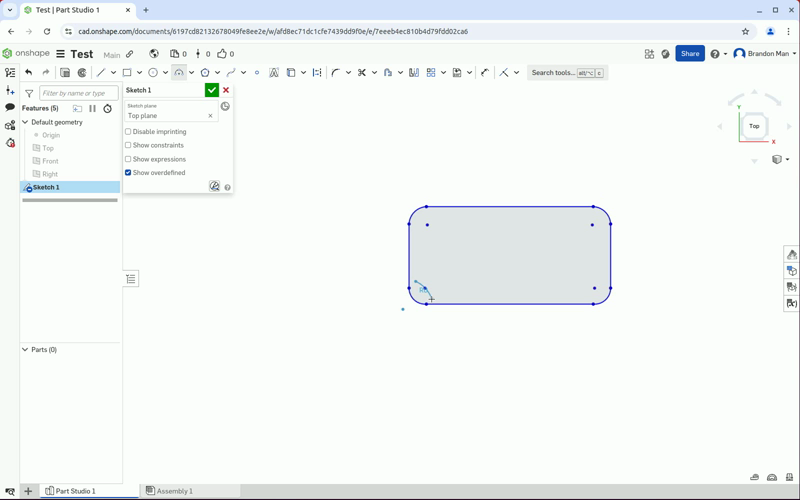
scroll(-6)
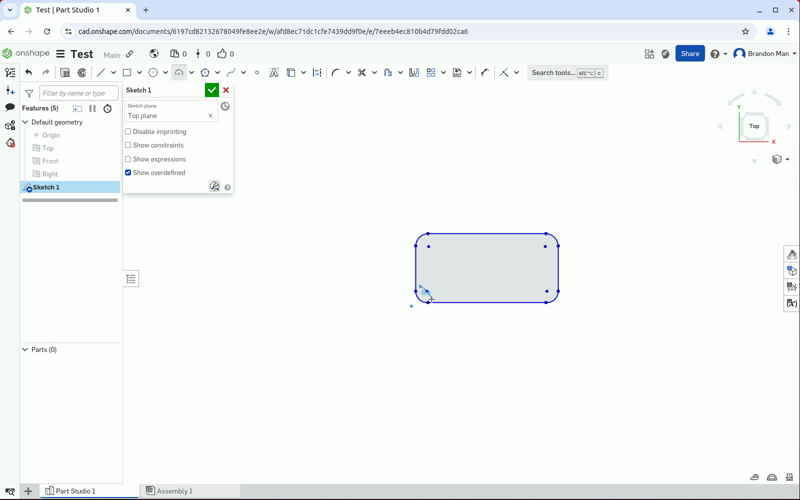
scroll(-6)
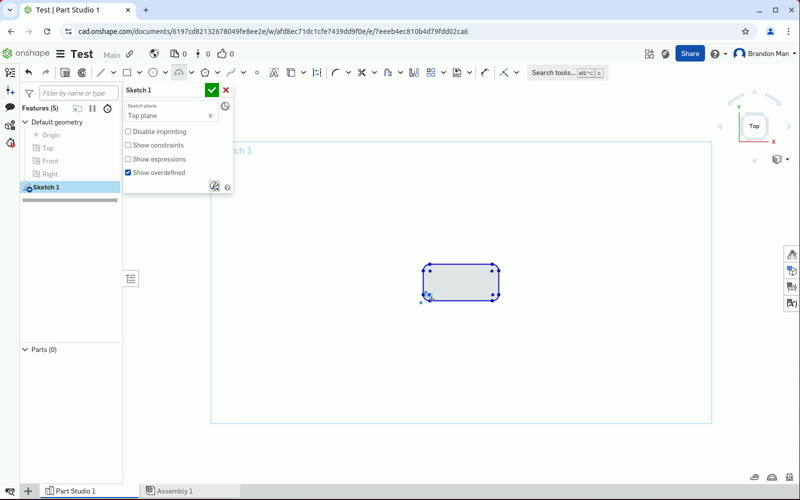
mouse_move(427, 296)
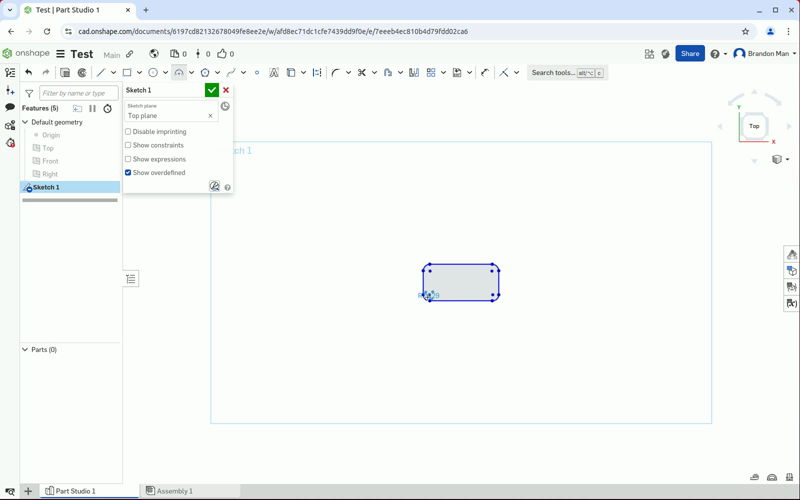
scroll(6)
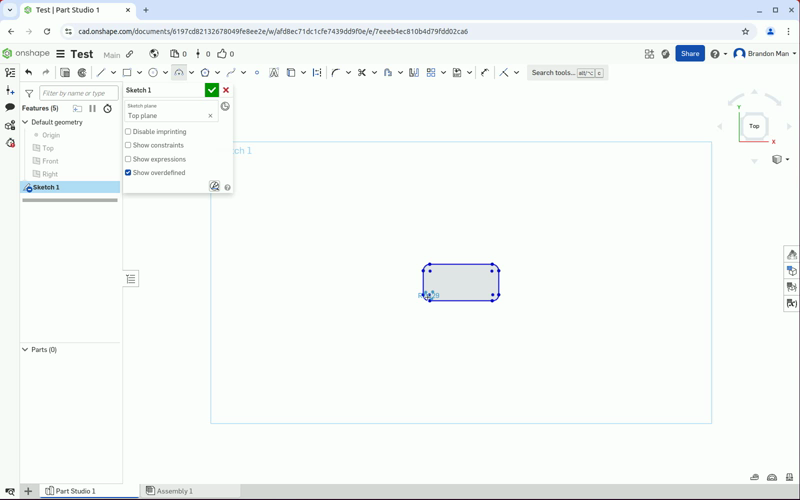
scroll(6)
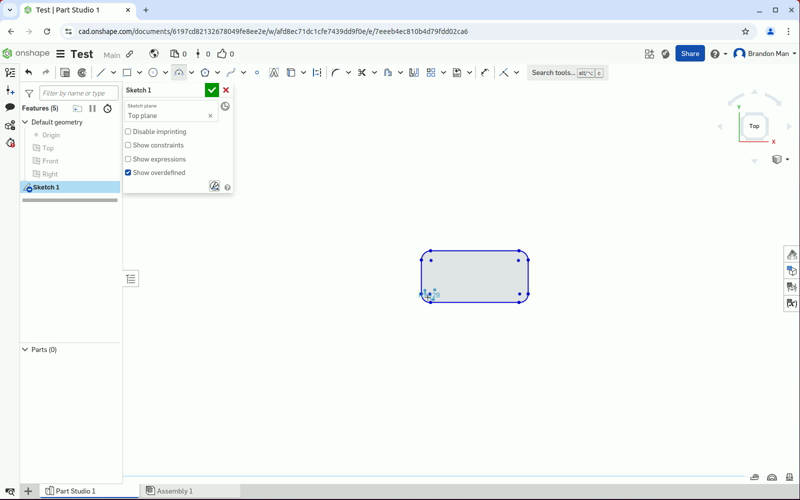
scroll(6)
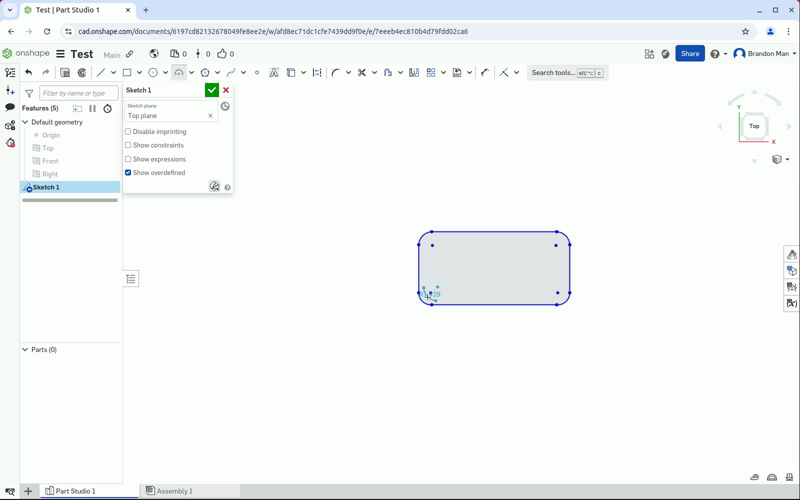
scroll(6)
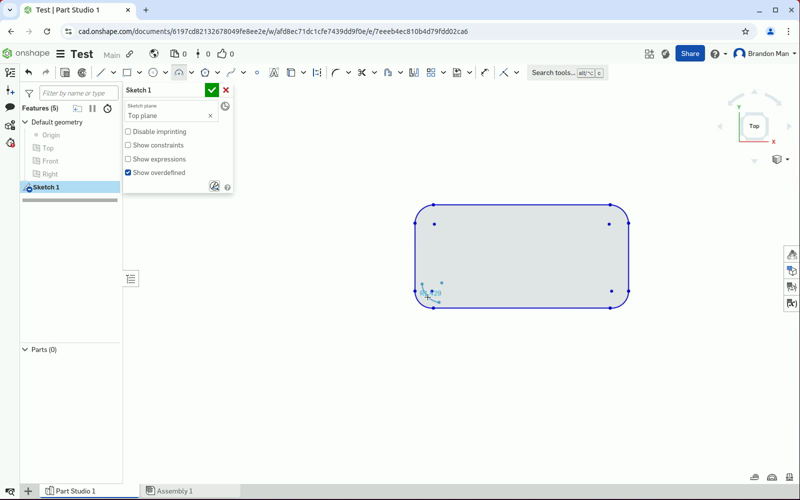
scroll(6)
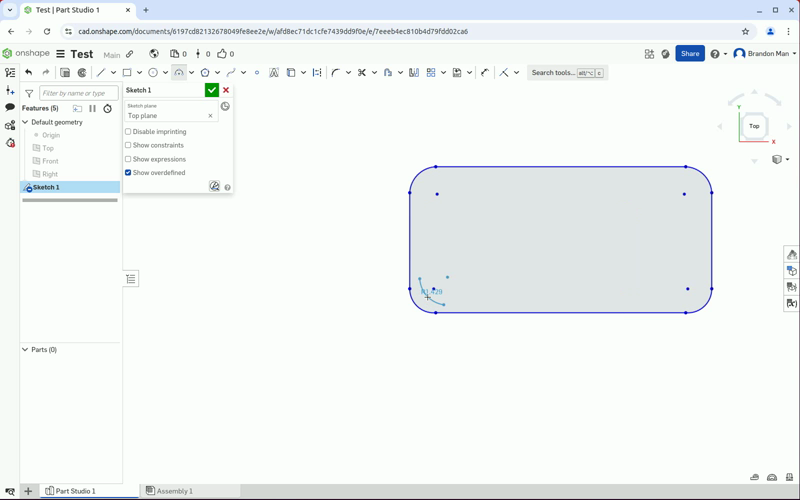
scroll(6)
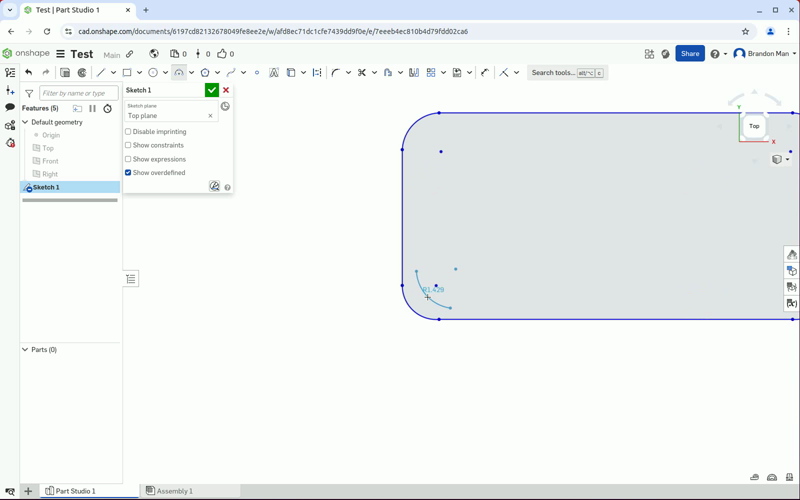
scroll(6)
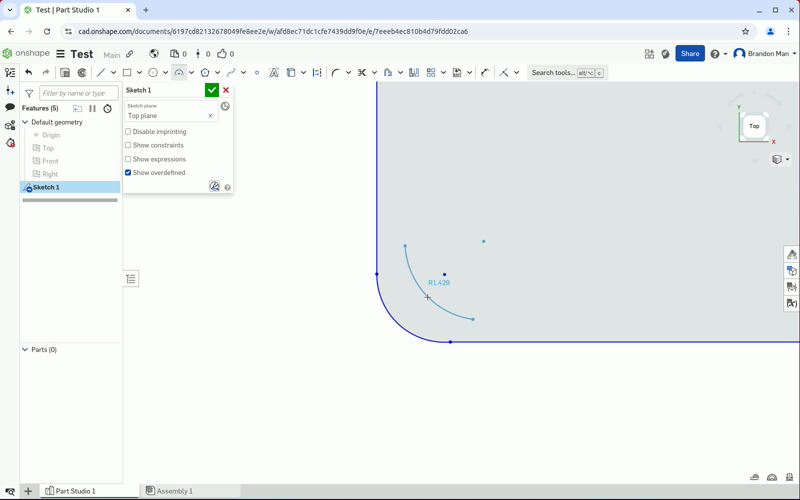
click(427, 296)
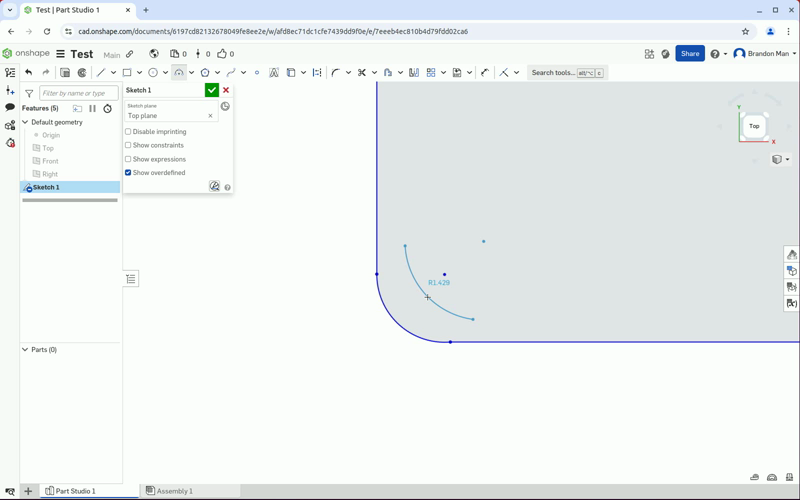
scroll(-6)
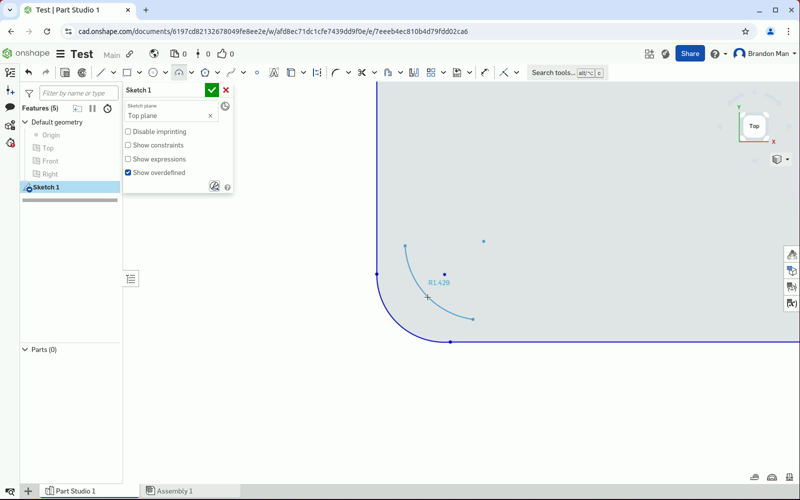
scroll(-6)
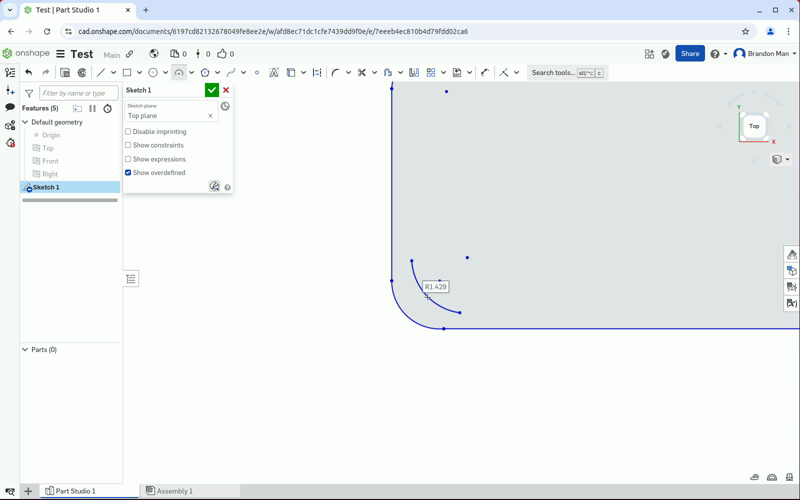
scroll(-6)
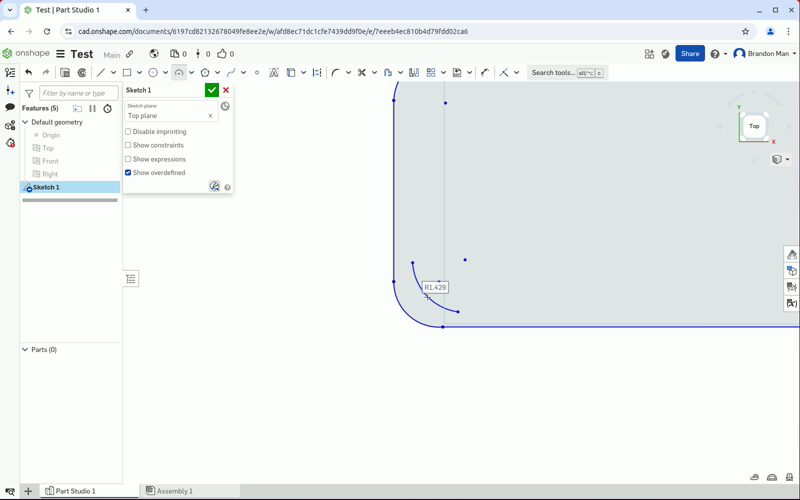
scroll(-6)
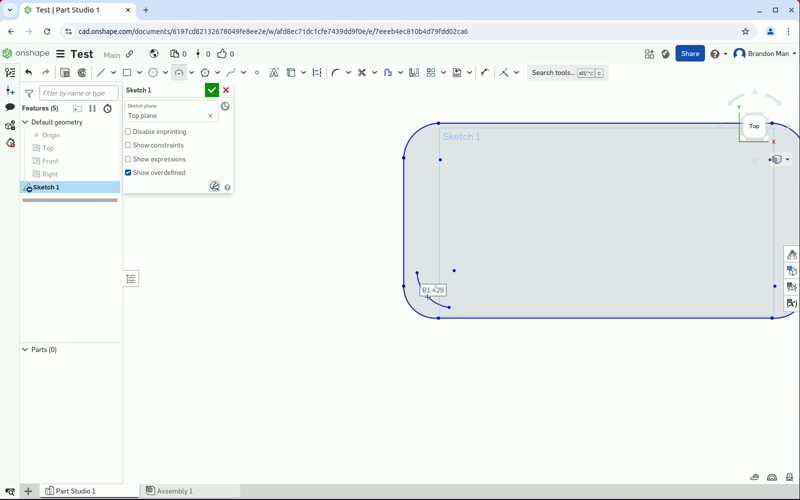
scroll(-6)
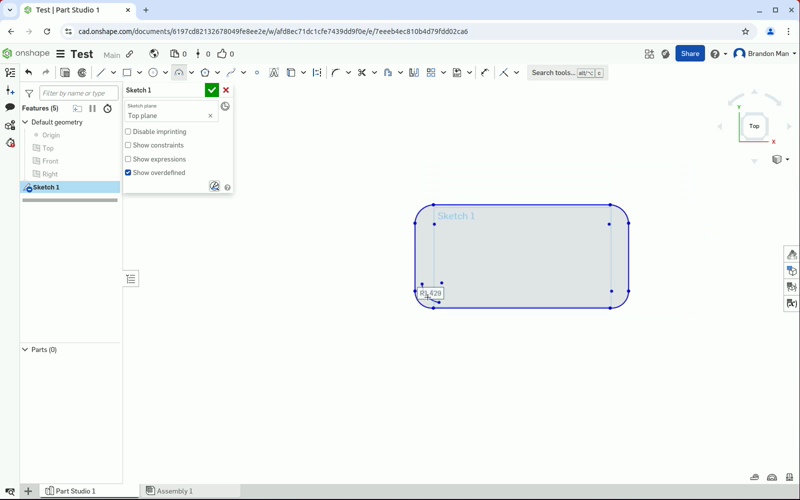
scroll(-6)
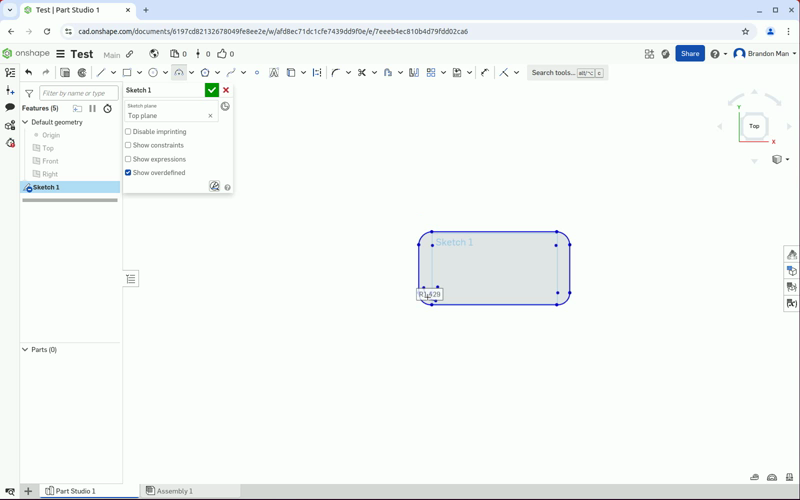
scroll(-6)
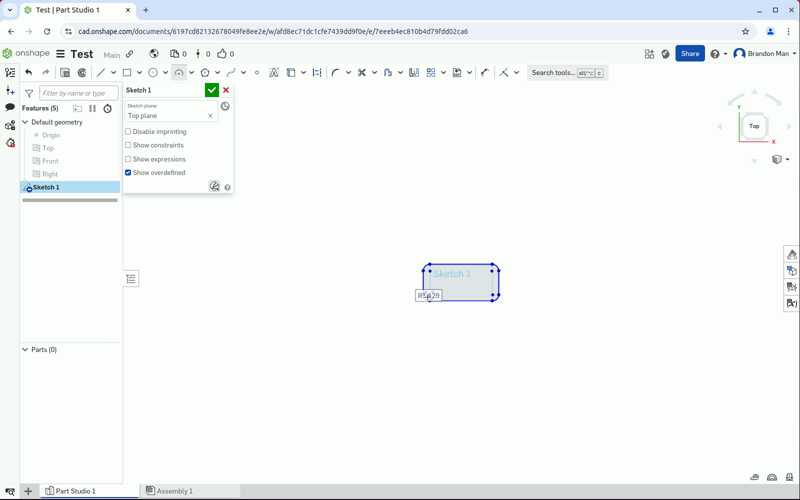
key_up(shift)
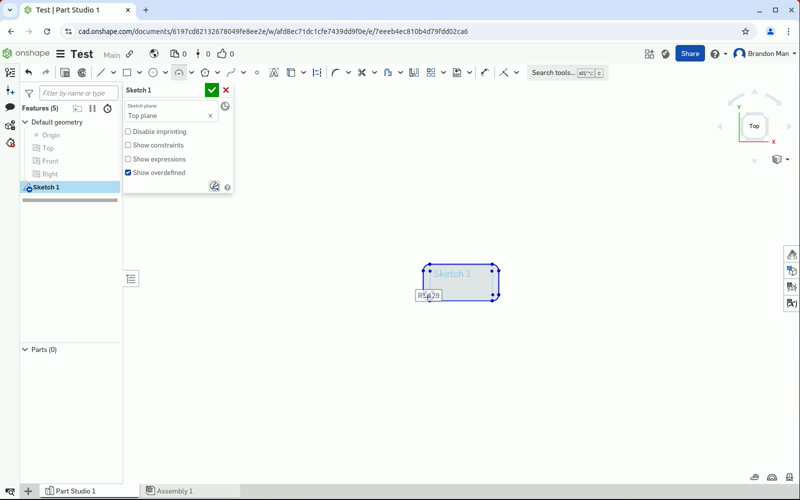
key(esc)
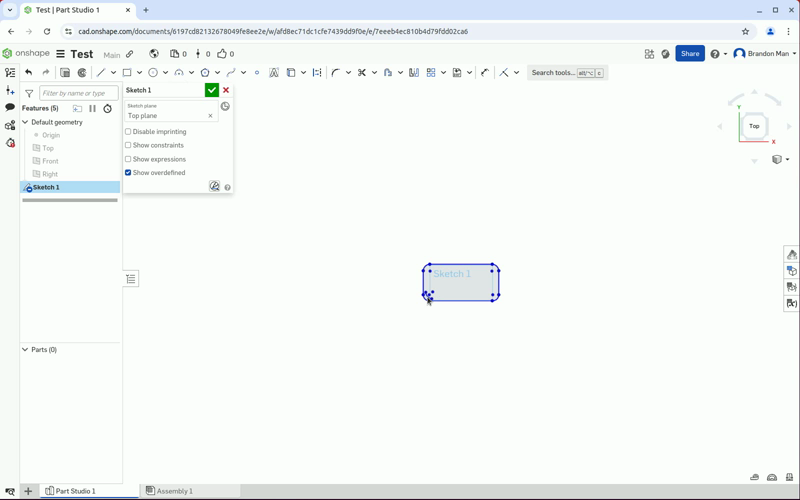
key(l)
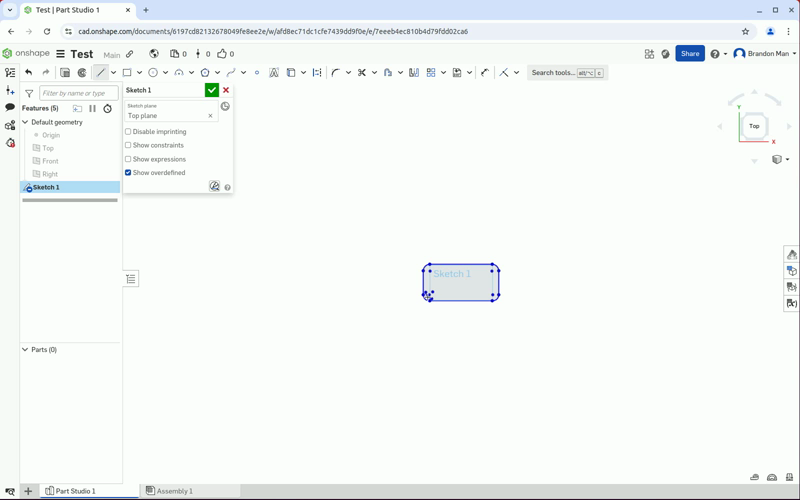
mouse_move(431, 298)
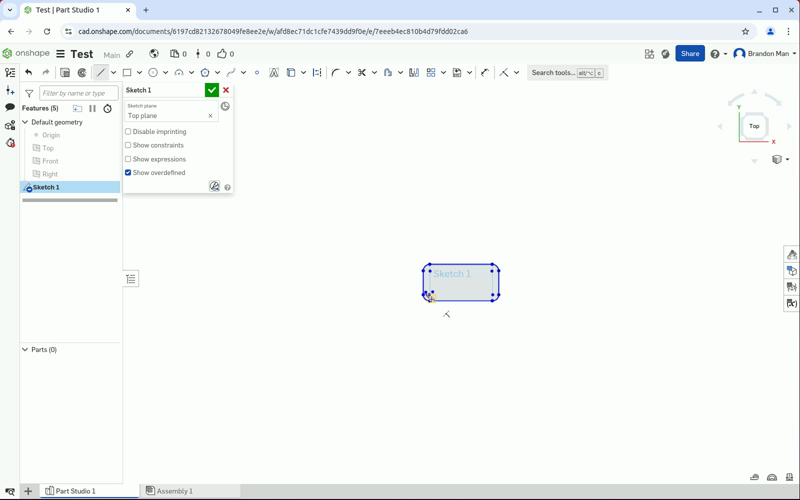
scroll(6)
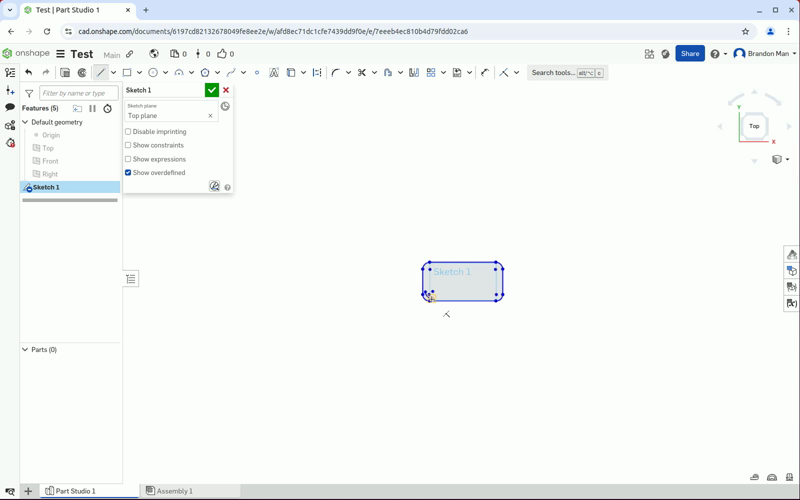
scroll(6)
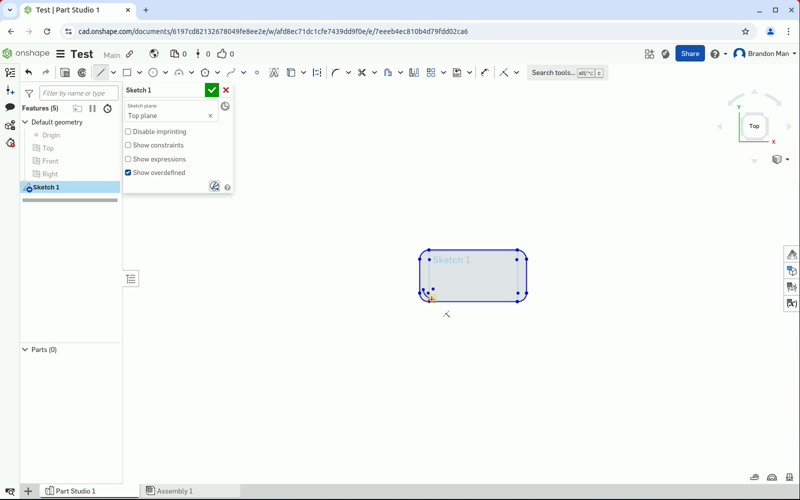
scroll(6)
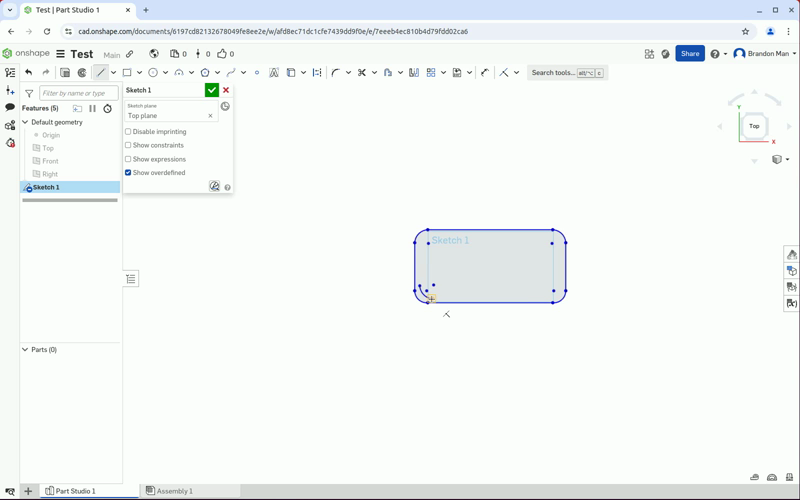
scroll(6)
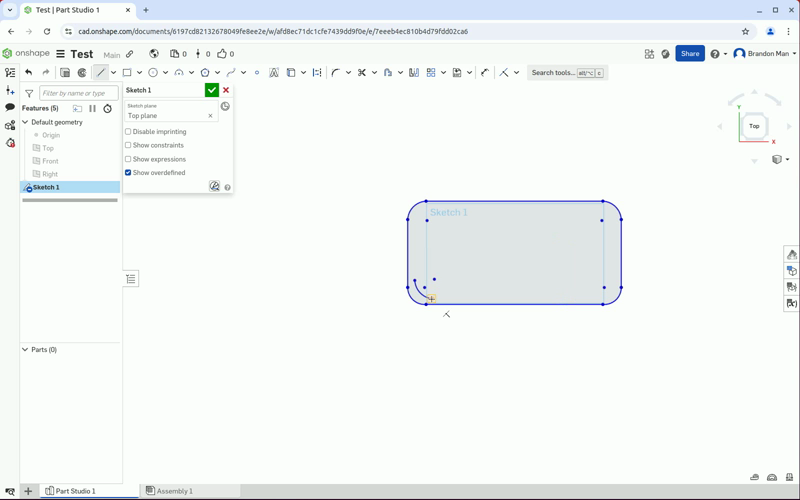
scroll(6)
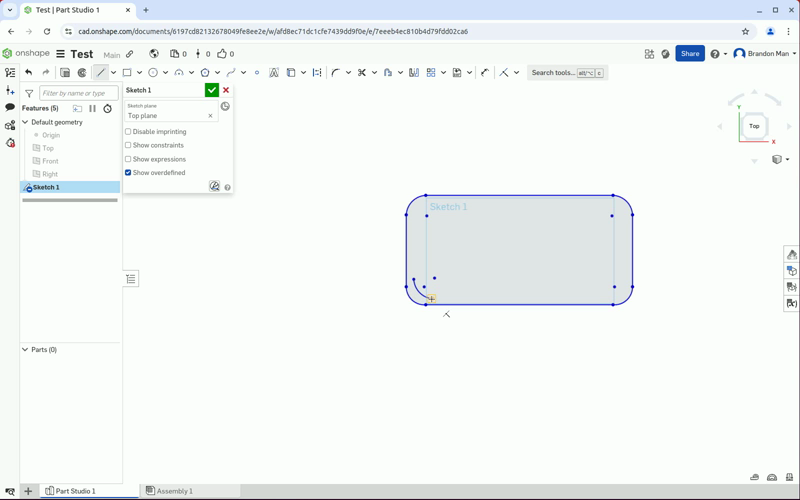
scroll(6)
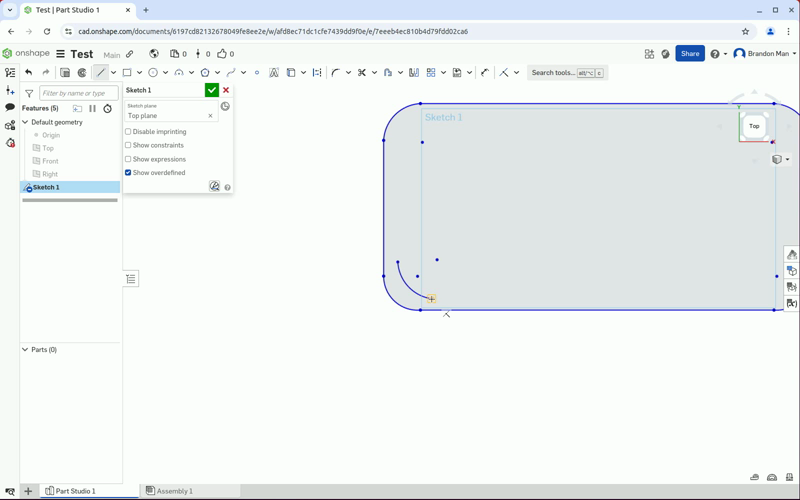
scroll(6)
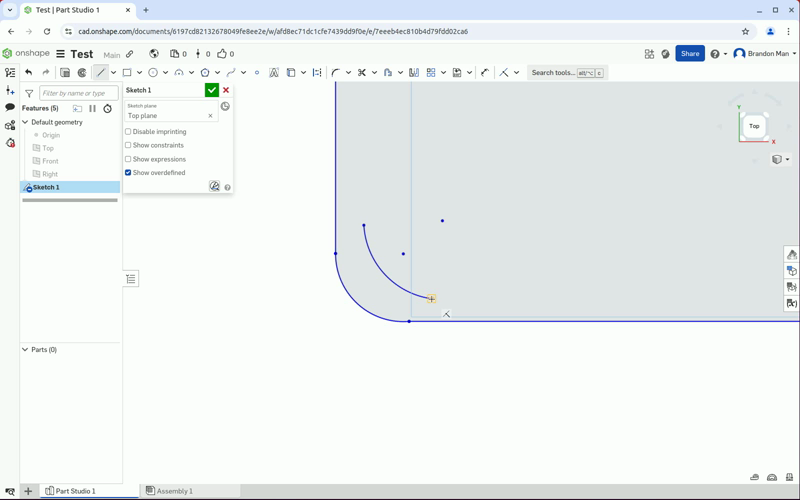
click(431, 298)
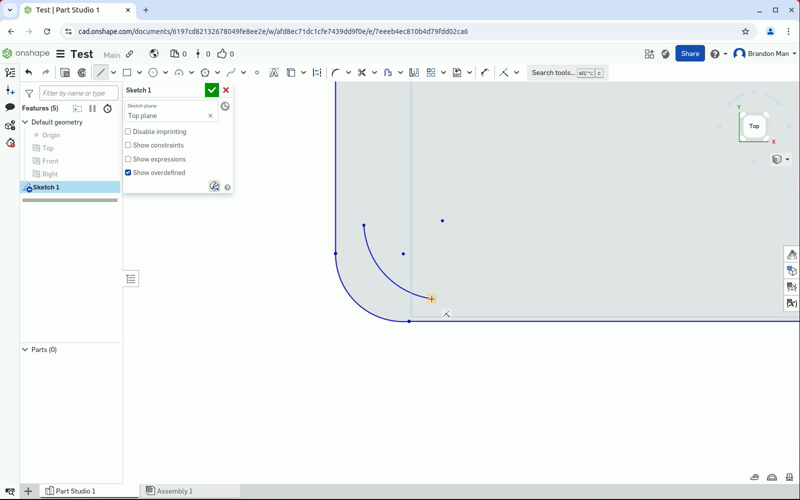
scroll(-6)
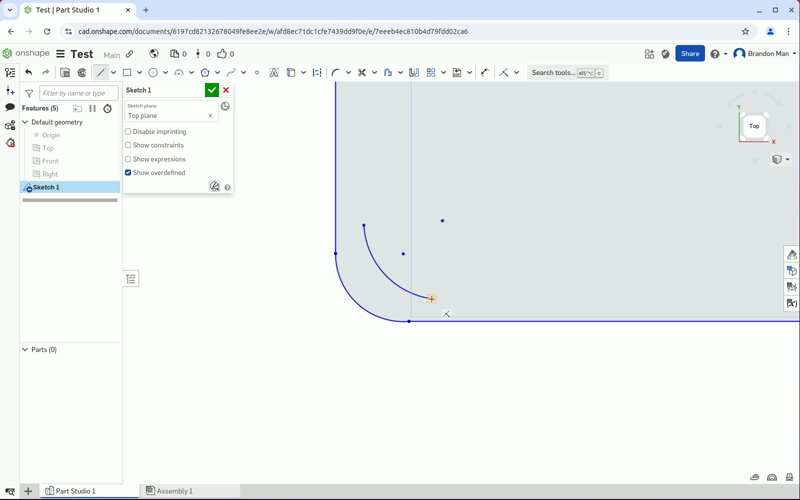
scroll(-6)
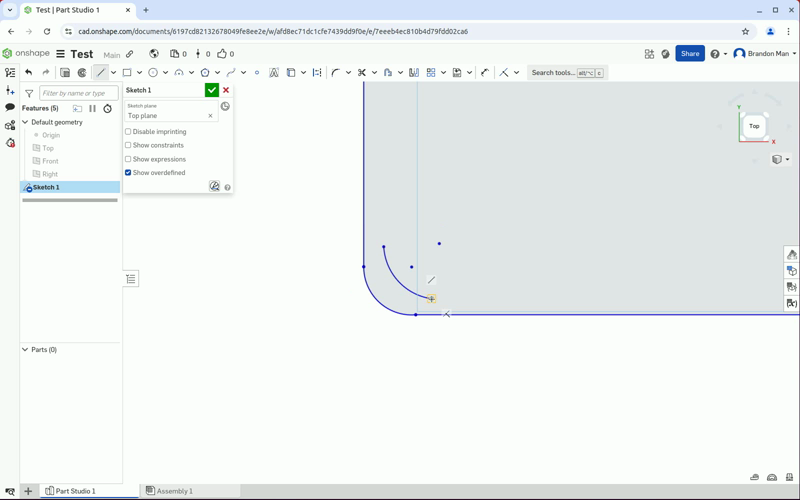
scroll(-6)
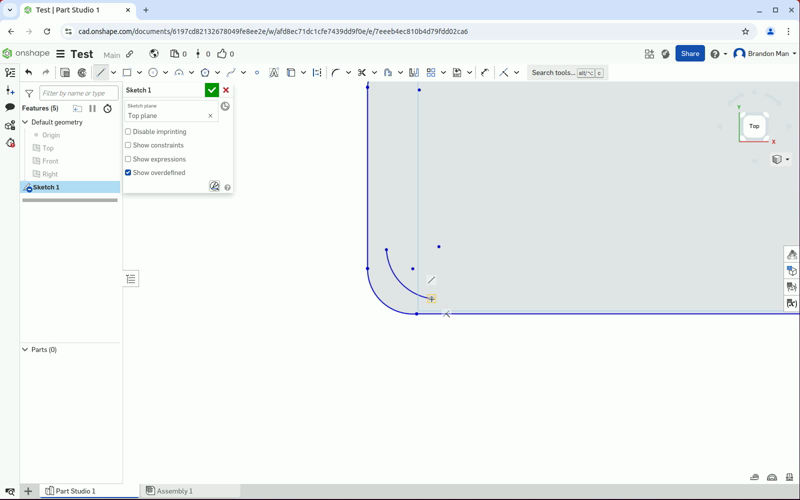
scroll(-6)
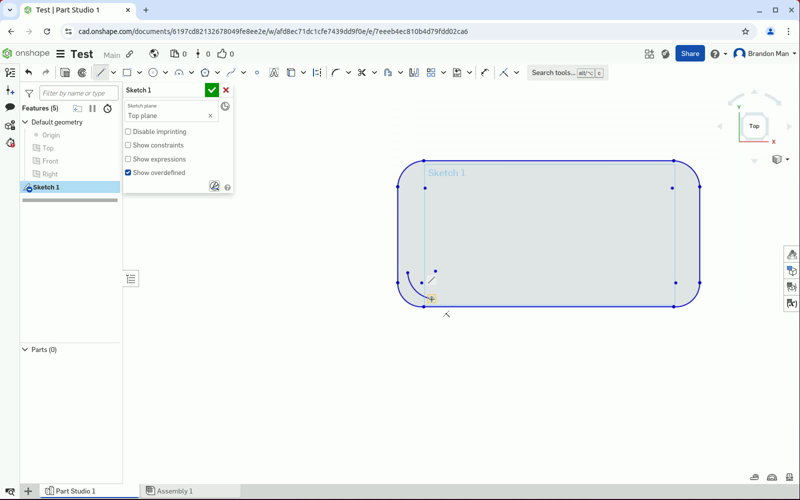
scroll(-6)
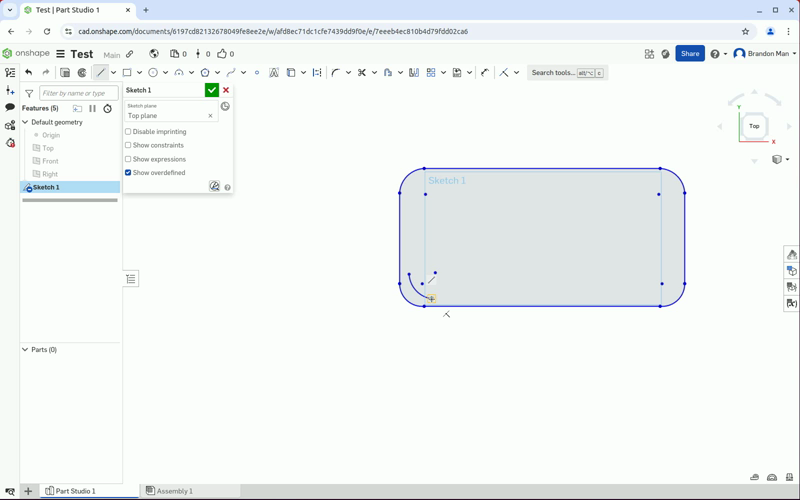
scroll(-6)
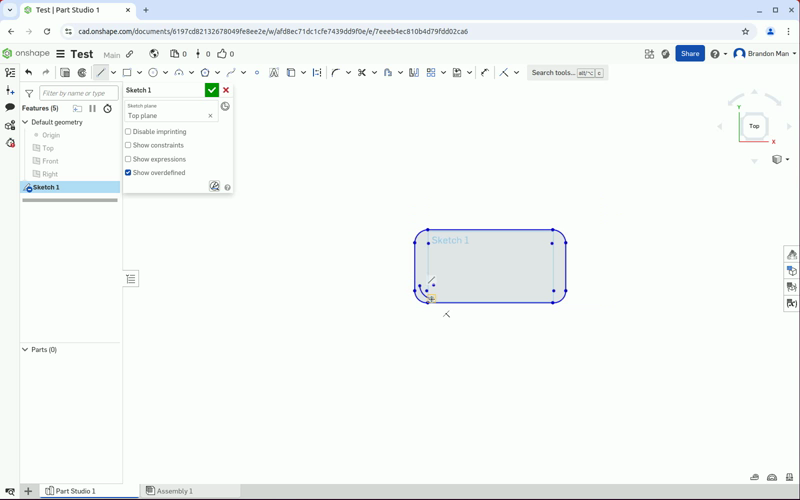
scroll(-6)
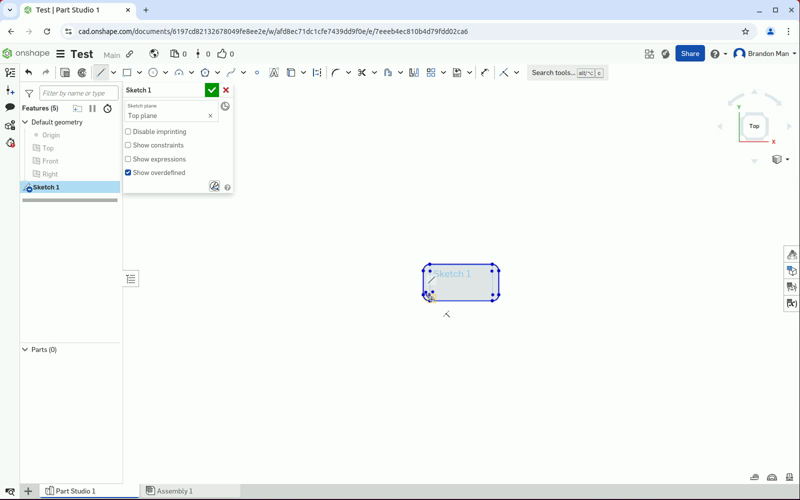
key_down(shift)
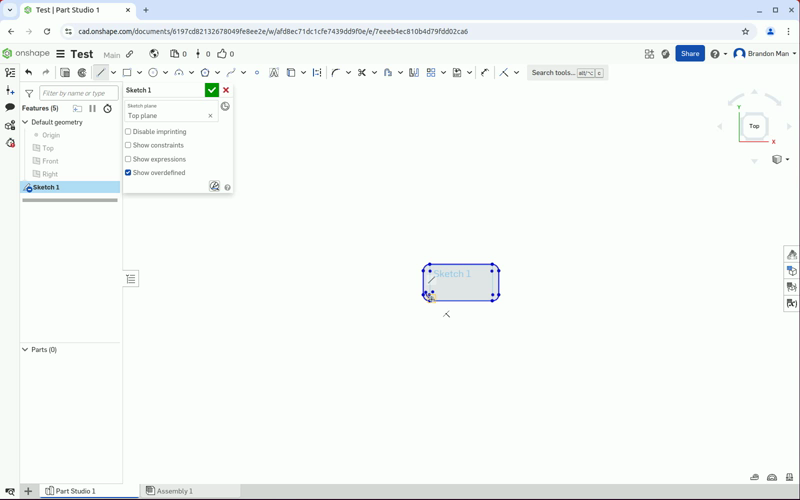
mouse_move(461, 298)
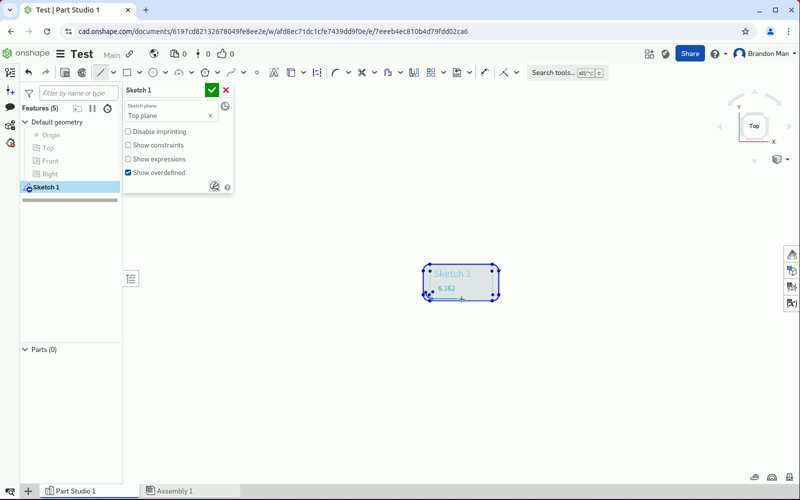
mouse_move(489, 298)
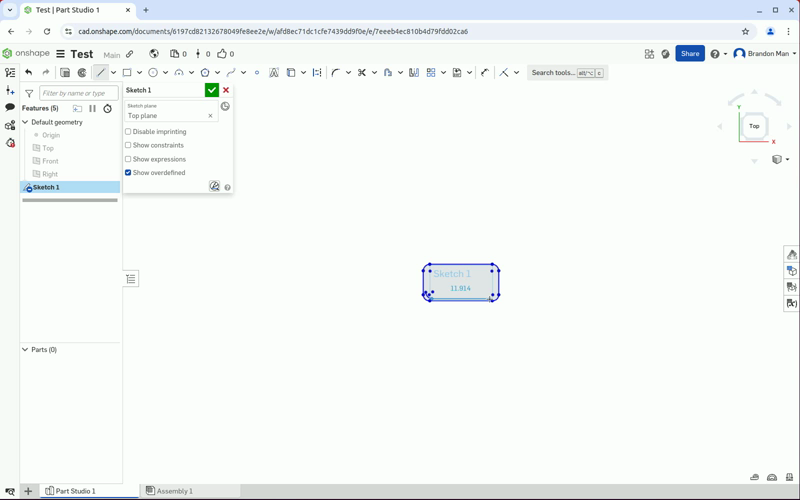
scroll(6)
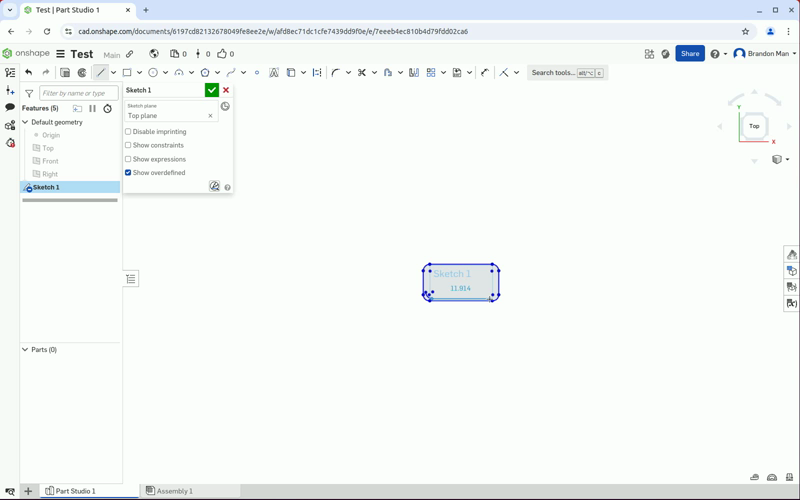
scroll(6)
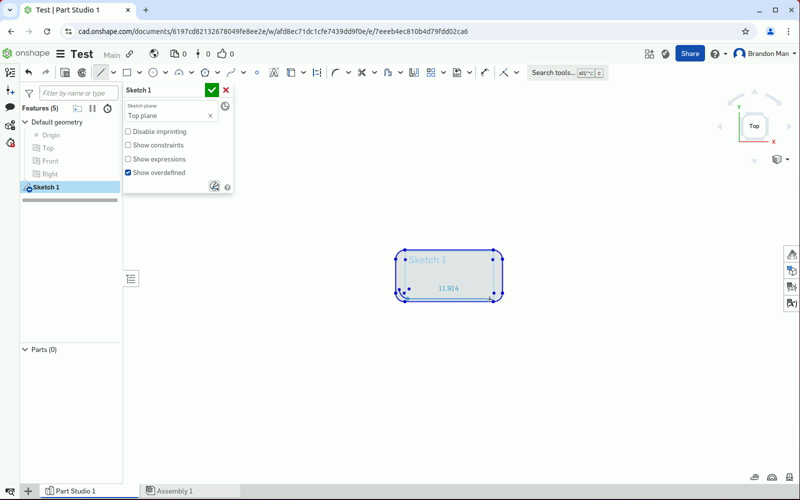
scroll(6)
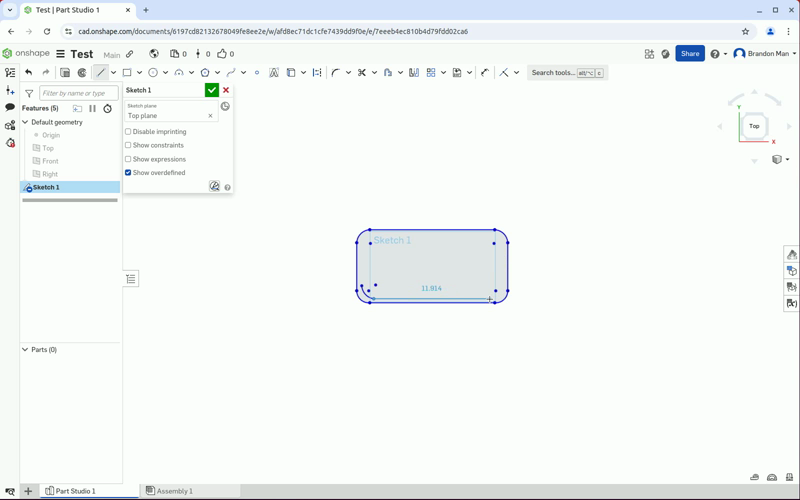
scroll(6)
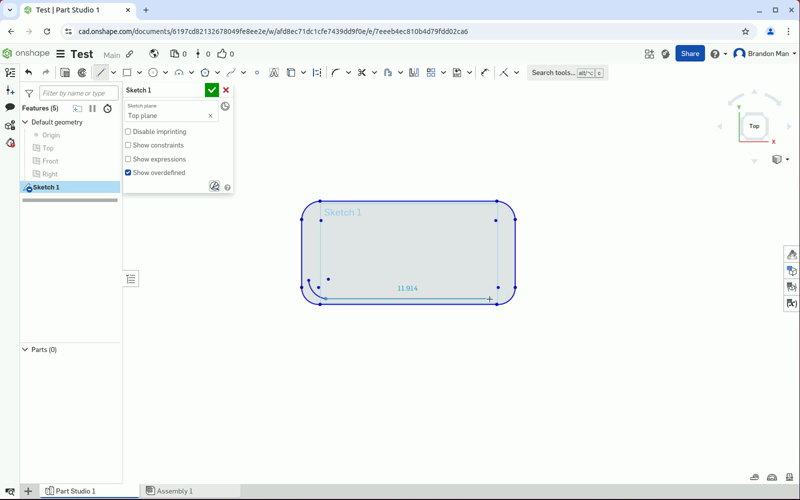
scroll(6)
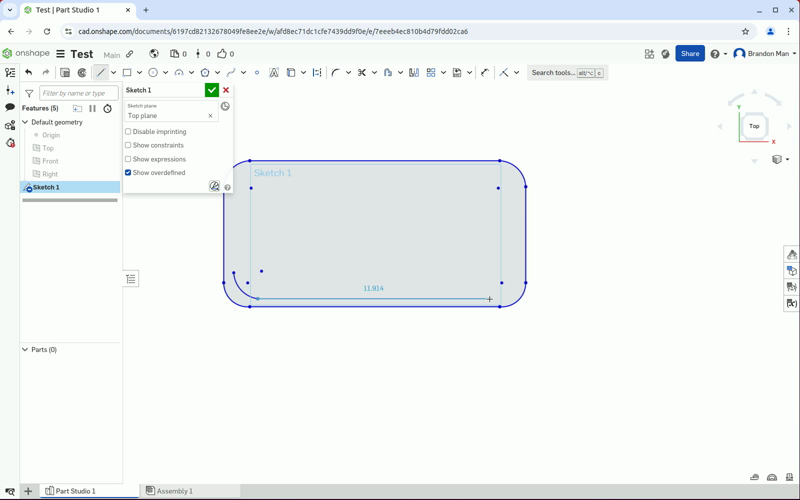
scroll(6)
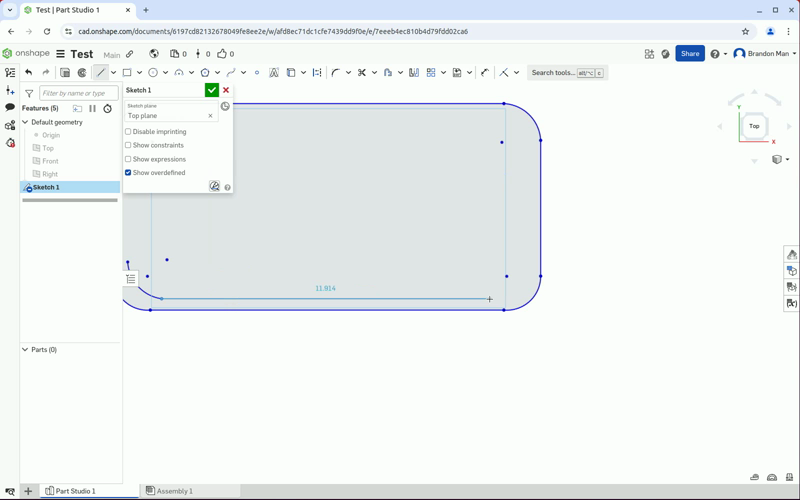
scroll(6)
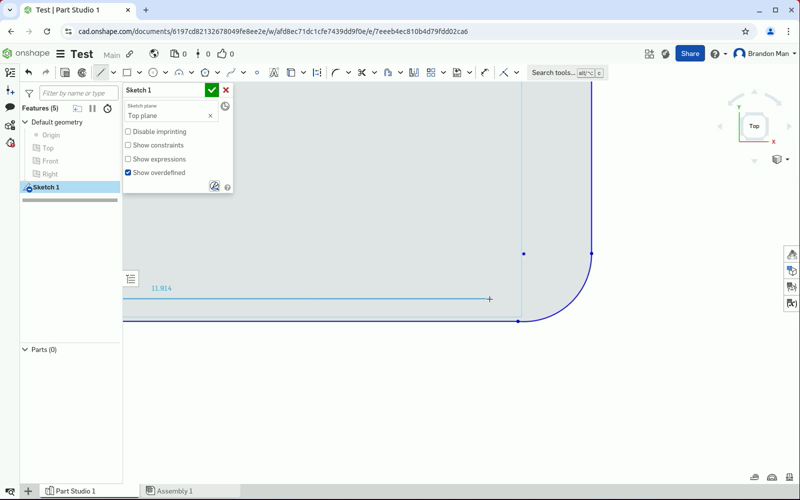
click(489, 298)
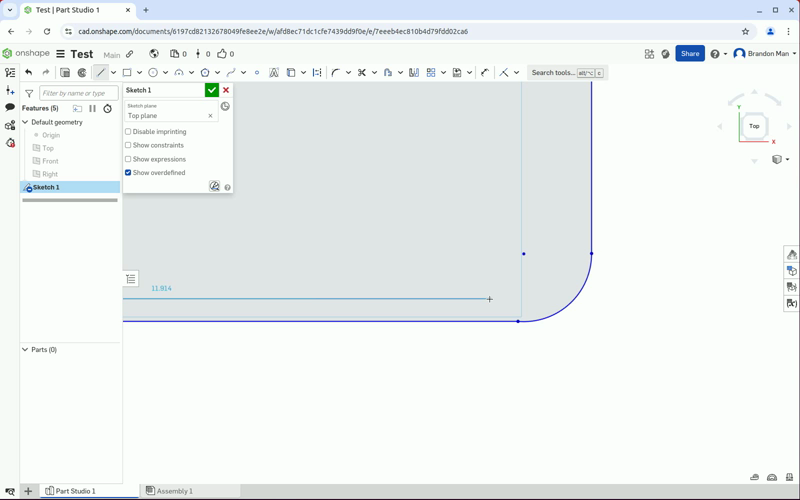
scroll(-6)
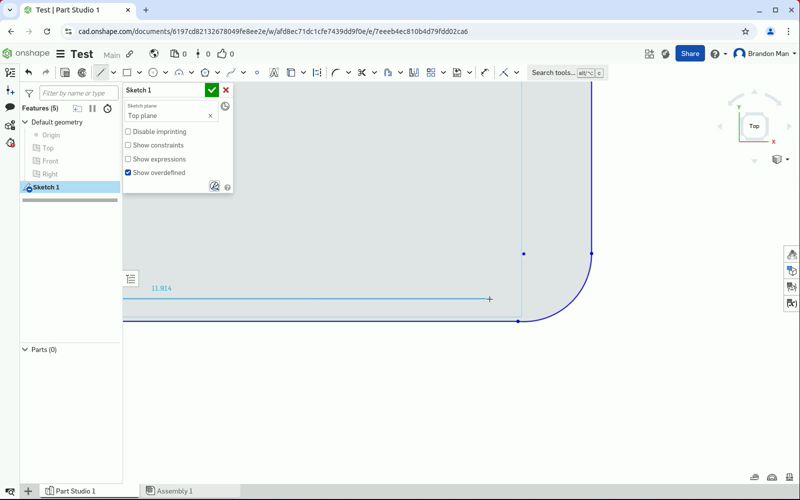
scroll(-6)
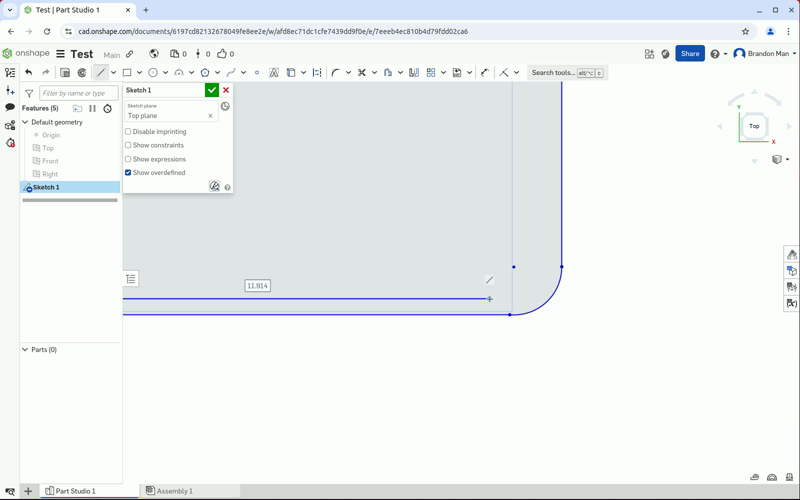
scroll(-6)
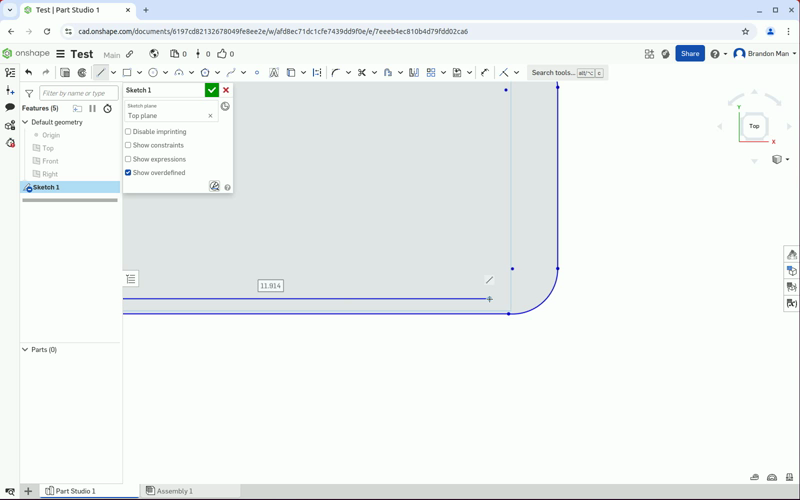
scroll(-6)
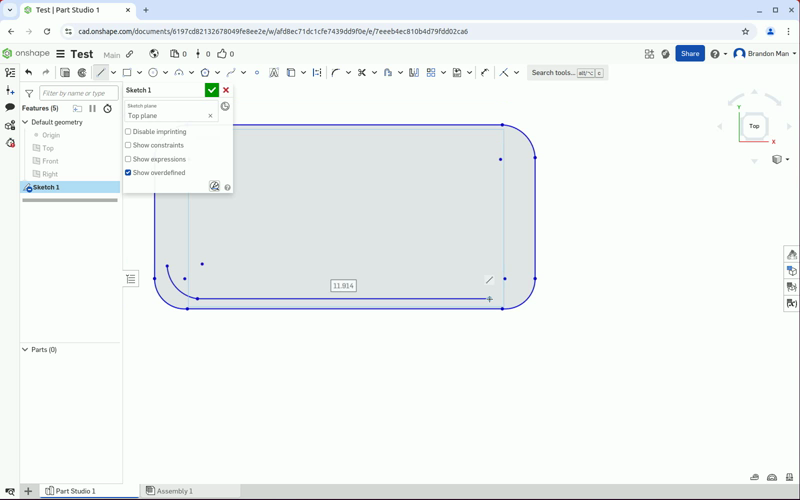
scroll(-6)
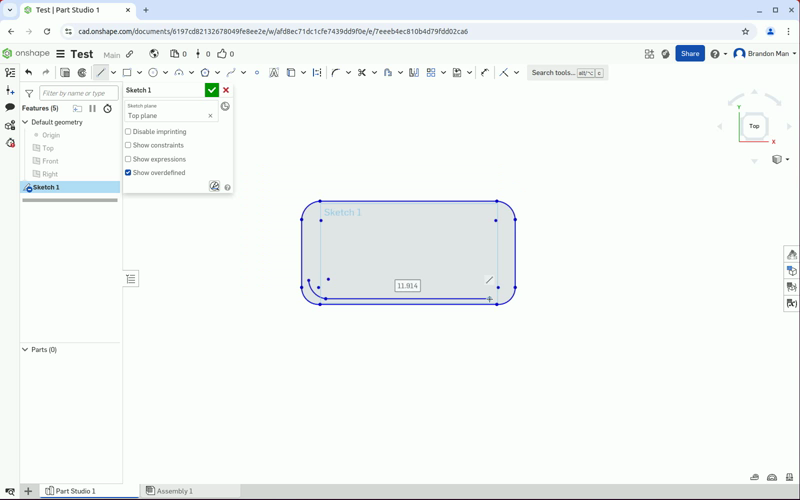
scroll(-6)
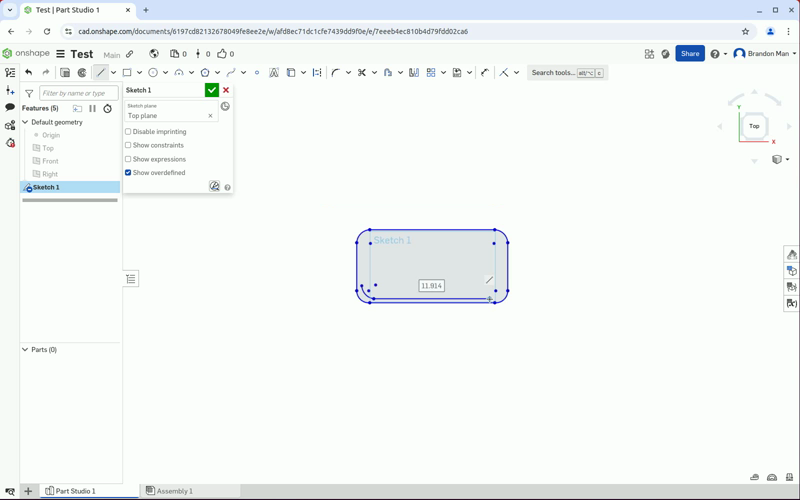
scroll(-6)
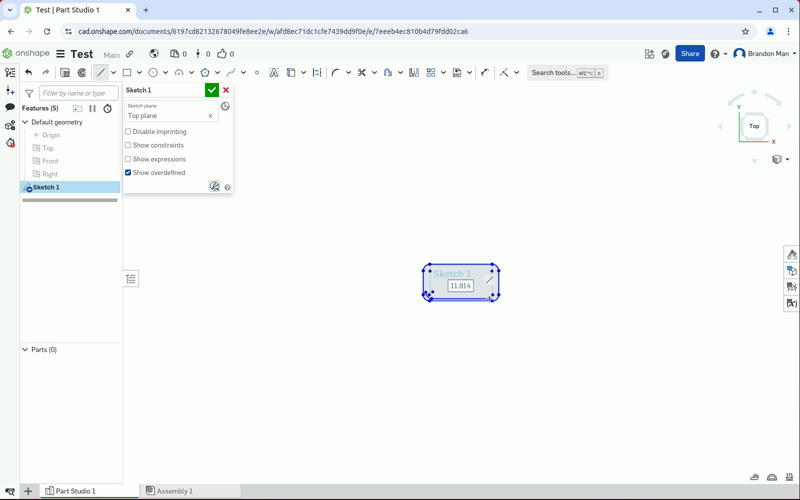
key_up(shift)
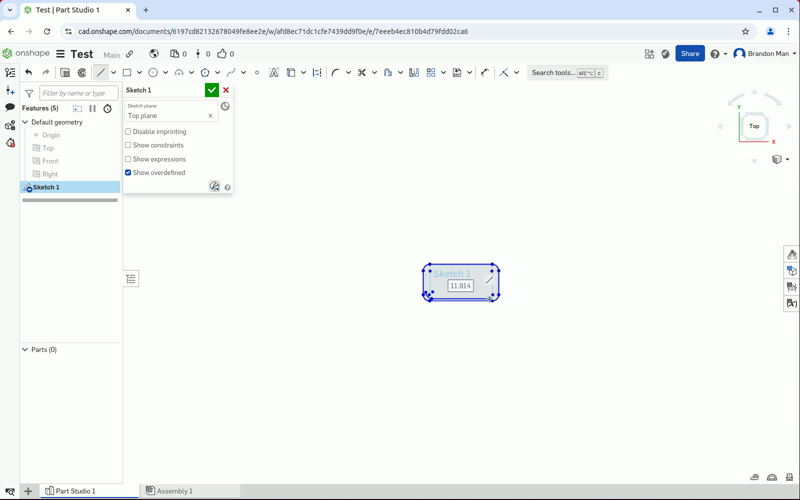
key(esc)
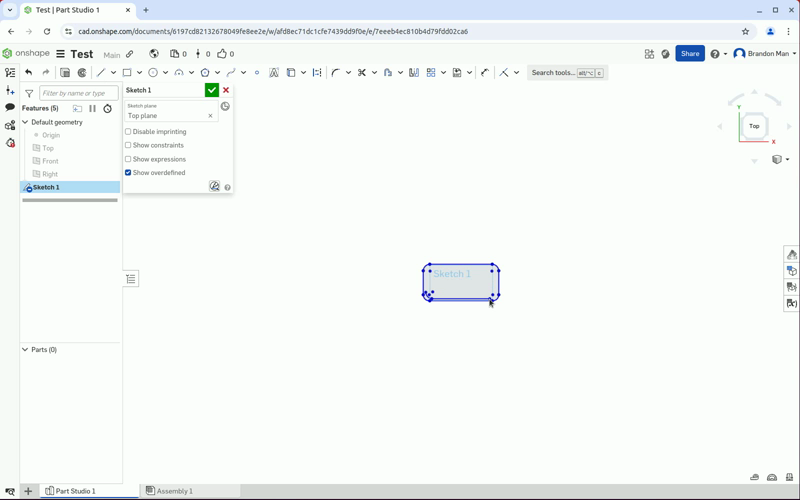
key(a)
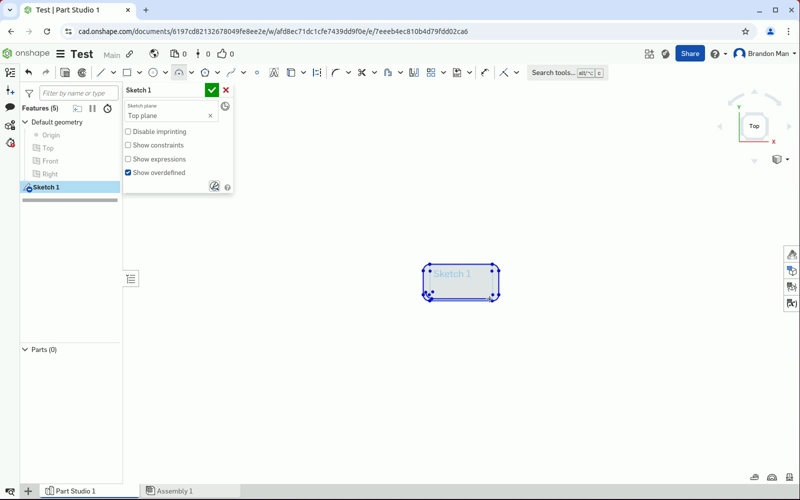
mouse_move(489, 298)
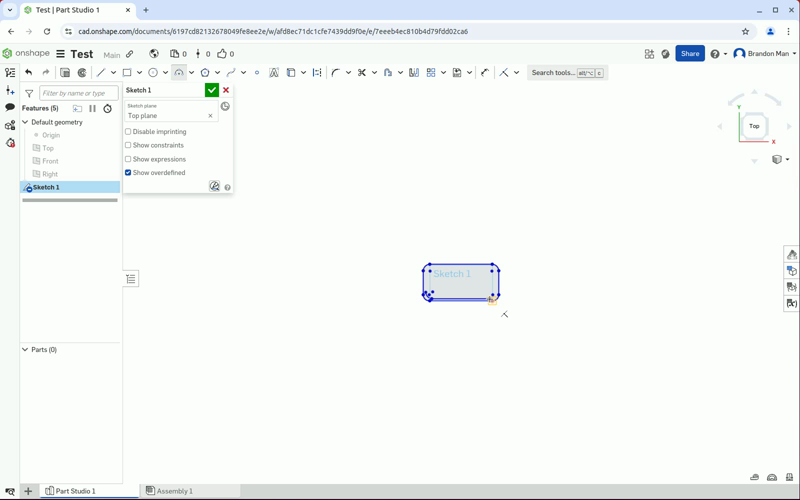
scroll(6)
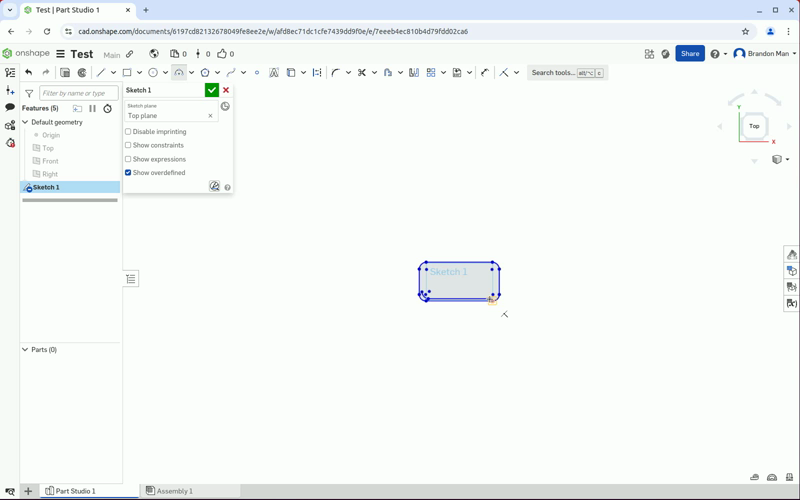
scroll(6)
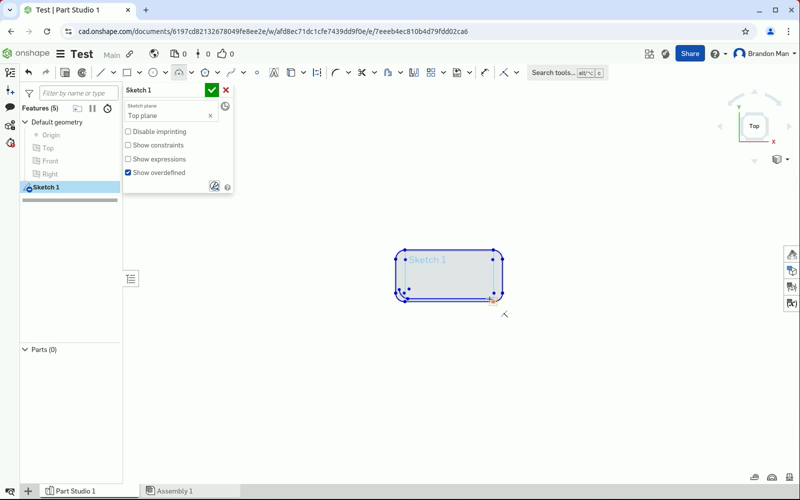
scroll(6)
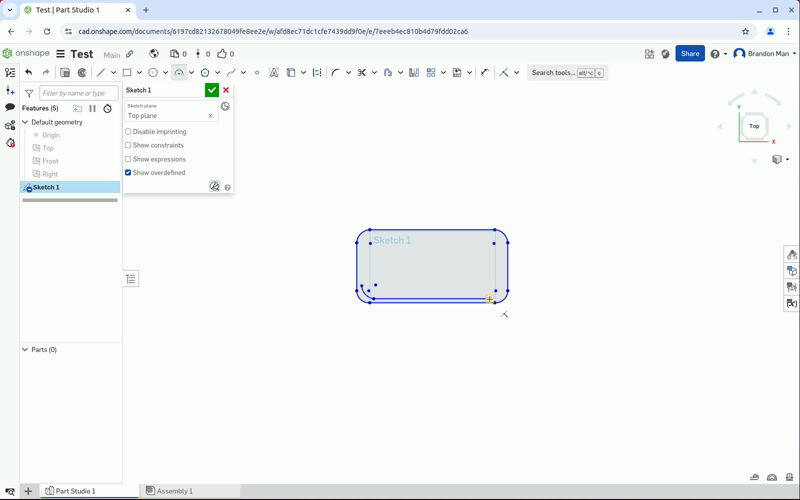
scroll(6)
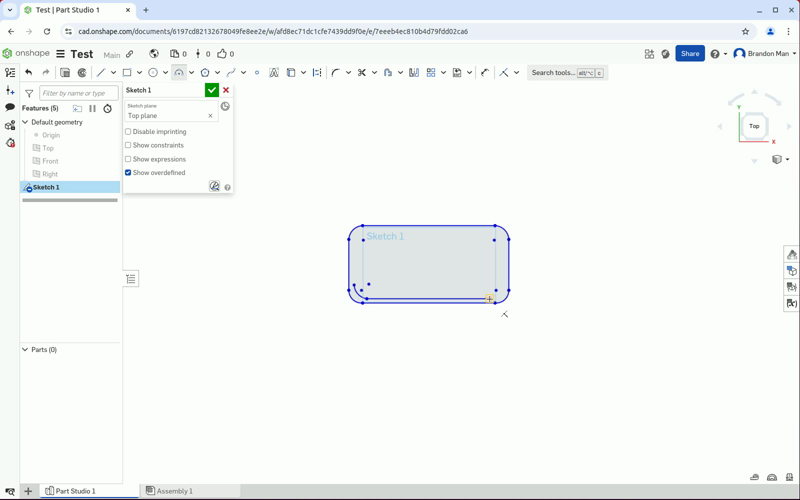
scroll(6)
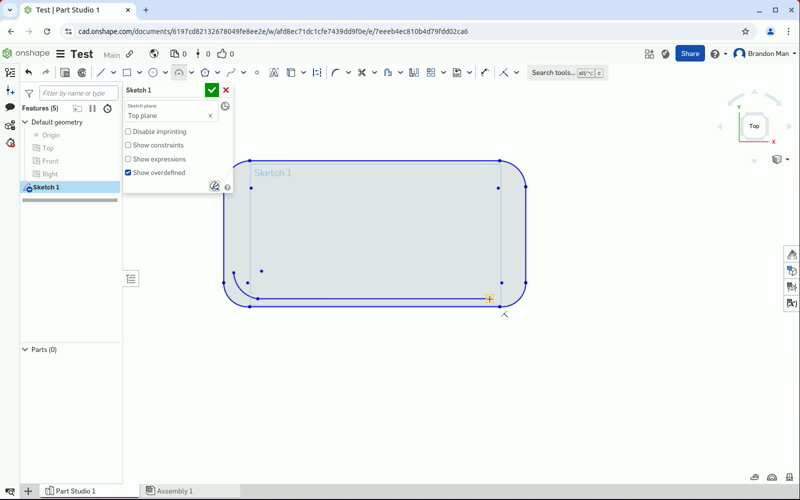
scroll(6)
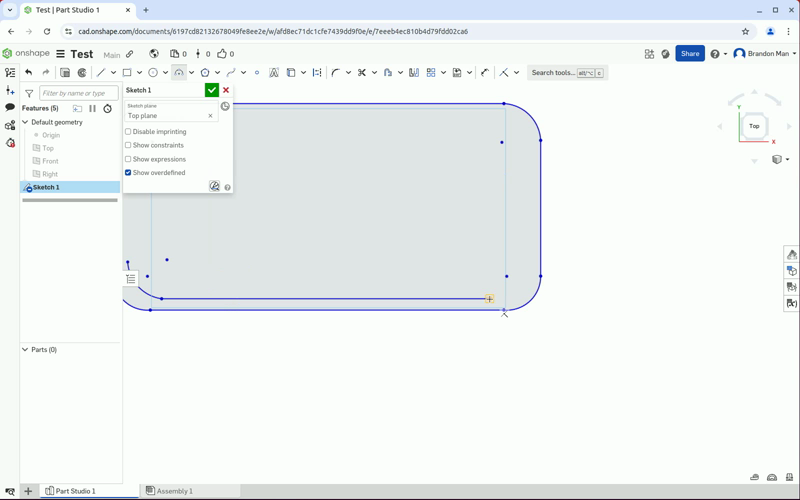
scroll(6)
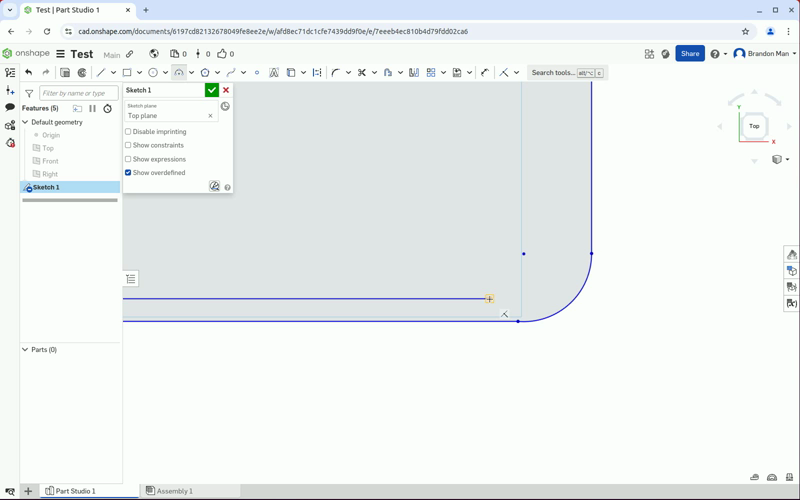
click(489, 298)
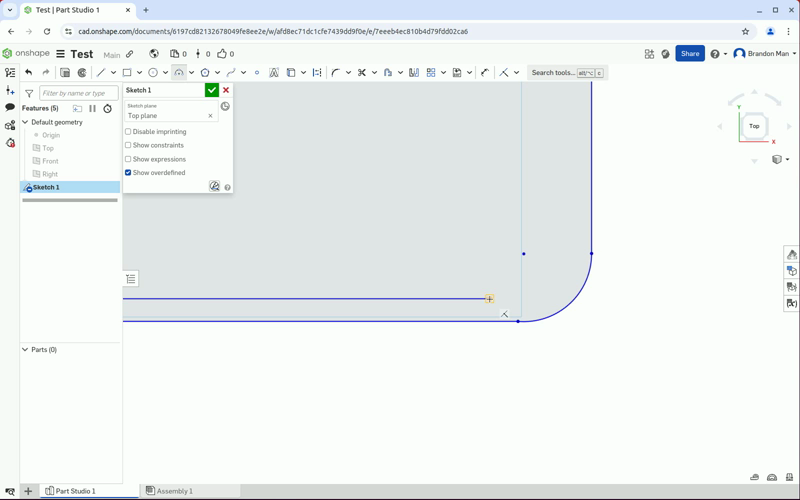
scroll(-6)
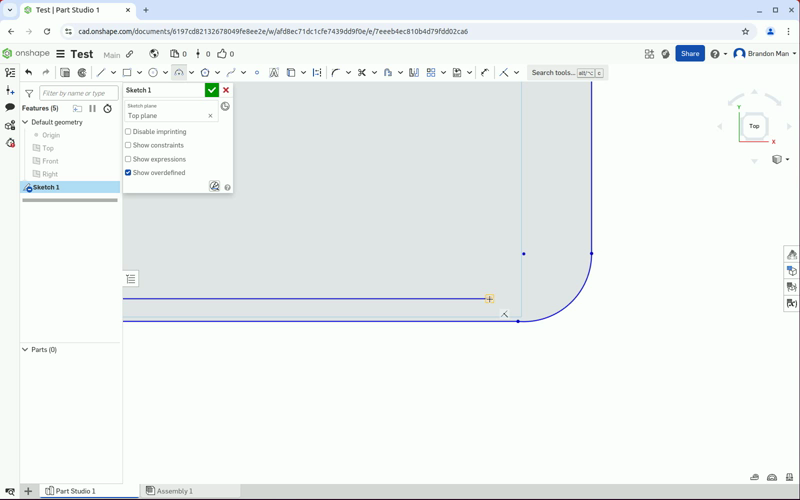
scroll(-6)
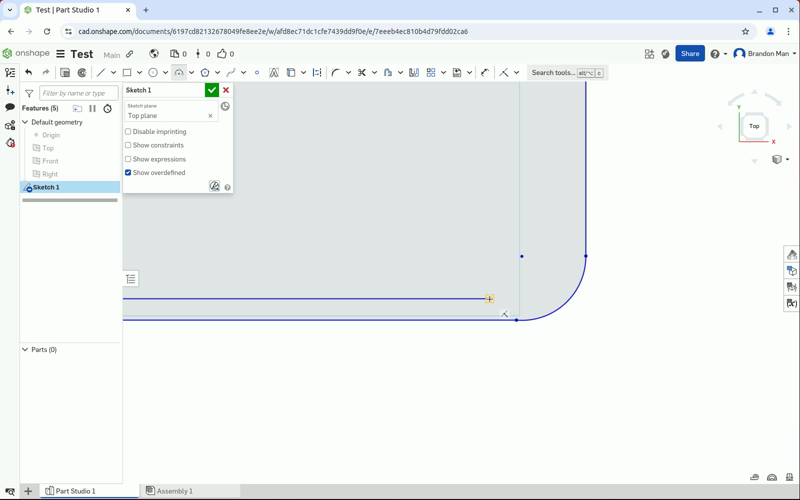
scroll(-6)
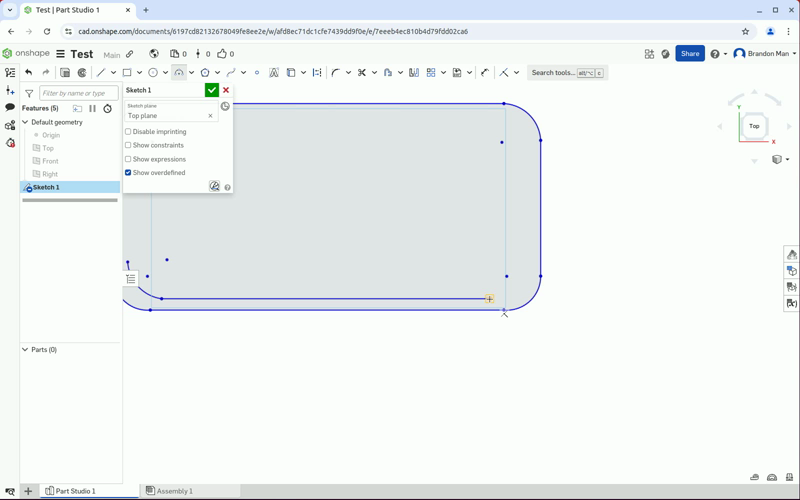
scroll(-6)
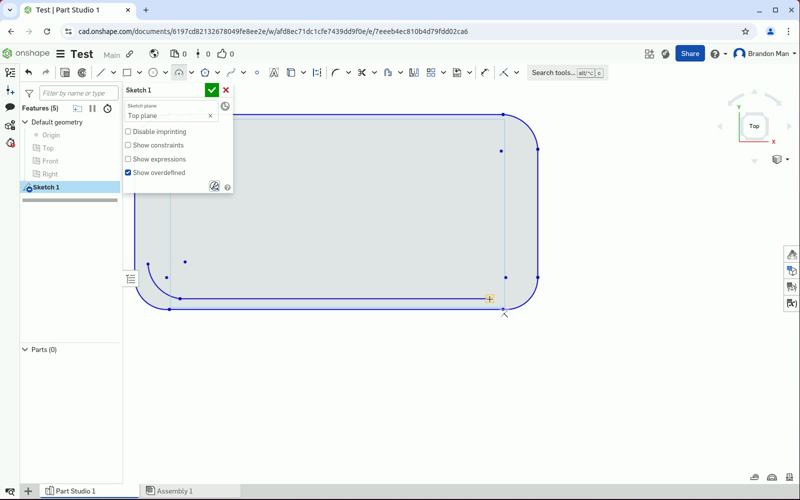
scroll(-6)
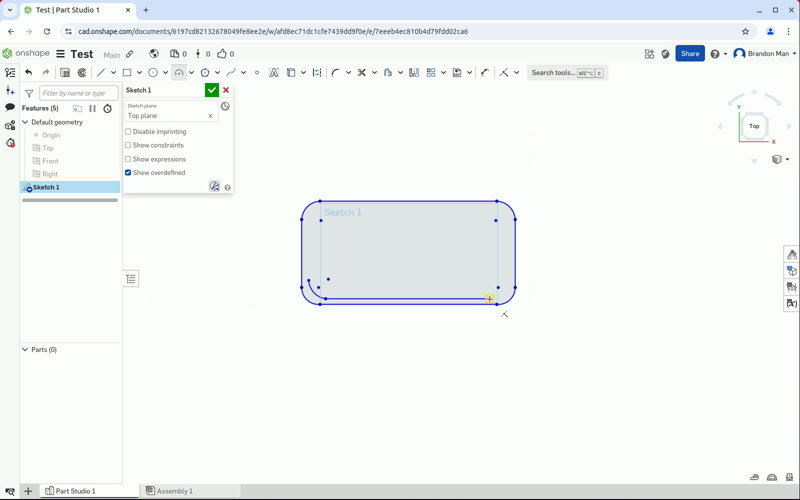
scroll(-6)
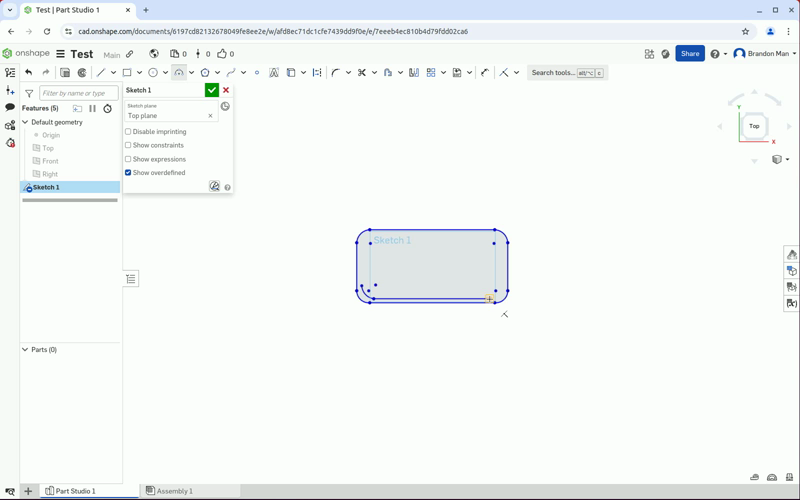
scroll(-6)
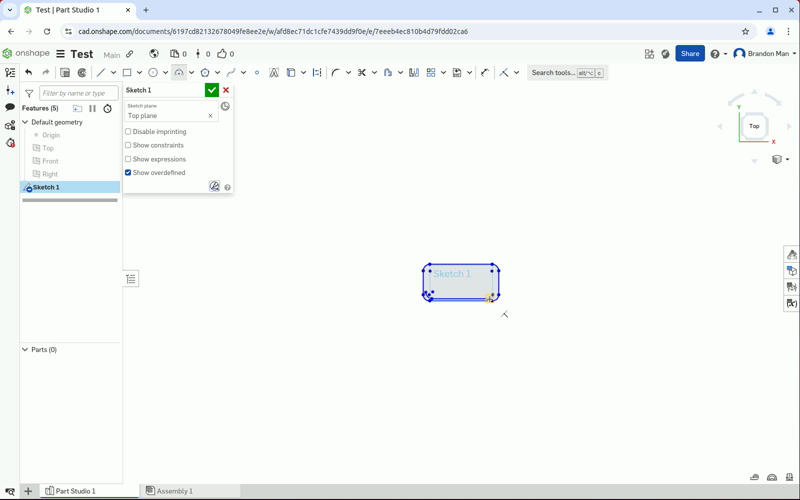
key_down(shift)
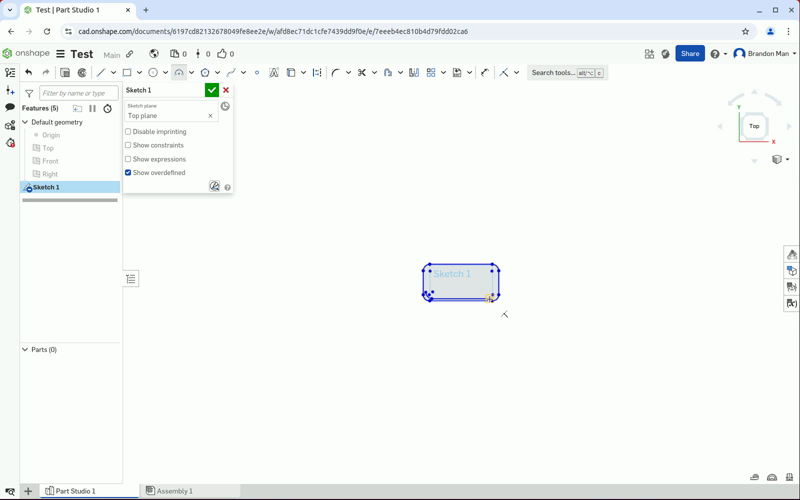
mouse_move(496, 292)
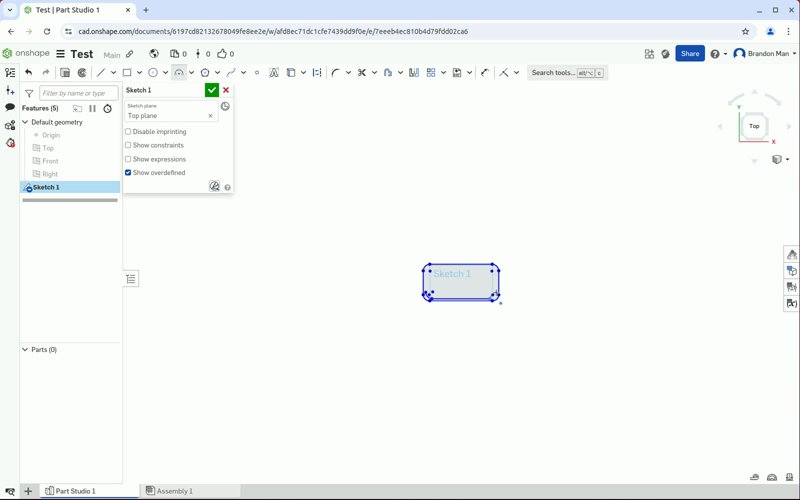
scroll(6)
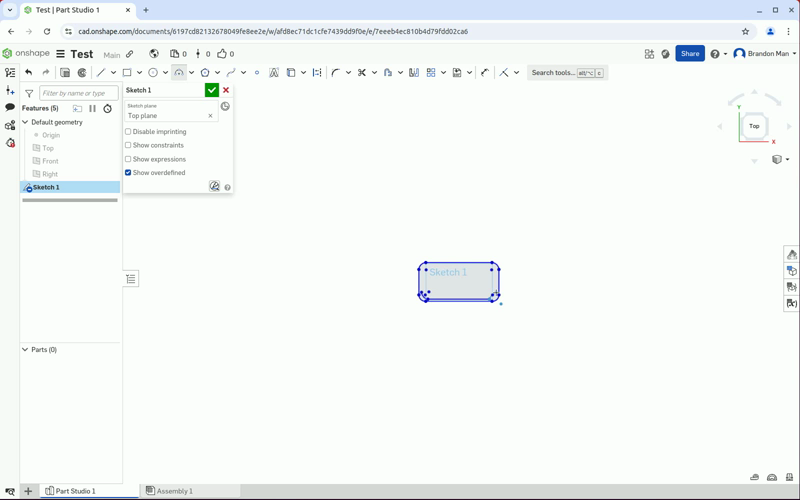
scroll(6)
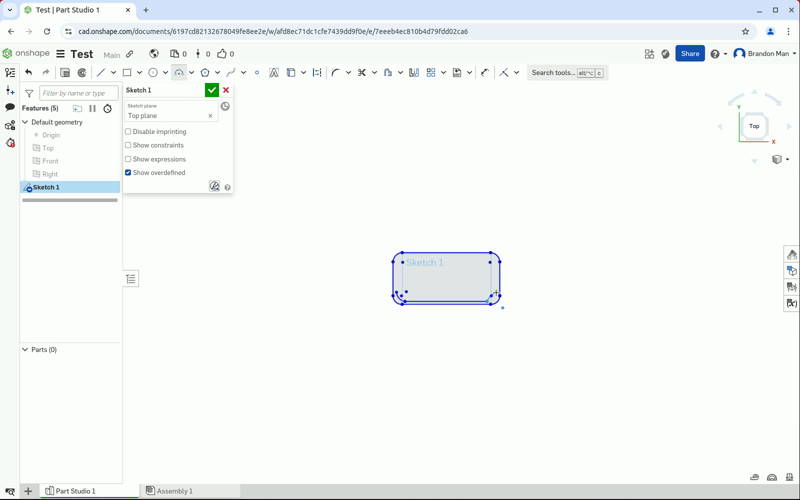
scroll(6)
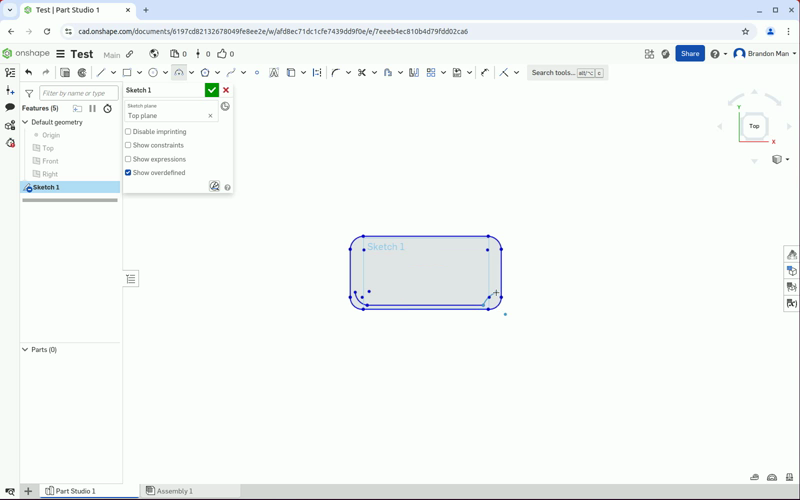
scroll(6)
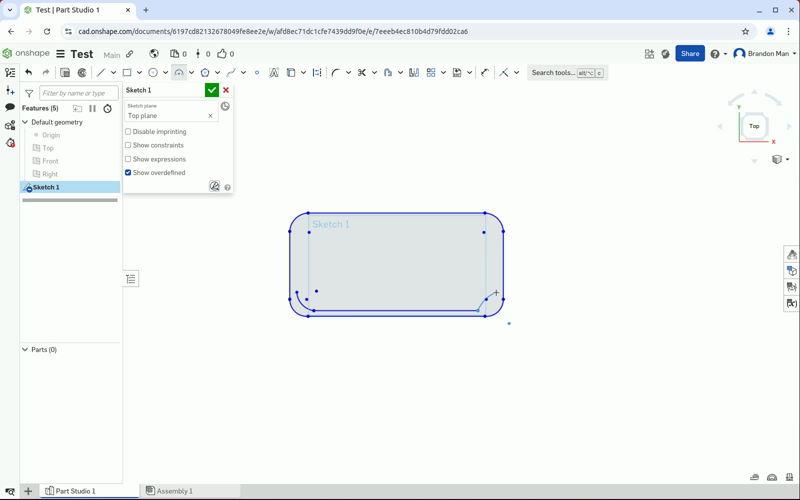
scroll(6)
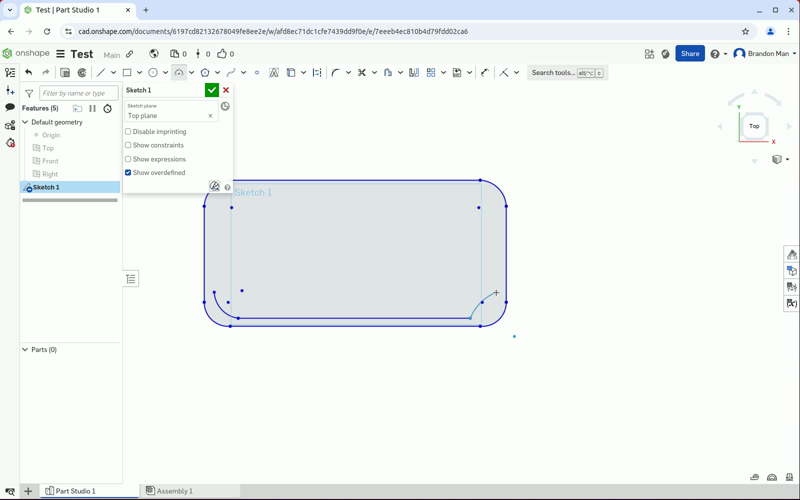
scroll(6)
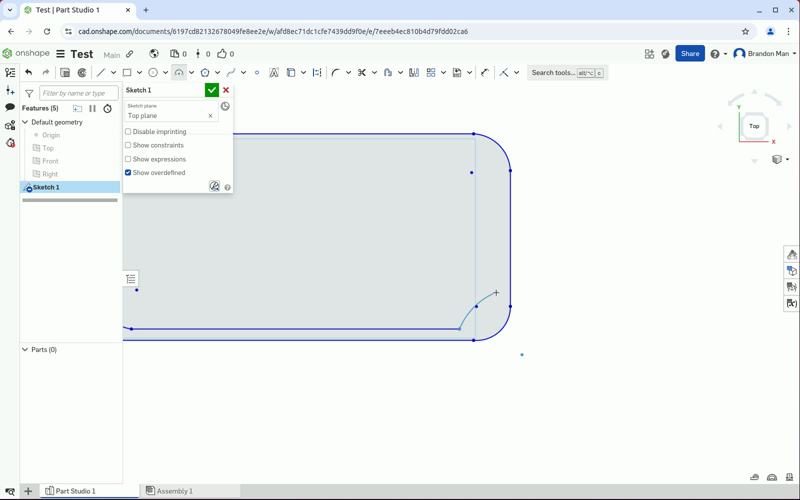
scroll(6)
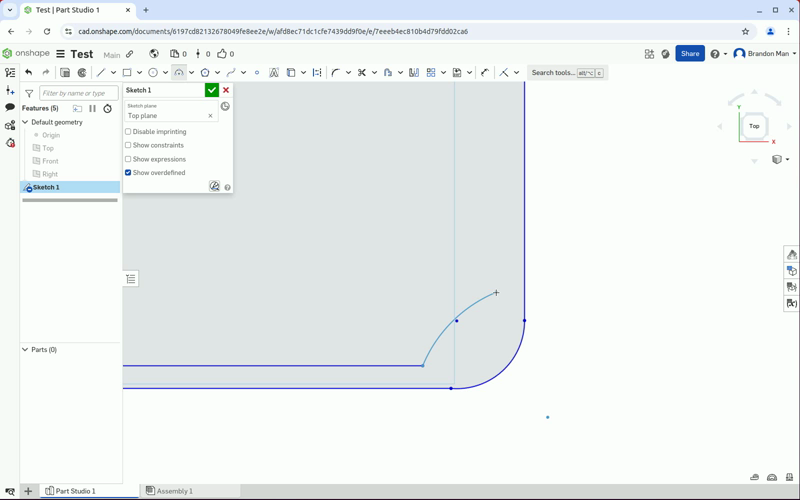
click(496, 292)
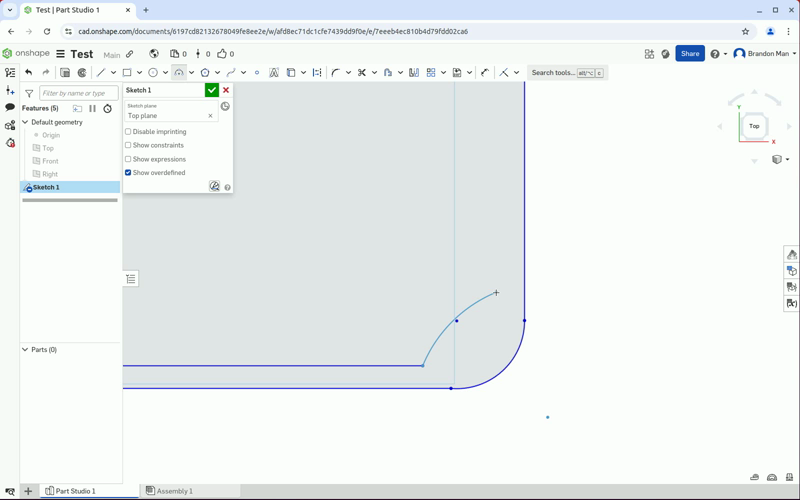
scroll(-6)
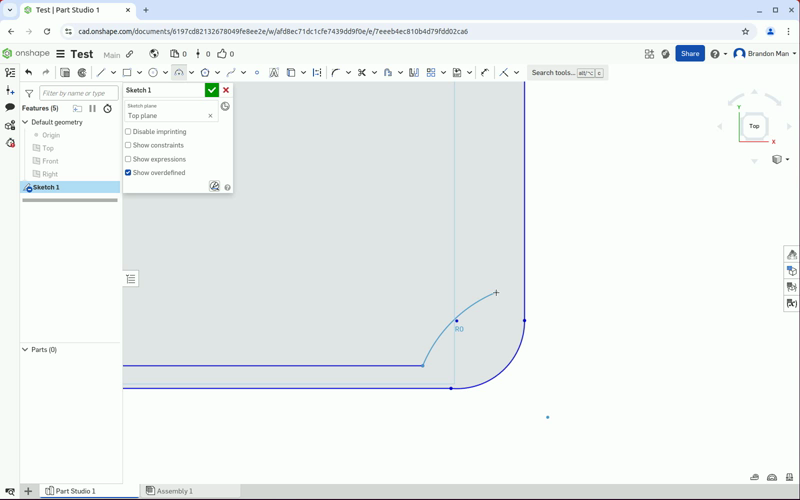
scroll(-6)
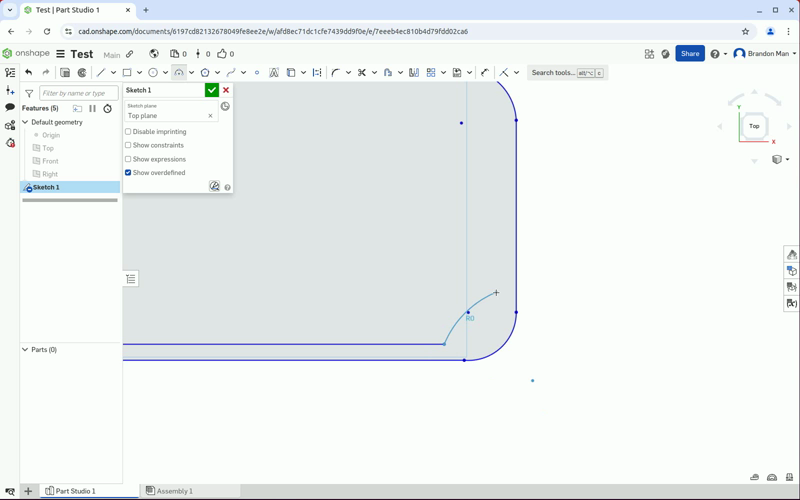
scroll(-6)
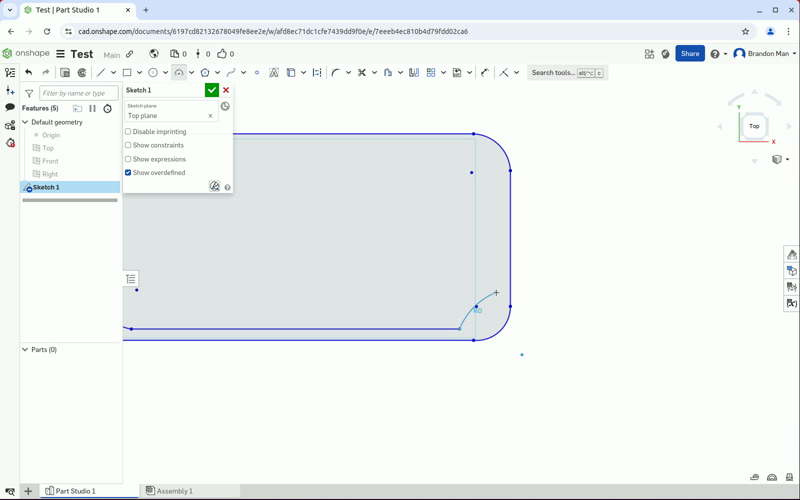
scroll(-6)
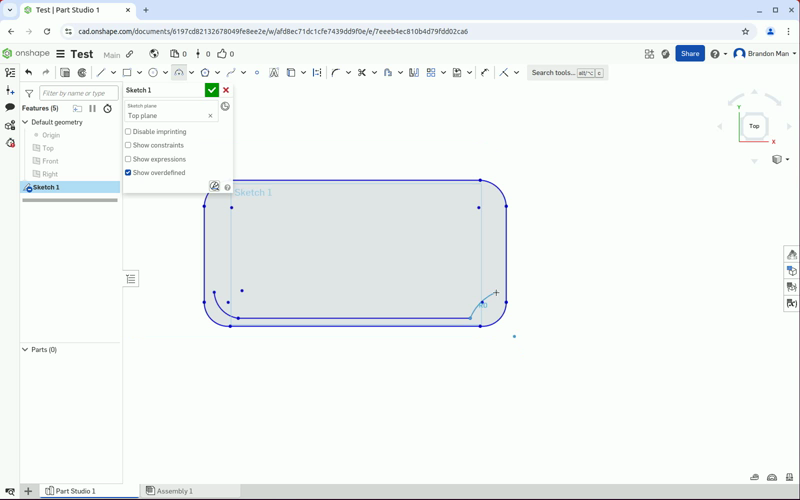
scroll(-6)
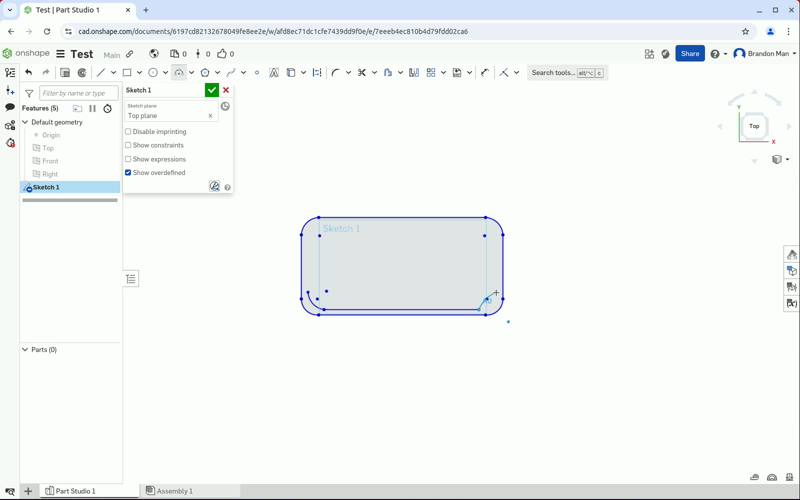
scroll(-6)
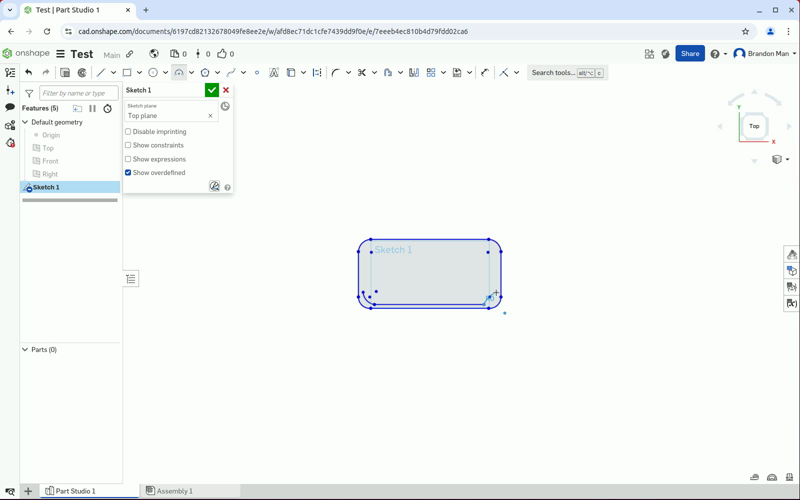
scroll(-6)
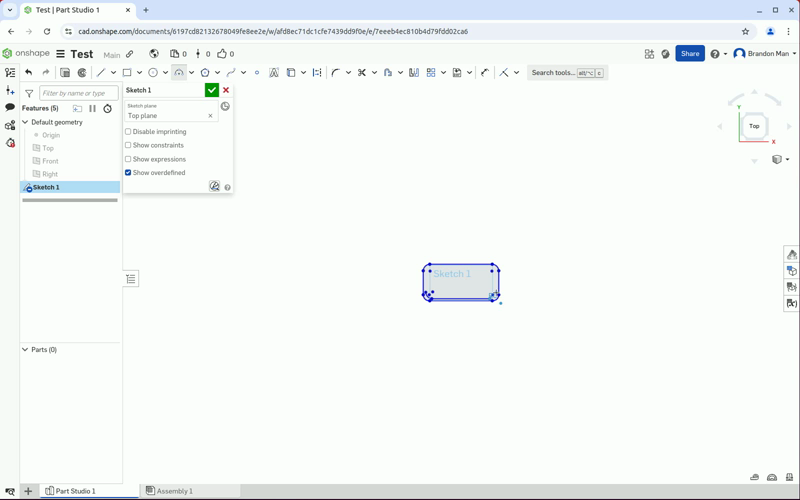
mouse_move(494, 296)
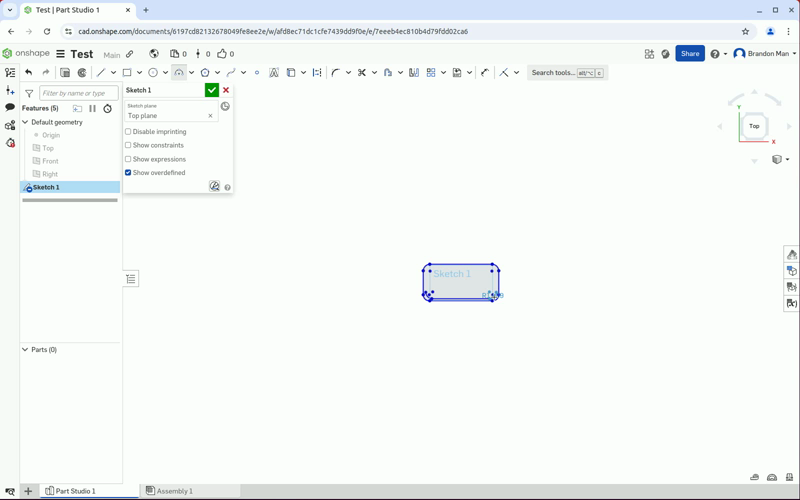
scroll(6)
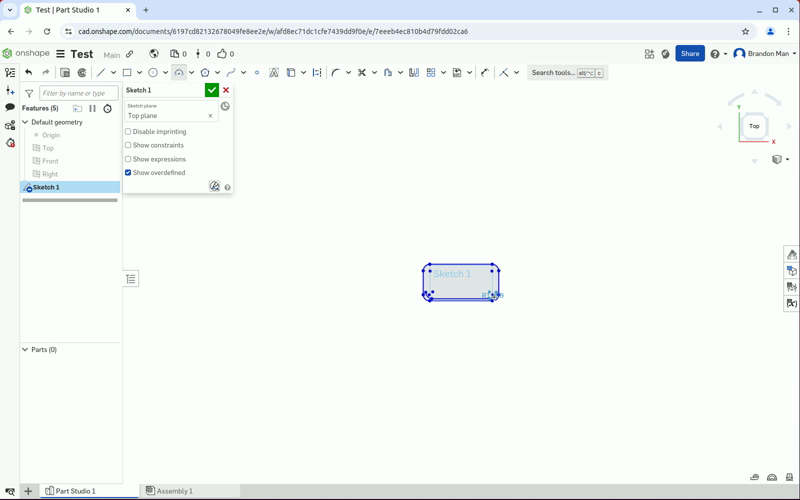
scroll(6)
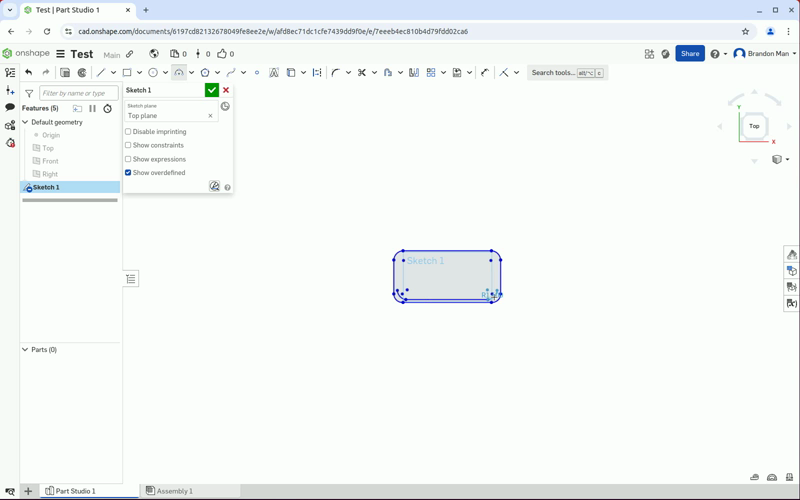
scroll(6)
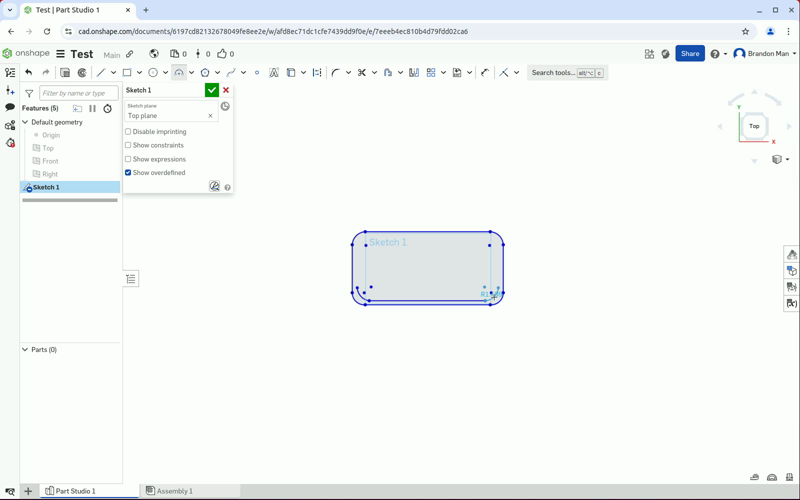
scroll(6)
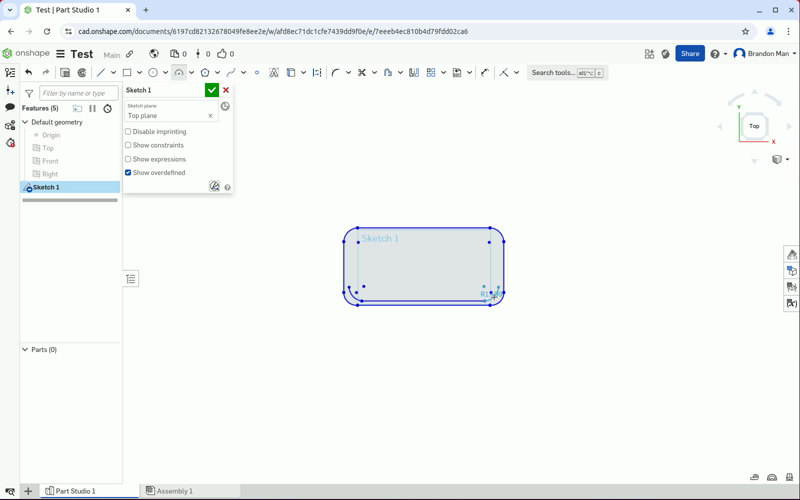
scroll(6)
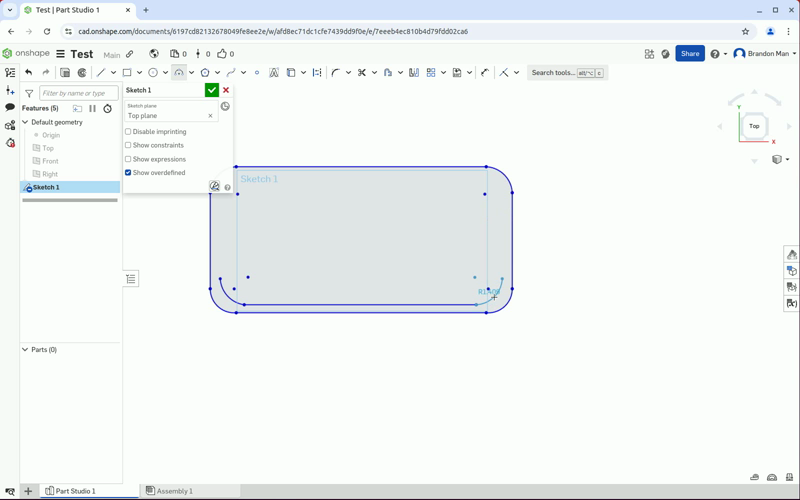
scroll(6)
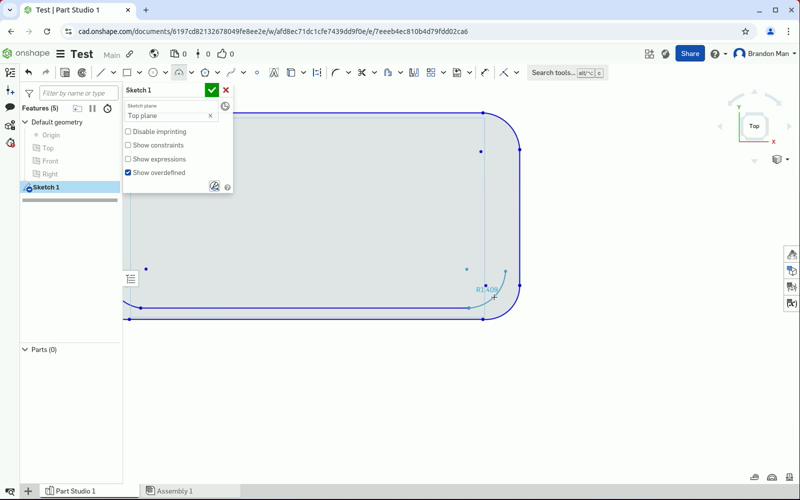
scroll(6)
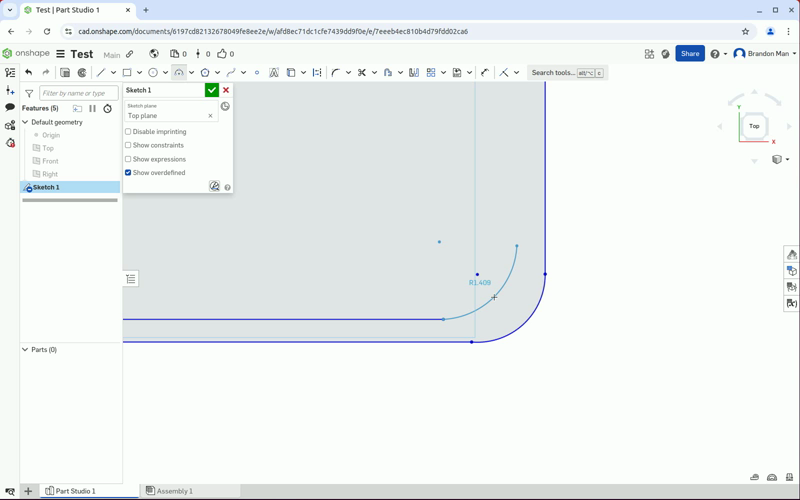
click(494, 296)
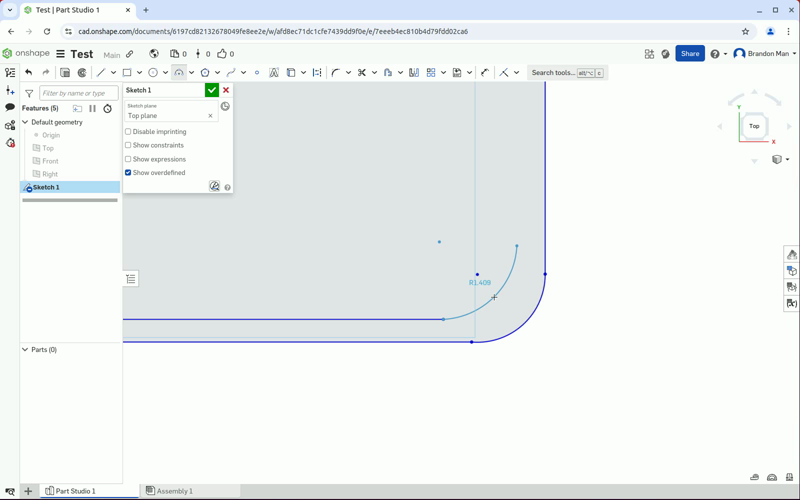
scroll(-6)
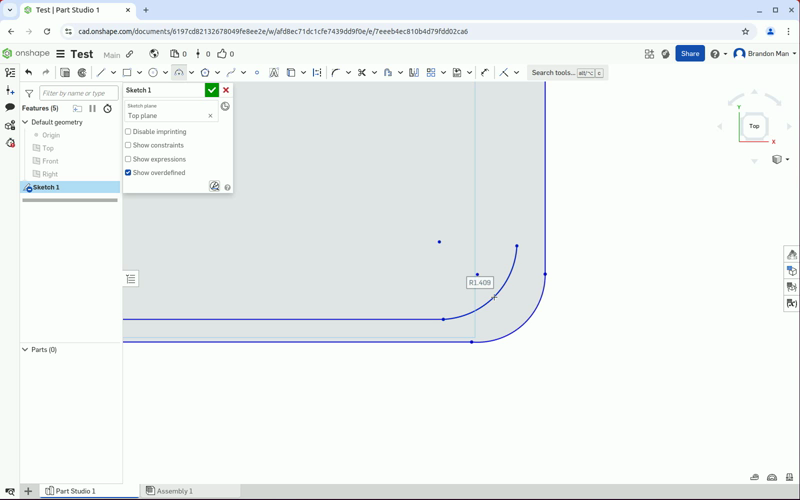
scroll(-6)
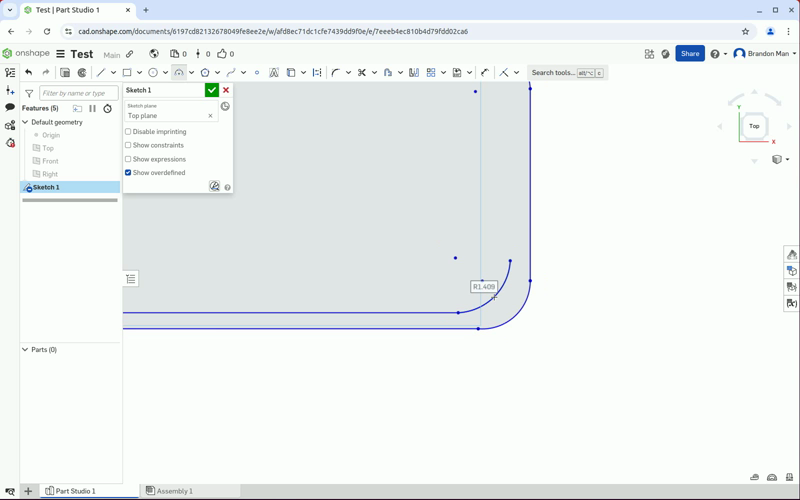
scroll(-6)
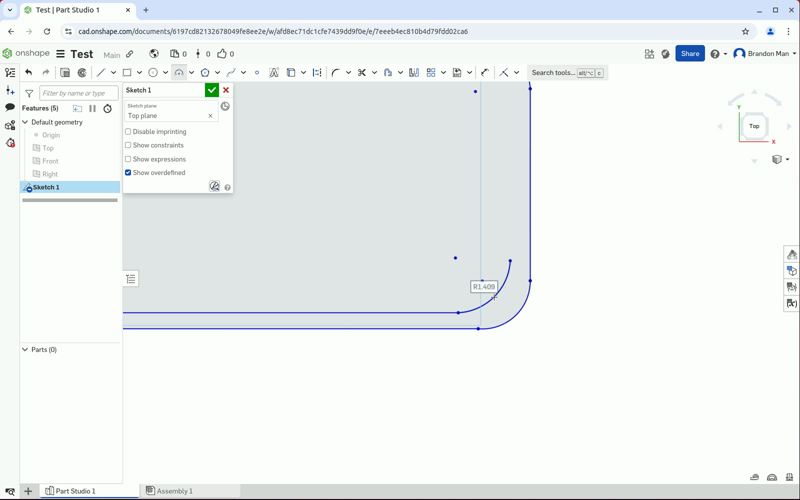
scroll(-6)
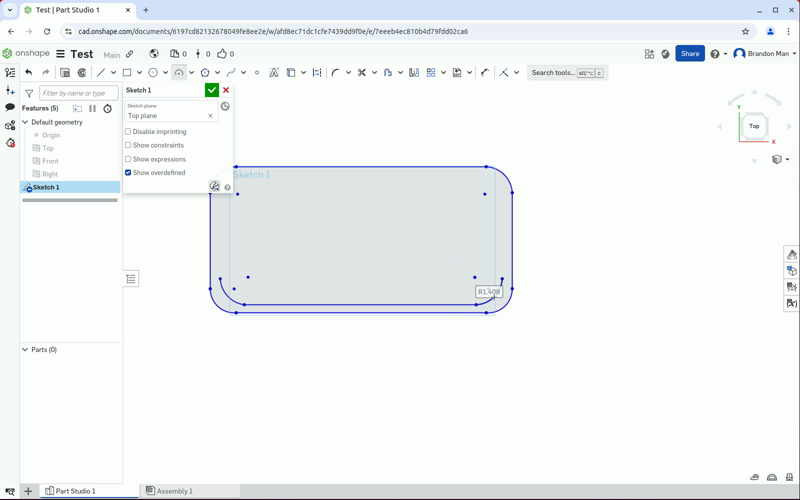
scroll(-6)
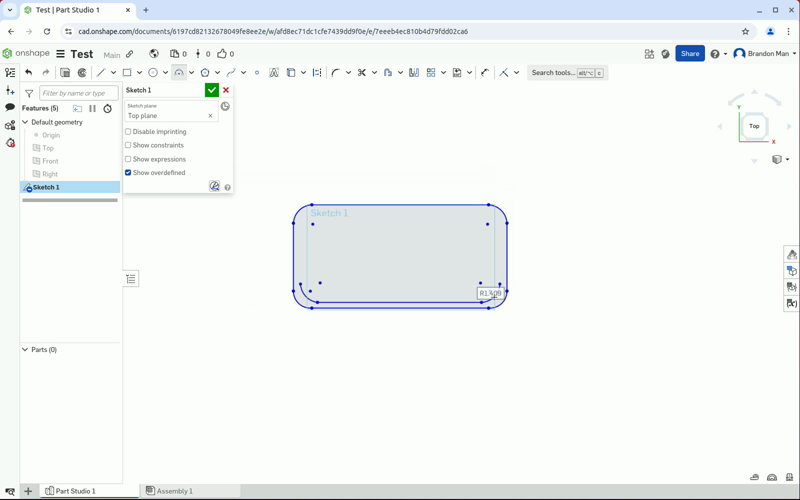
scroll(-6)
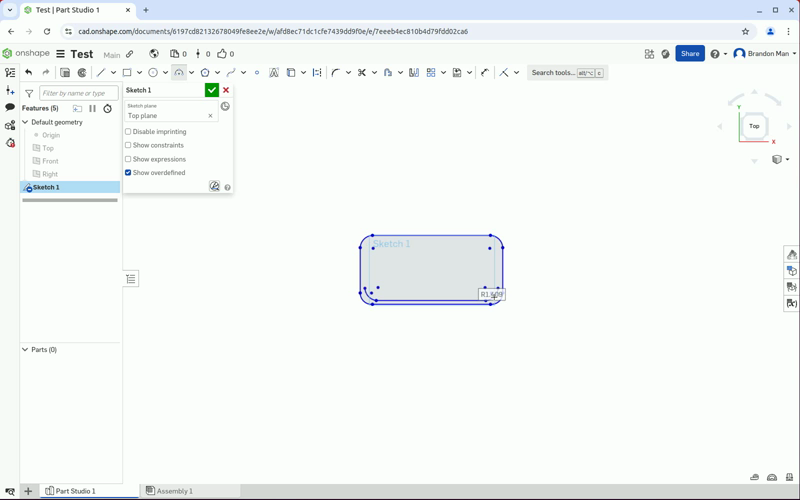
scroll(-6)
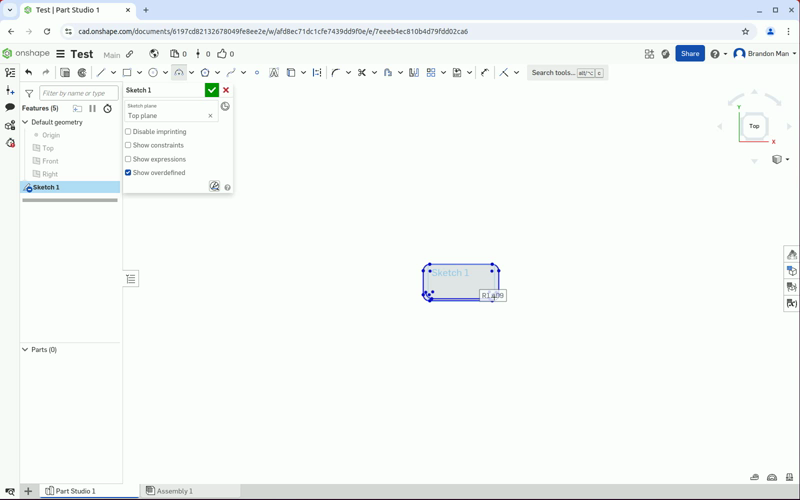
key_up(shift)
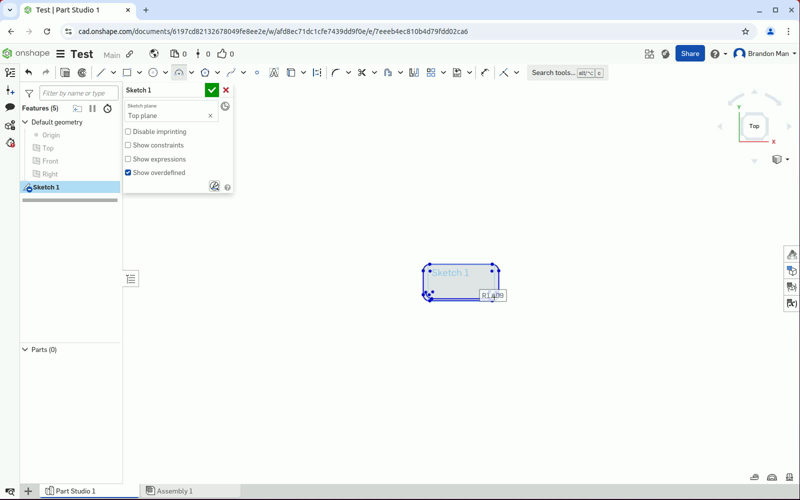
key(esc)
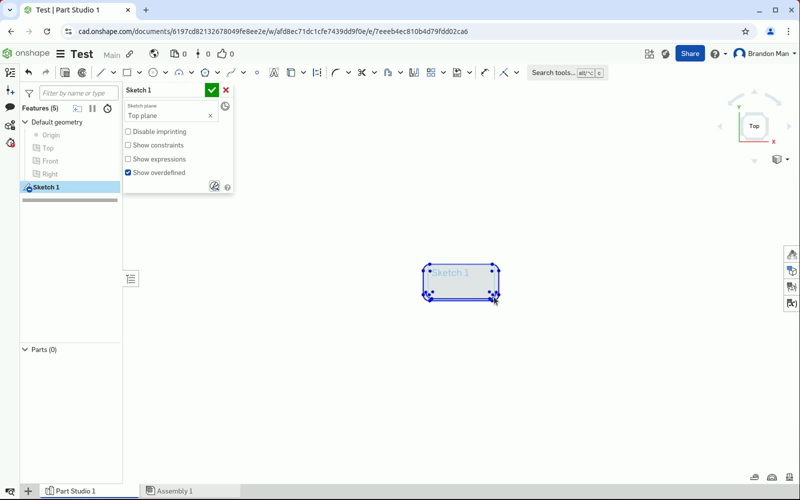
key(l)
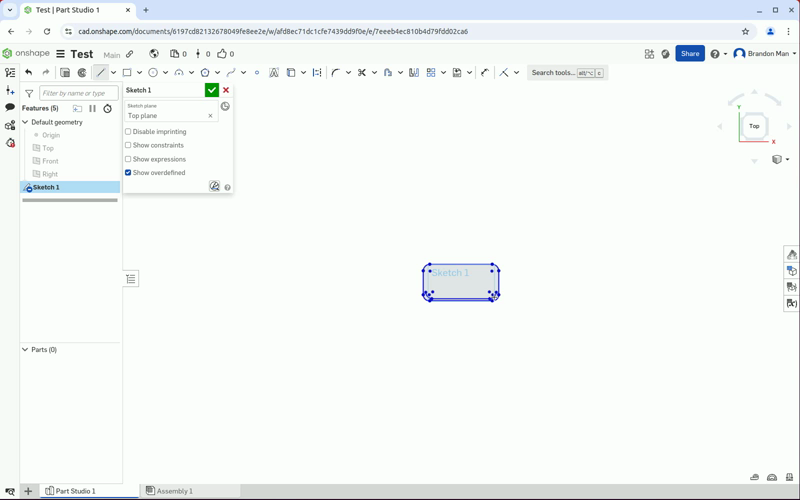
mouse_move(496, 292)
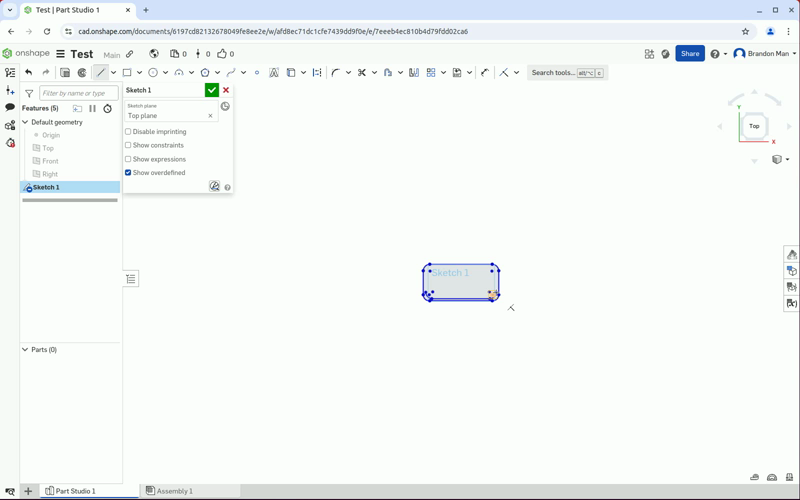
scroll(6)
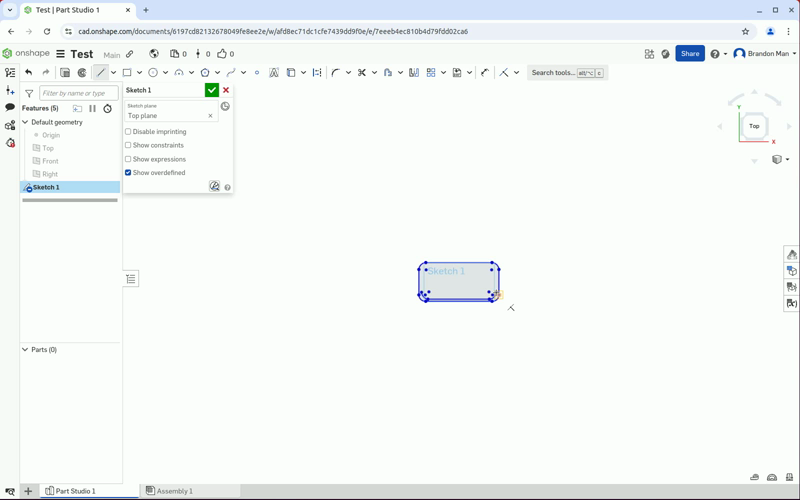
scroll(6)
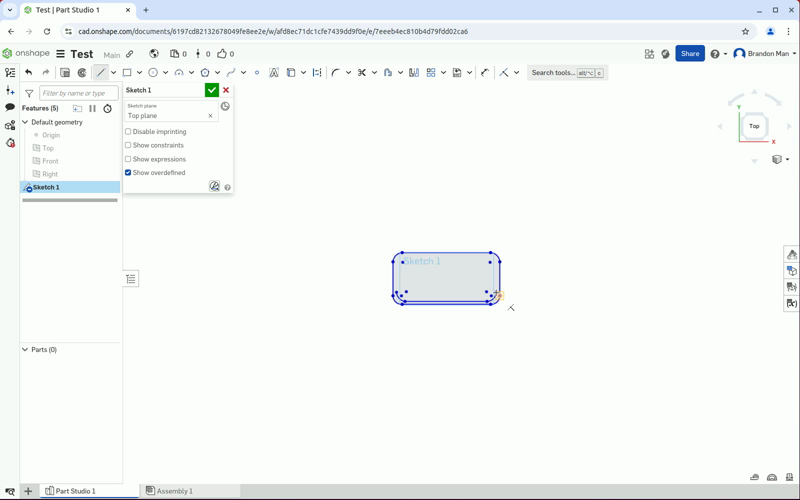
scroll(6)
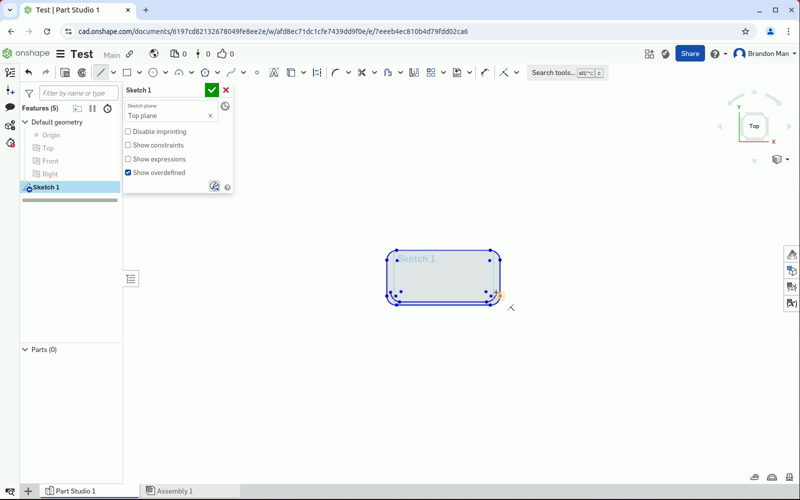
scroll(6)
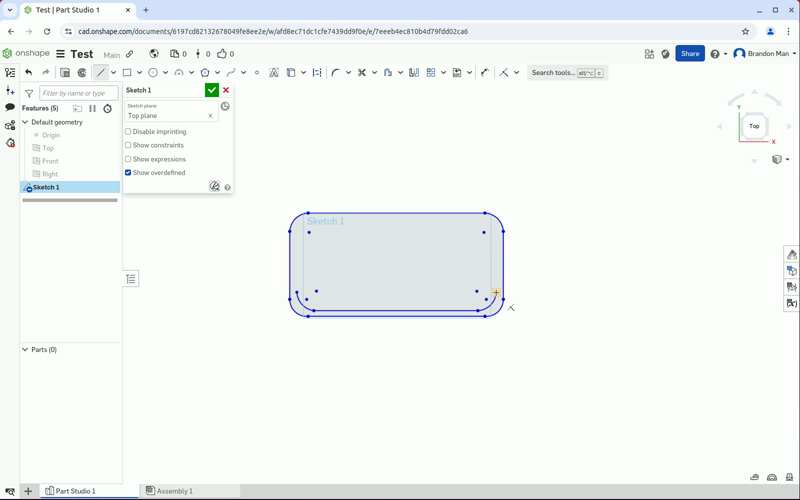
scroll(6)
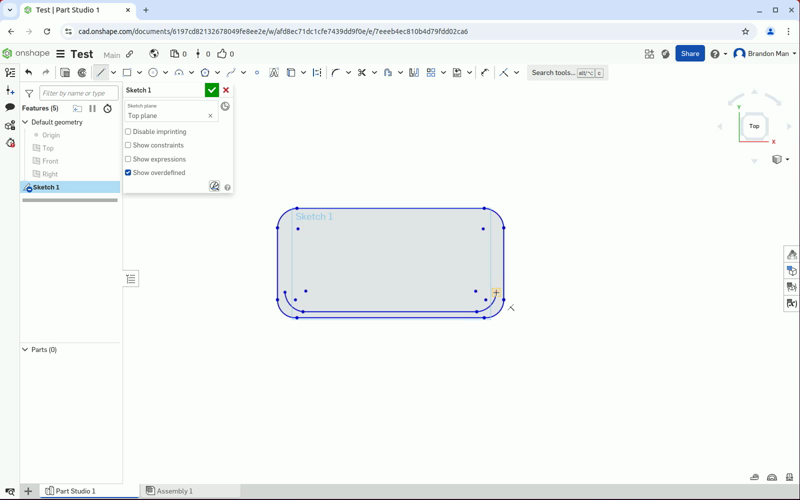
scroll(6)
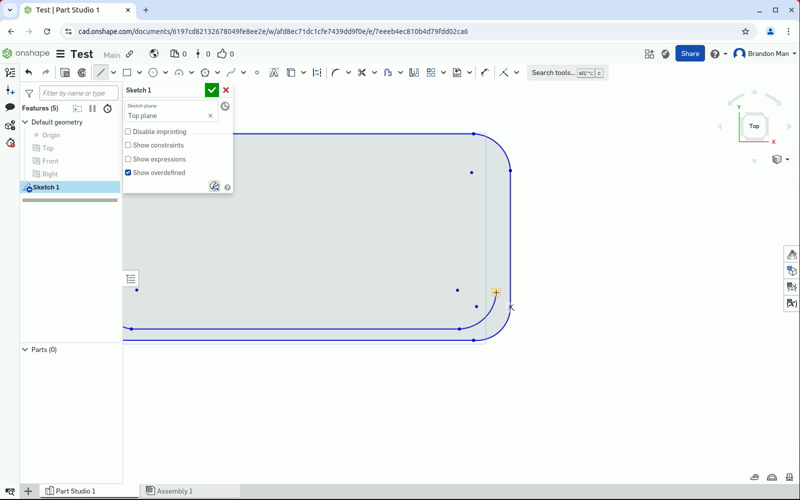
scroll(6)
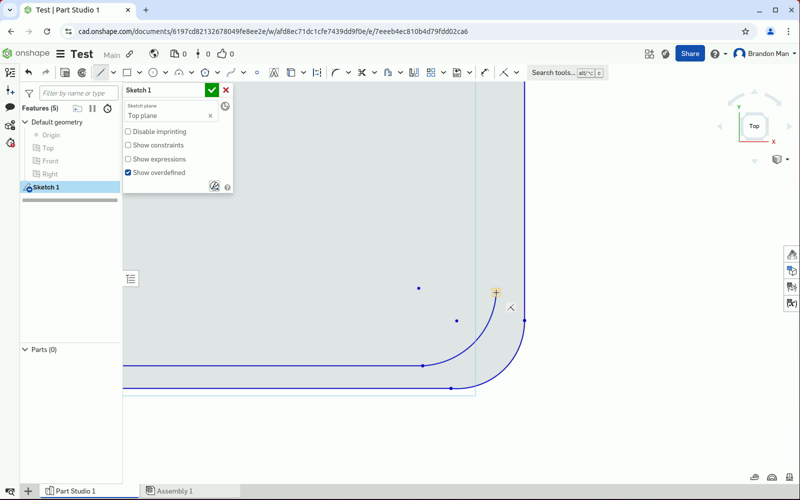
click(496, 292)
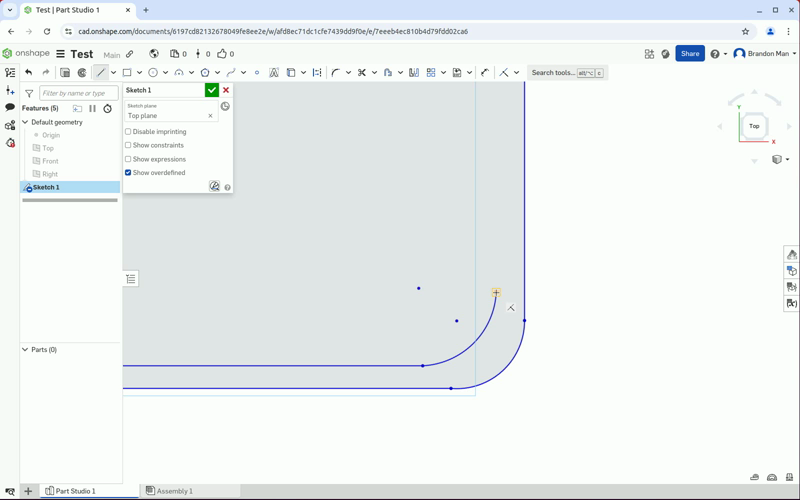
scroll(-6)
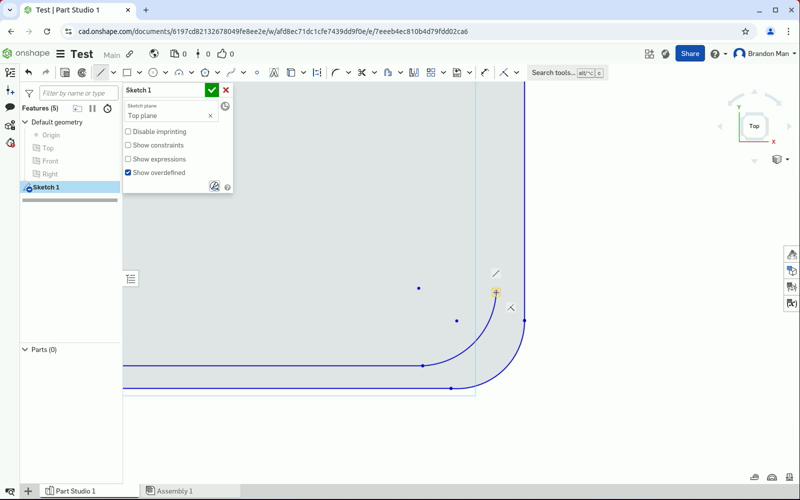
scroll(-6)
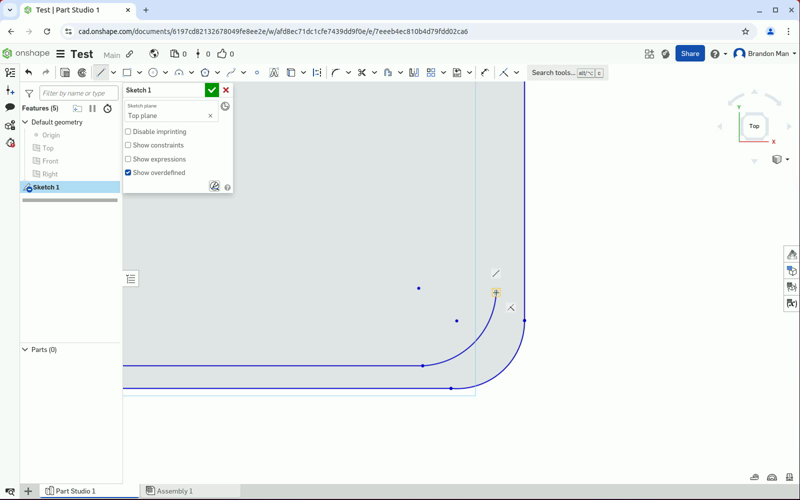
scroll(-6)
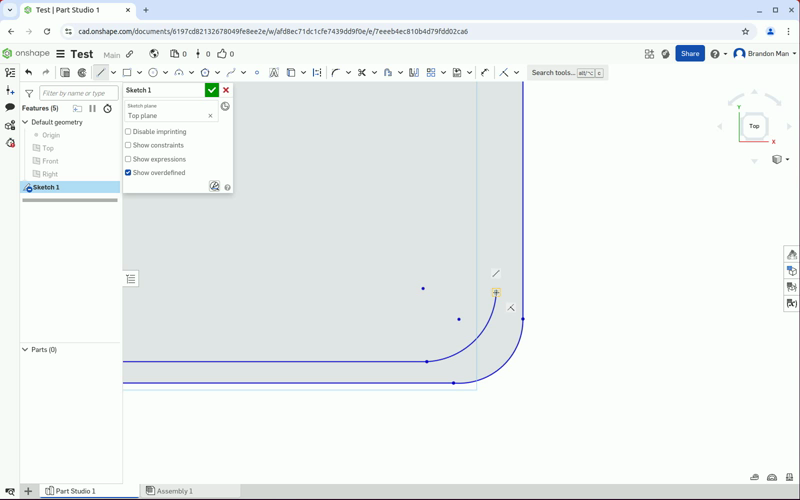
scroll(-6)
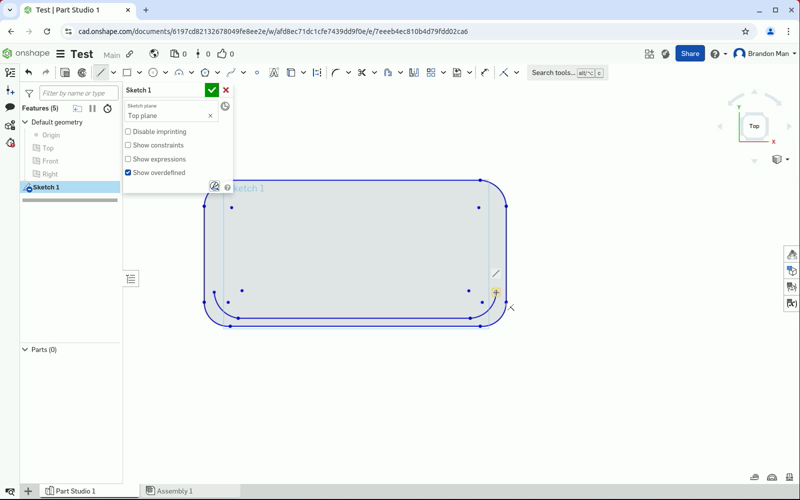
scroll(-6)
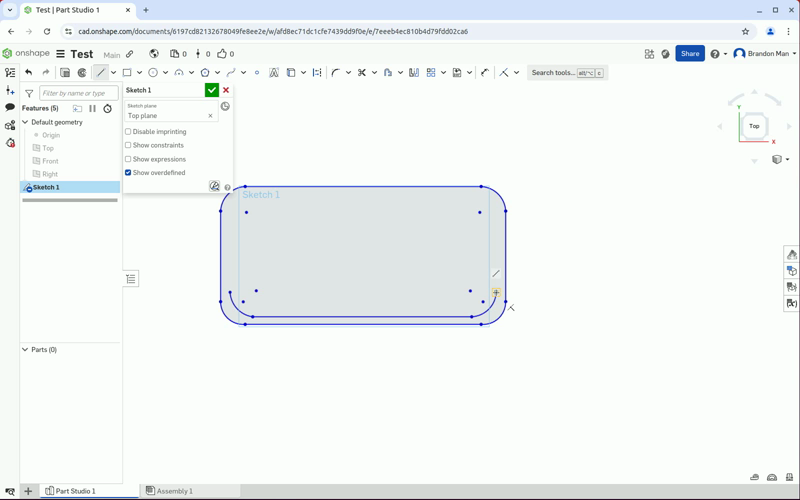
scroll(-6)
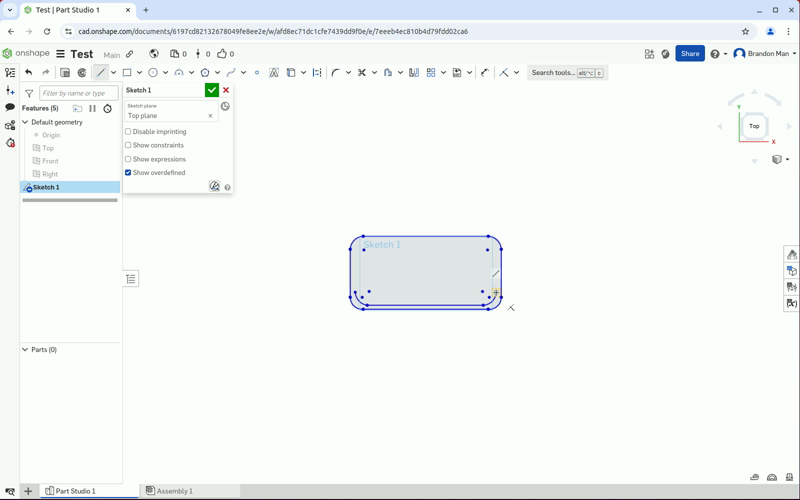
scroll(-6)
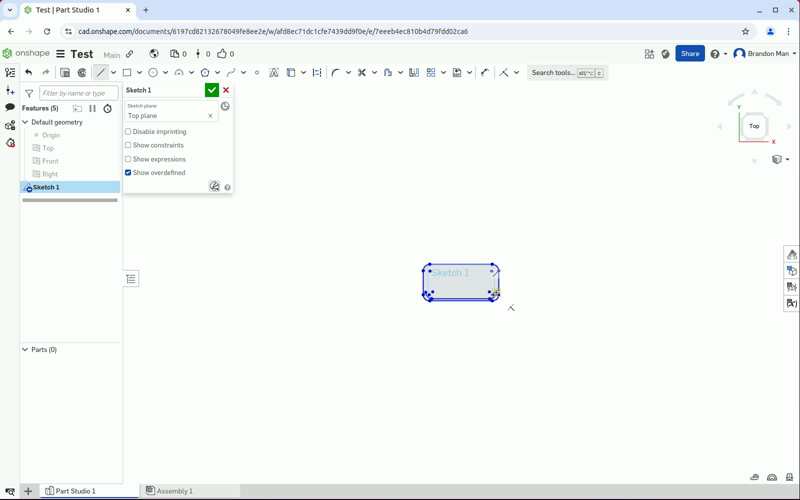
key_down(shift)
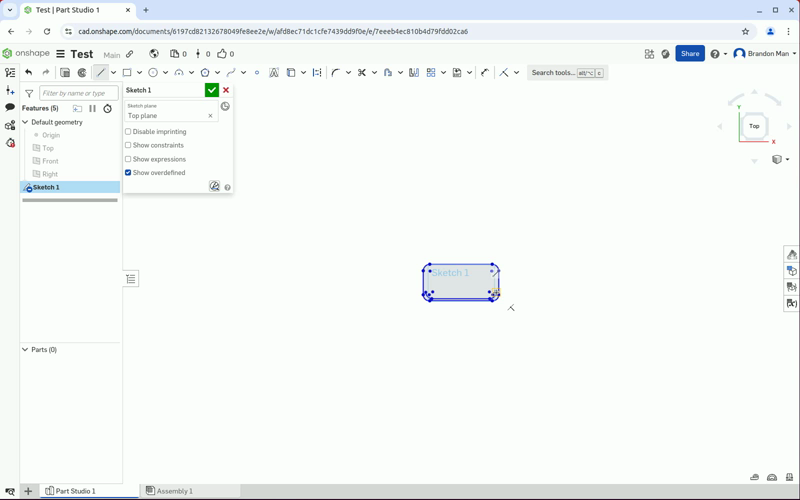
mouse_move(526, 292)
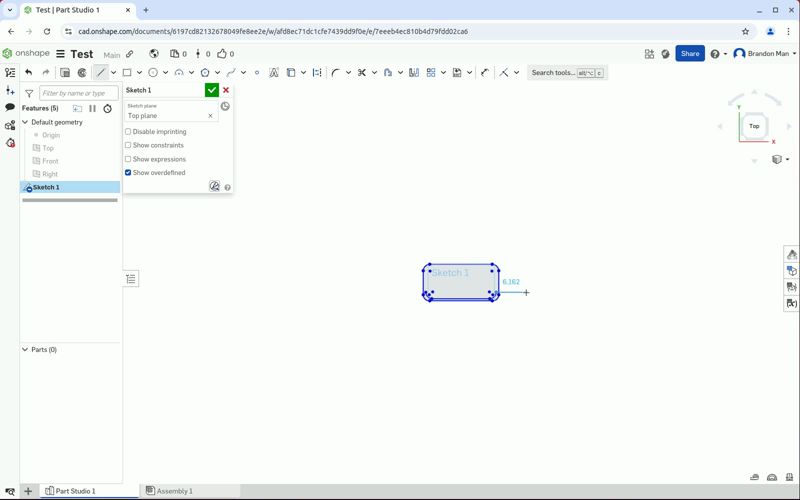
mouse_move(496, 273)
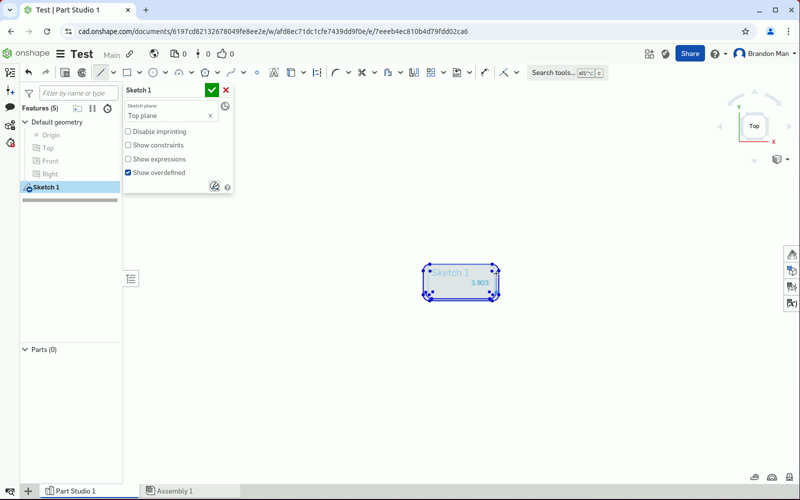
scroll(6)
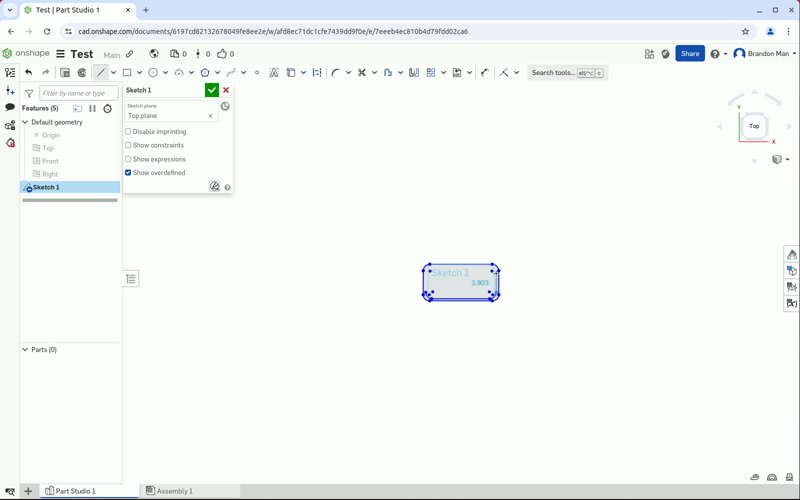
scroll(6)
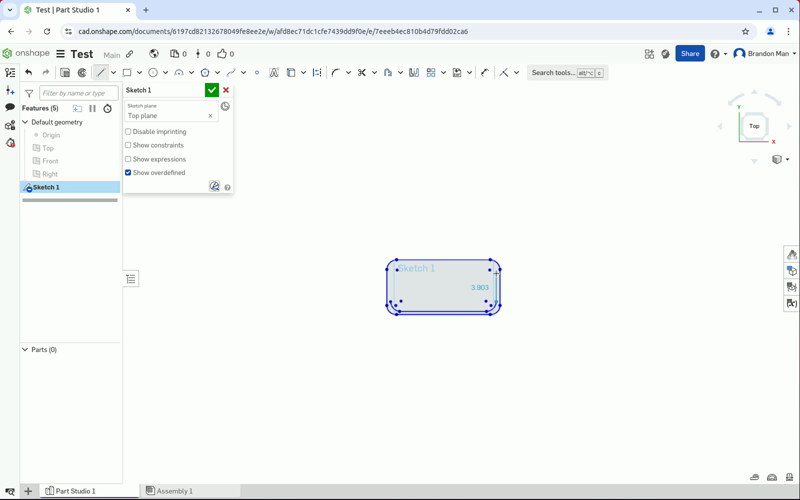
scroll(6)
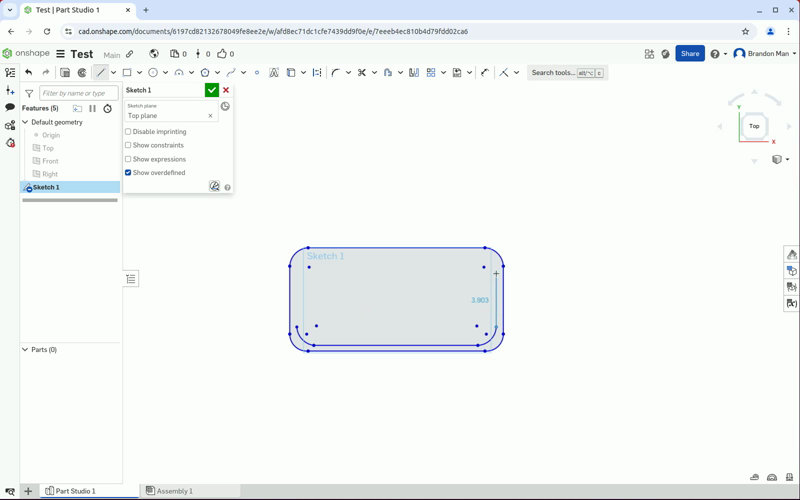
scroll(6)
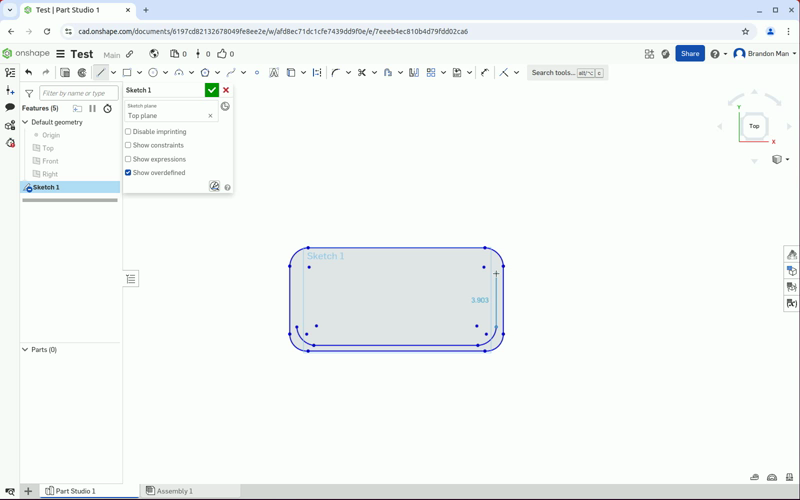
scroll(6)
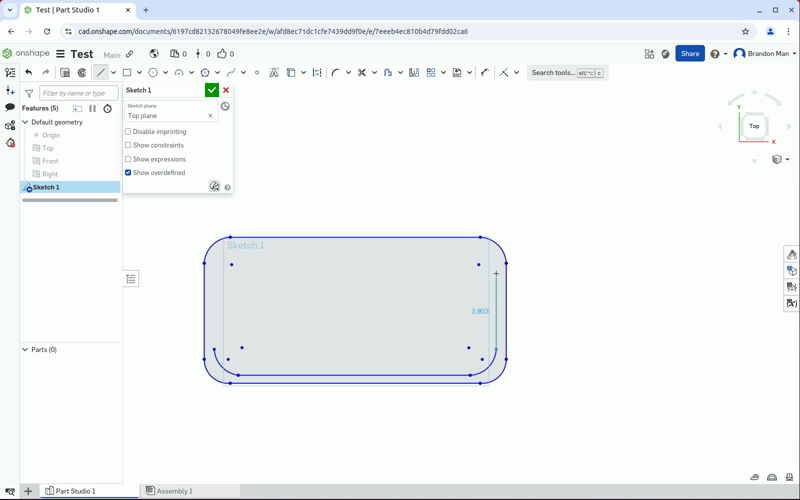
scroll(6)
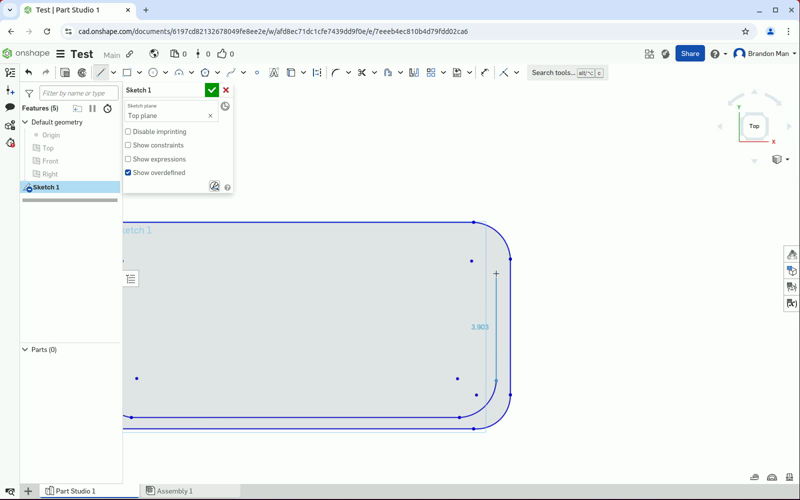
scroll(6)
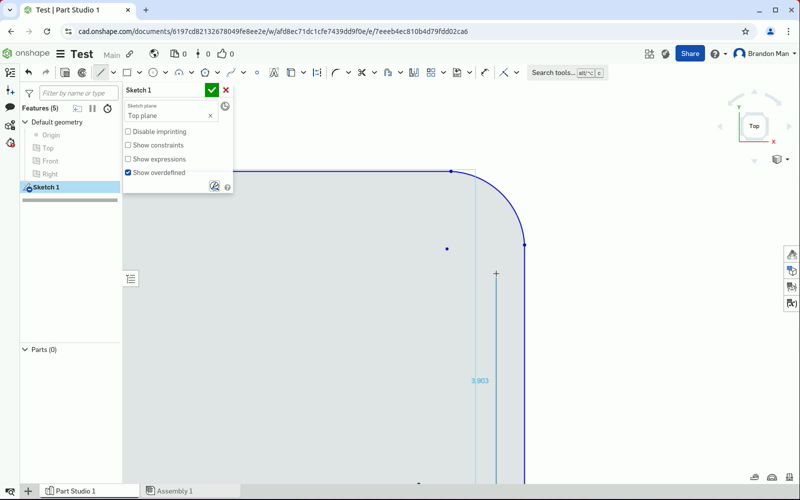
click(496, 273)
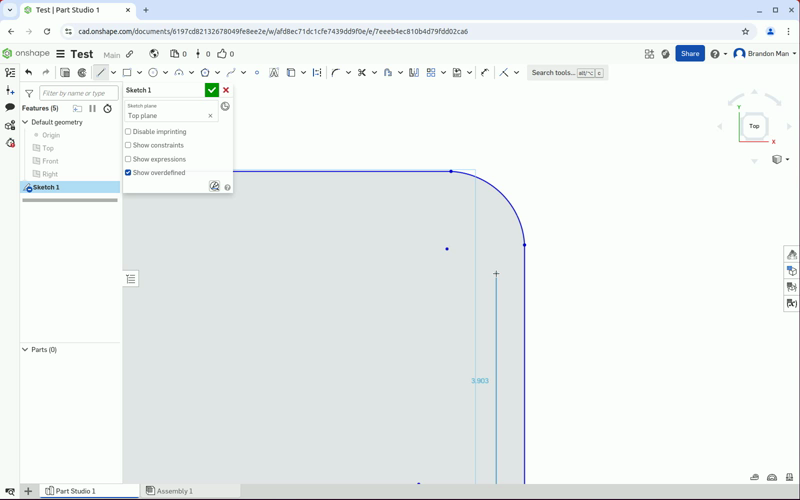
scroll(-6)
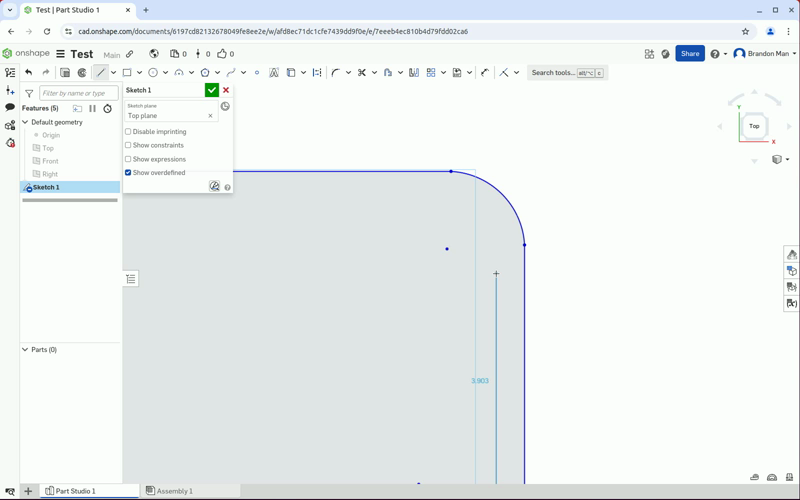
scroll(-6)
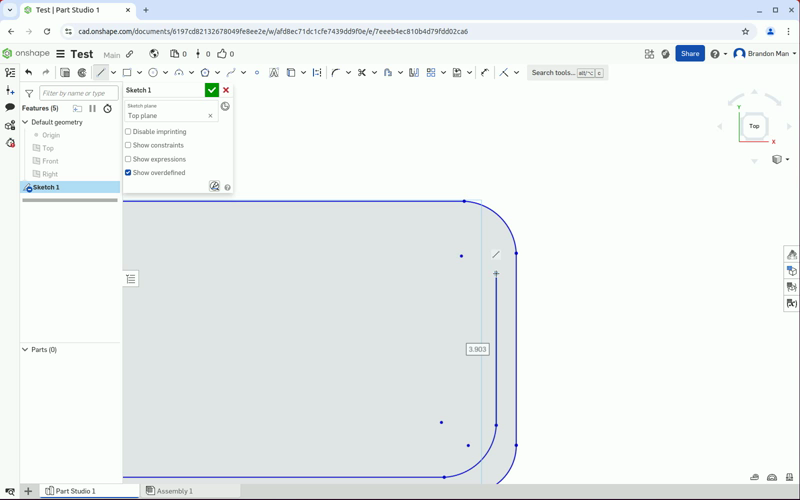
scroll(-6)
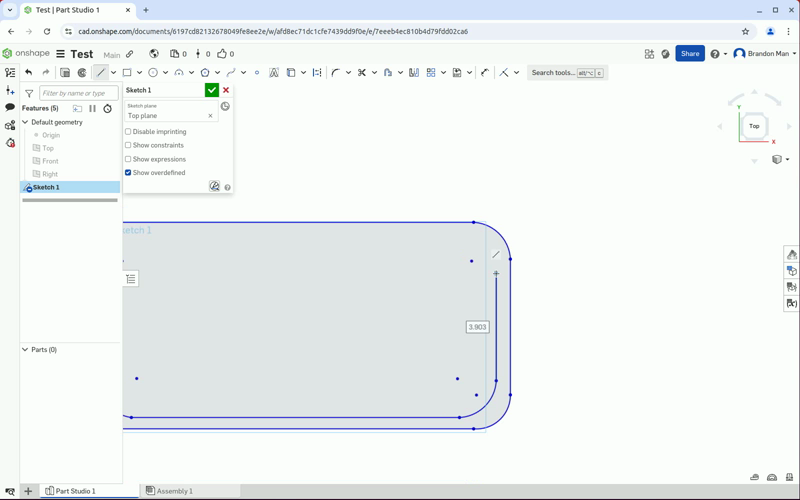
scroll(-6)
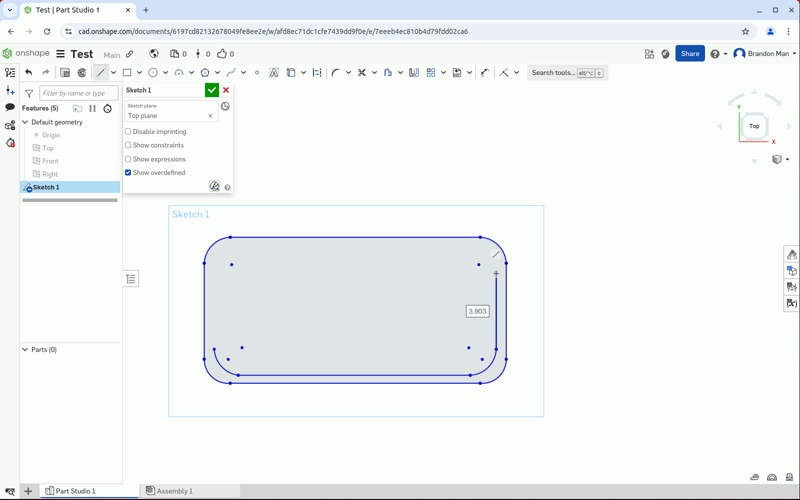
scroll(-6)
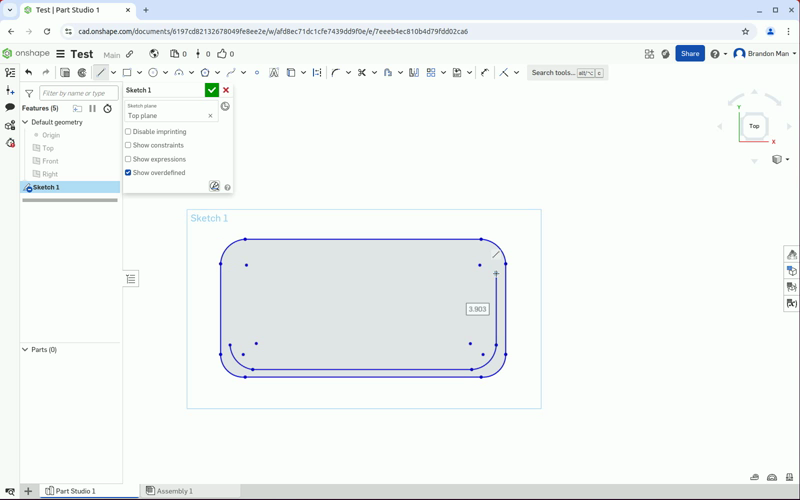
scroll(-6)
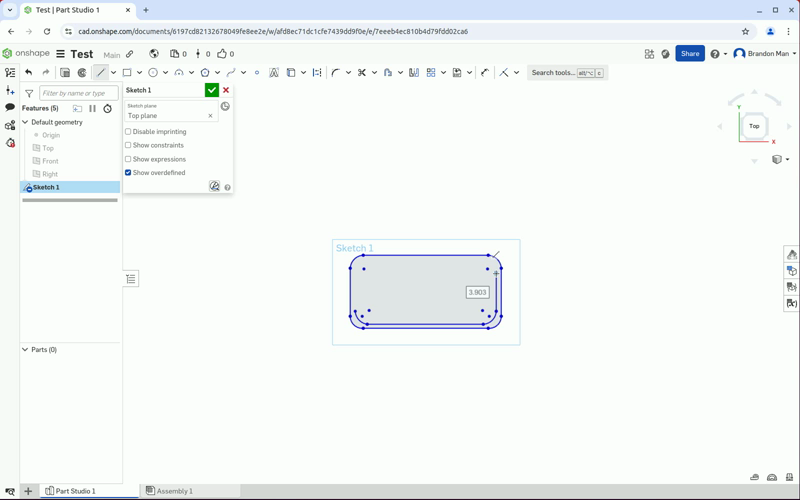
scroll(-6)
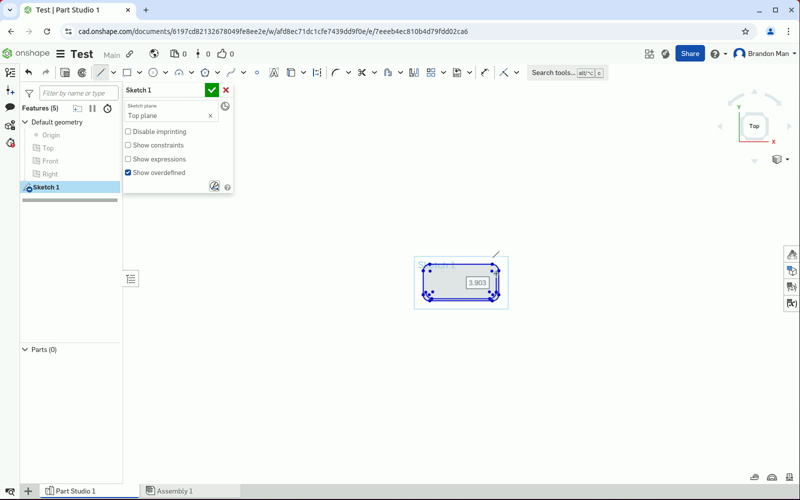
key_up(shift)
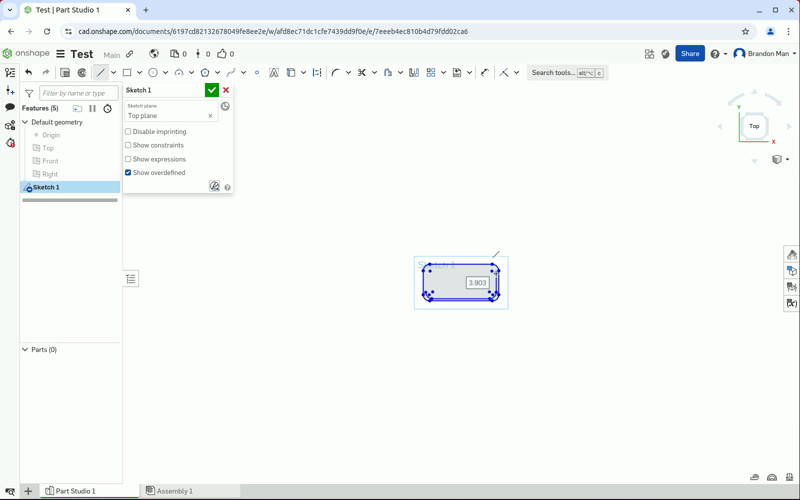
key(esc)
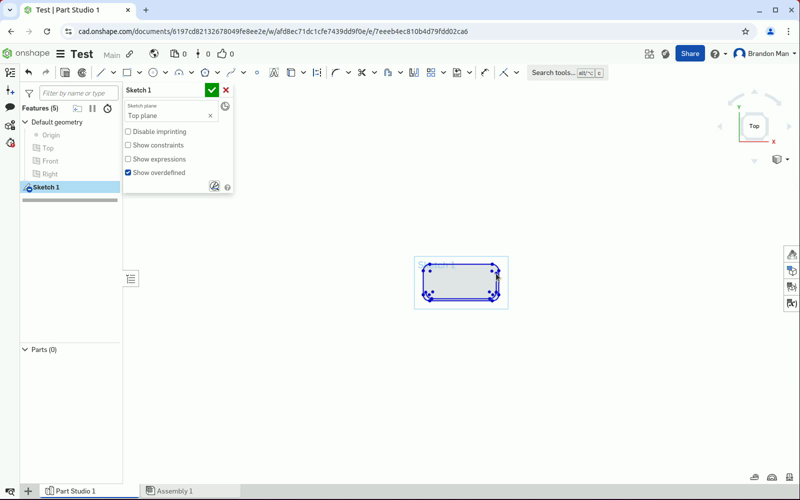
key(a)
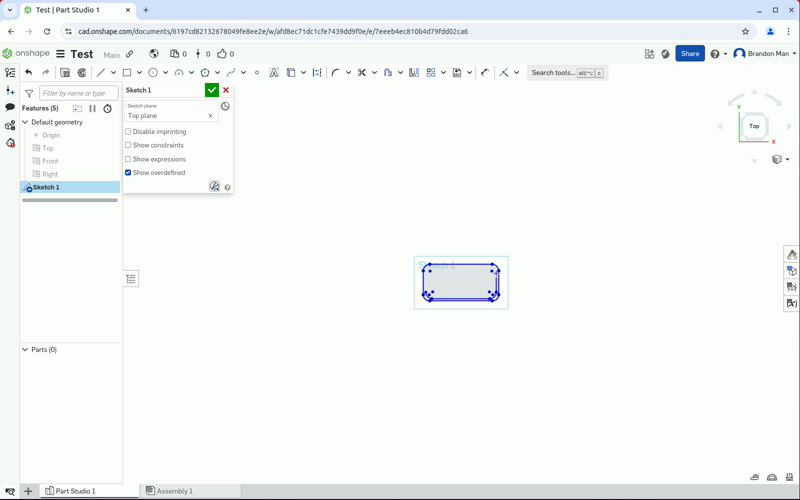
mouse_move(496, 273)
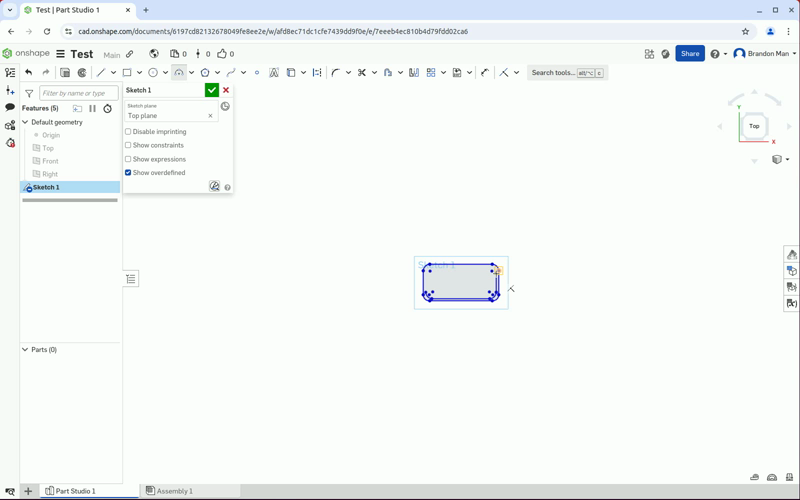
scroll(6)
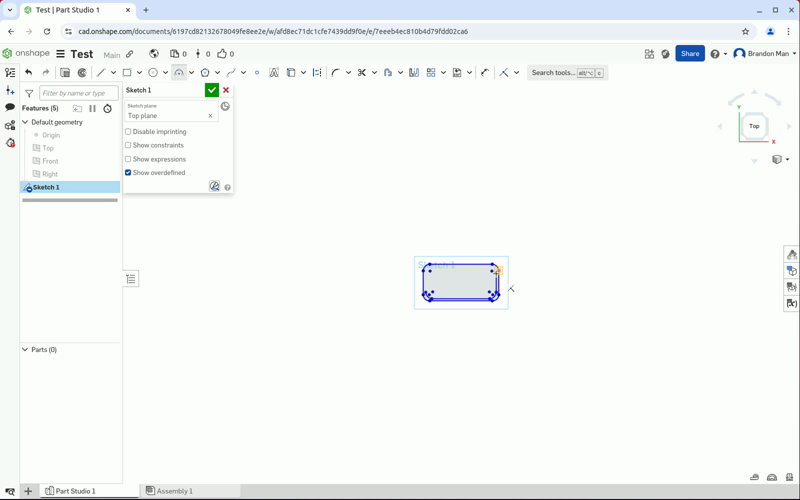
scroll(6)
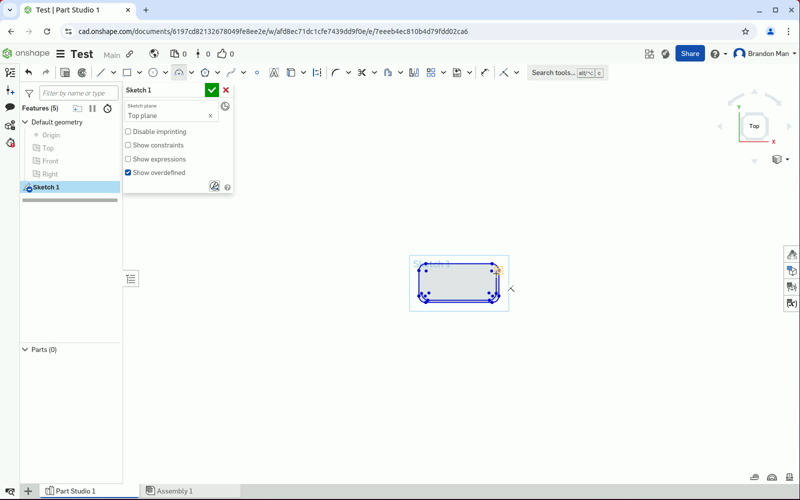
scroll(6)
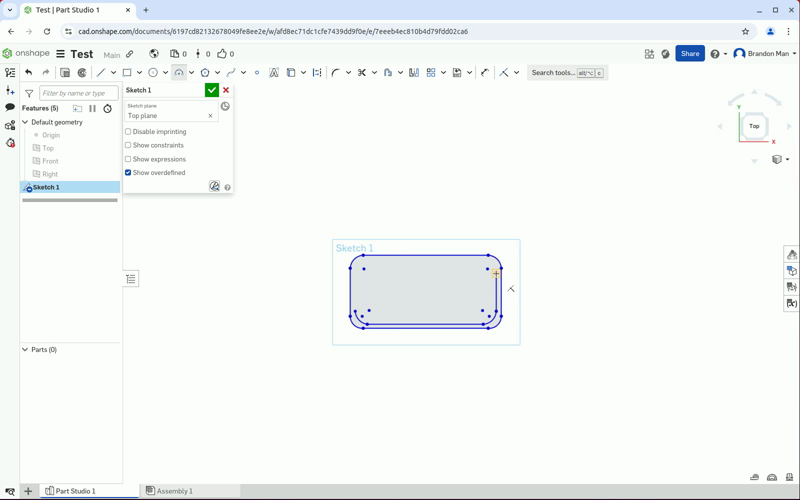
scroll(6)
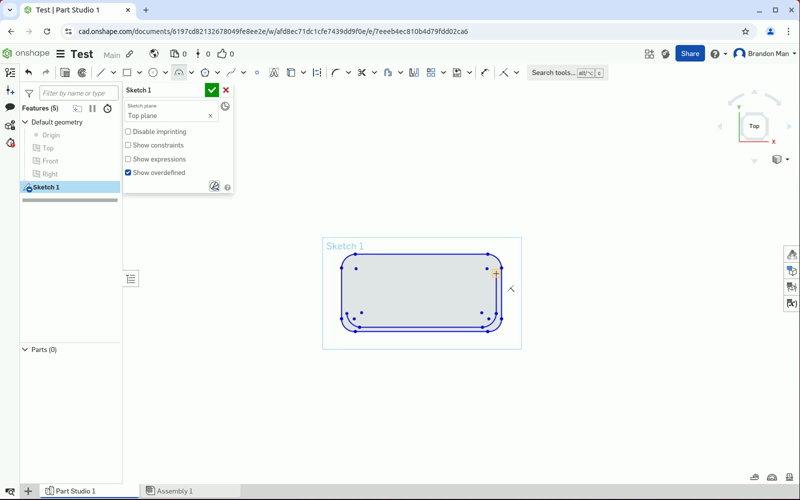
scroll(6)
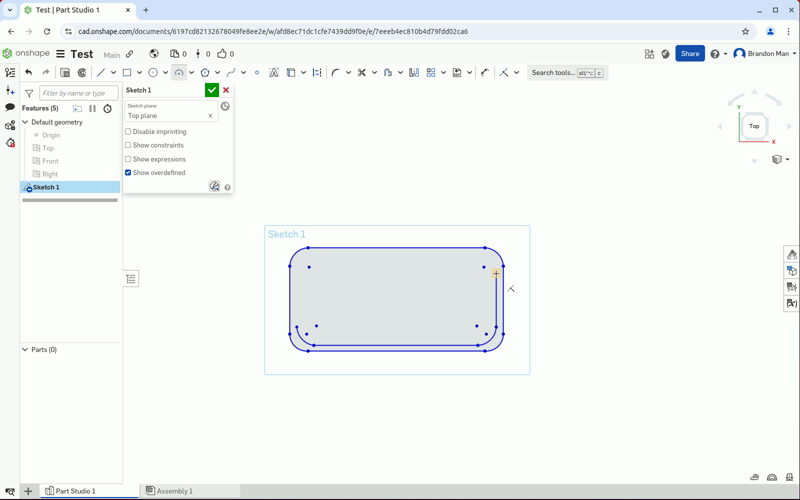
scroll(6)
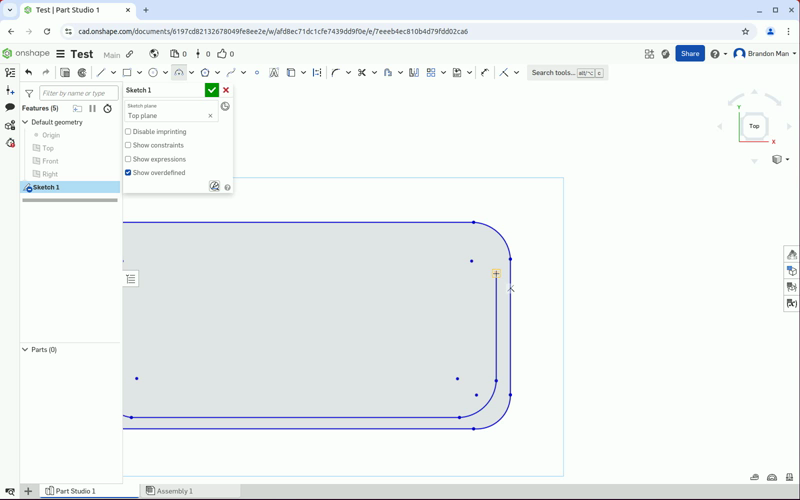
scroll(6)
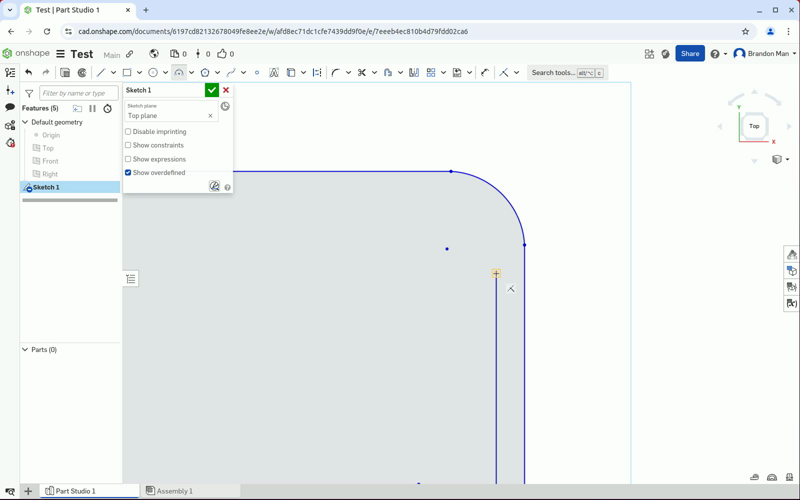
click(496, 273)
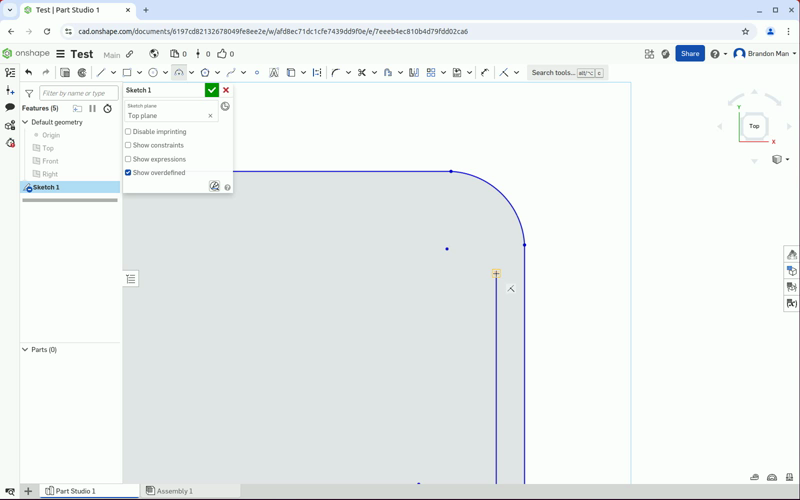
scroll(-6)
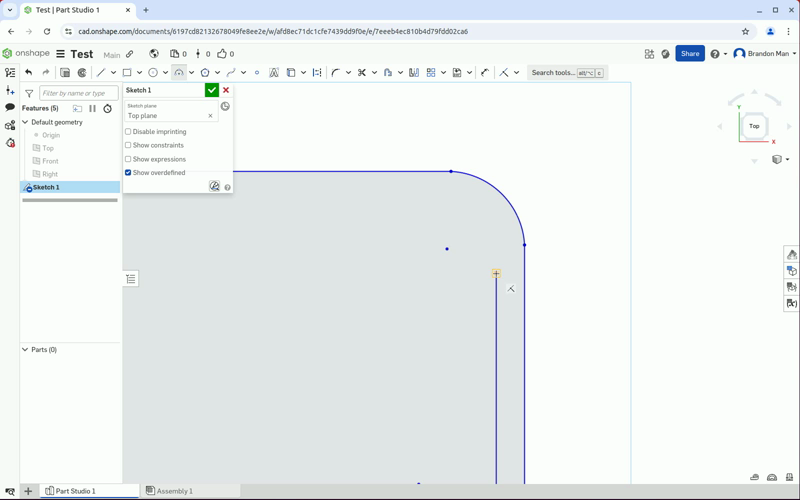
scroll(-6)
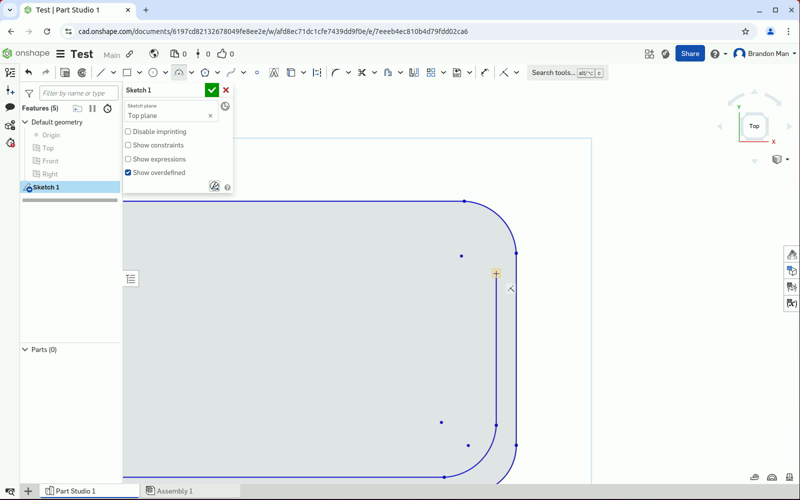
scroll(-6)
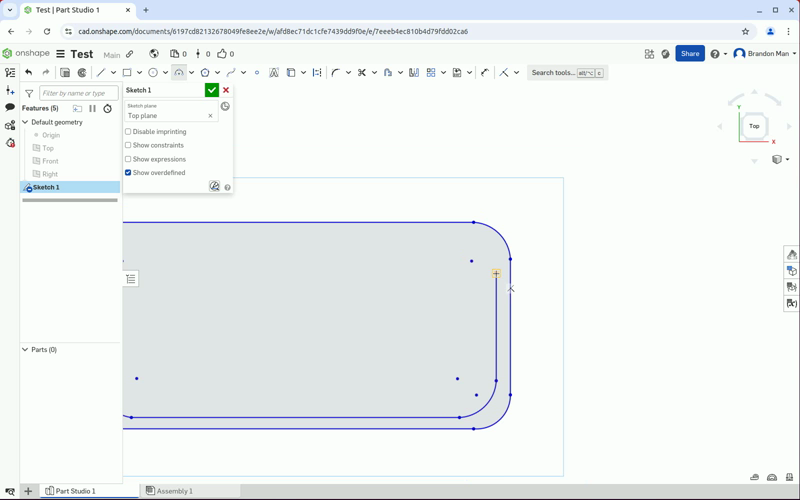
scroll(-6)
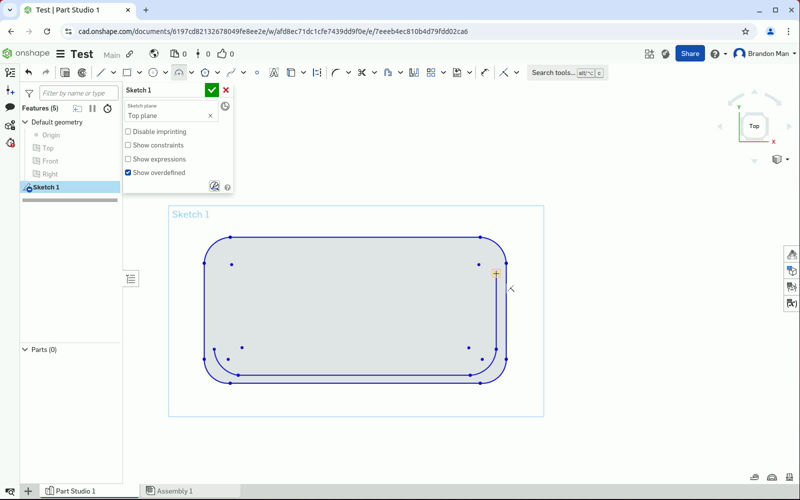
scroll(-6)
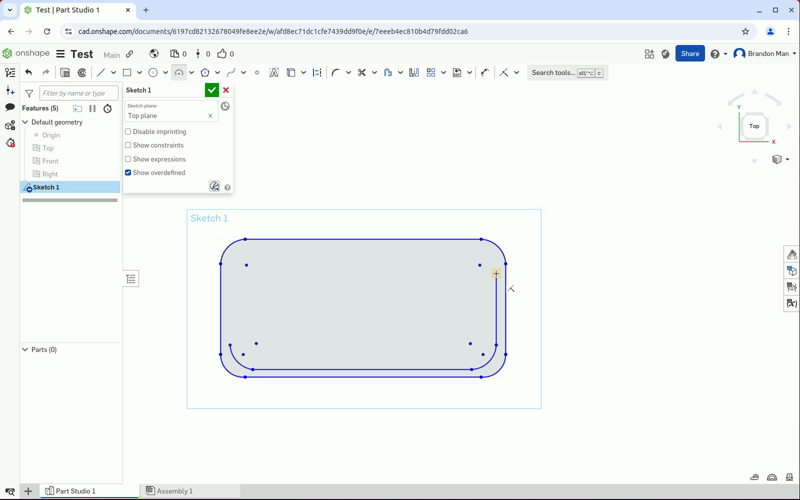
scroll(-6)
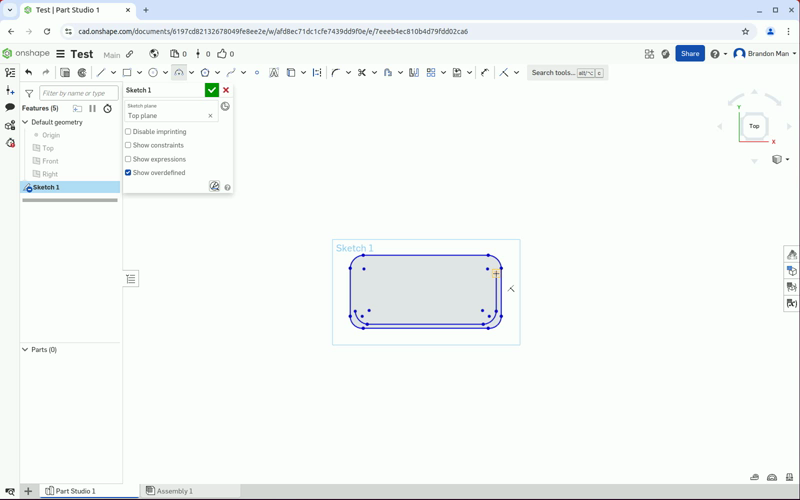
scroll(-6)
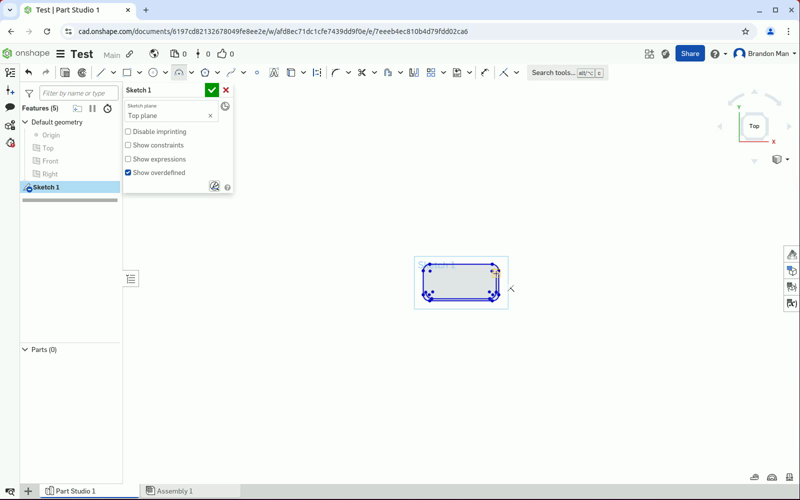
key_down(shift)
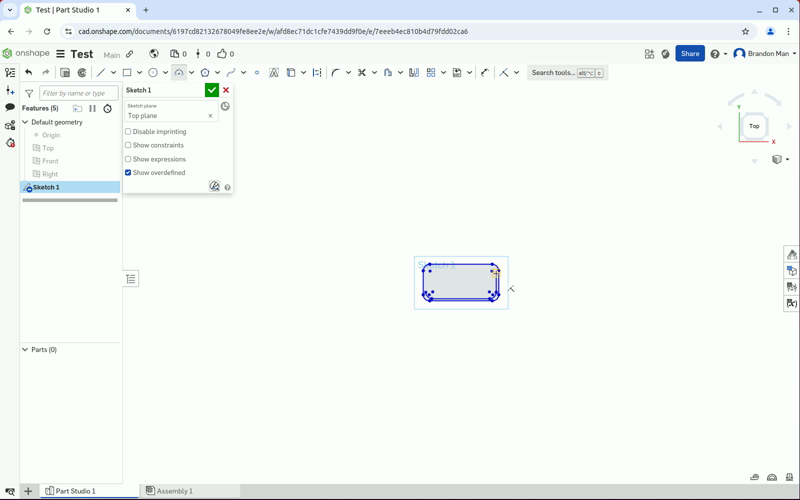
mouse_move(489, 266)
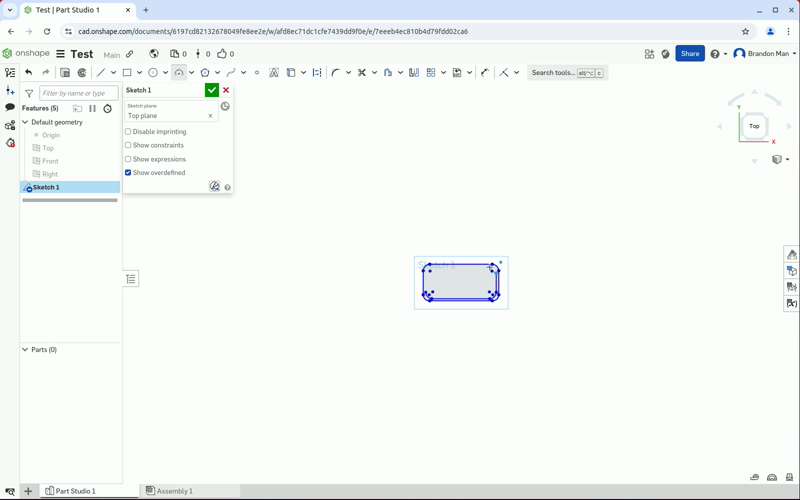
scroll(6)
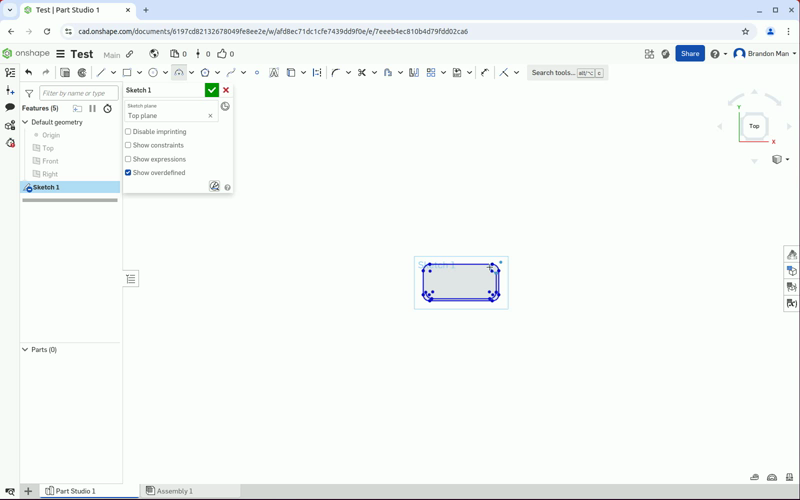
scroll(6)
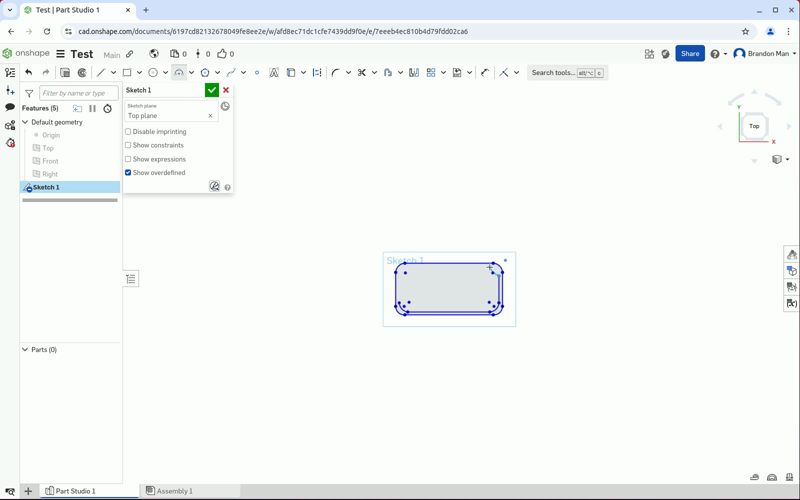
scroll(6)
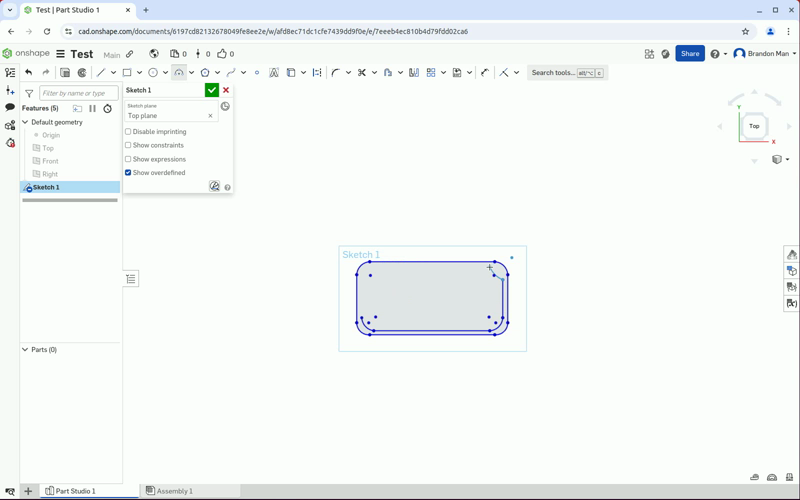
scroll(6)
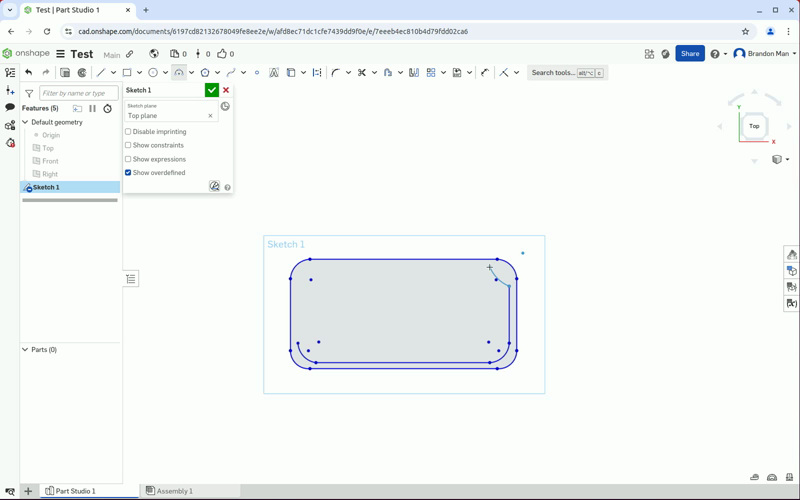
scroll(6)
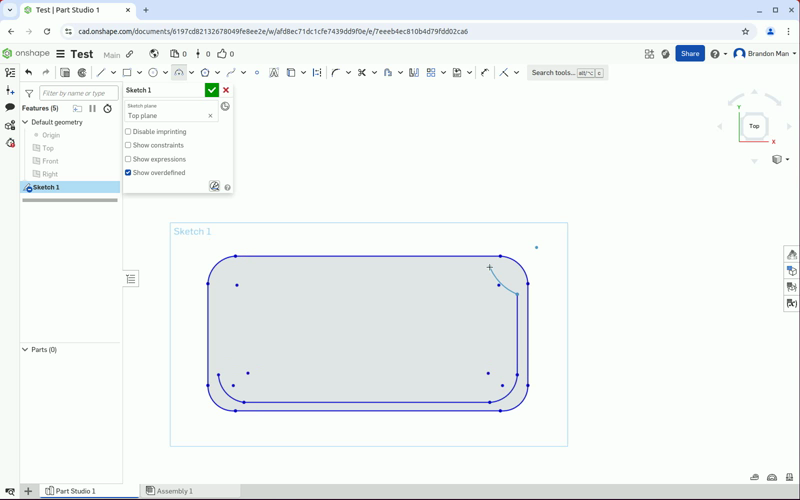
scroll(6)
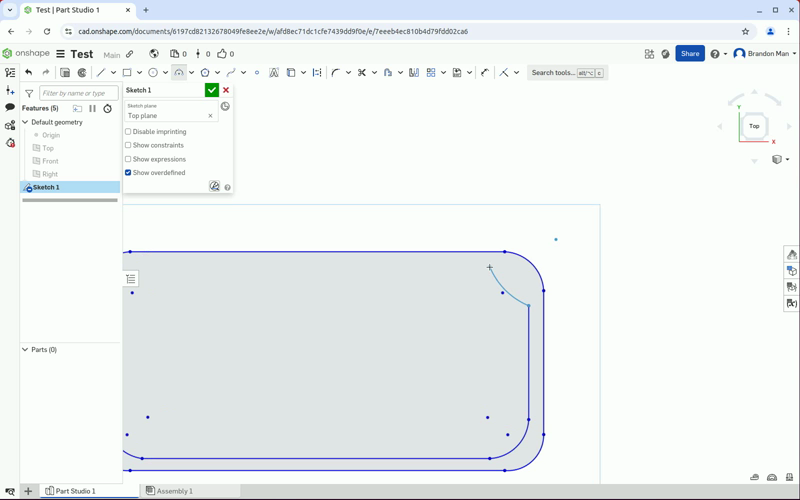
scroll(6)
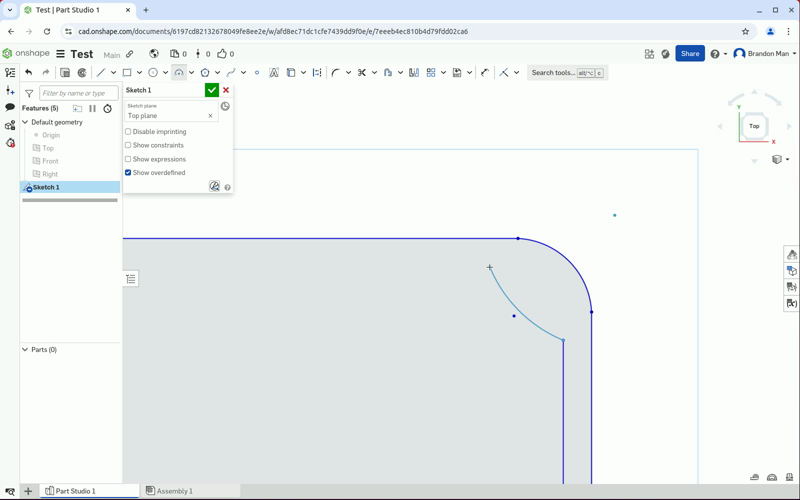
click(489, 266)
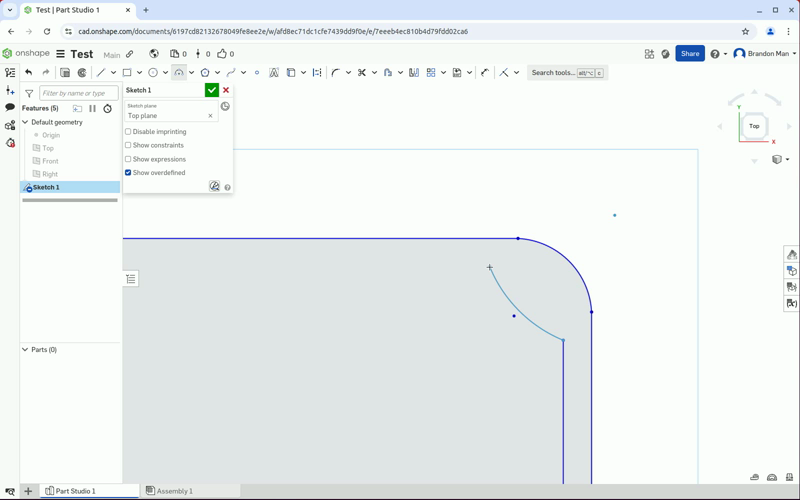
scroll(-6)
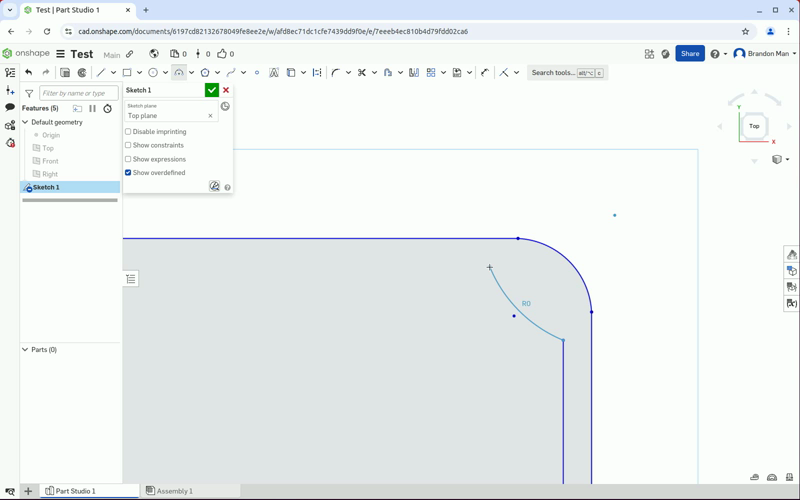
scroll(-6)
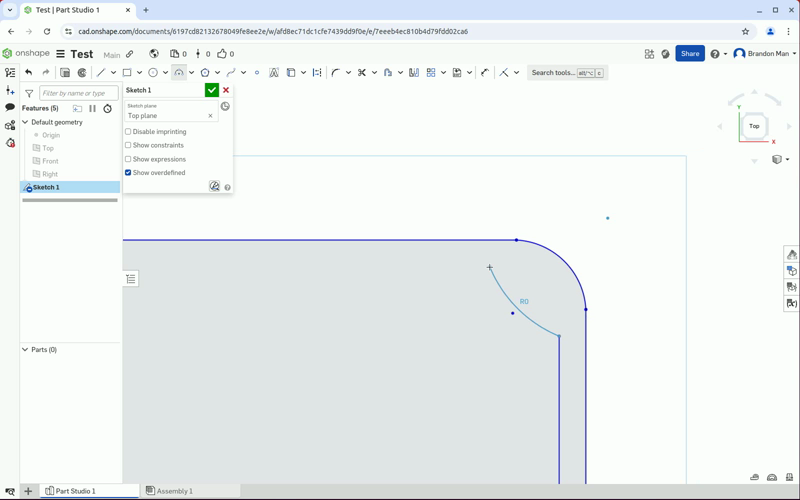
scroll(-6)
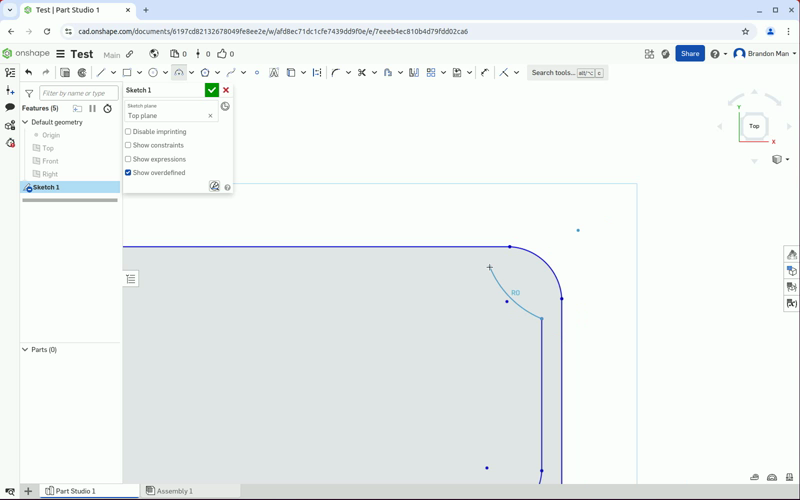
scroll(-6)
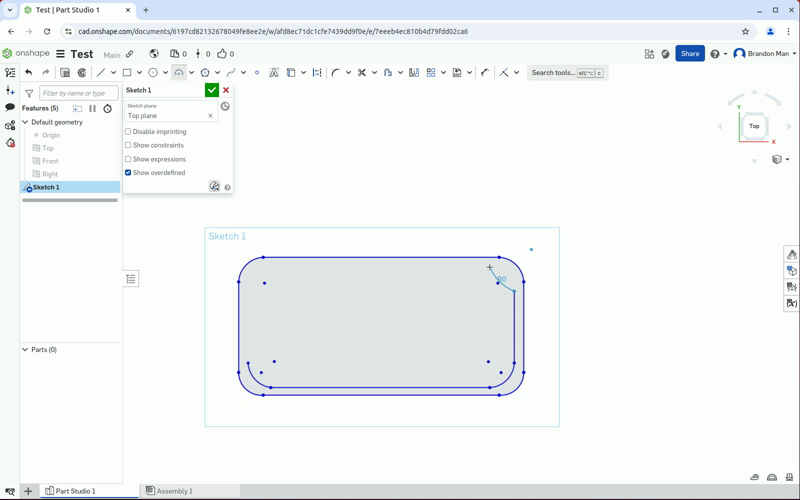
scroll(-6)
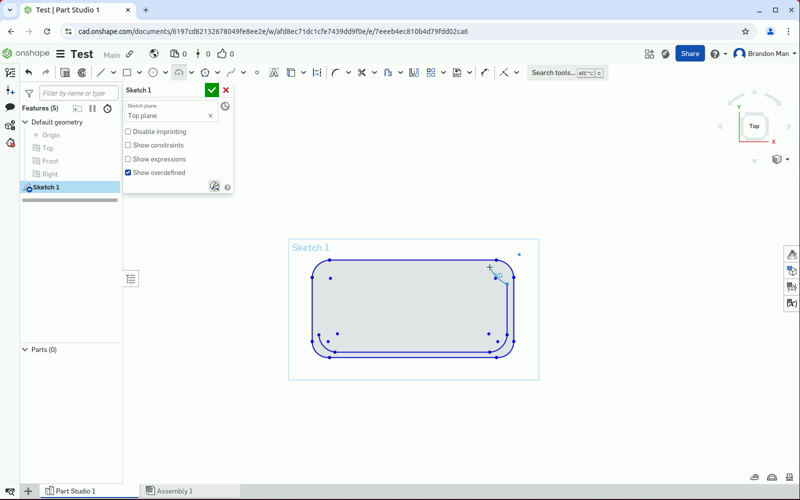
scroll(-6)
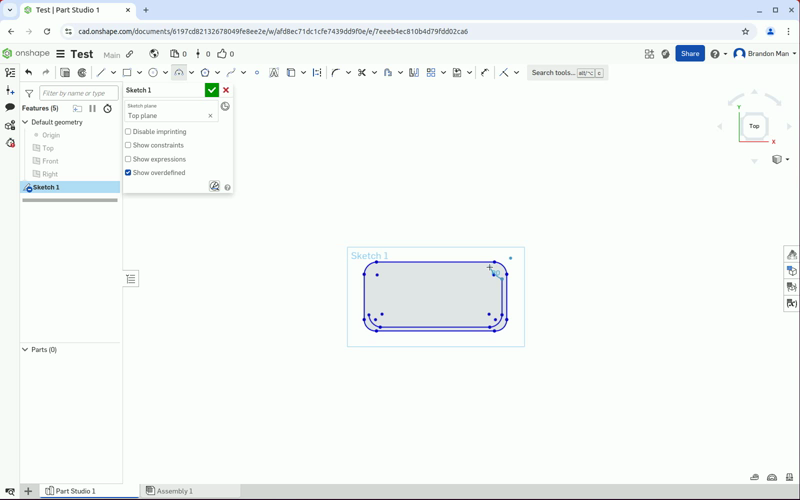
scroll(-6)
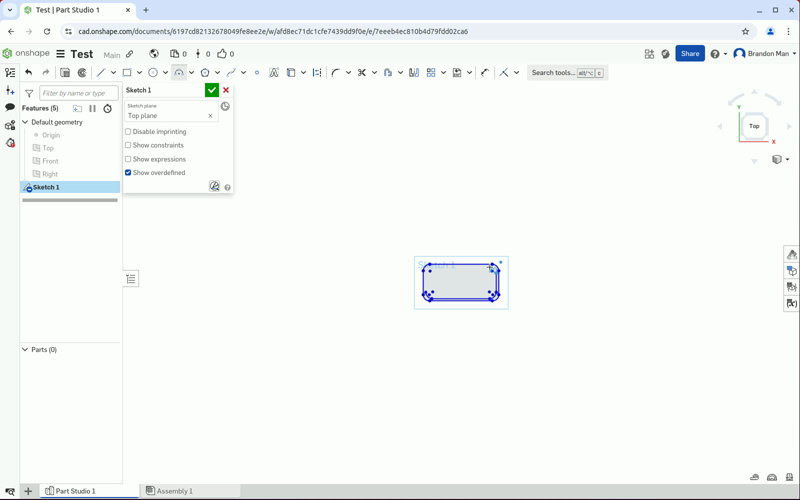
mouse_move(494, 268)
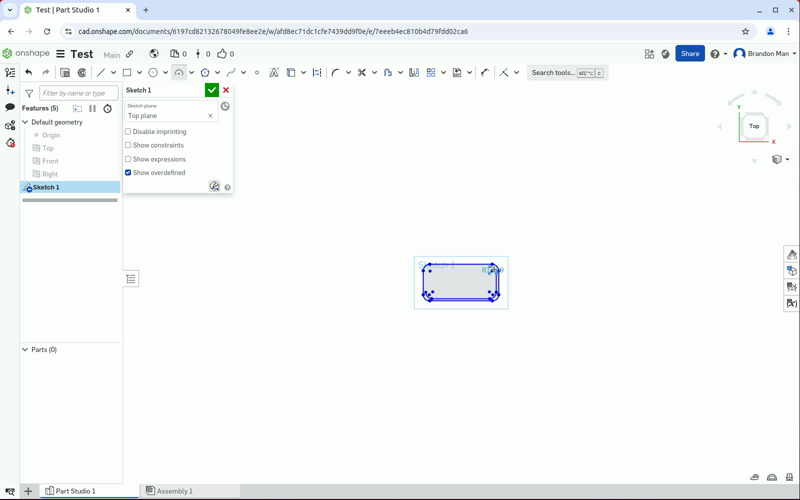
scroll(6)
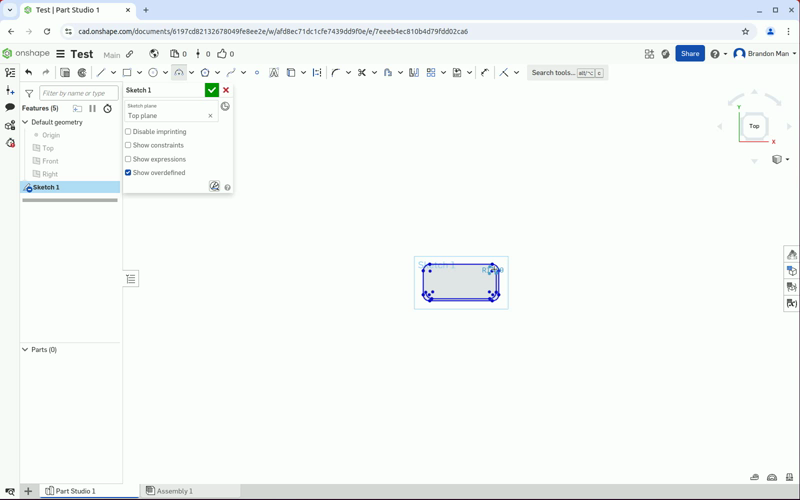
scroll(6)
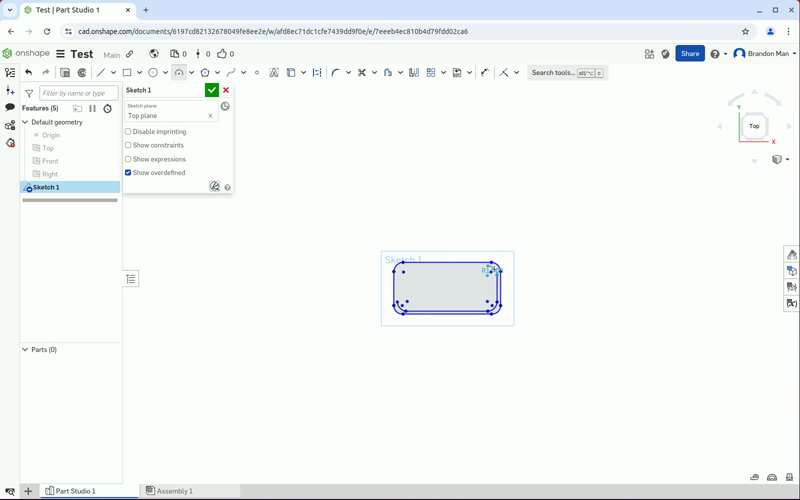
scroll(6)
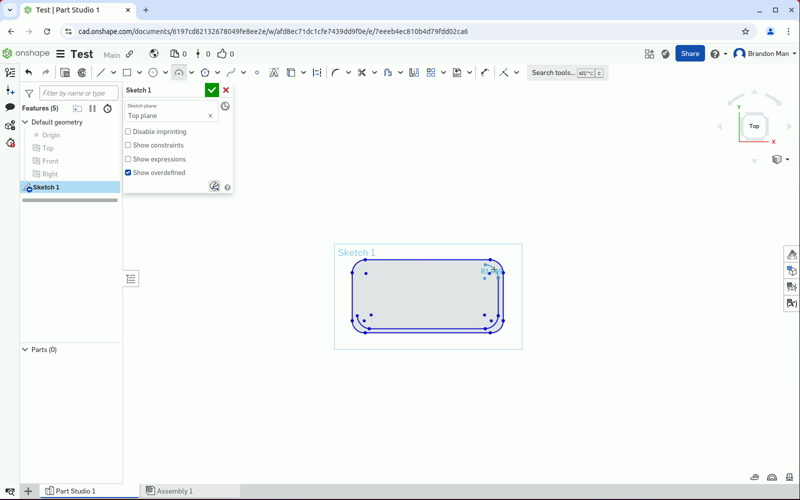
scroll(6)
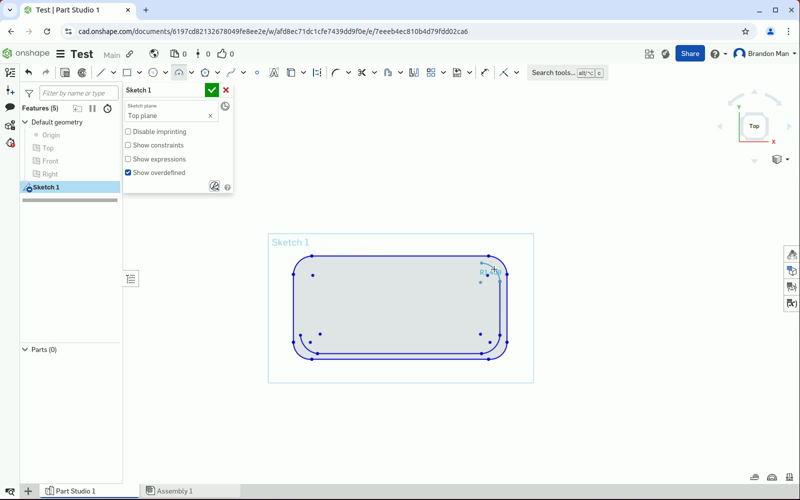
scroll(6)
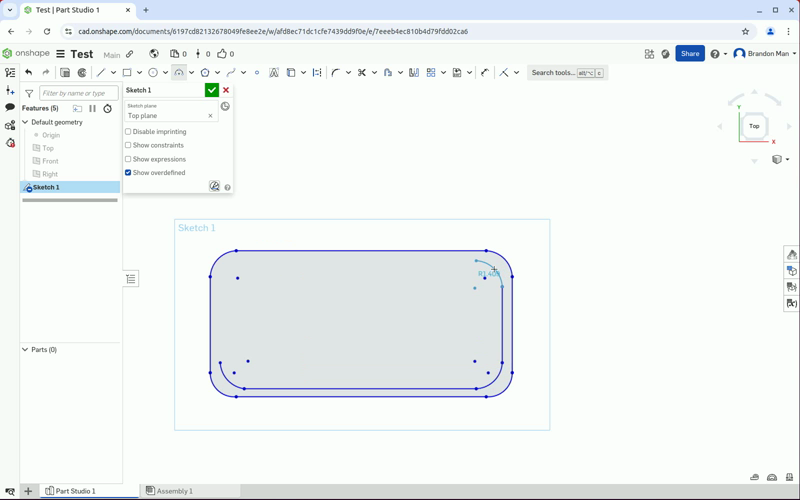
scroll(6)
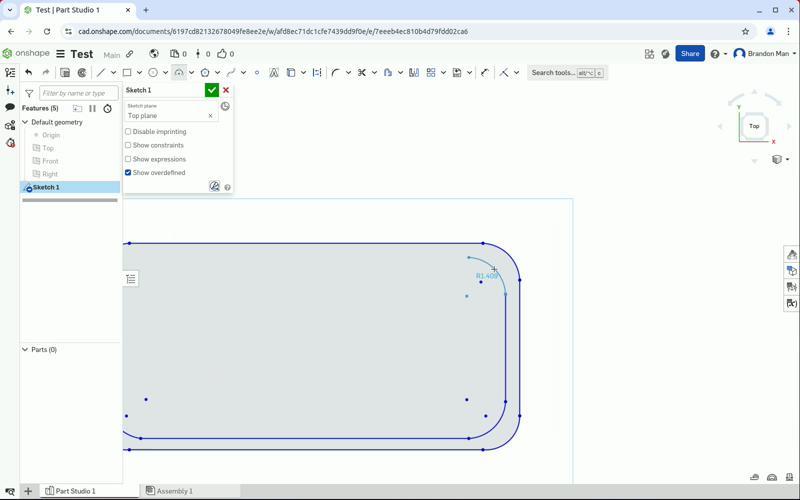
scroll(6)
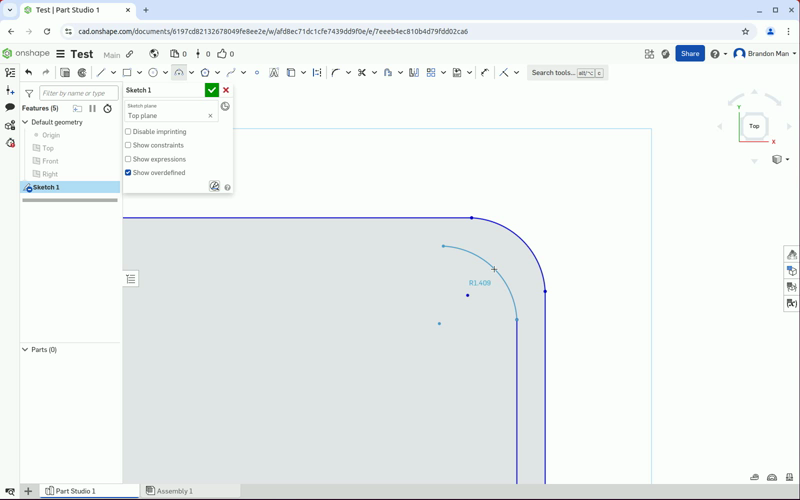
click(494, 268)
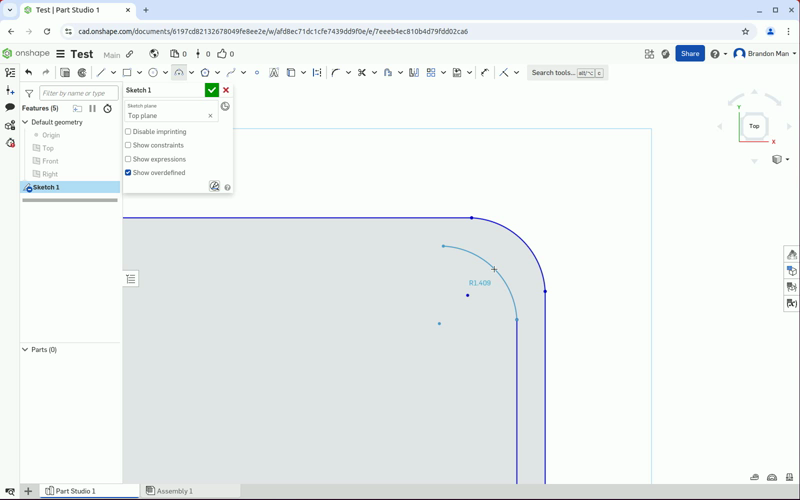
scroll(-6)
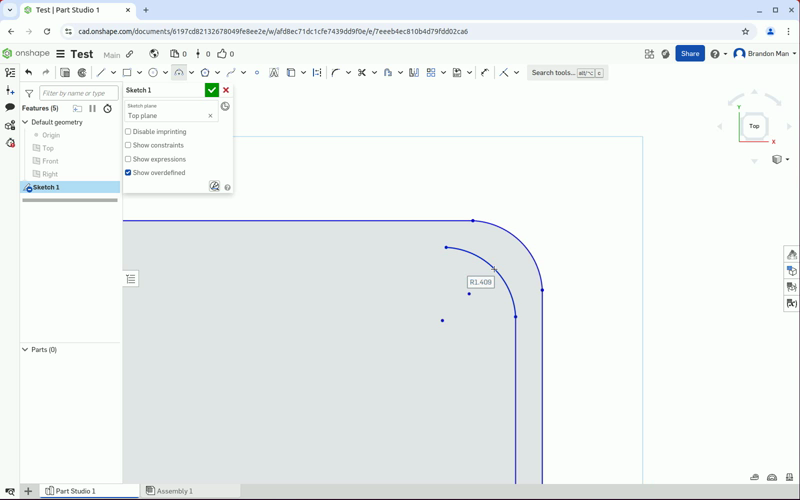
scroll(-6)
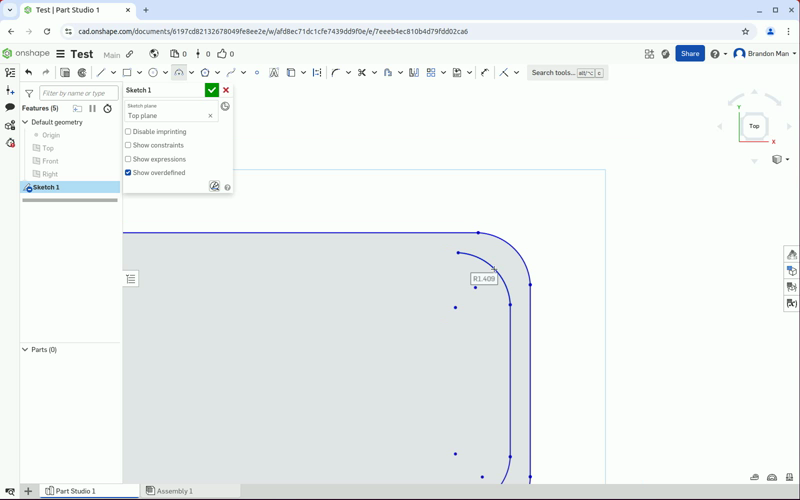
scroll(-6)
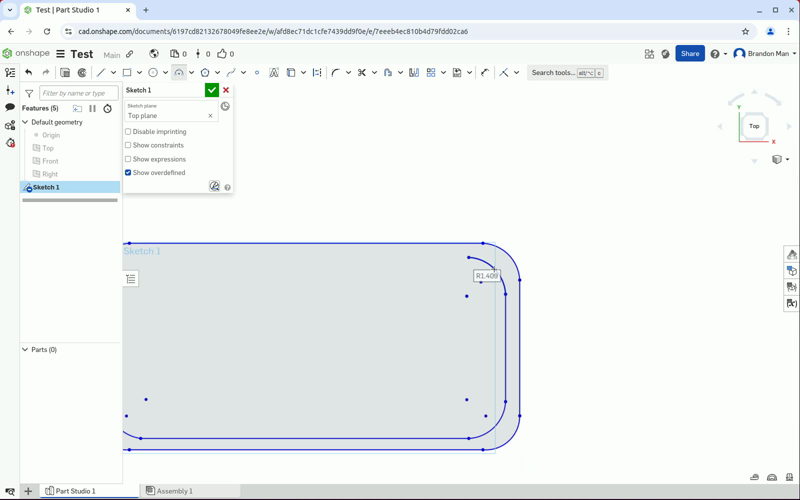
scroll(-6)
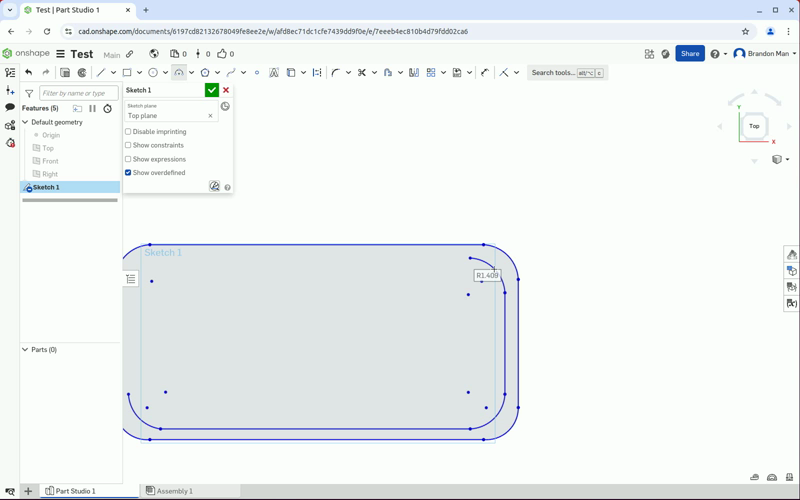
scroll(-6)
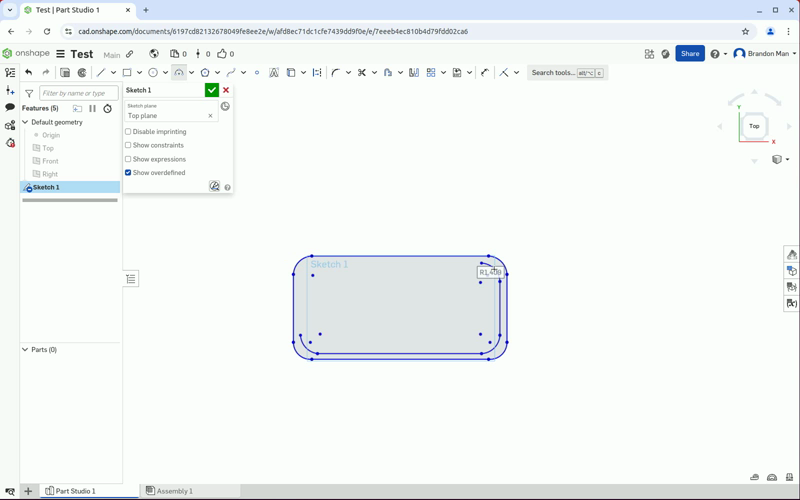
scroll(-6)
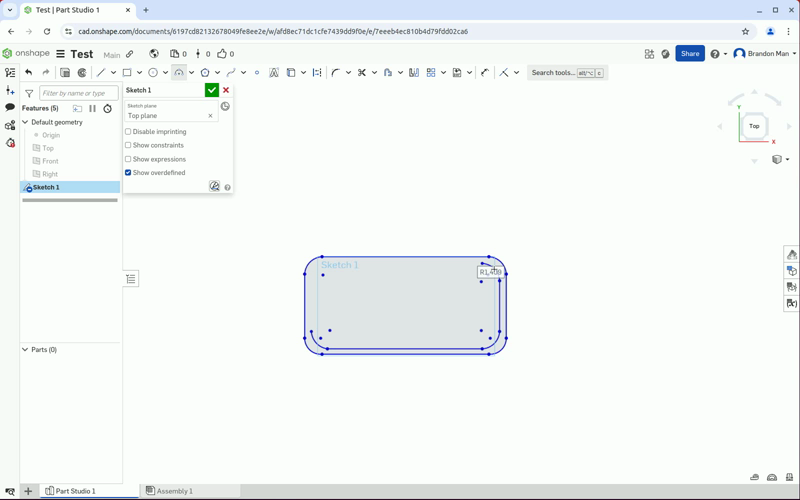
scroll(-6)
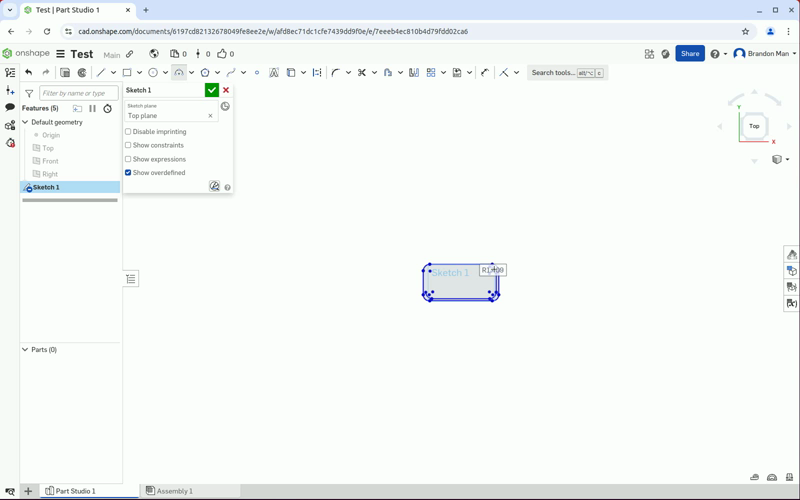
key_up(shift)
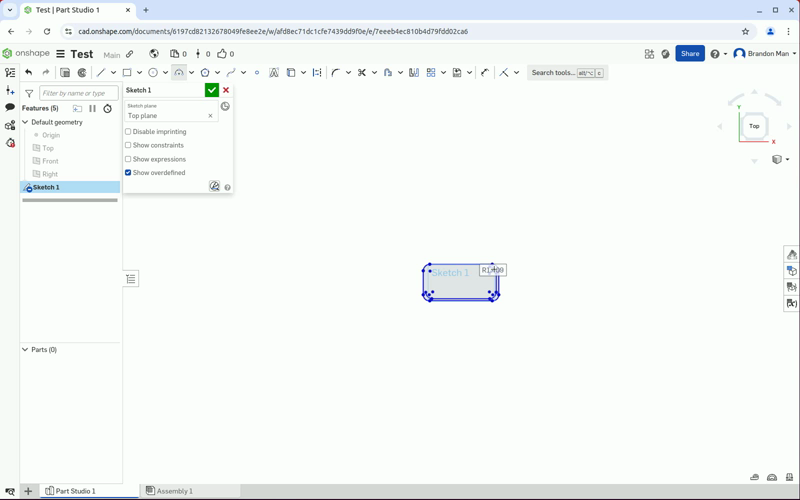
key(esc)
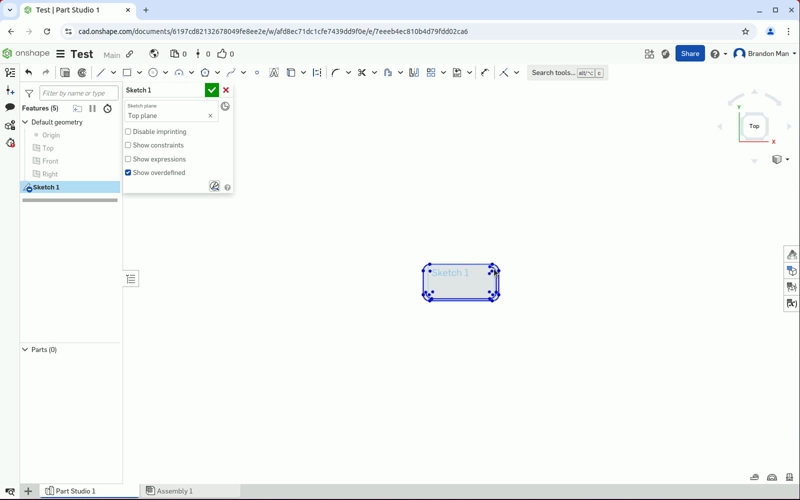
key(l)
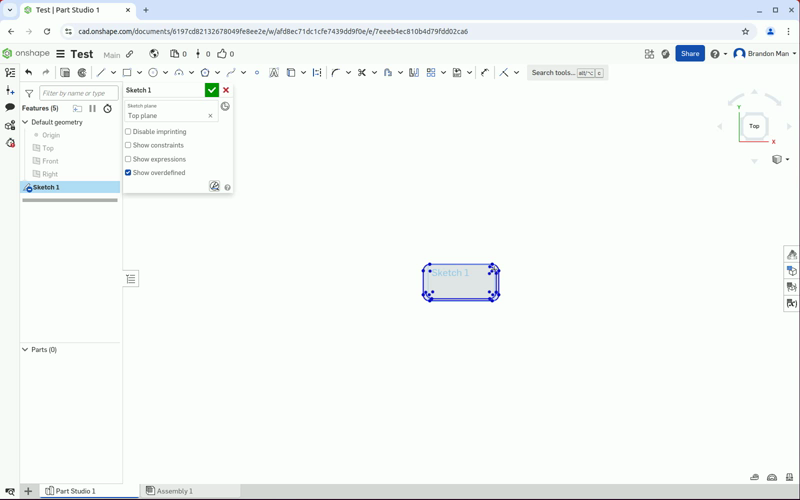
mouse_move(489, 266)
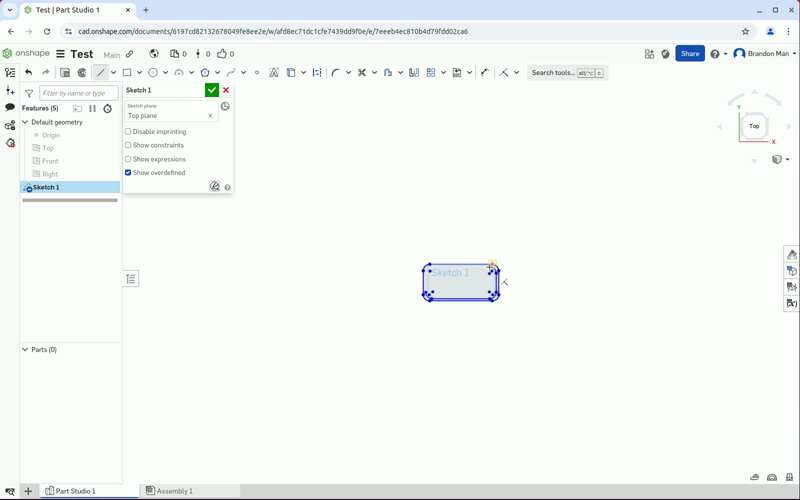
scroll(6)
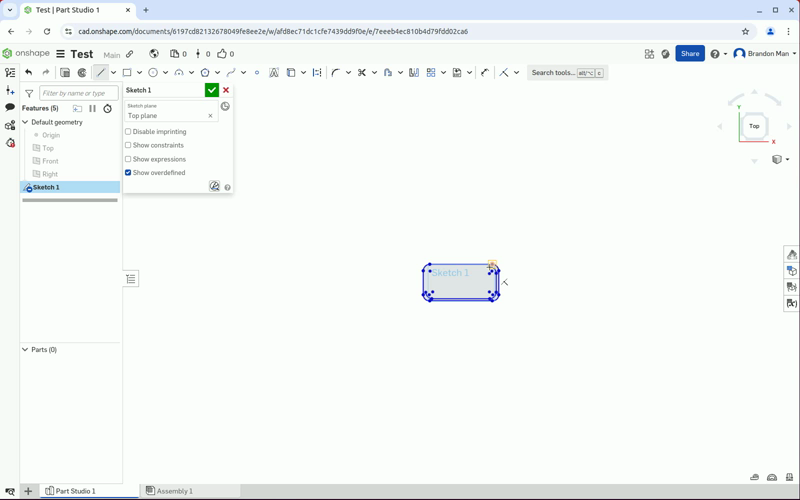
scroll(6)
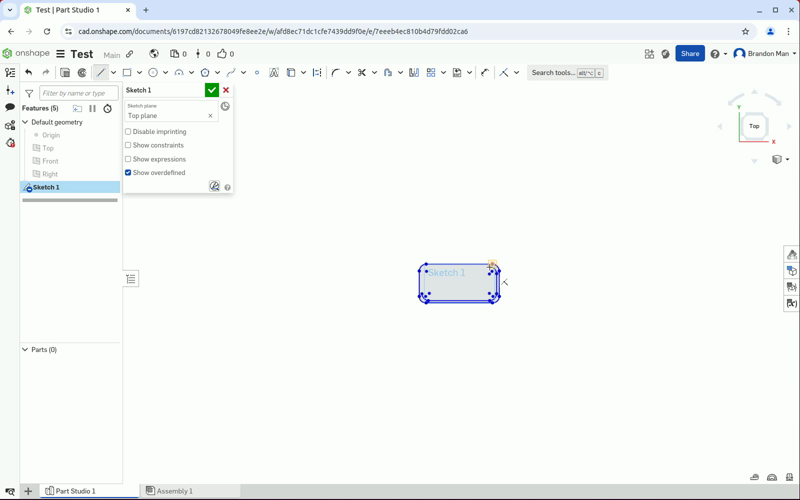
scroll(6)
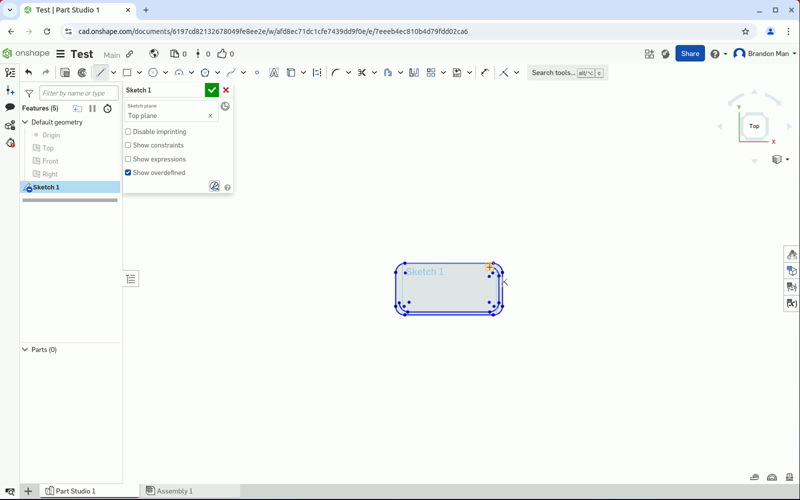
scroll(6)
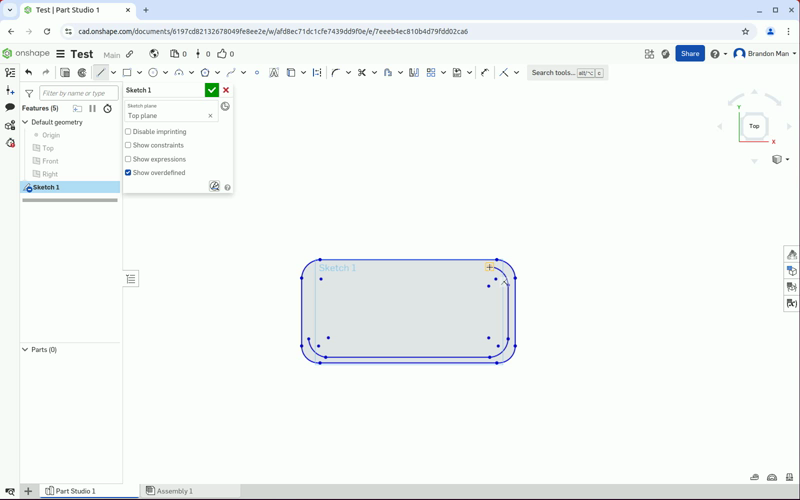
scroll(6)
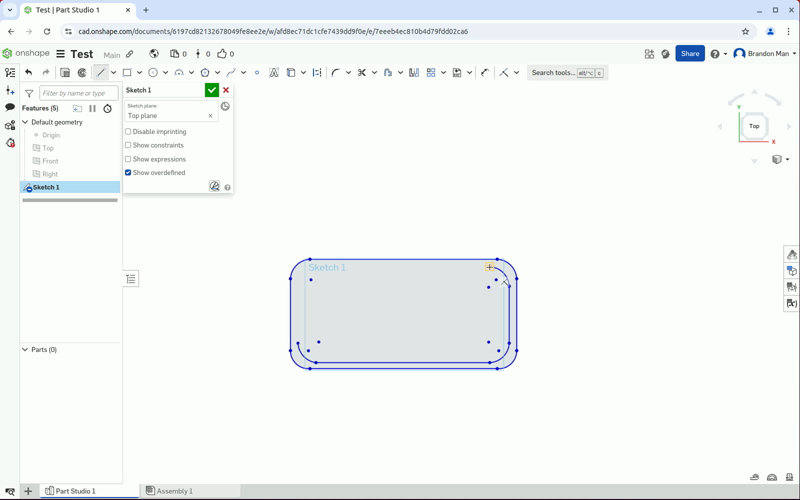
scroll(6)
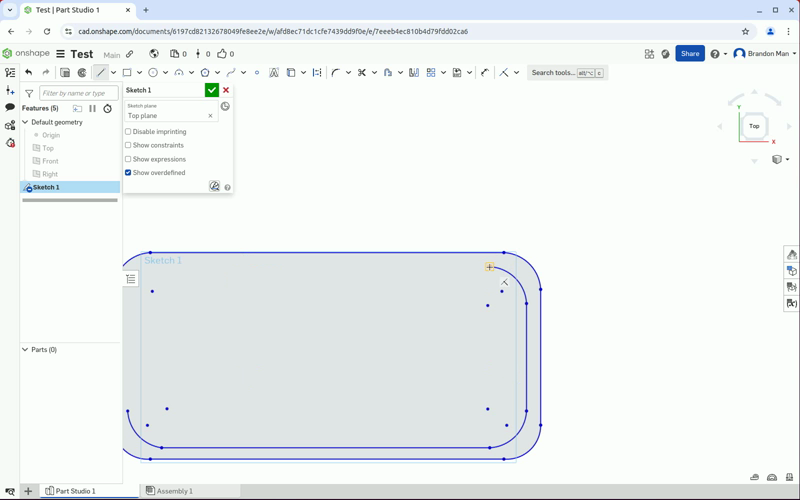
scroll(6)
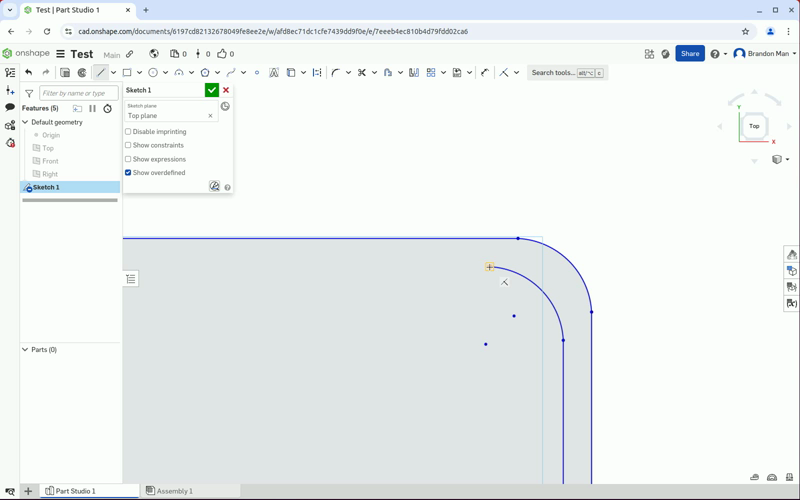
click(489, 266)
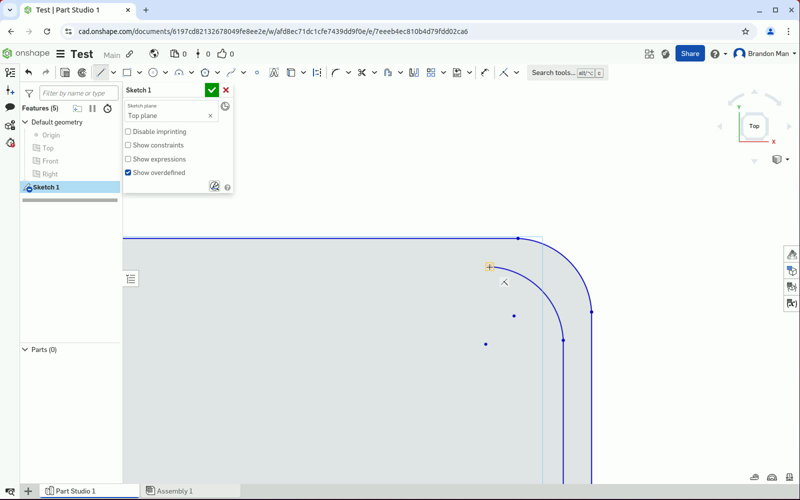
scroll(-6)
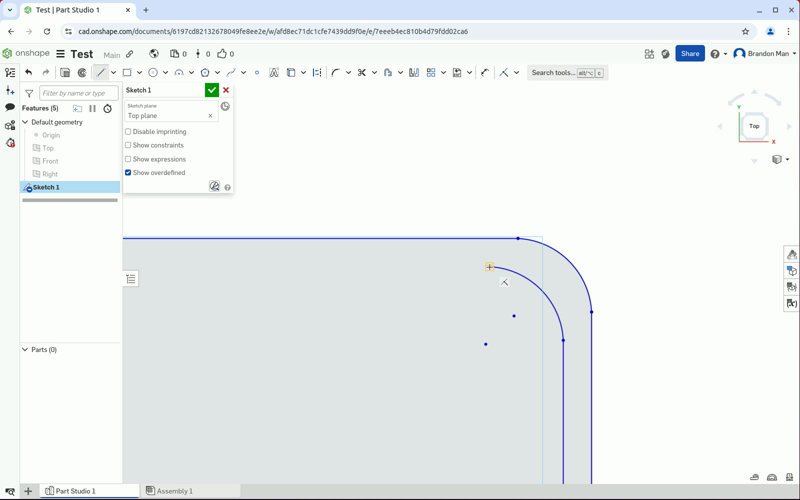
scroll(-6)
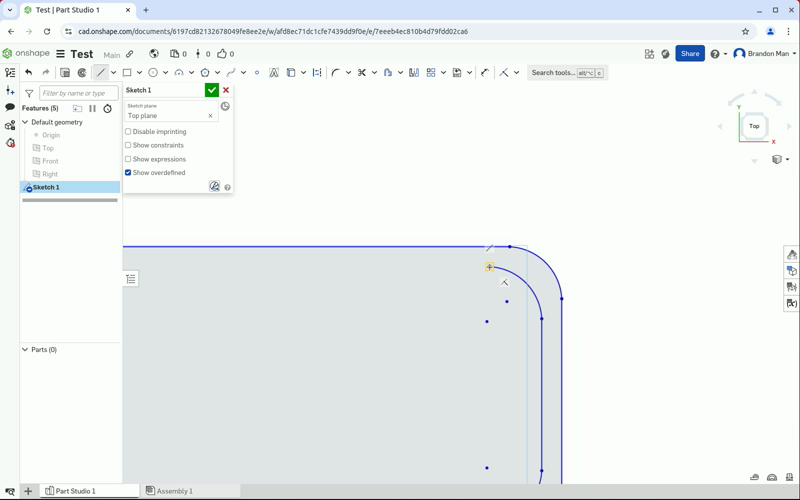
scroll(-6)
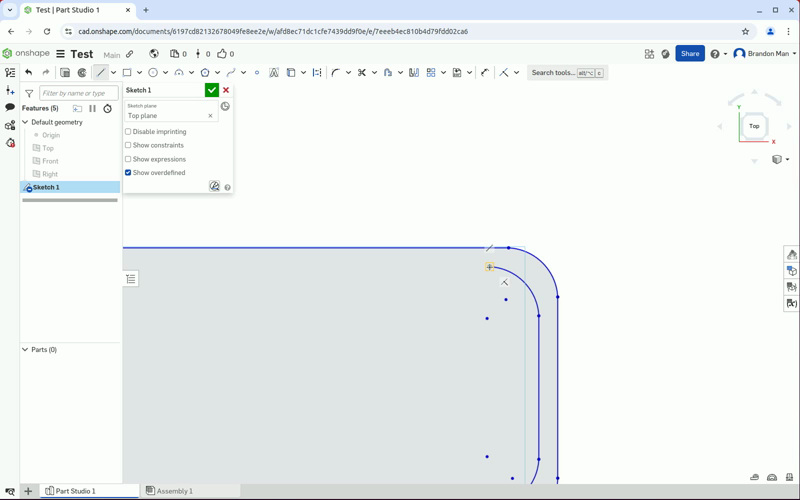
scroll(-6)
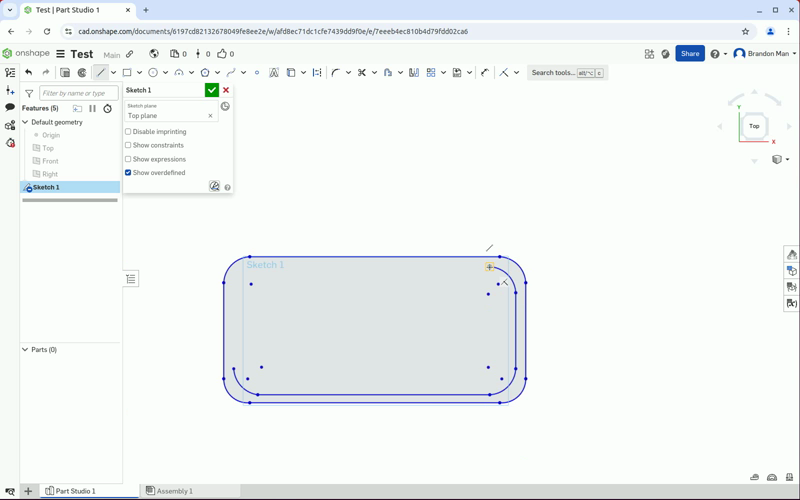
scroll(-6)
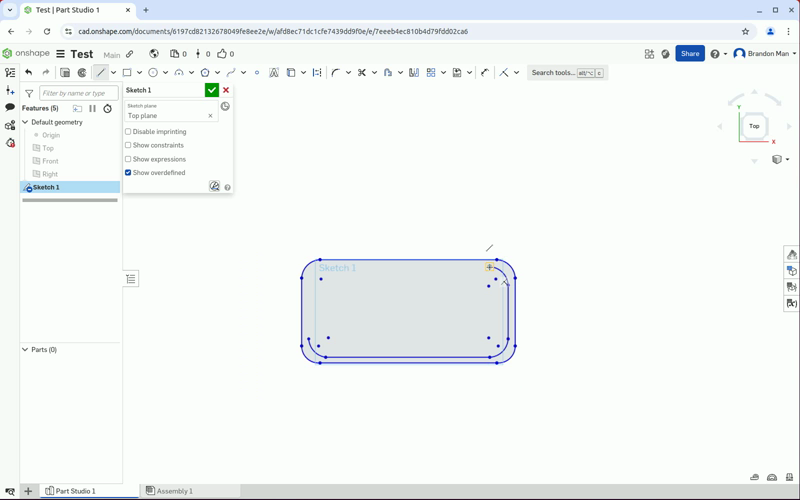
scroll(-6)
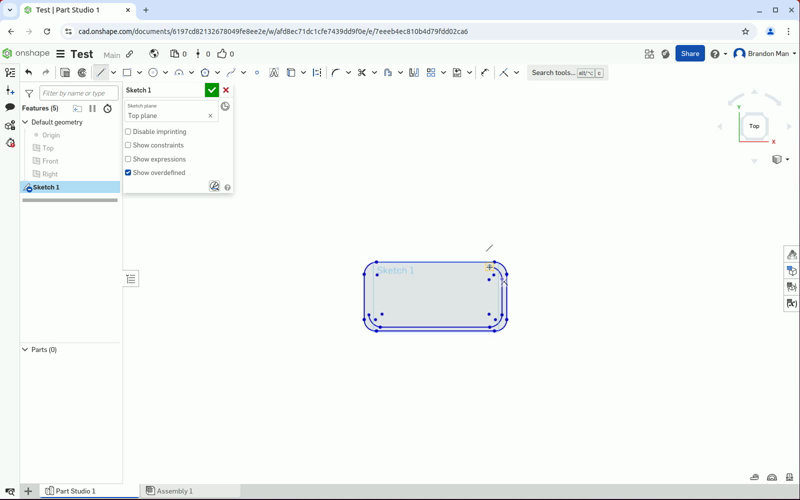
scroll(-6)
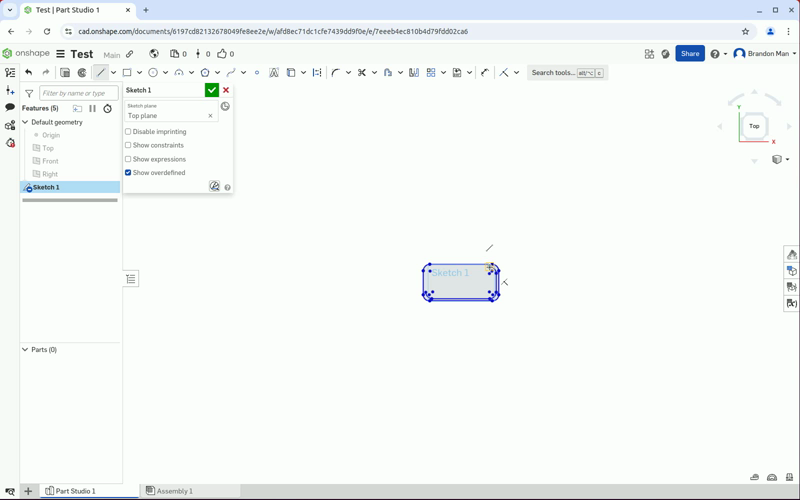
key_down(shift)
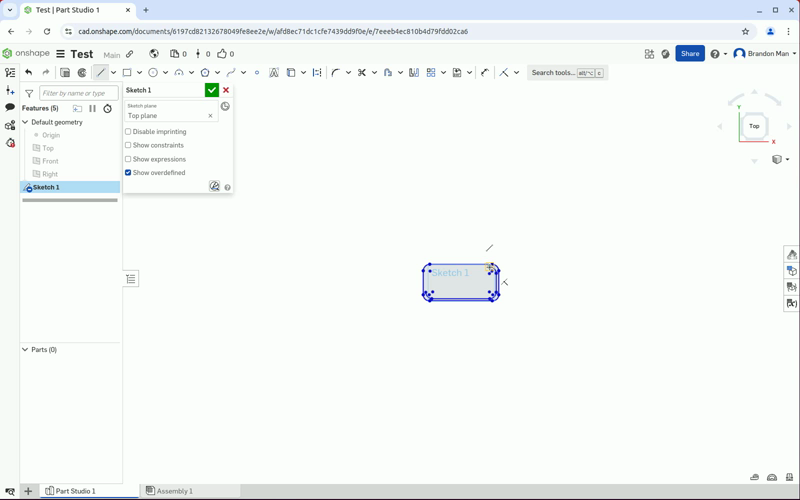
mouse_move(519, 266)
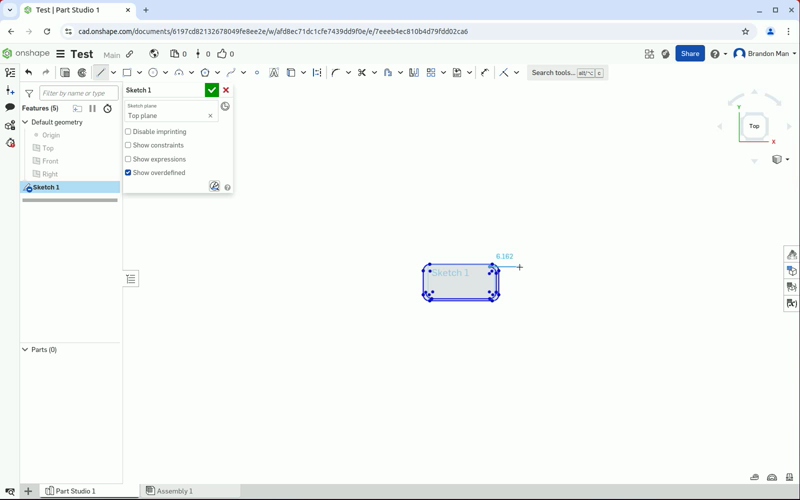
mouse_move(431, 266)
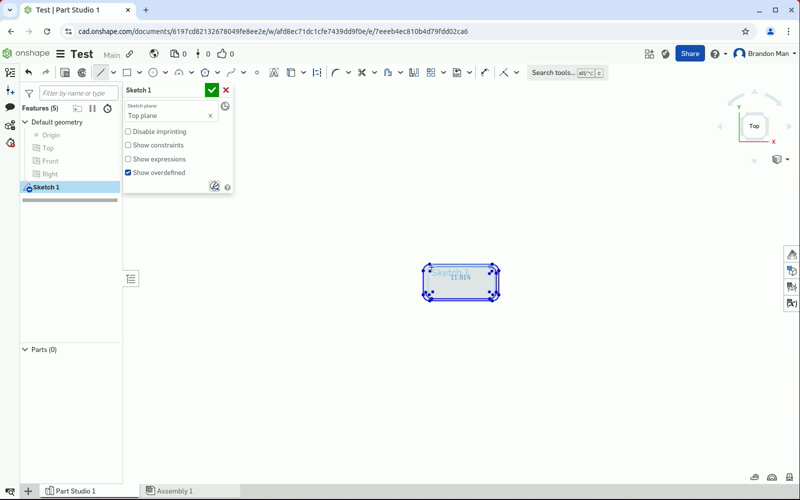
scroll(6)
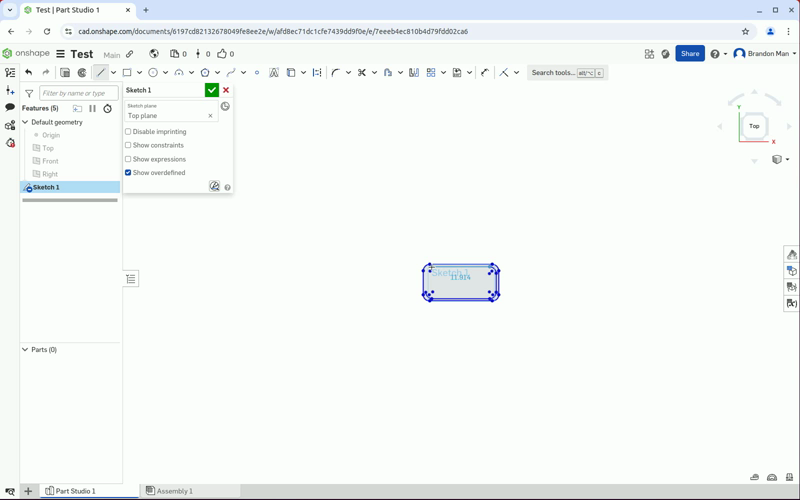
scroll(6)
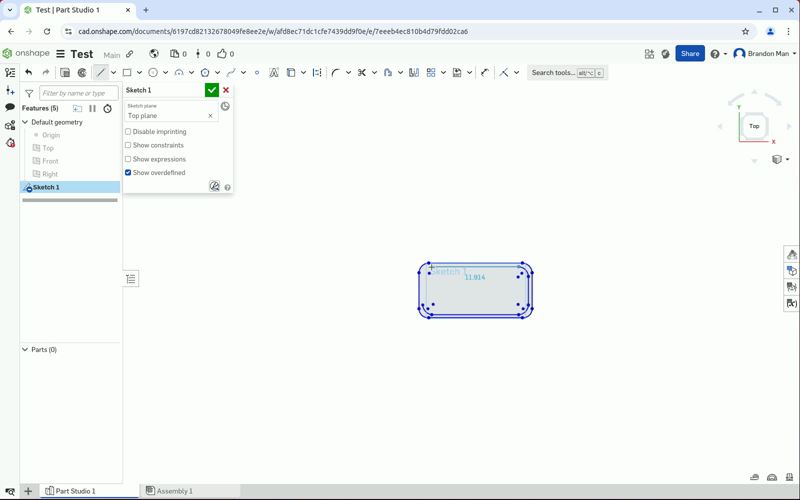
scroll(6)
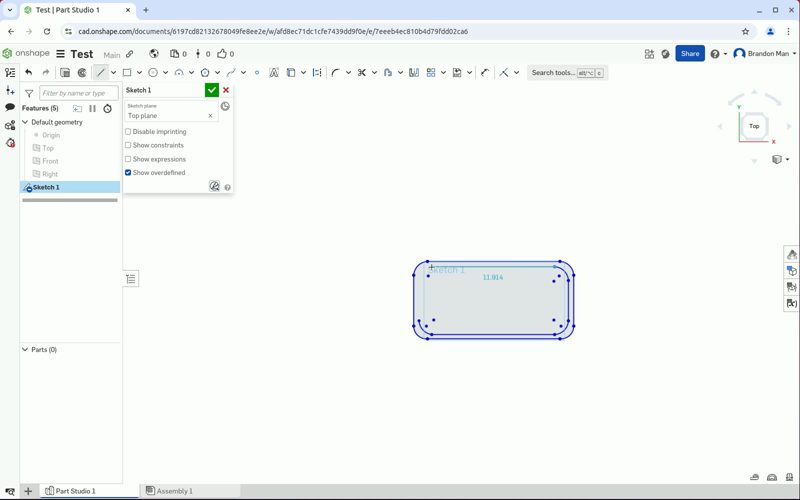
scroll(6)
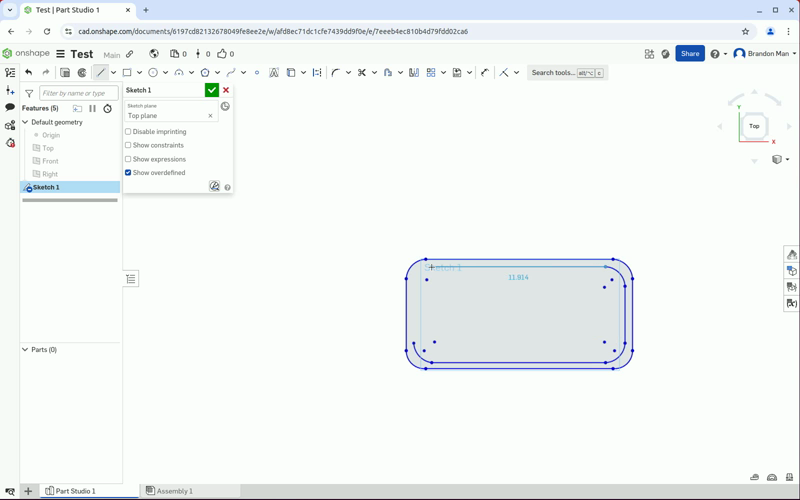
scroll(6)
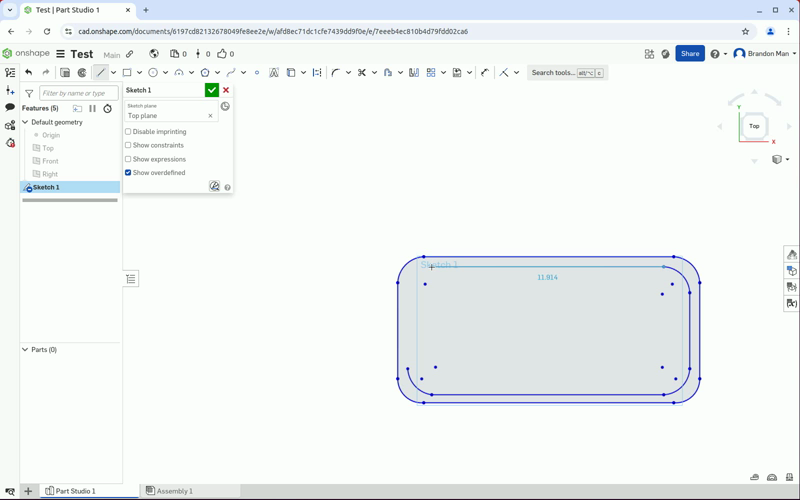
scroll(6)
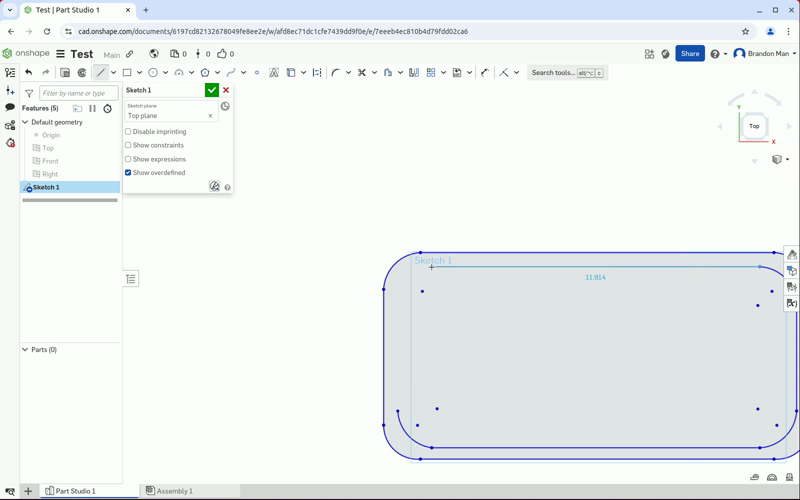
scroll(6)
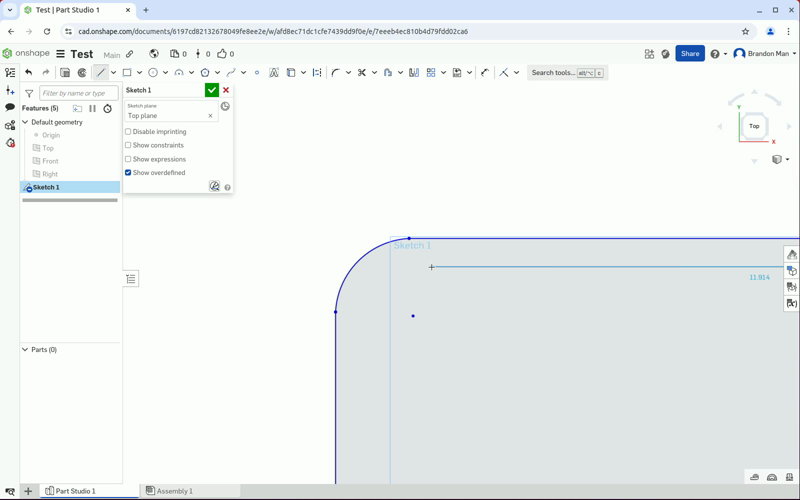
click(431, 266)
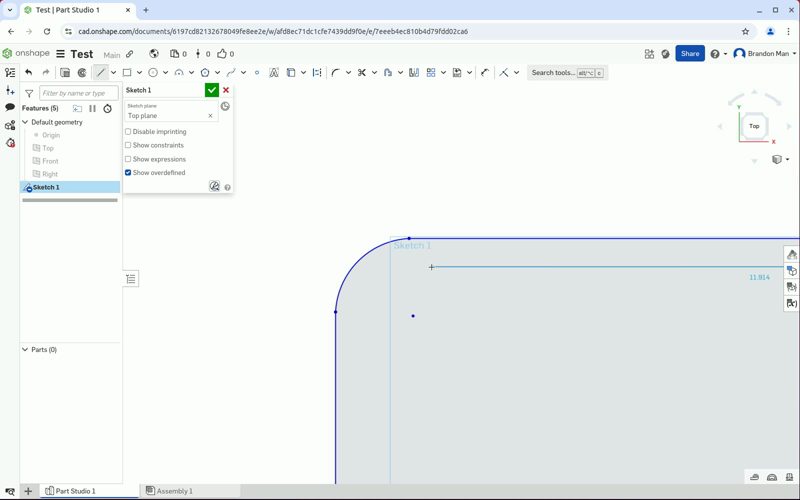
scroll(-6)
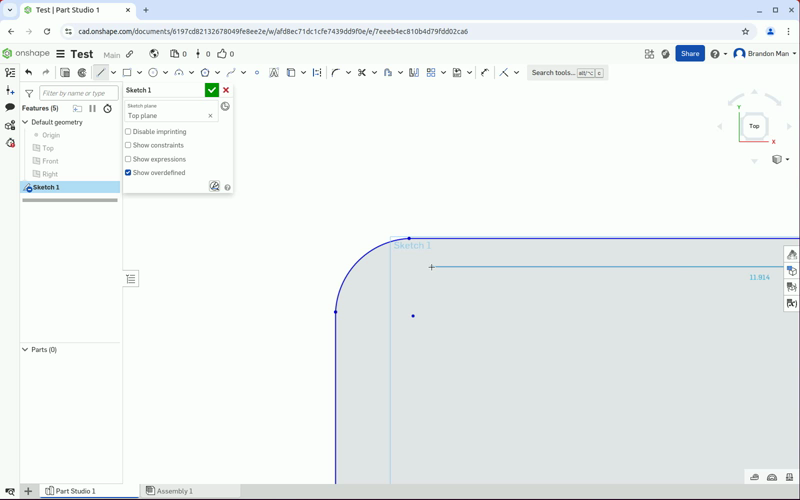
scroll(-6)
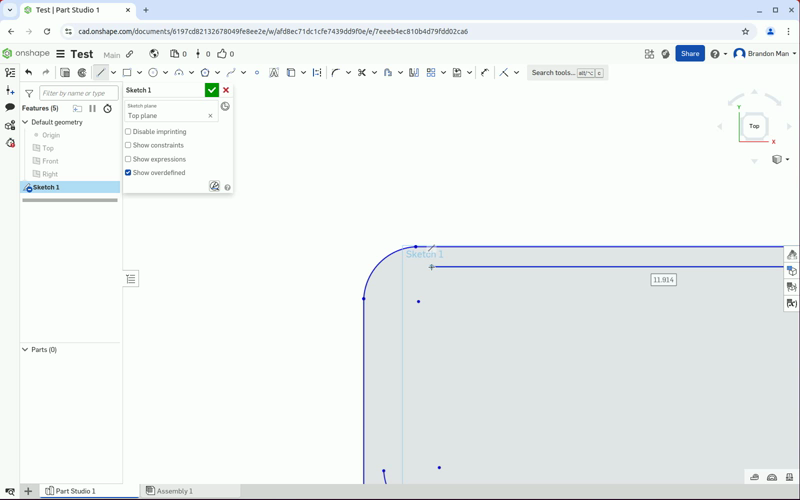
scroll(-6)
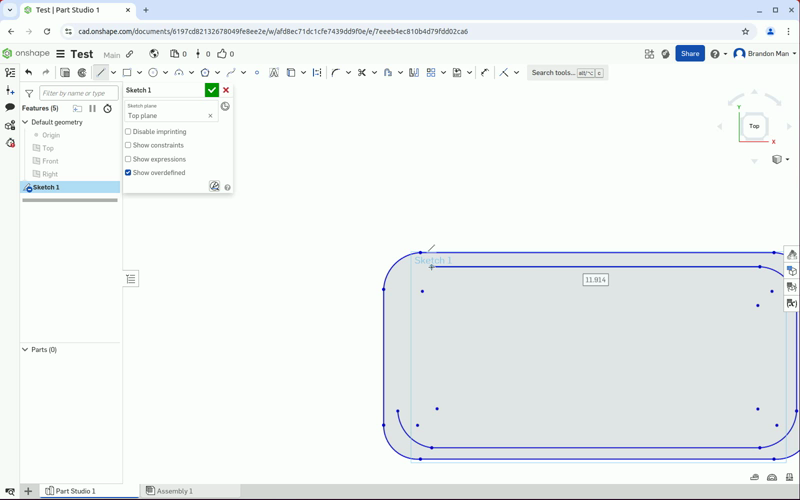
scroll(-6)
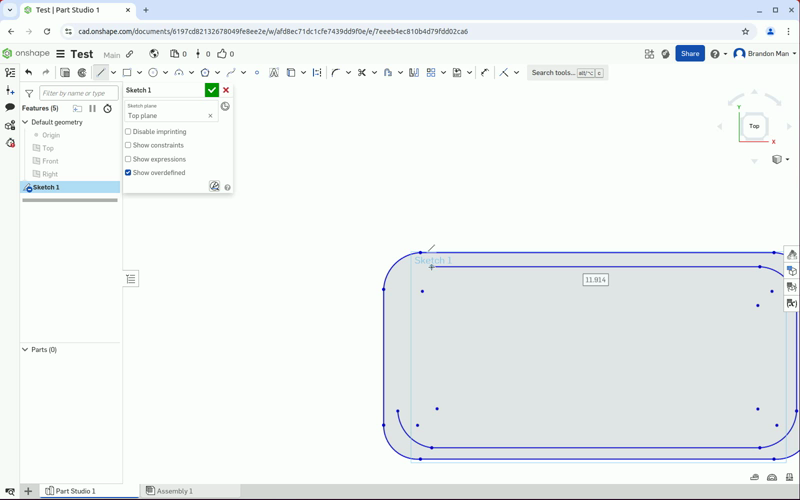
scroll(-6)
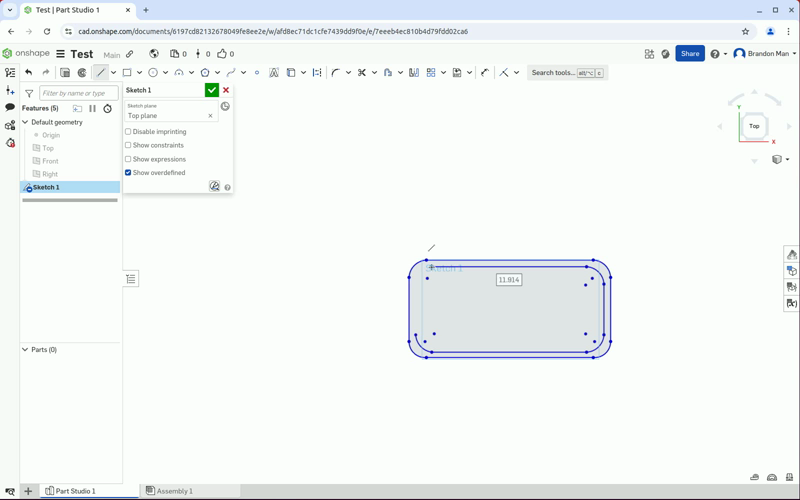
scroll(-6)
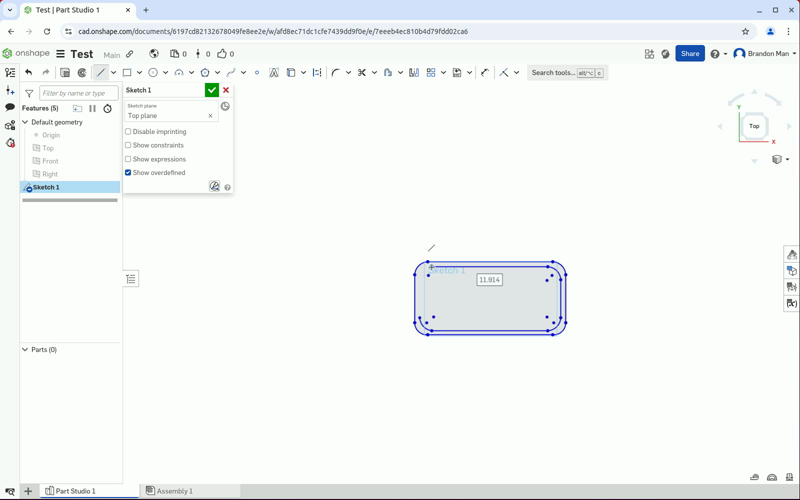
scroll(-6)
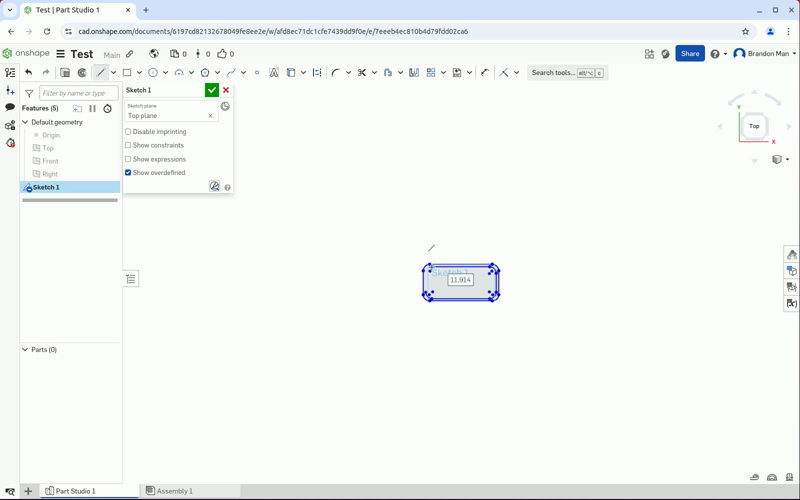
key_up(shift)
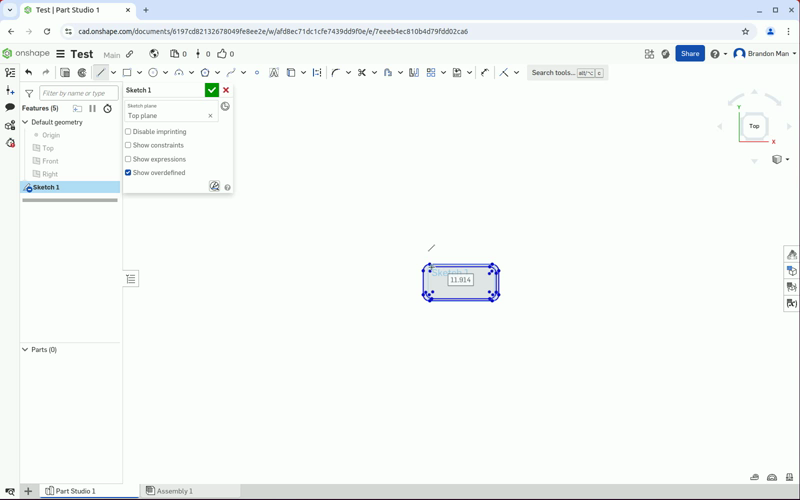
key(esc)
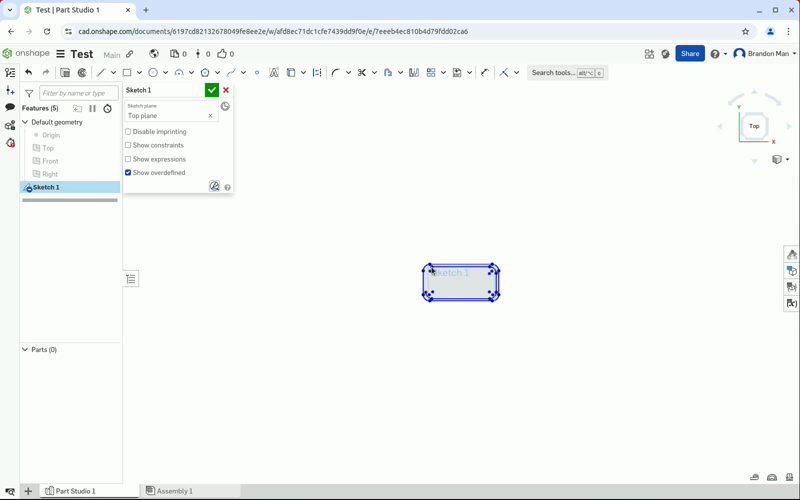
key(a)
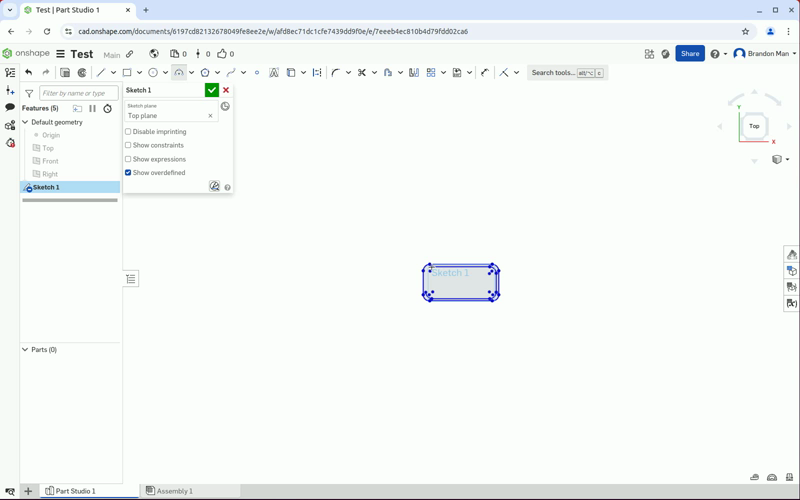
mouse_move(431, 266)
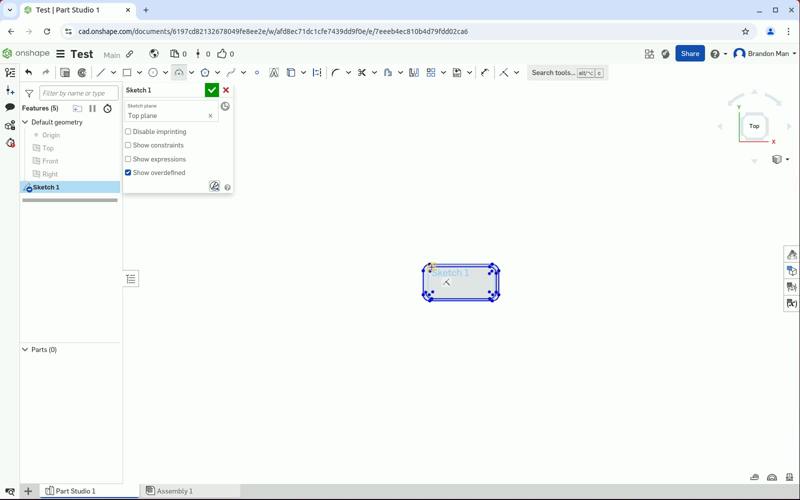
scroll(6)
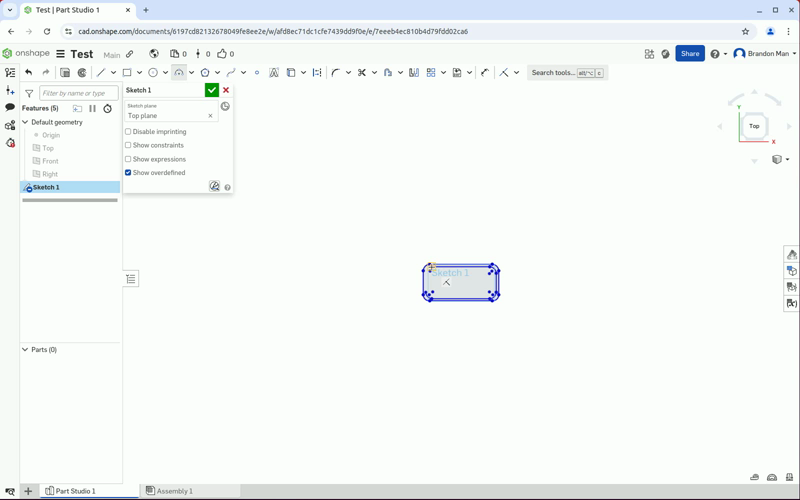
scroll(6)
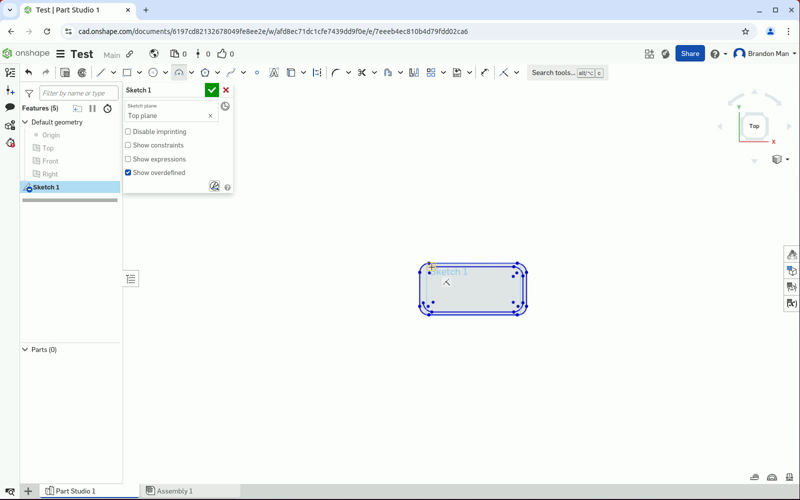
scroll(6)
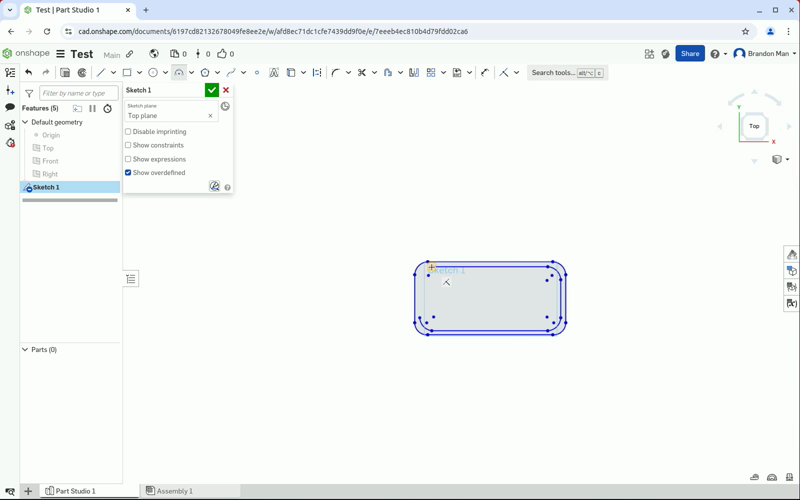
scroll(6)
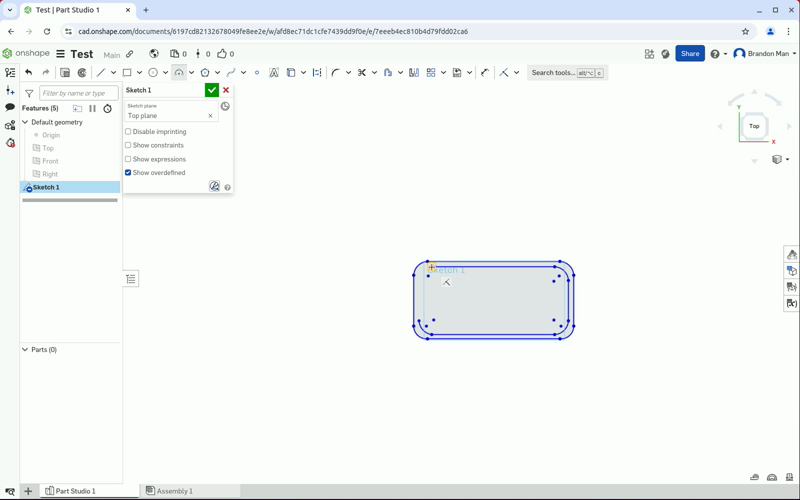
scroll(6)
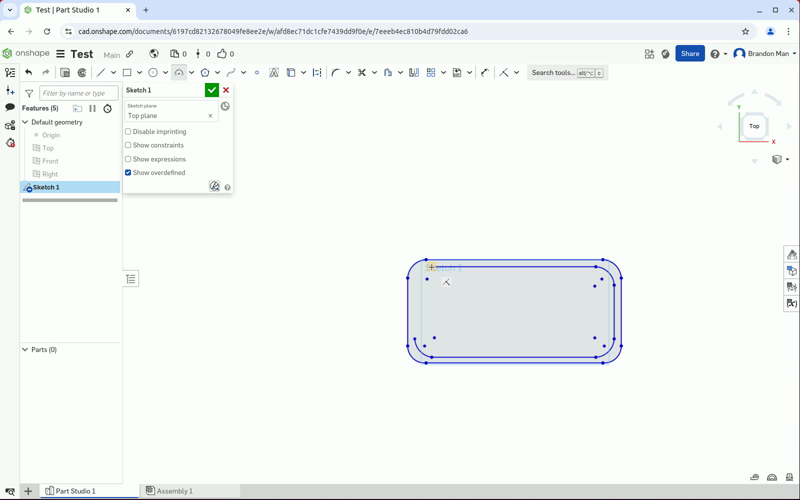
scroll(6)
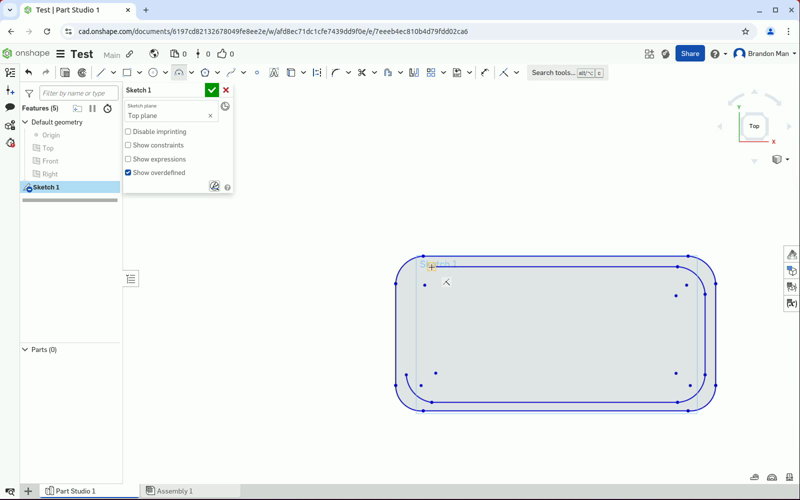
scroll(6)
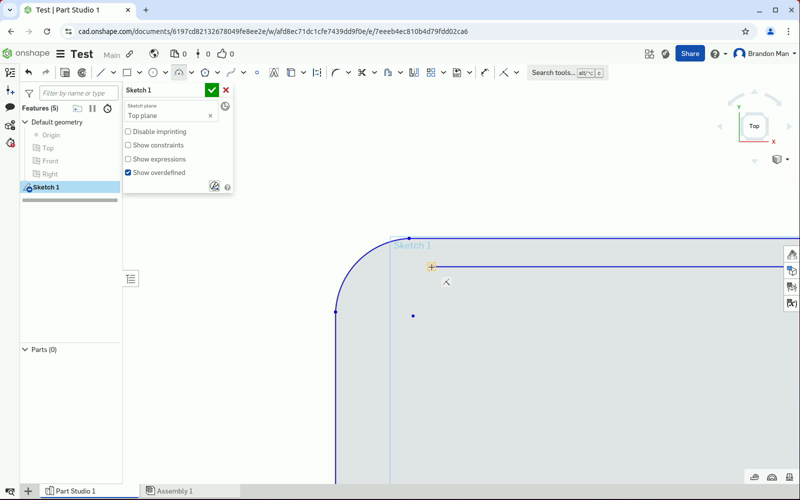
click(431, 266)
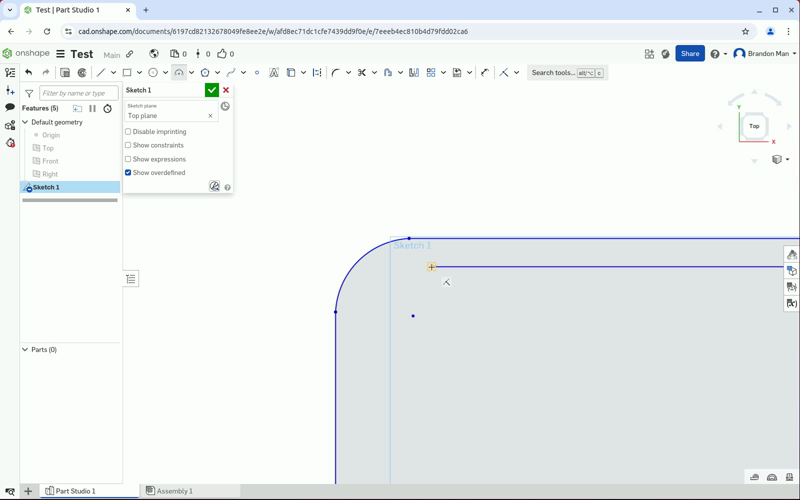
scroll(-6)
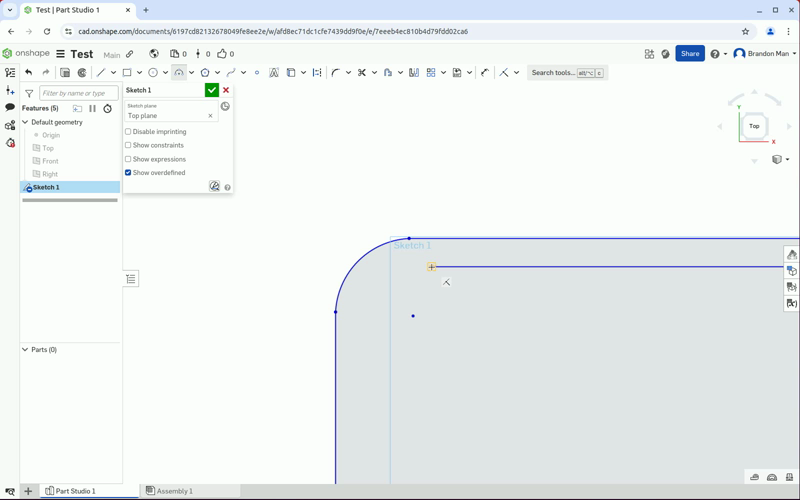
scroll(-6)
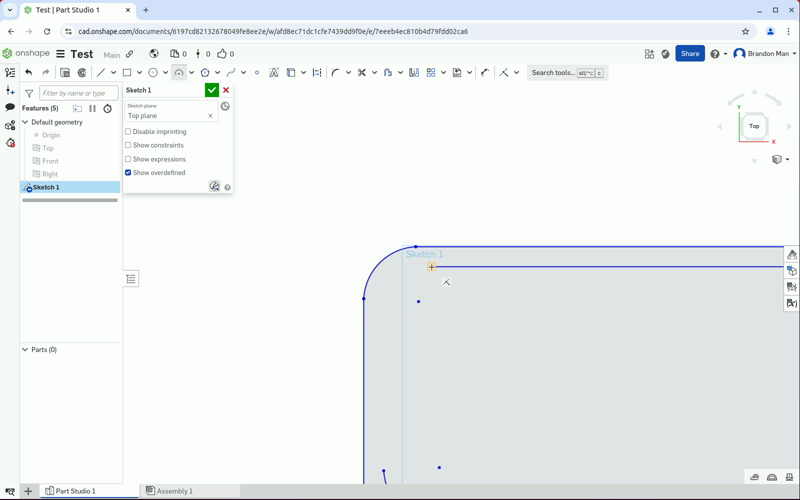
scroll(-6)
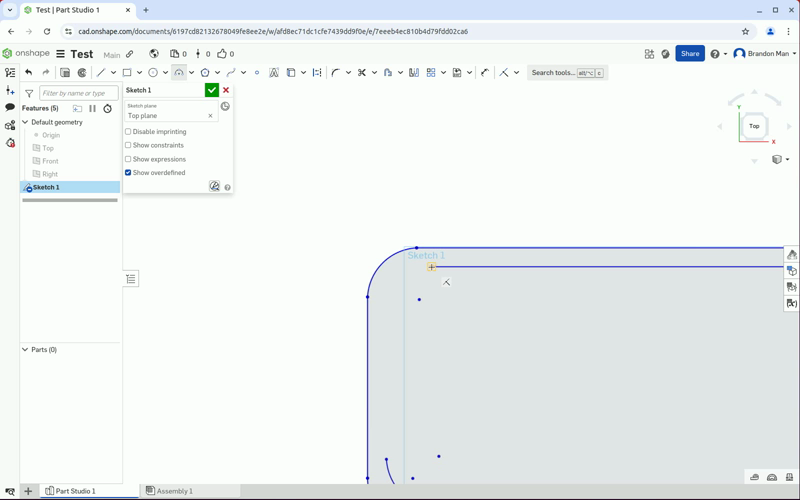
scroll(-6)
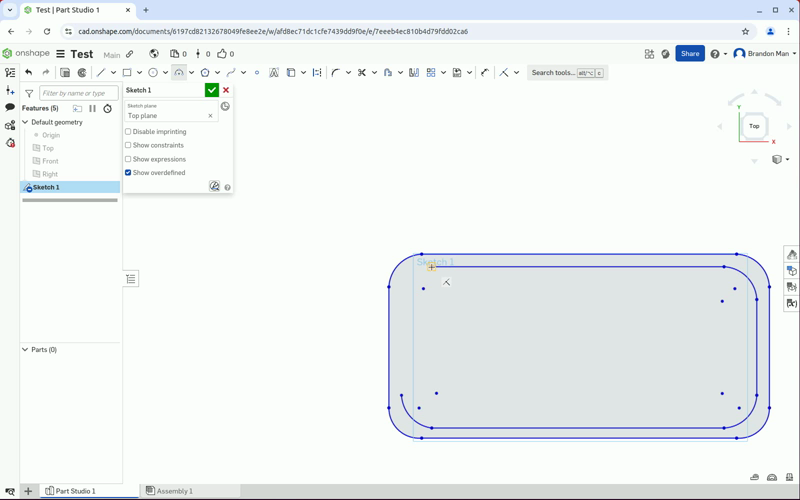
scroll(-6)
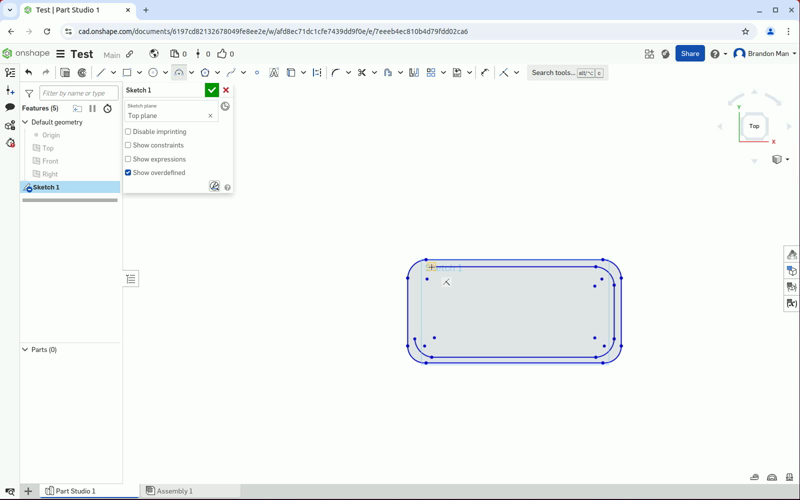
scroll(-6)
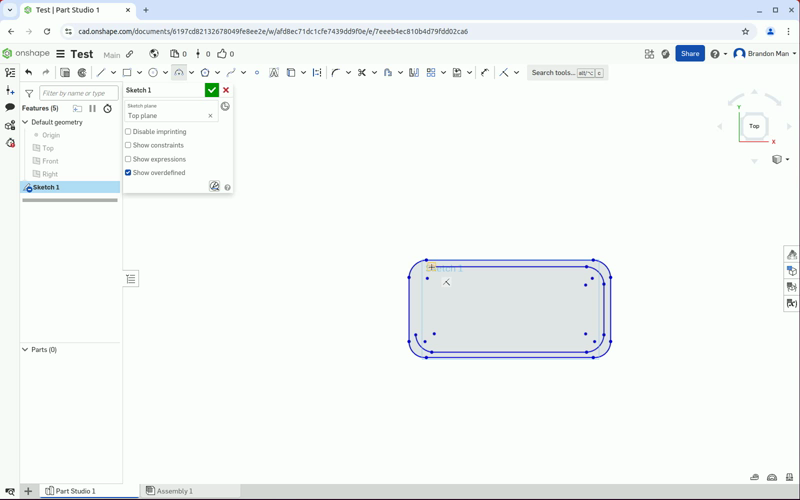
scroll(-6)
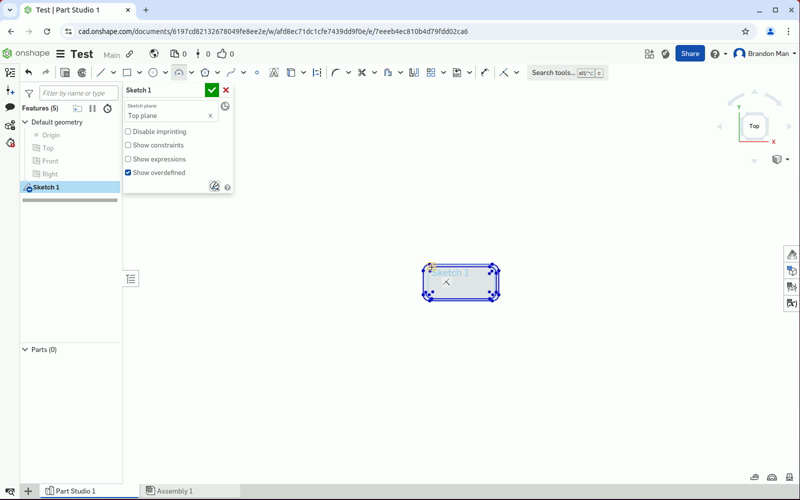
key_down(shift)
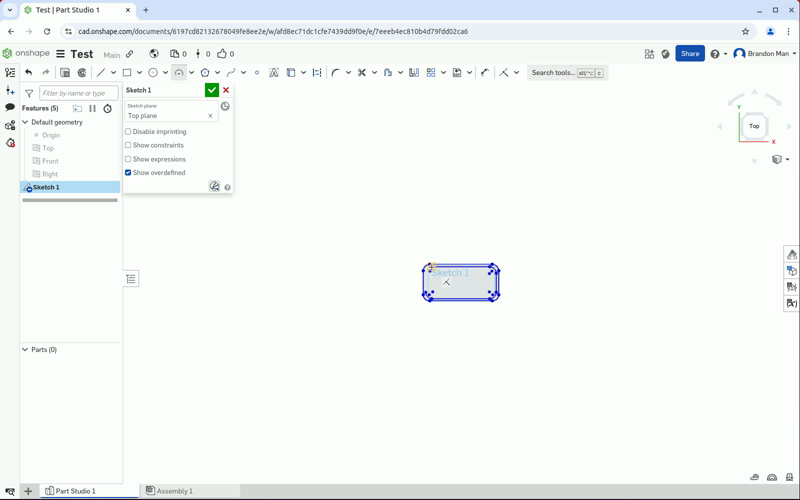
mouse_move(425, 273)
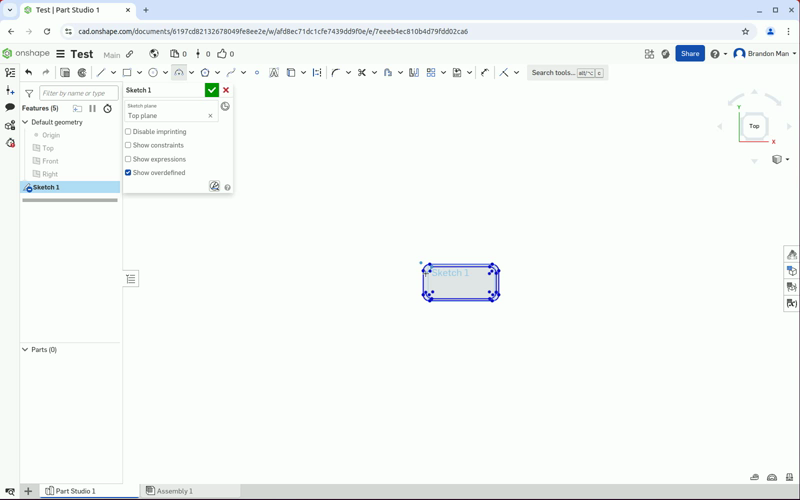
scroll(6)
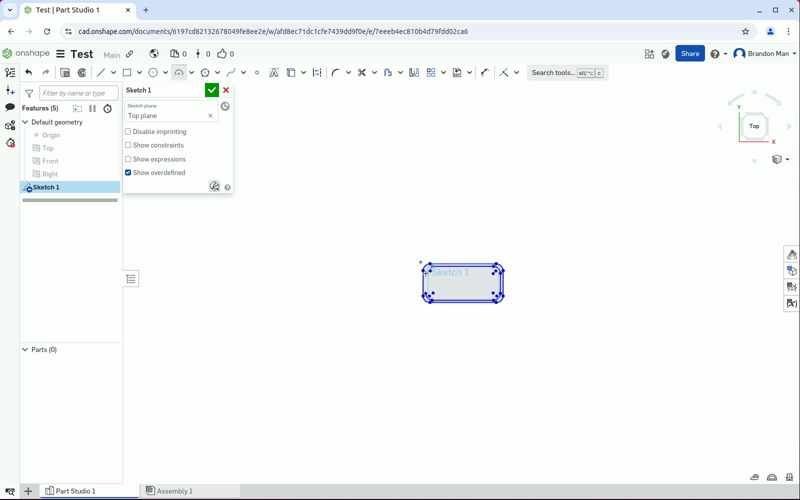
scroll(6)
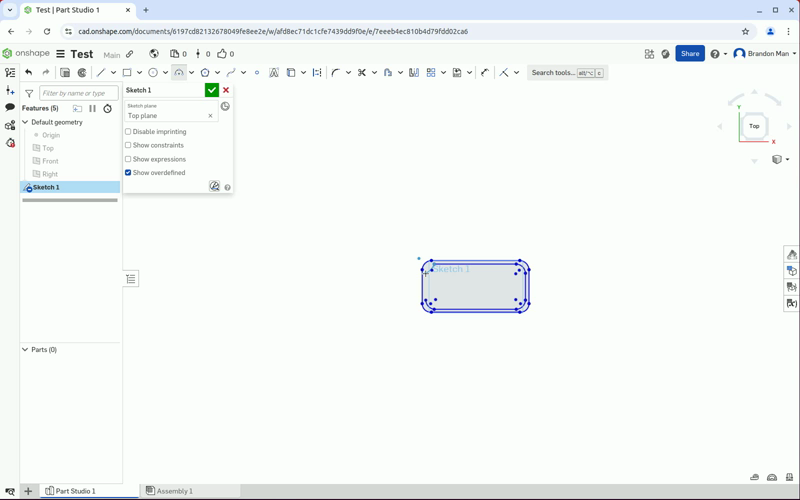
scroll(6)
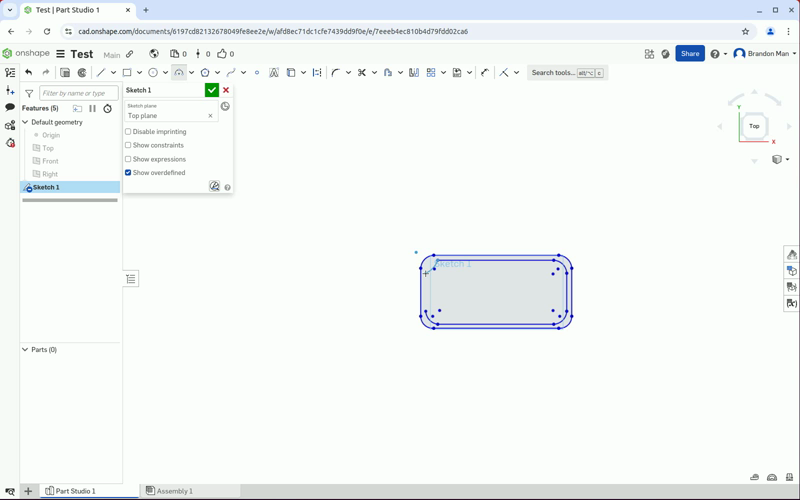
scroll(6)
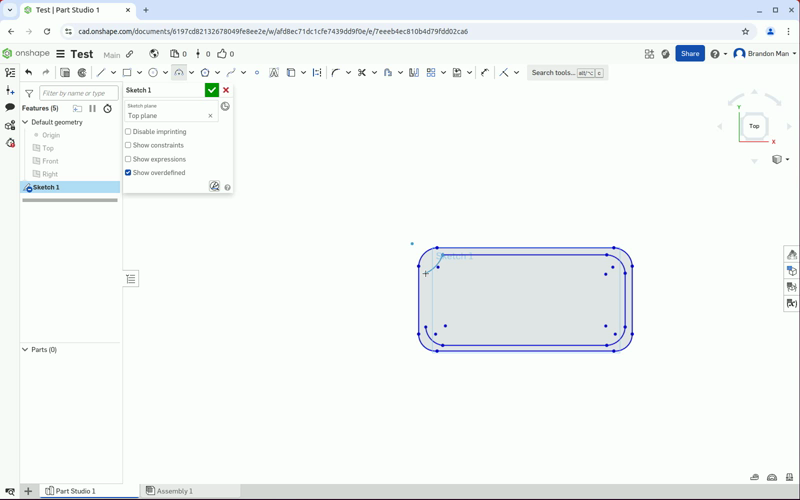
scroll(6)
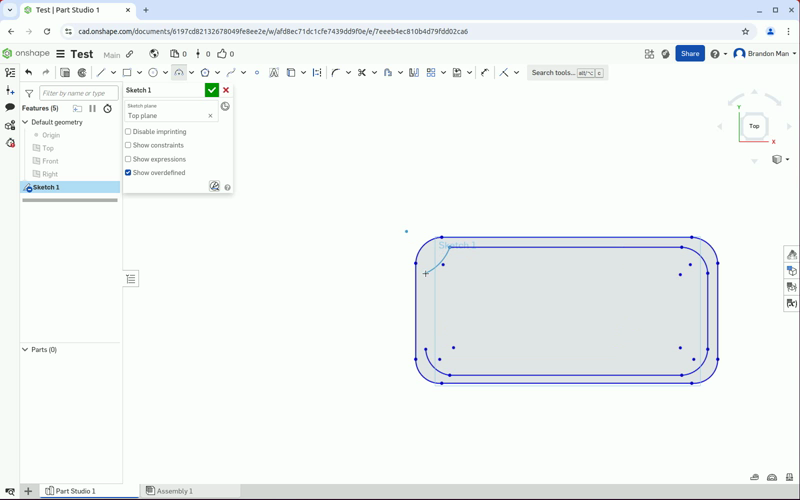
scroll(6)
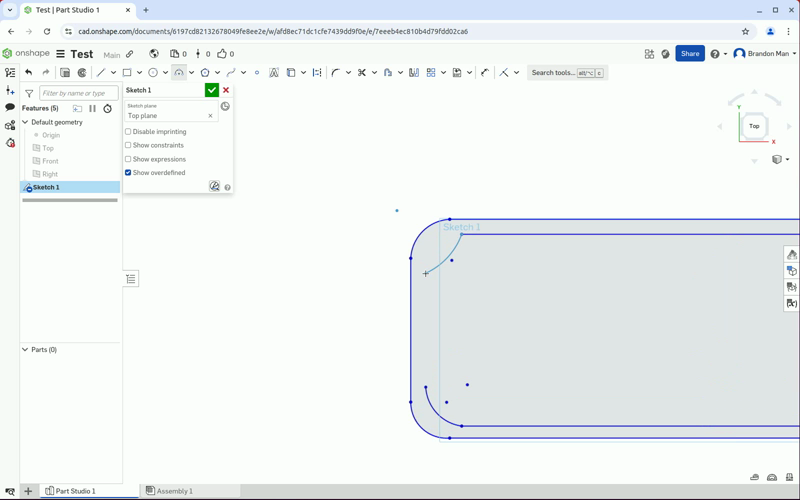
scroll(6)
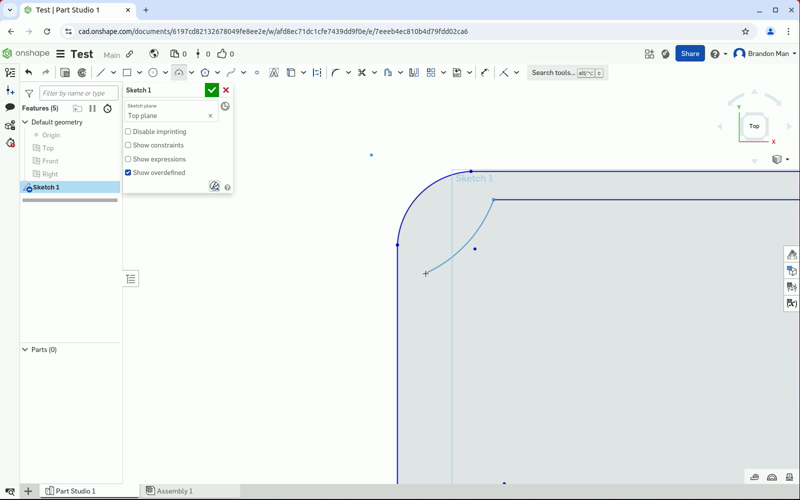
click(425, 273)
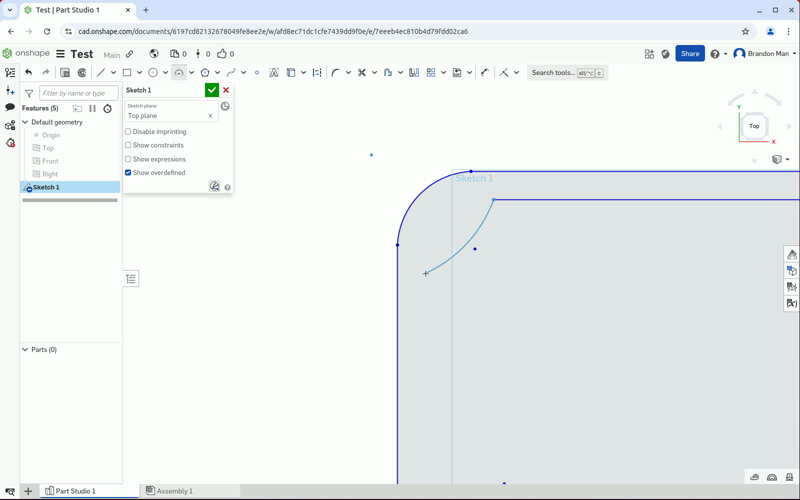
scroll(-6)
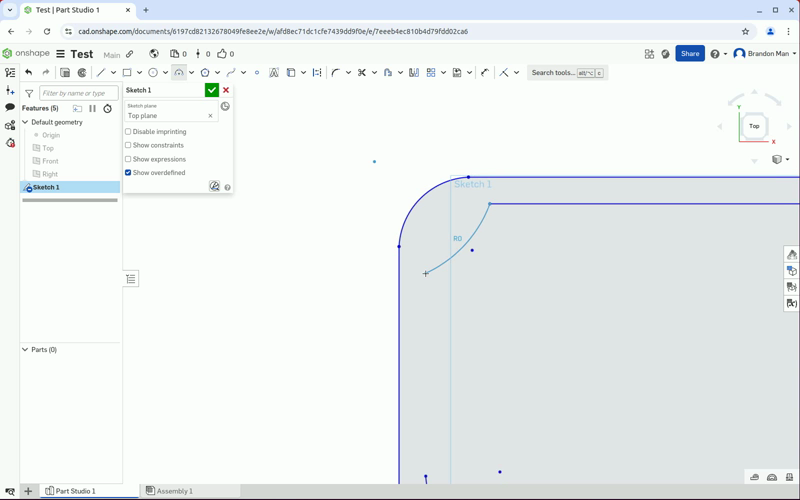
scroll(-6)
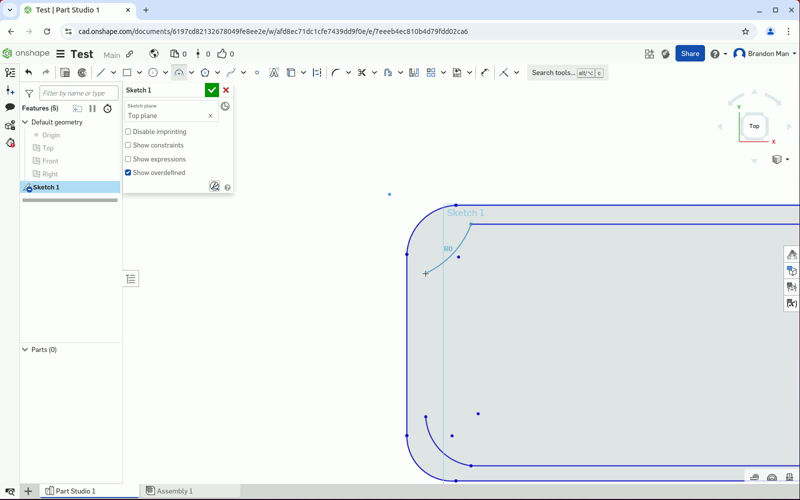
scroll(-6)
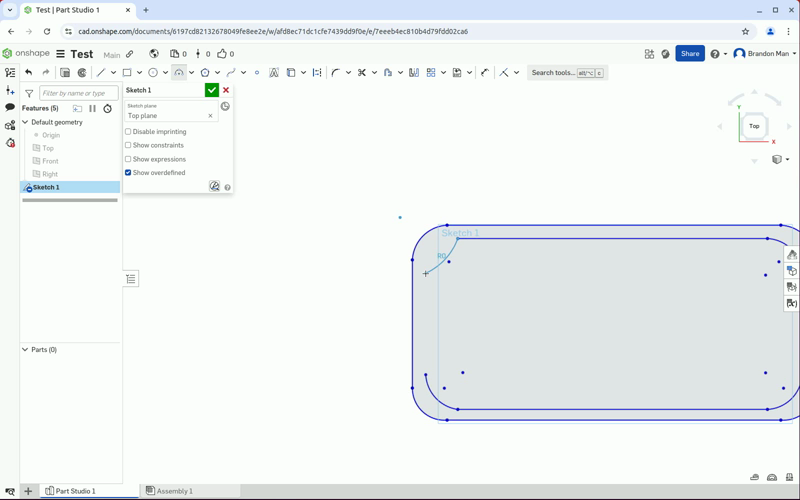
scroll(-6)
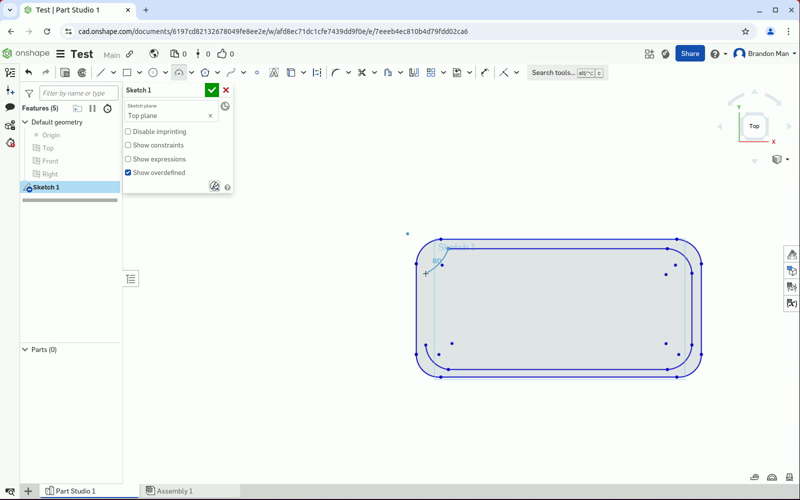
scroll(-6)
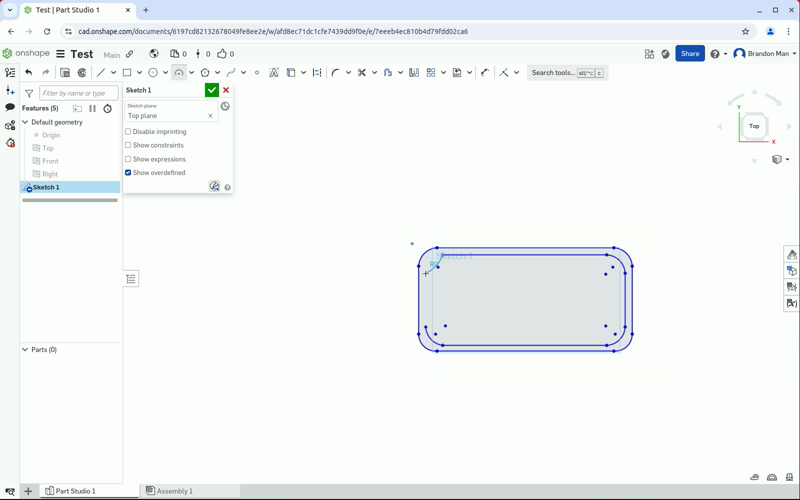
scroll(-6)
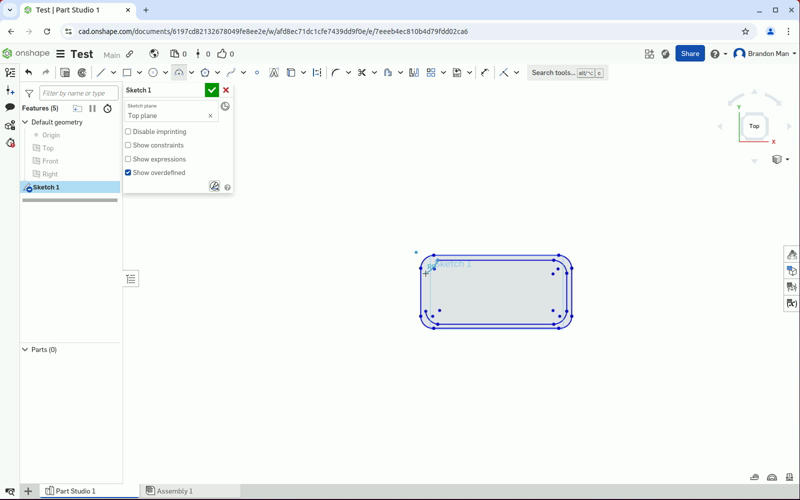
scroll(-6)
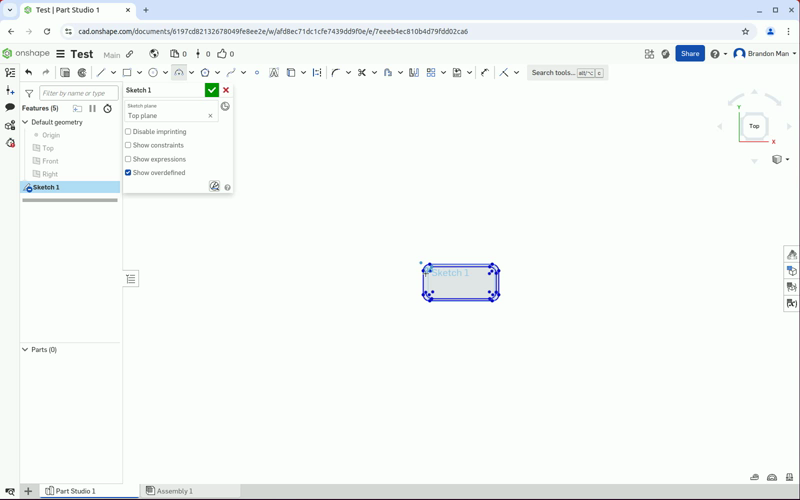
mouse_move(427, 268)
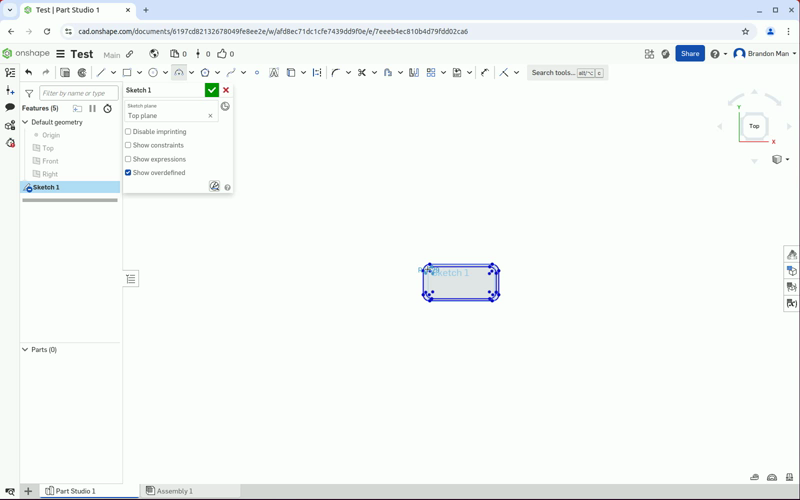
scroll(6)
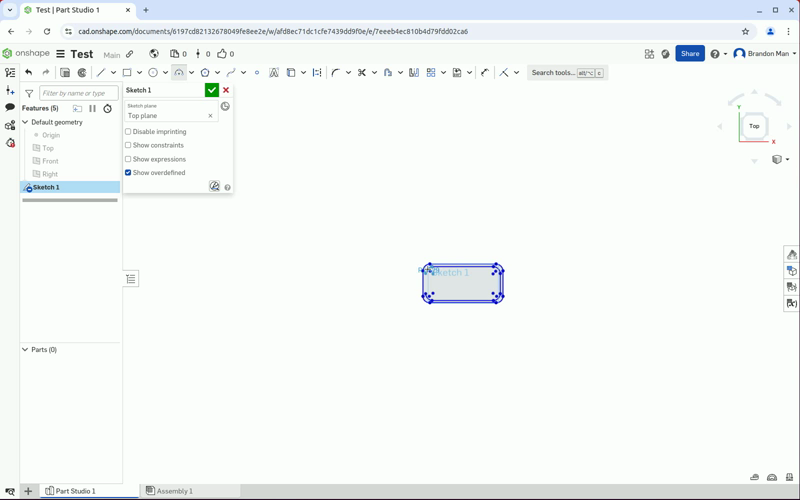
scroll(6)
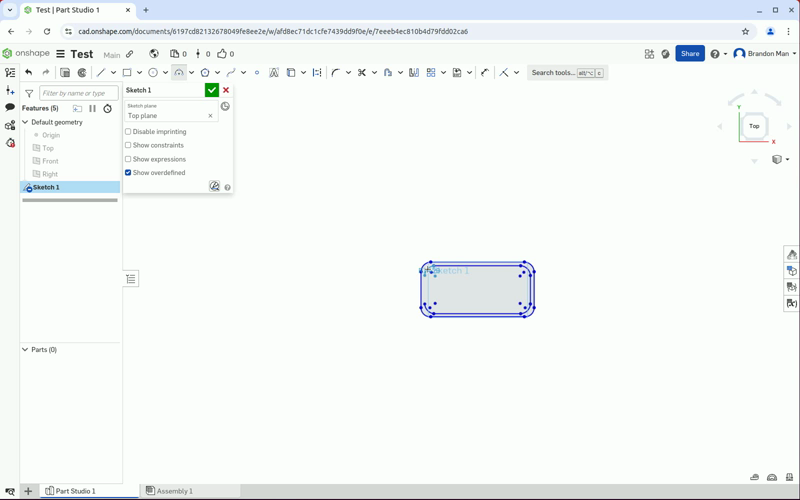
scroll(6)
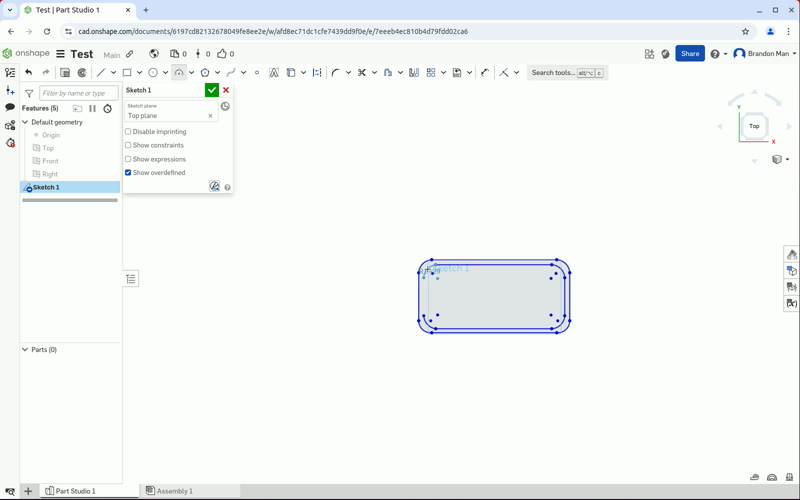
scroll(6)
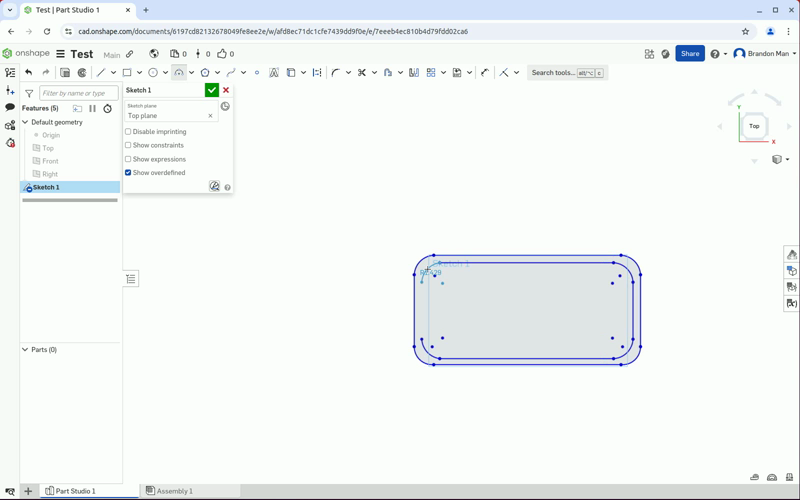
scroll(6)
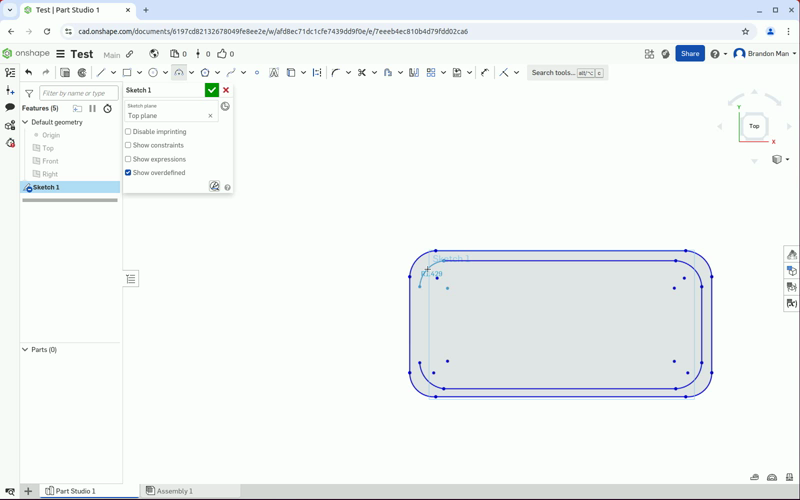
scroll(6)
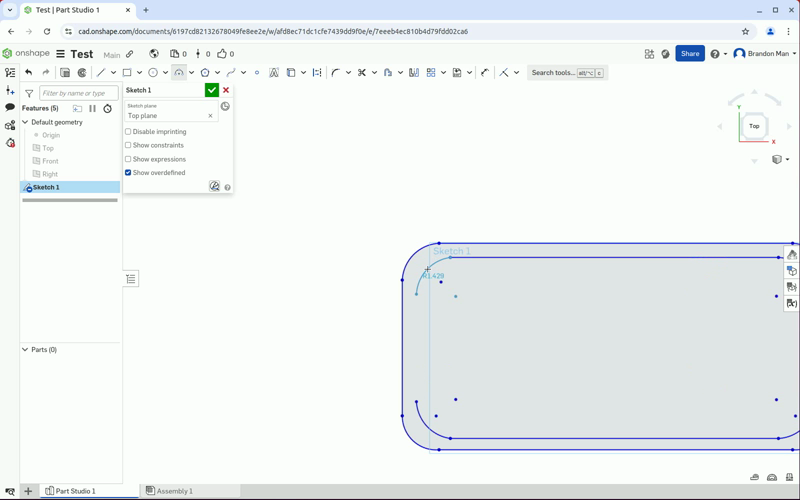
scroll(6)
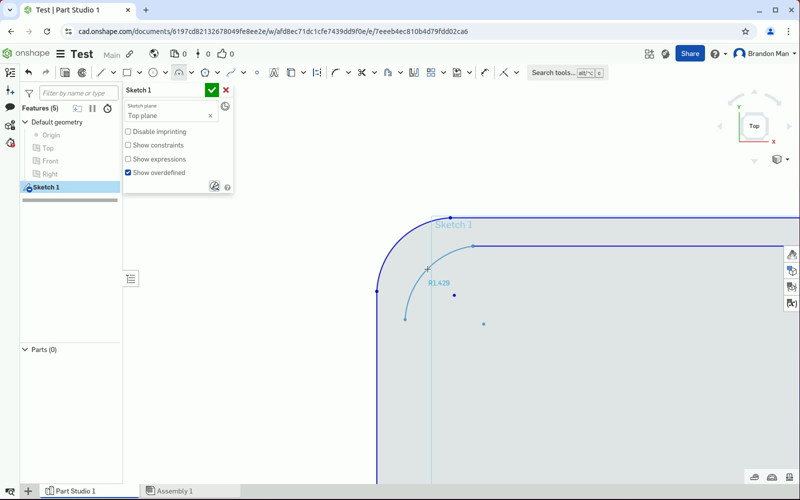
click(427, 268)
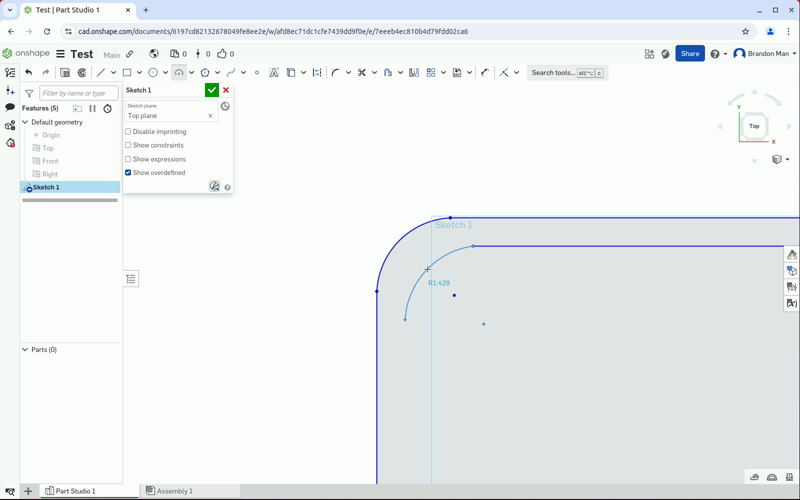
scroll(-6)
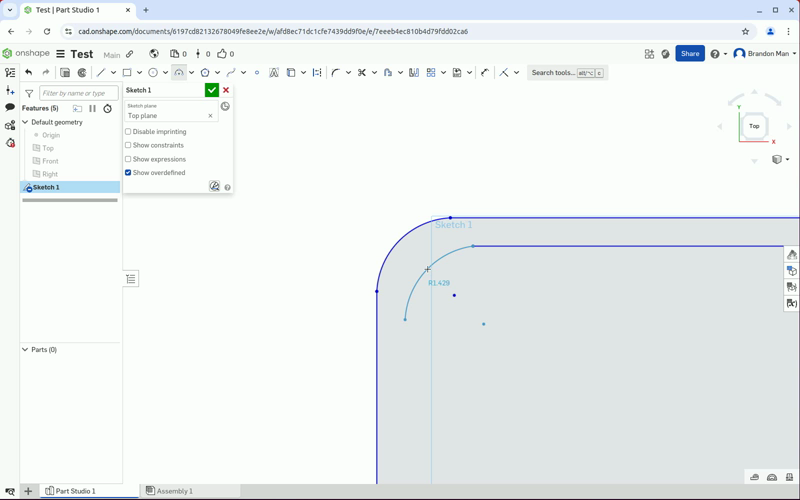
scroll(-6)
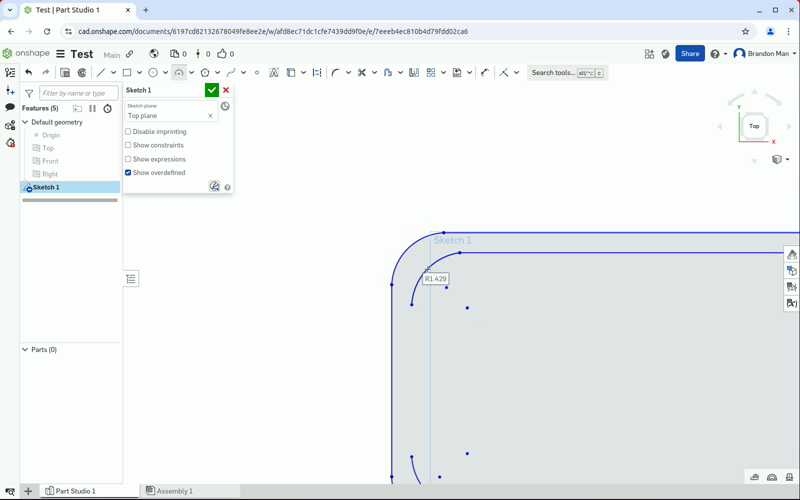
scroll(-6)
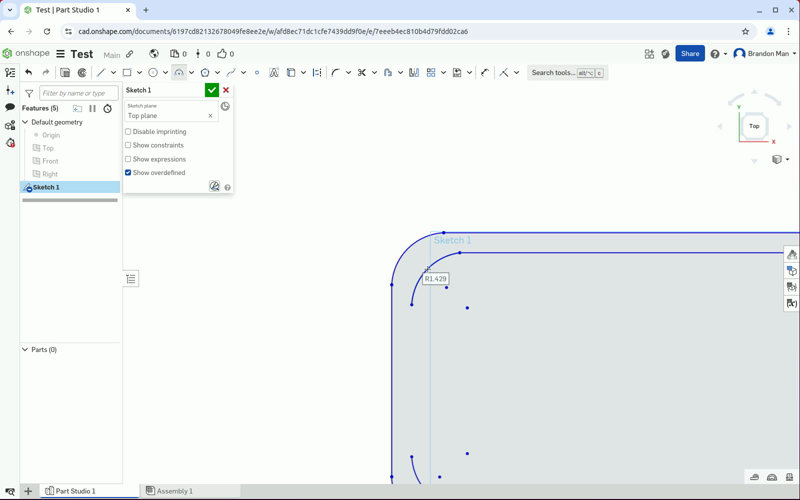
scroll(-6)
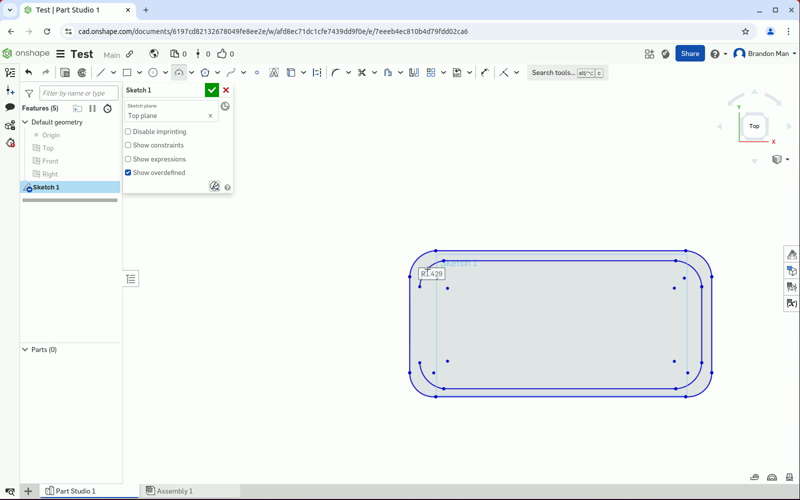
scroll(-6)
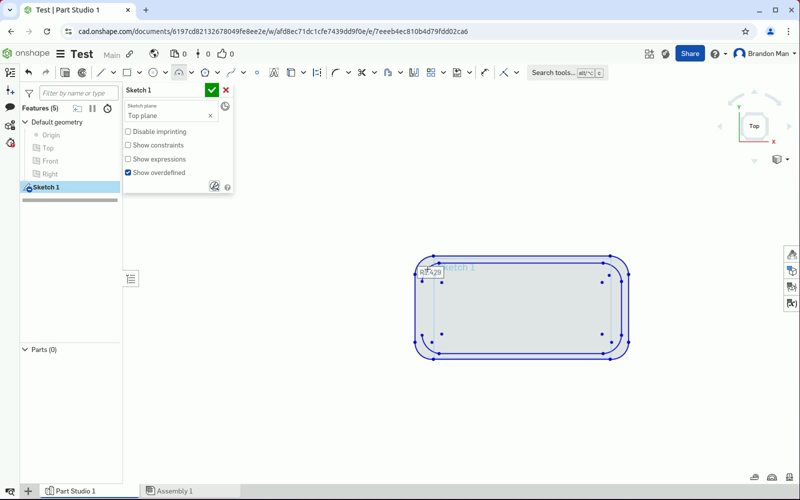
scroll(-6)
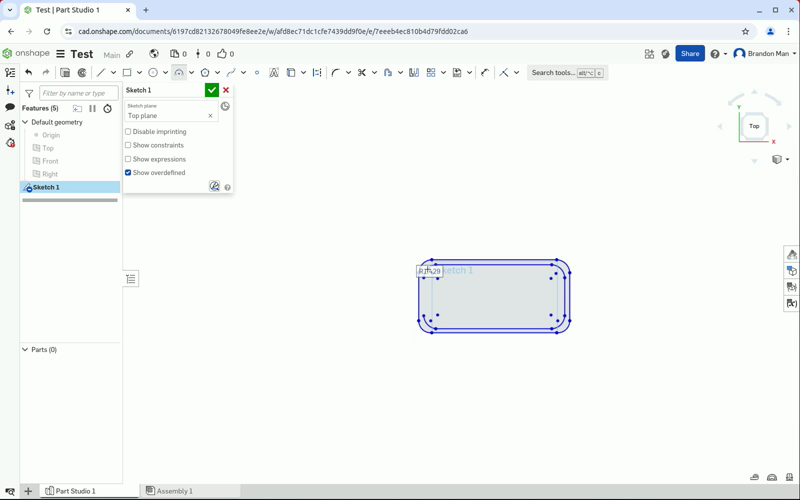
scroll(-6)
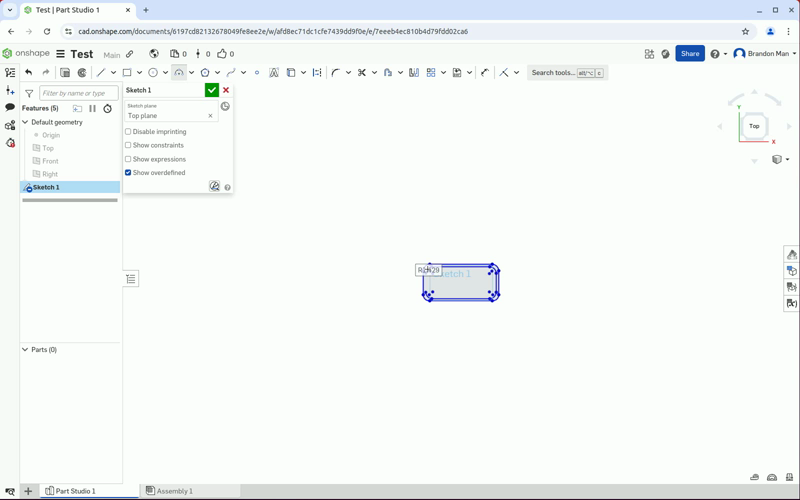
key_up(shift)
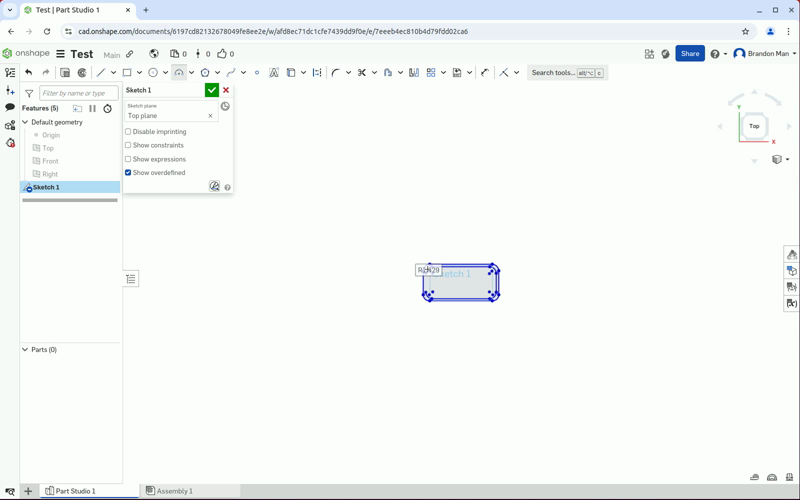
key(esc)
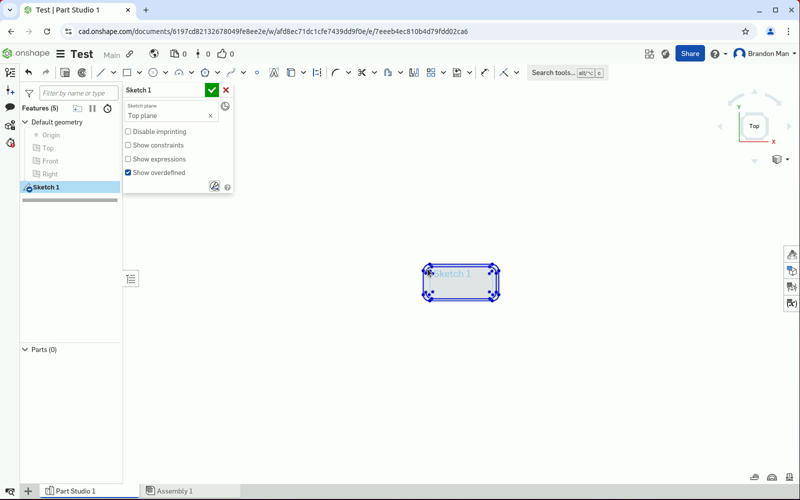
key(l)
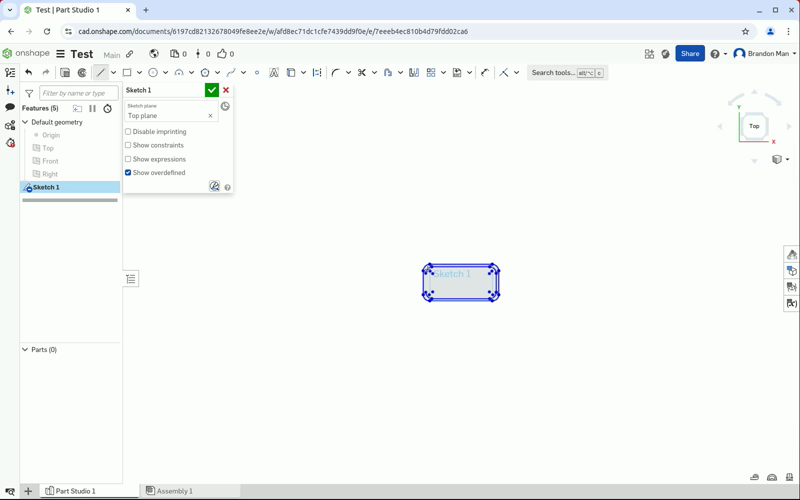
mouse_move(425, 273)
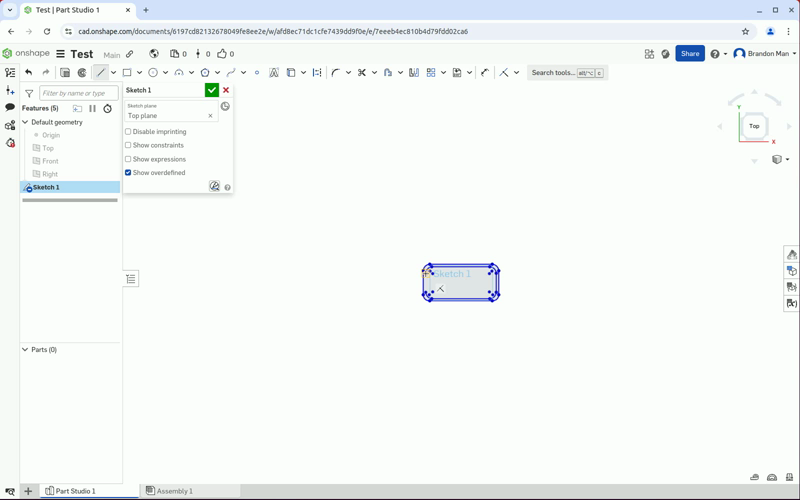
scroll(6)
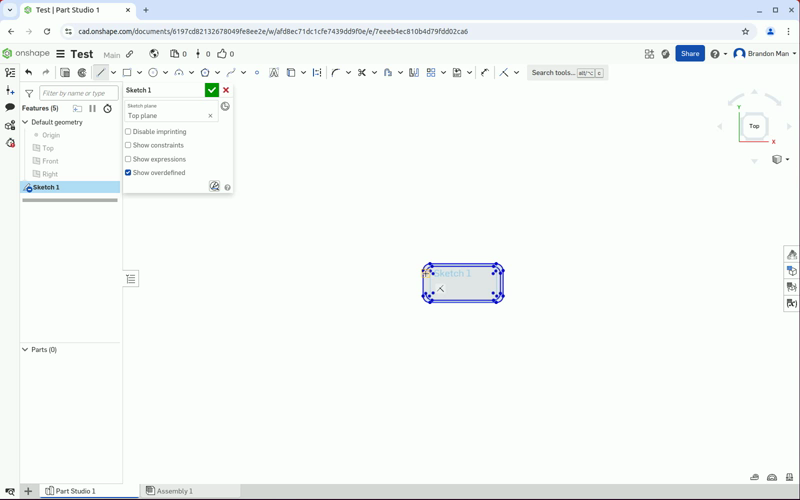
scroll(6)
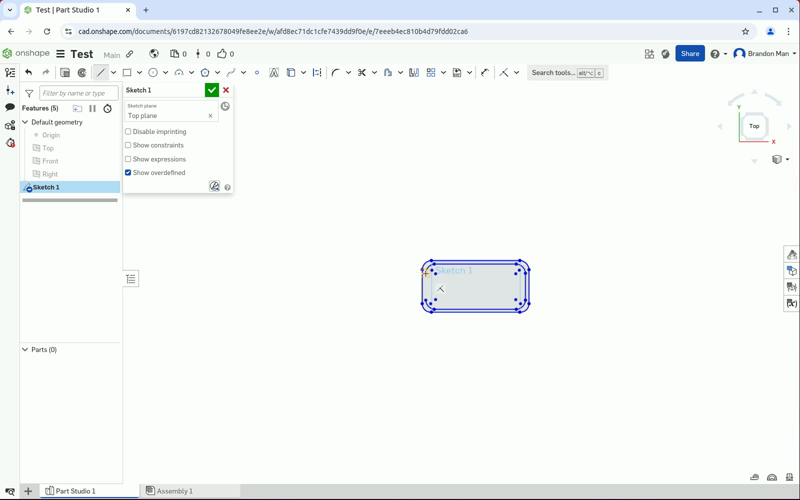
scroll(6)
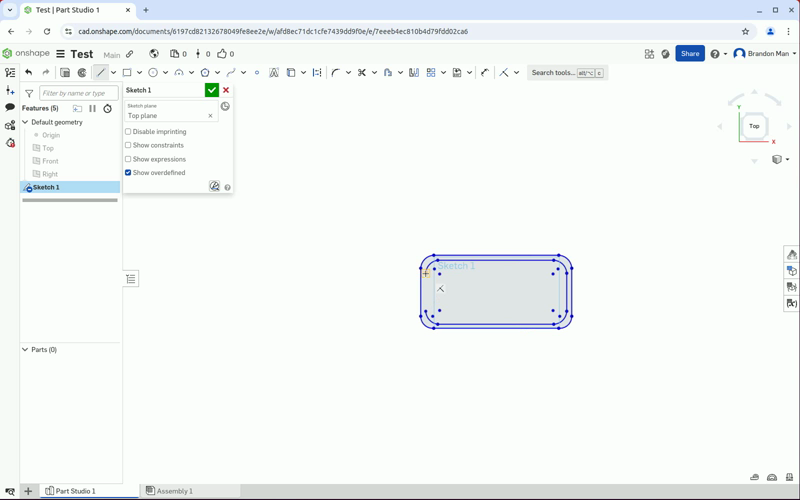
scroll(6)
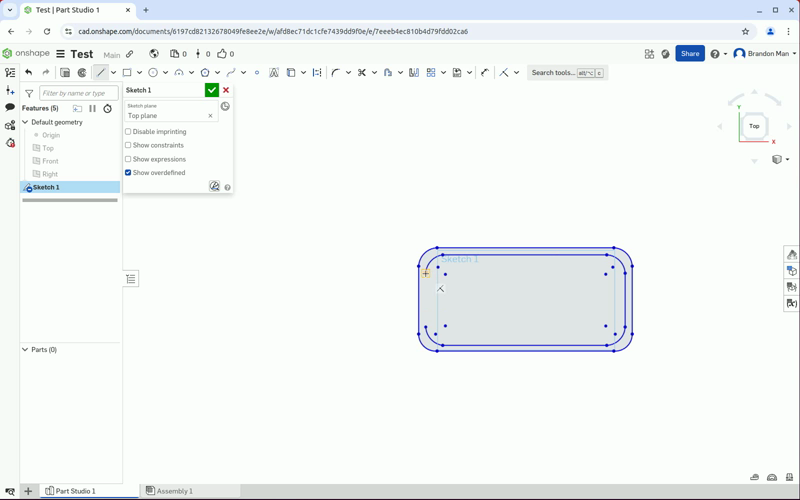
scroll(6)
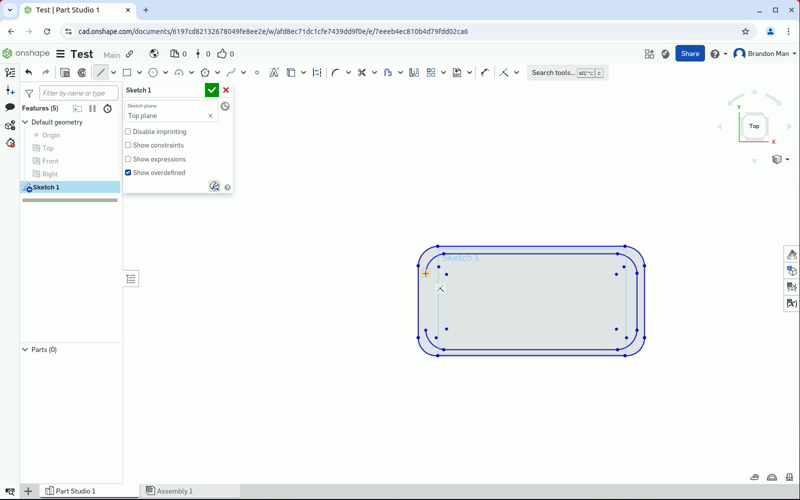
scroll(6)
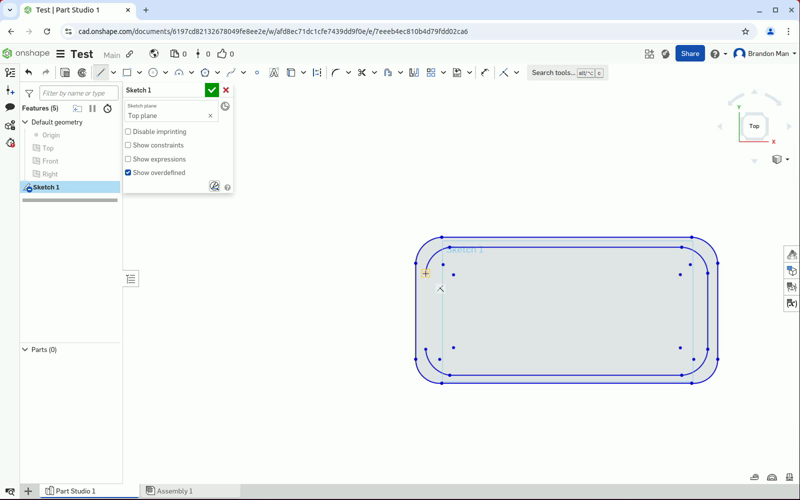
scroll(6)
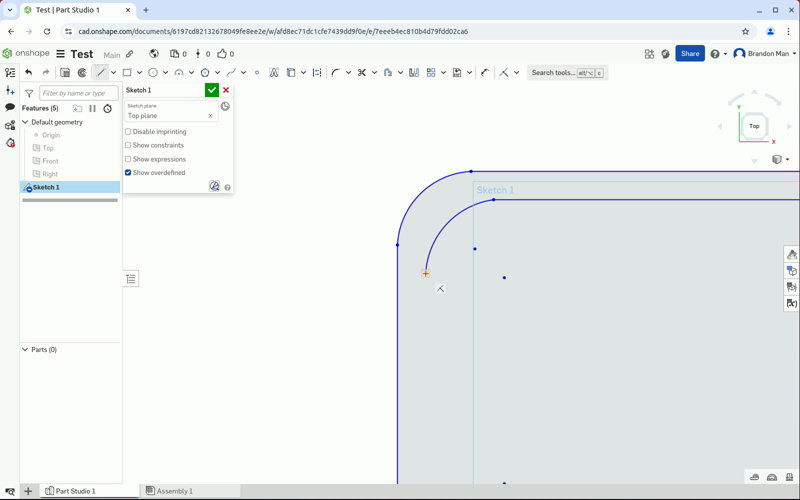
click(425, 273)
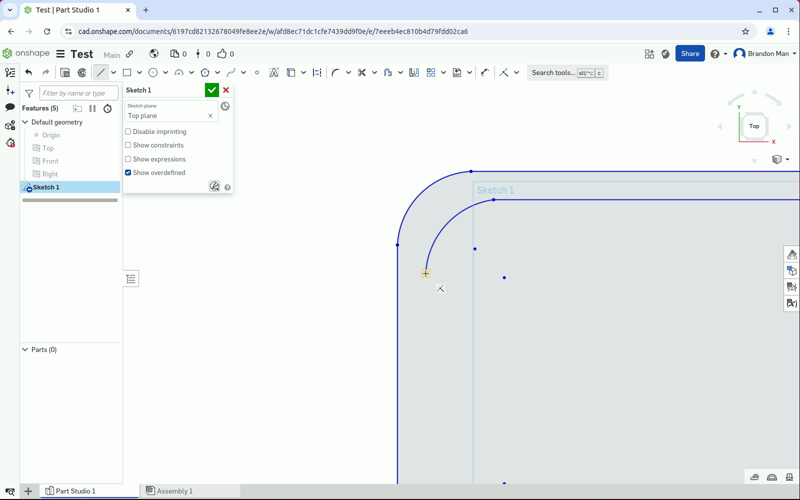
scroll(-6)
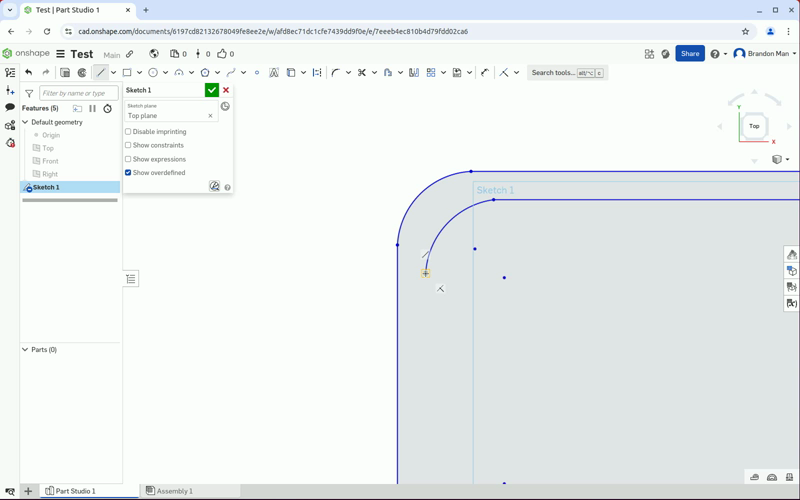
scroll(-6)
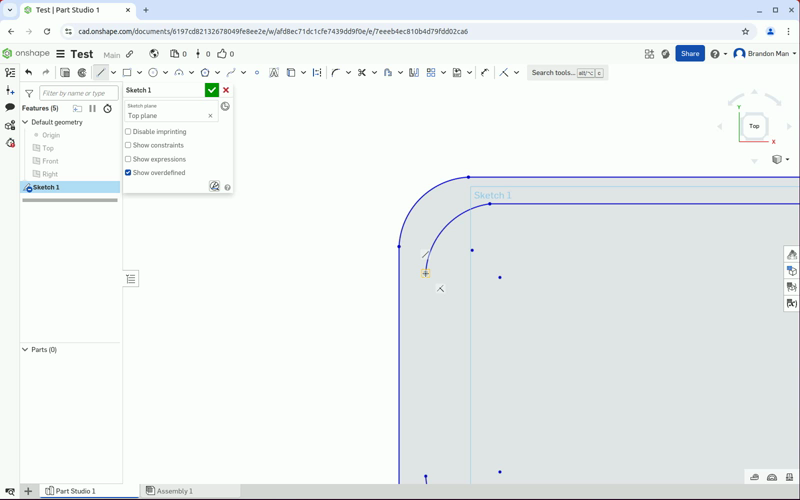
scroll(-6)
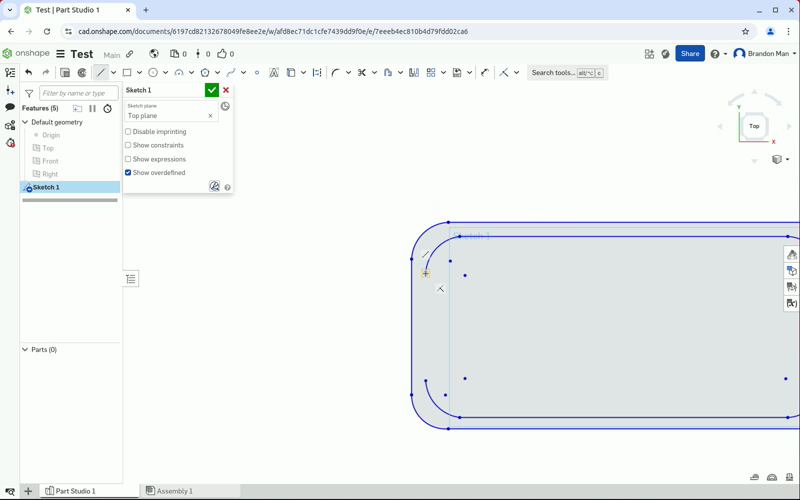
scroll(-6)
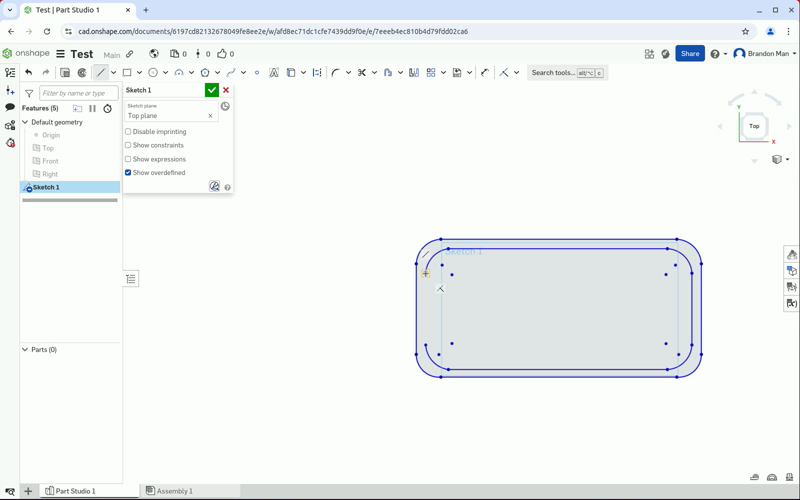
scroll(-6)
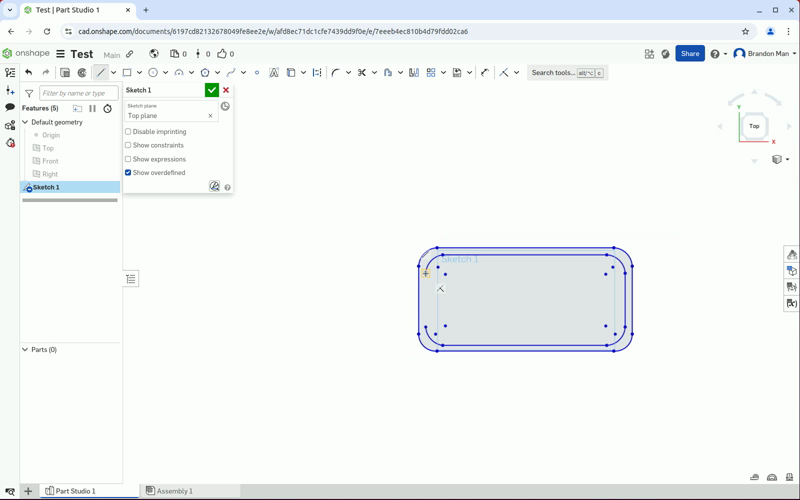
scroll(-6)
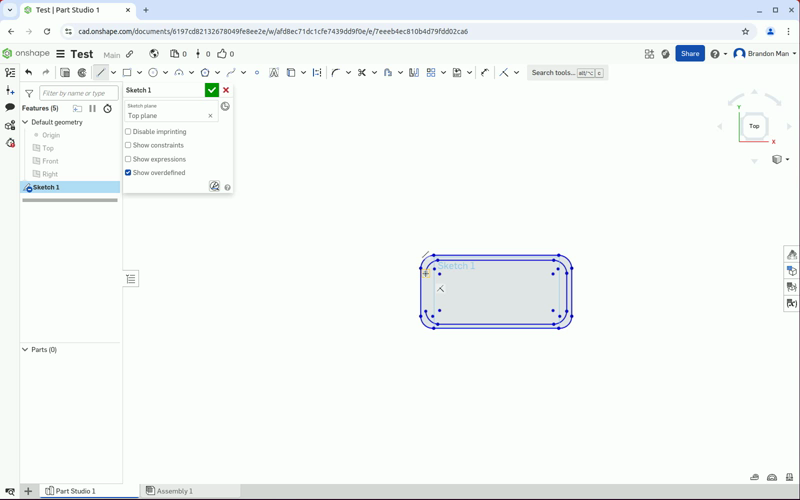
scroll(-6)
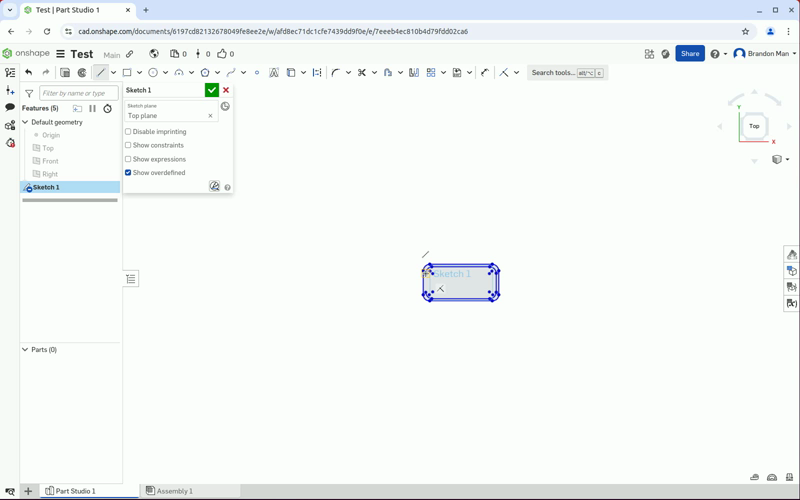
mouse_move(455, 273)
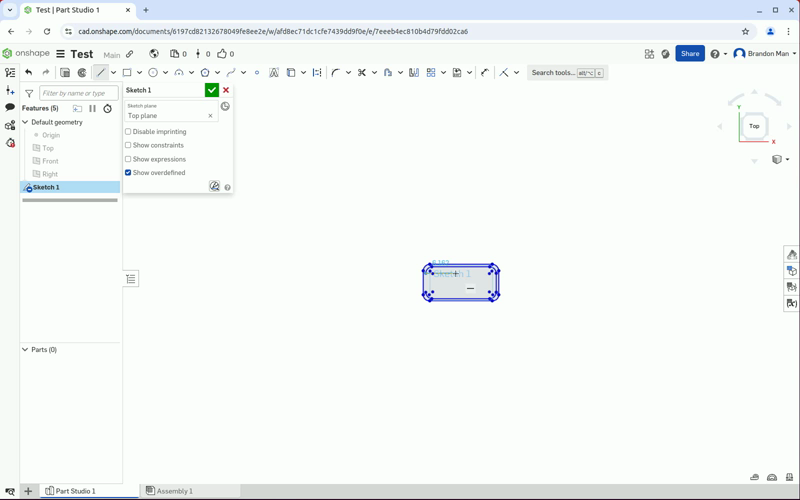
key_down(shift)
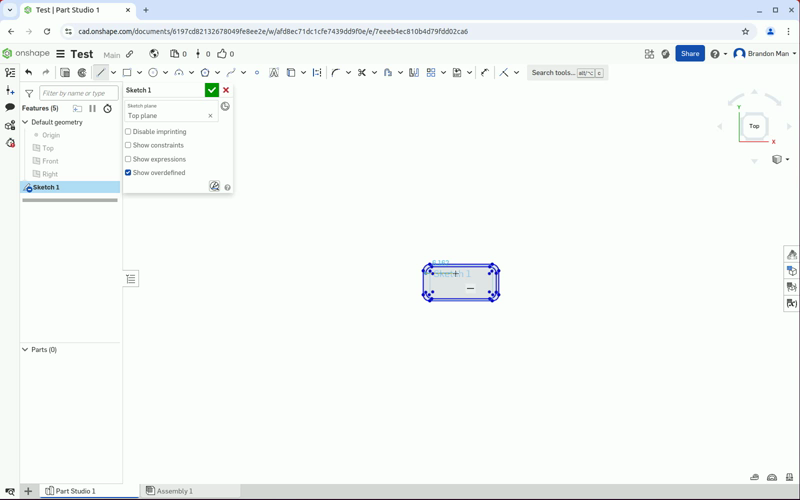
mouse_move(425, 292)
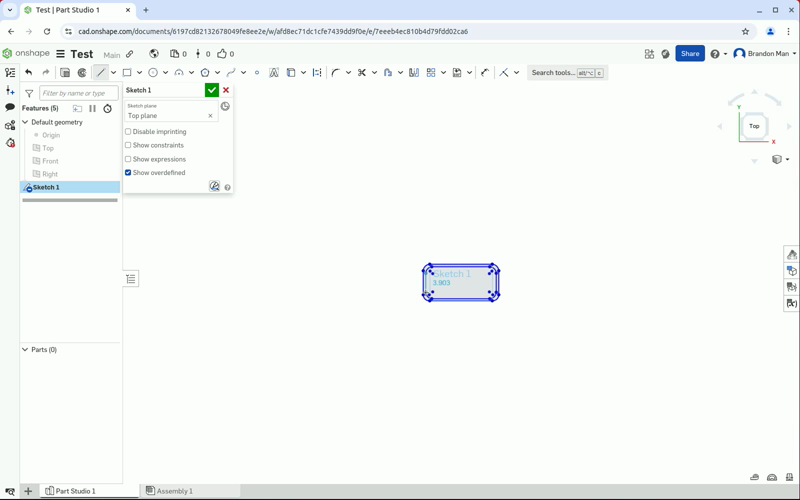
scroll(6)
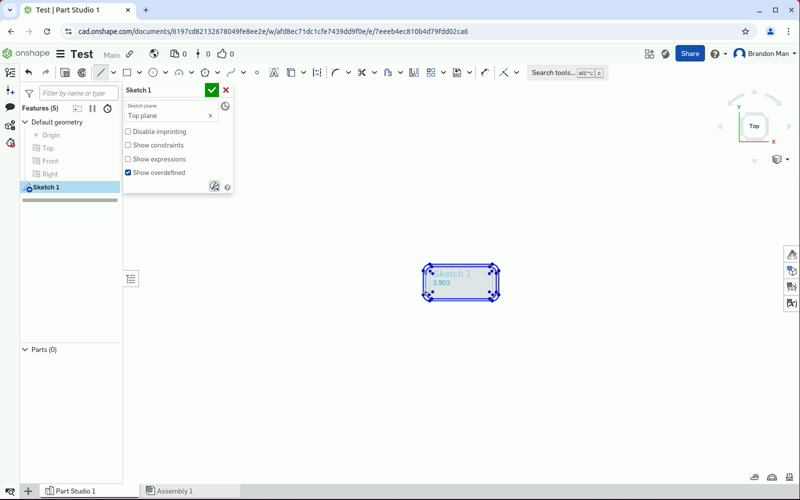
scroll(6)
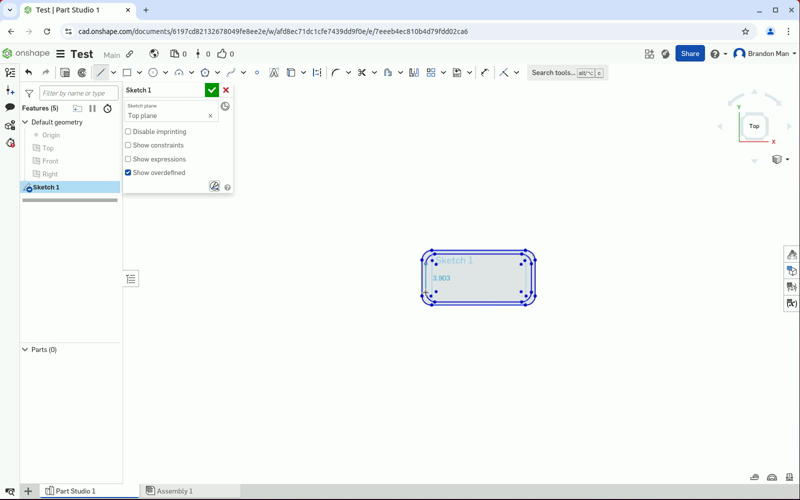
scroll(6)
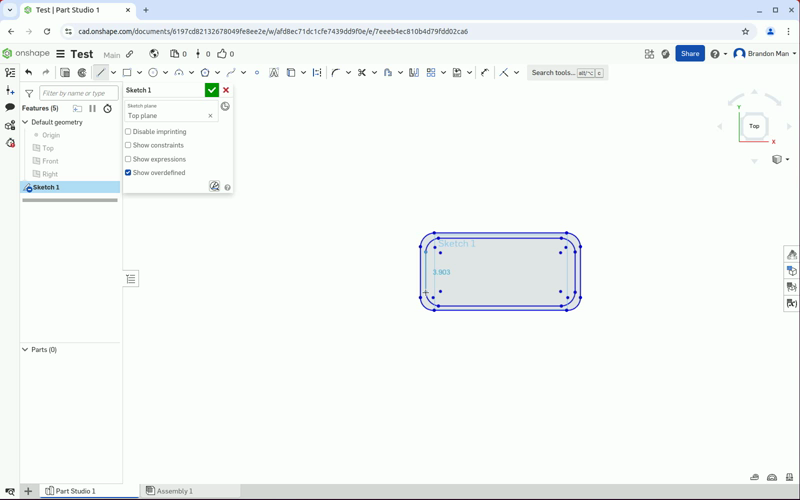
scroll(6)
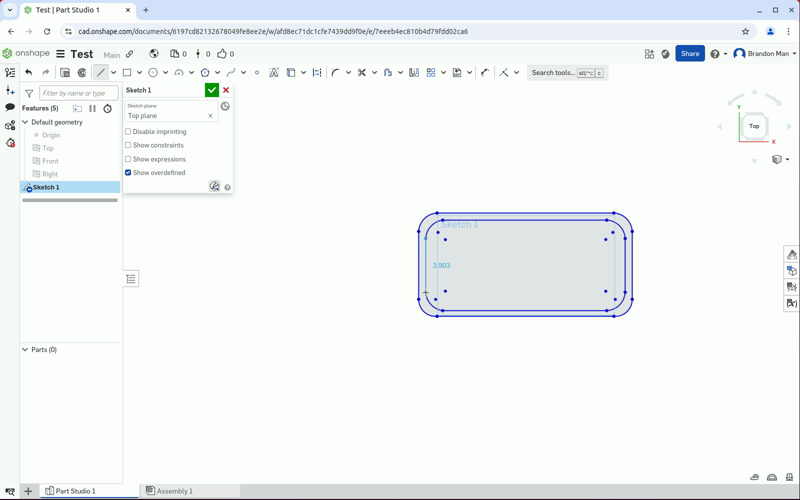
scroll(6)
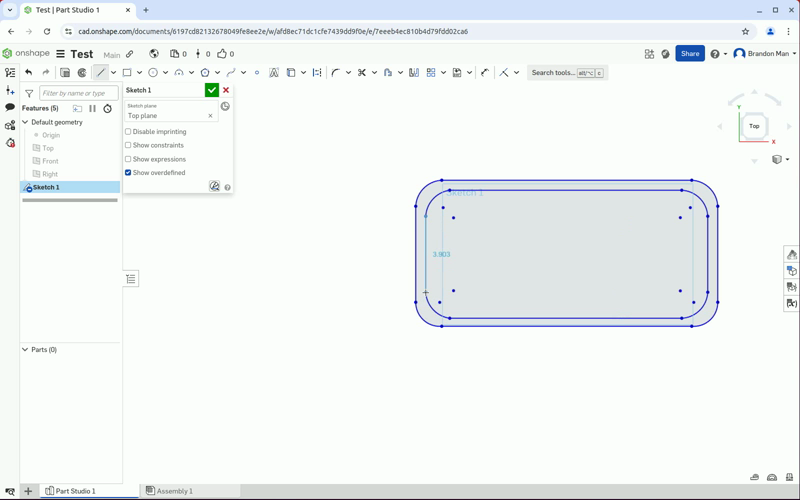
scroll(6)
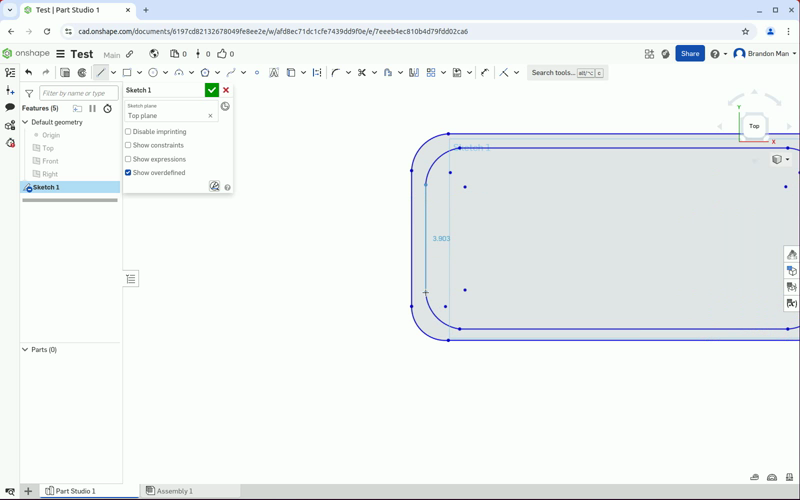
scroll(6)
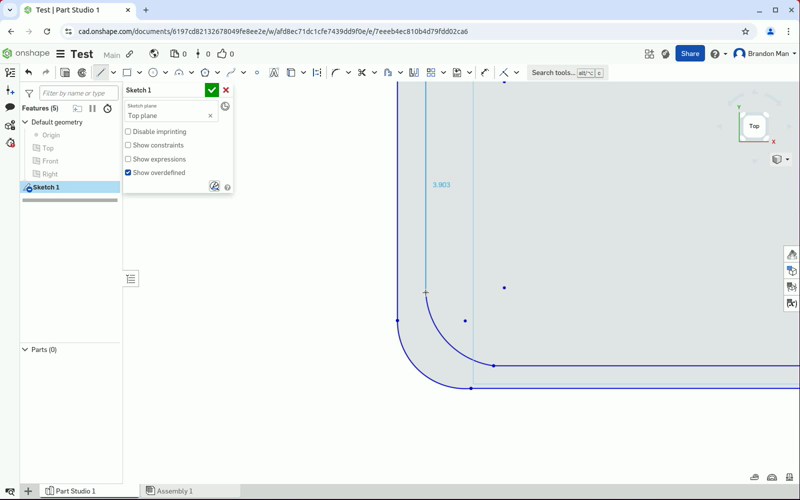
key_up(shift)
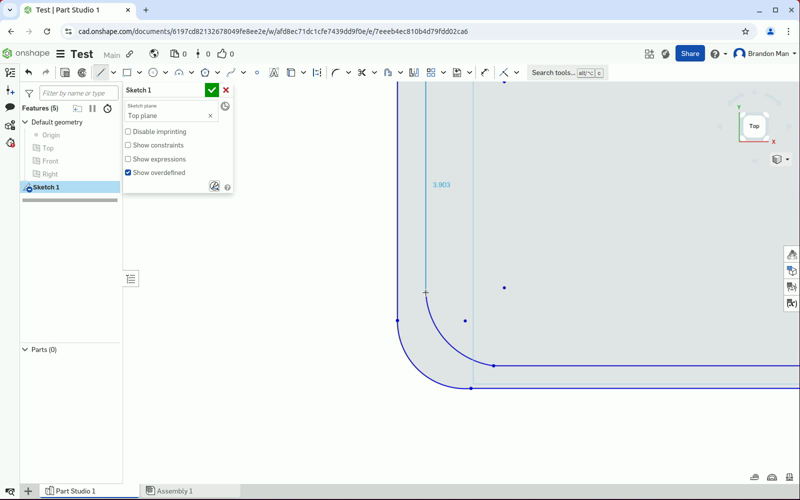
click(425, 292)
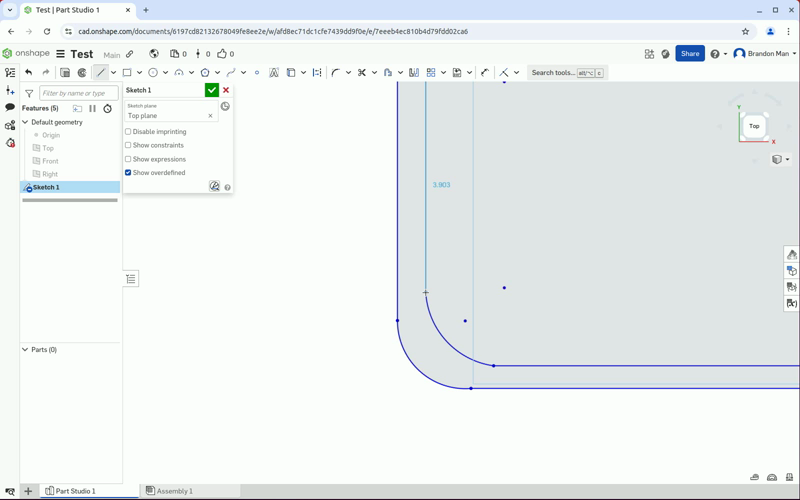
scroll(-6)
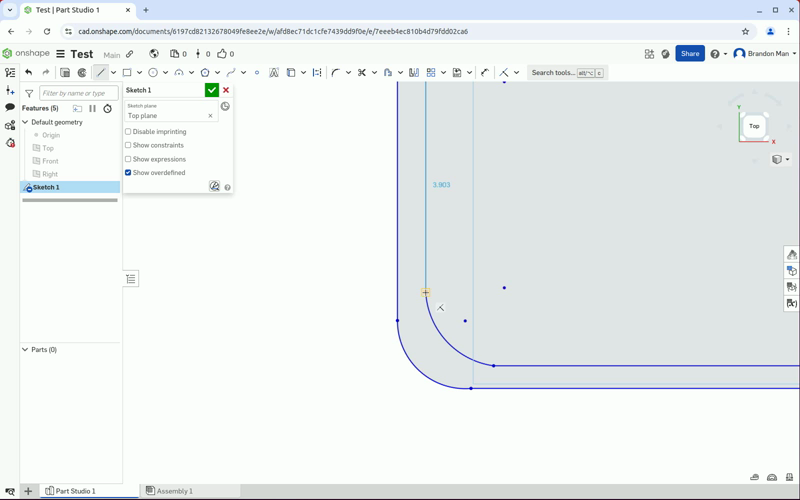
scroll(-6)
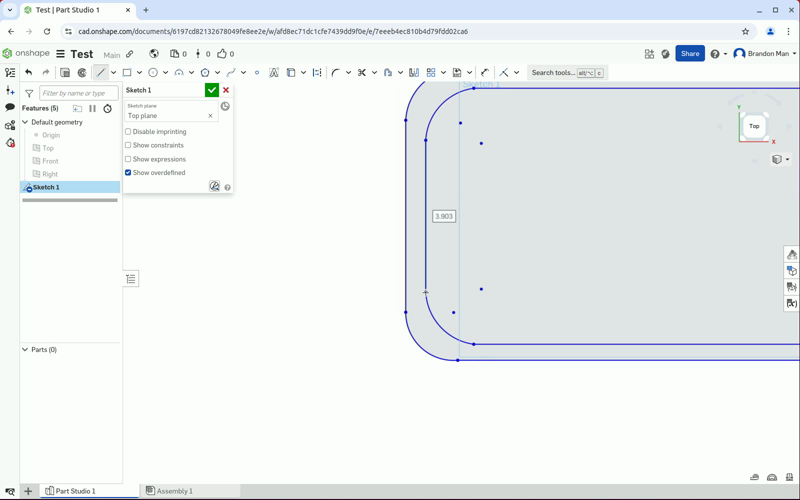
scroll(-6)
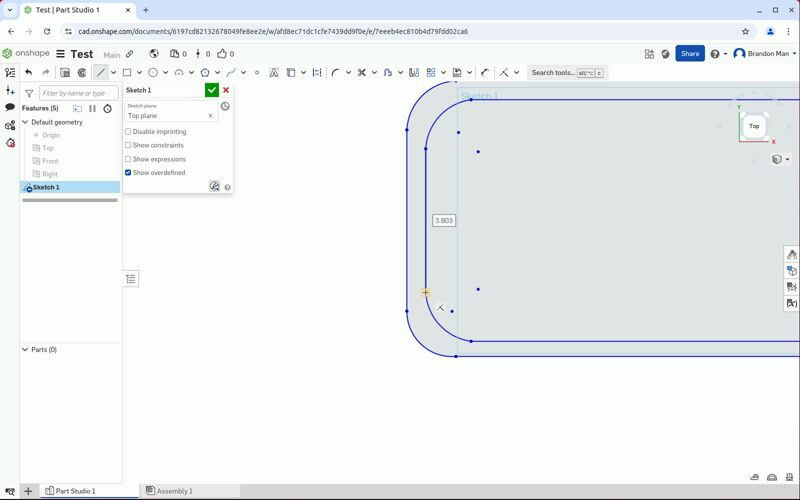
scroll(-6)
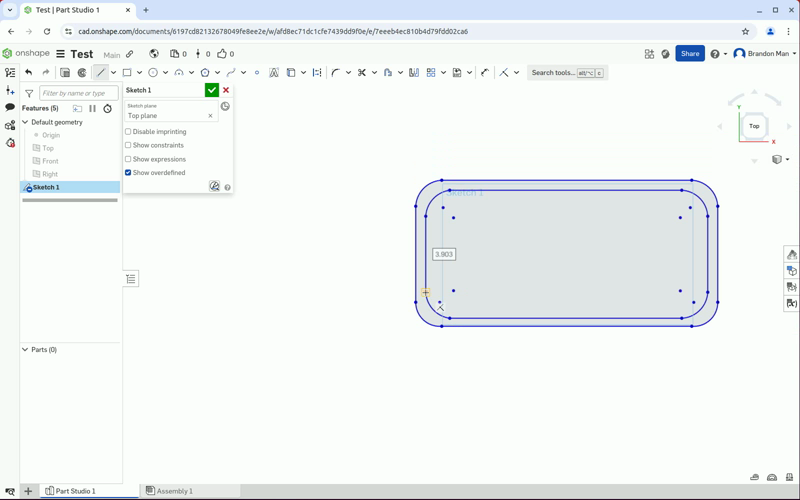
scroll(-6)
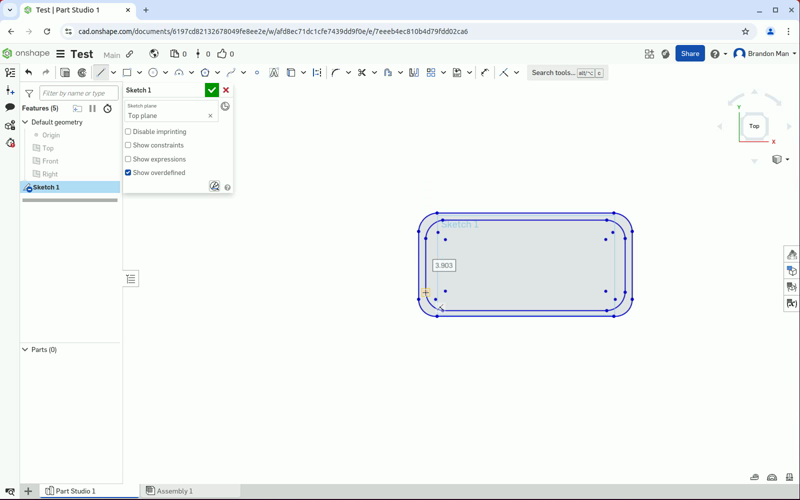
scroll(-6)
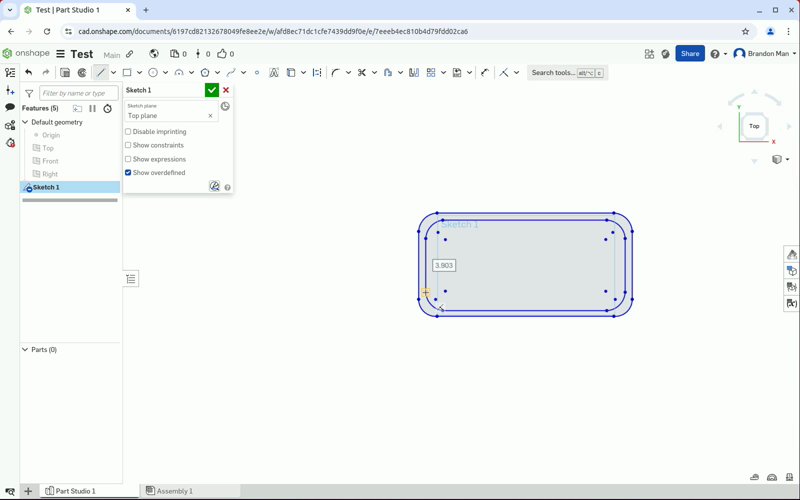
scroll(-6)
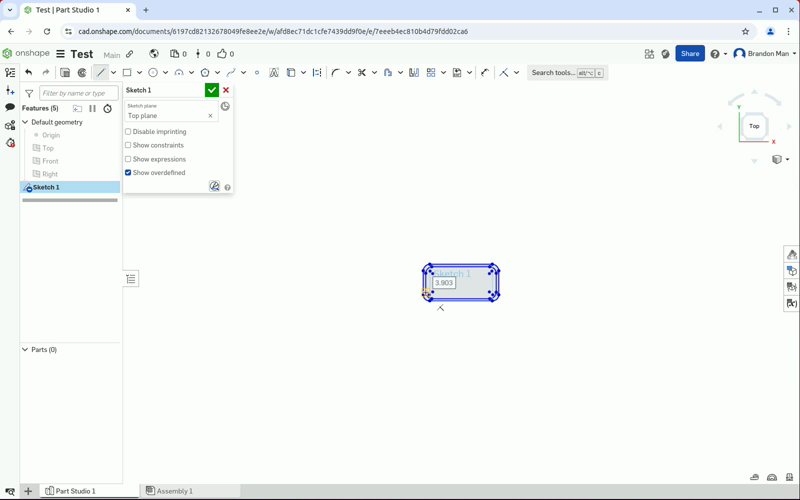
key(esc)
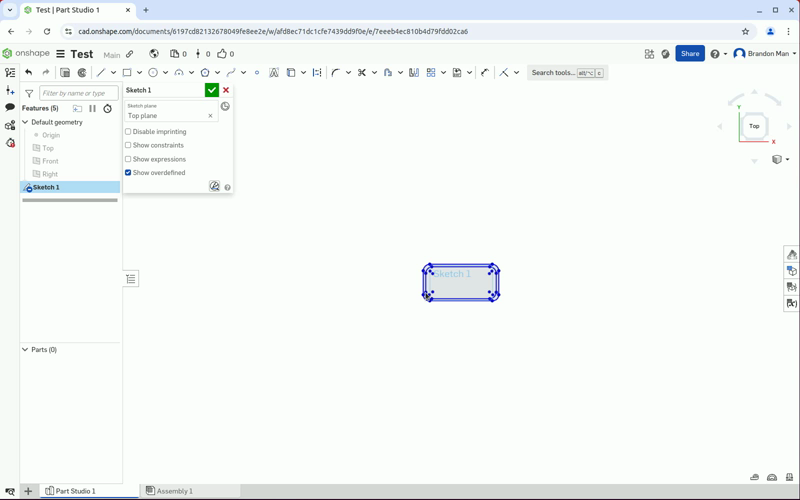
mouse_move(425, 268)
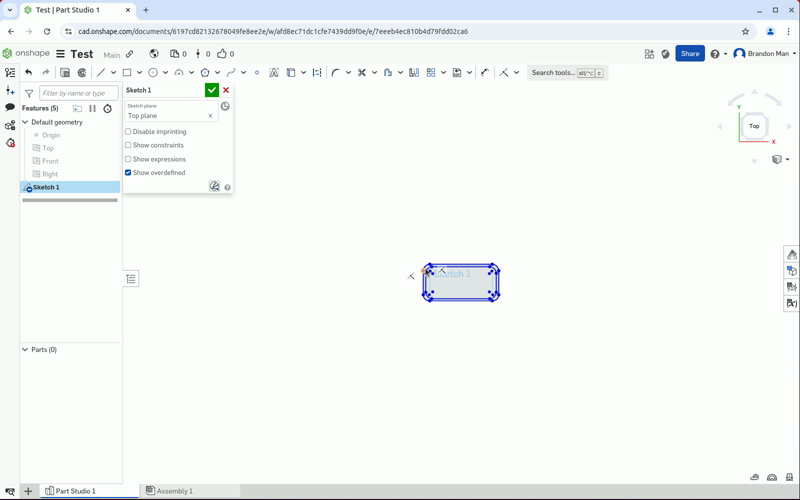
scroll(6)
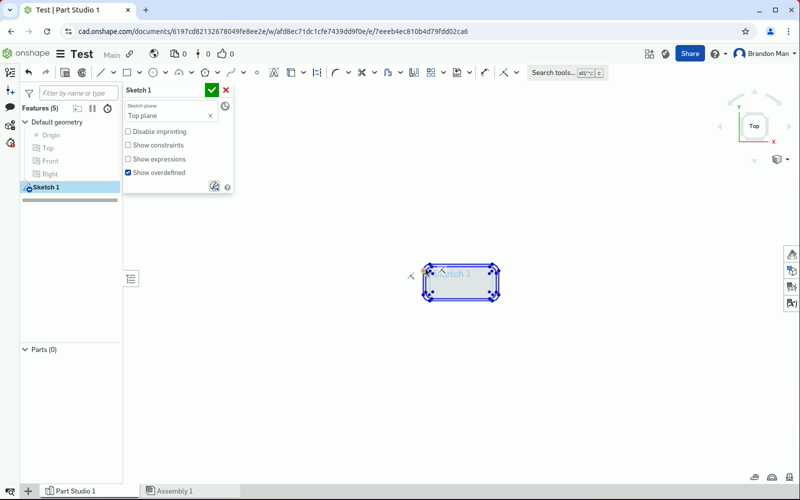
scroll(6)
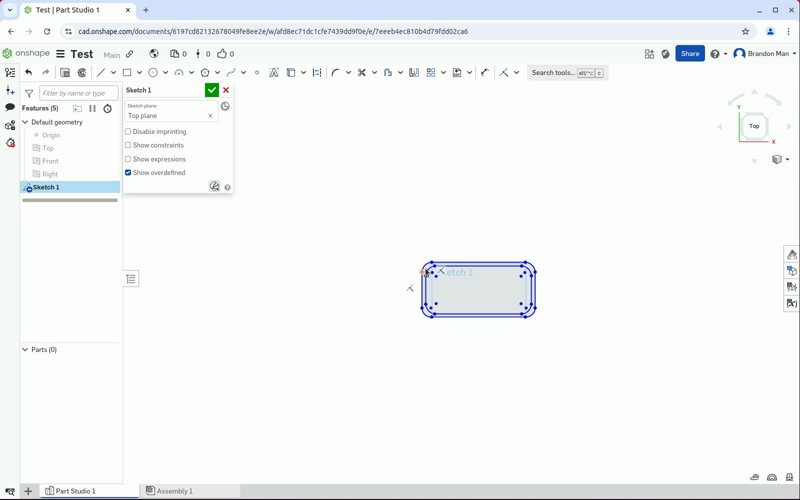
scroll(6)
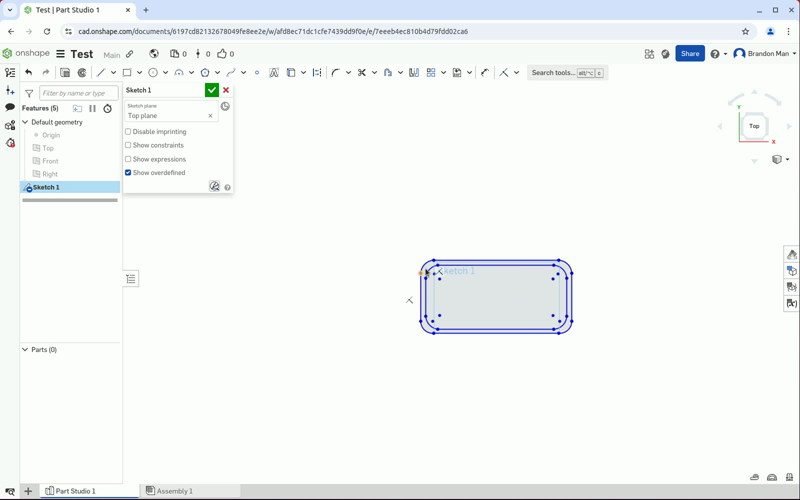
scroll(6)
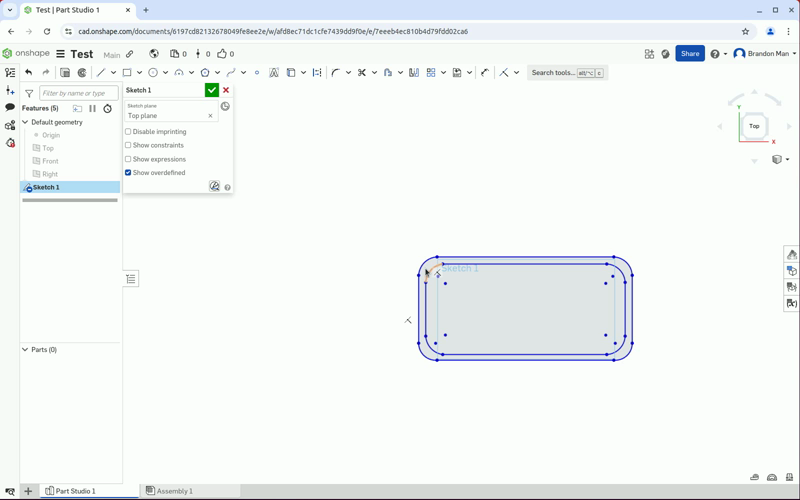
scroll(6)
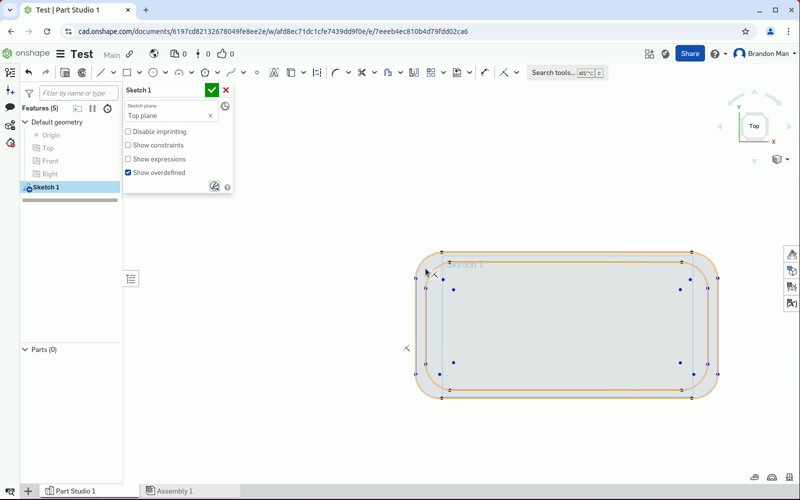
scroll(6)
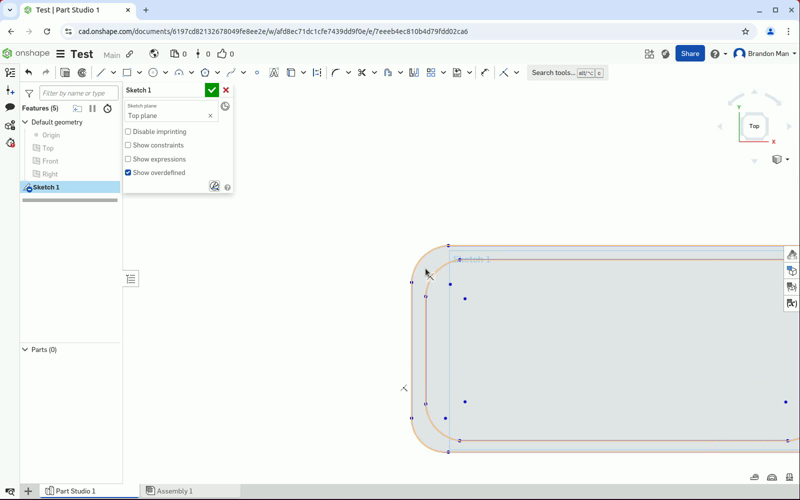
scroll(6)
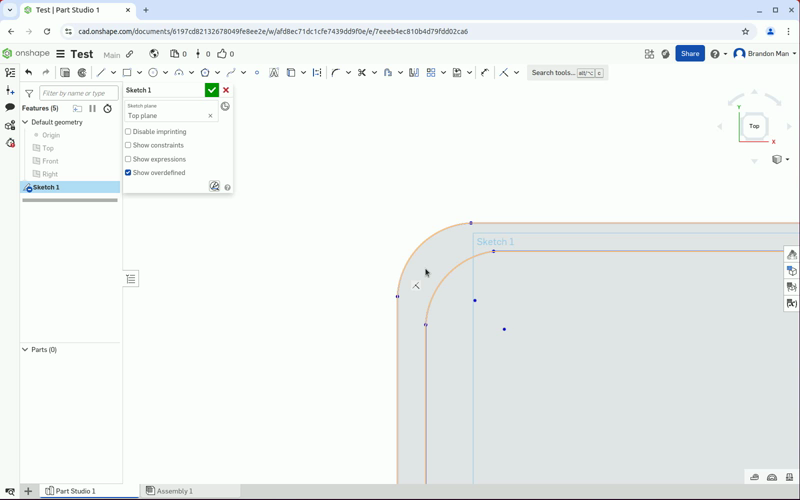
click(425, 268)
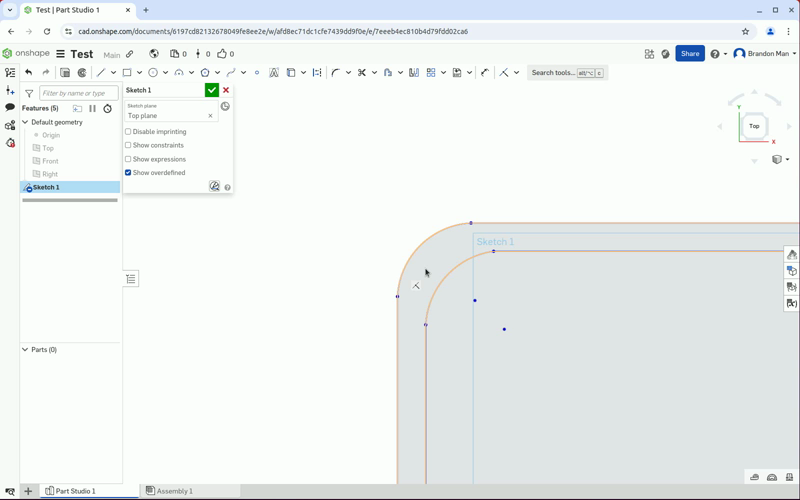
scroll(-6)
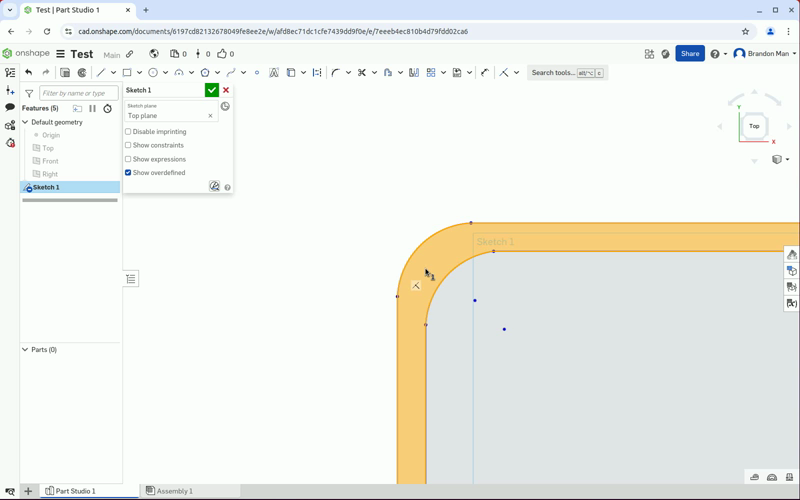
scroll(-6)
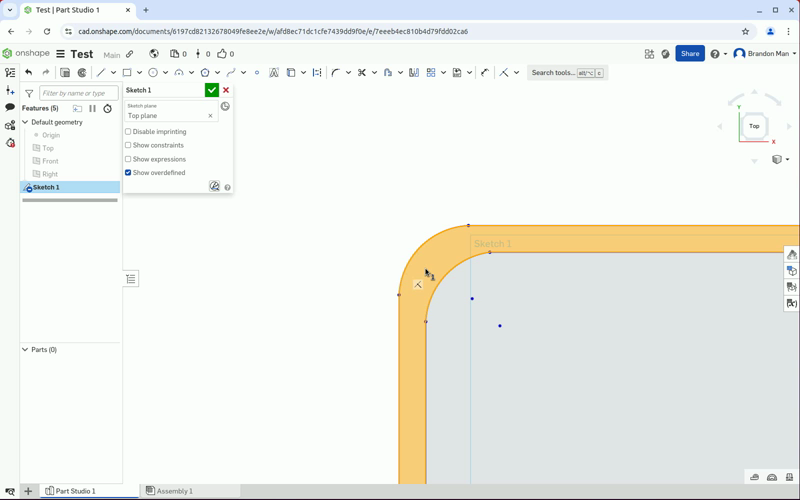
scroll(-6)
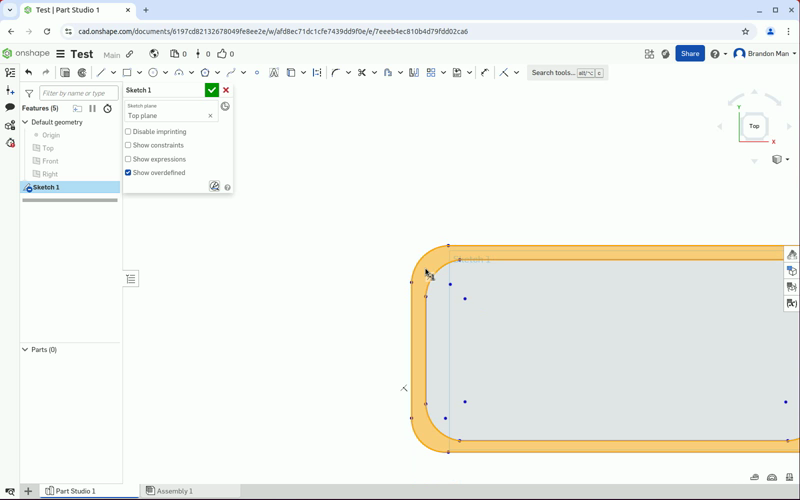
scroll(-6)
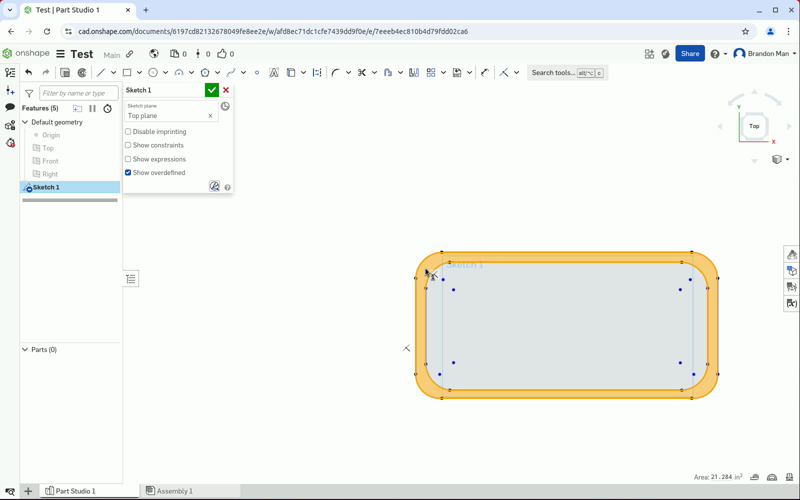
scroll(-6)
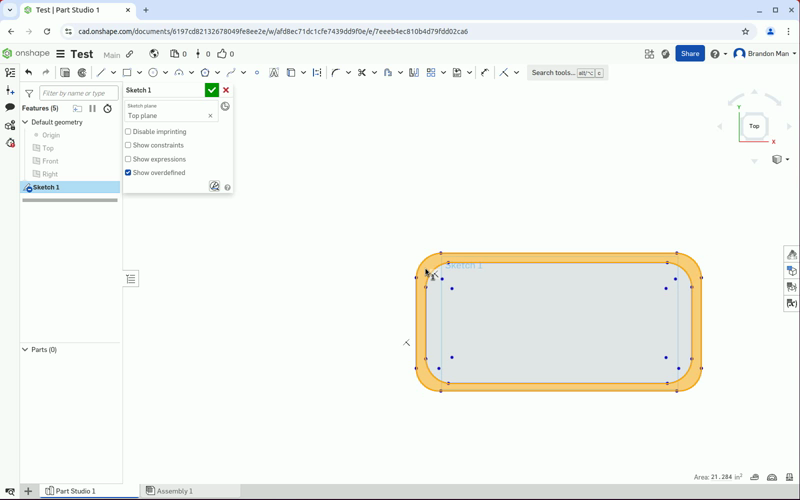
scroll(-6)
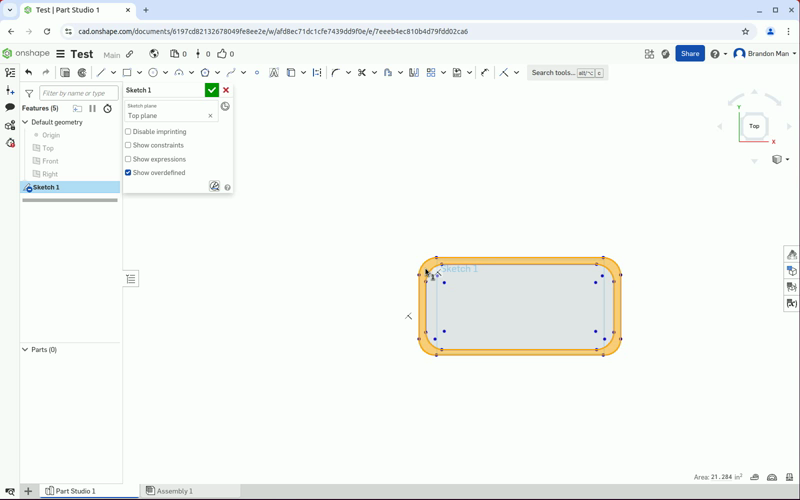
scroll(-6)
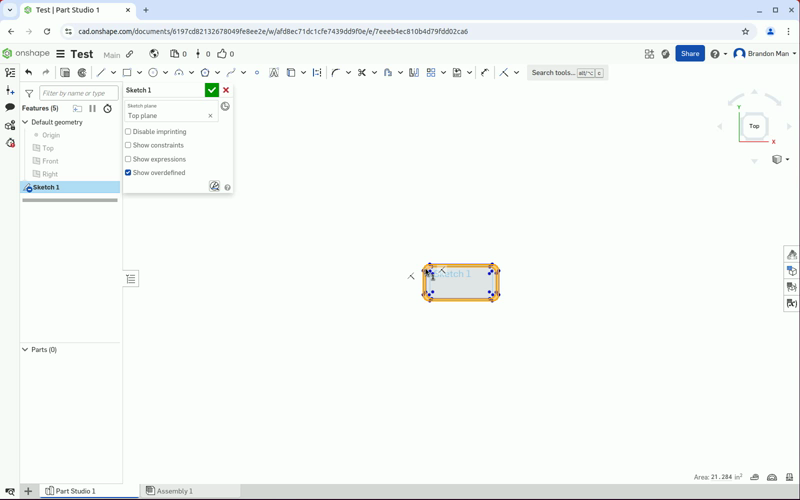
mouse_move(73, 352)
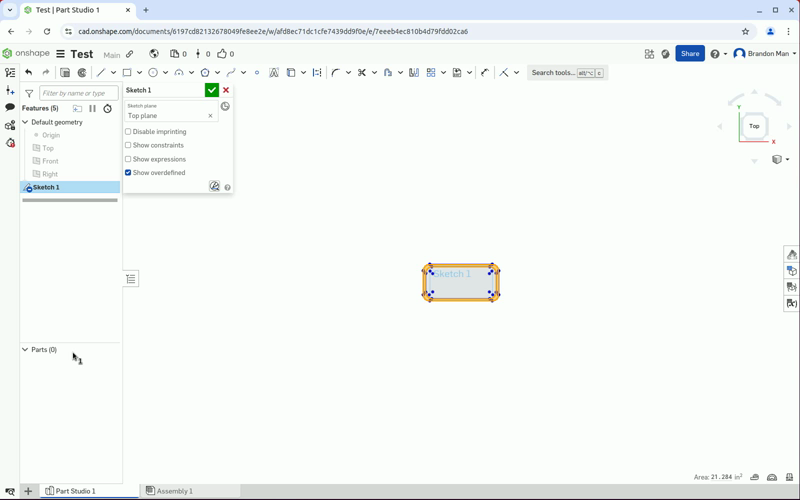
key(shift+y)
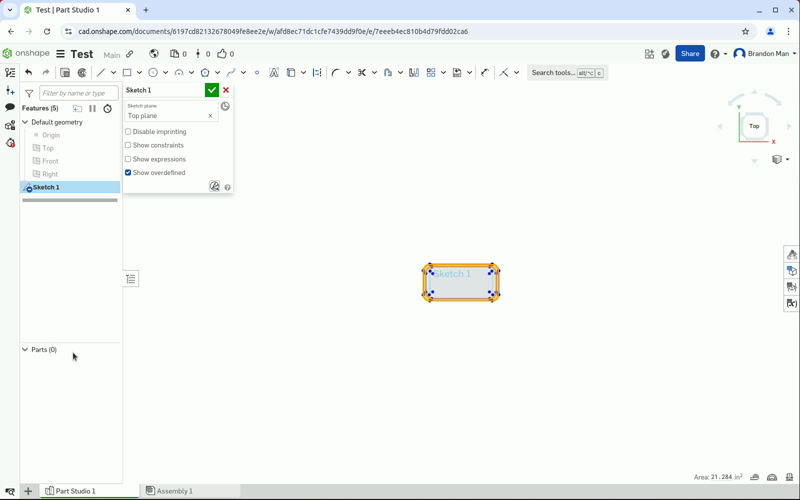
key(shift+e)
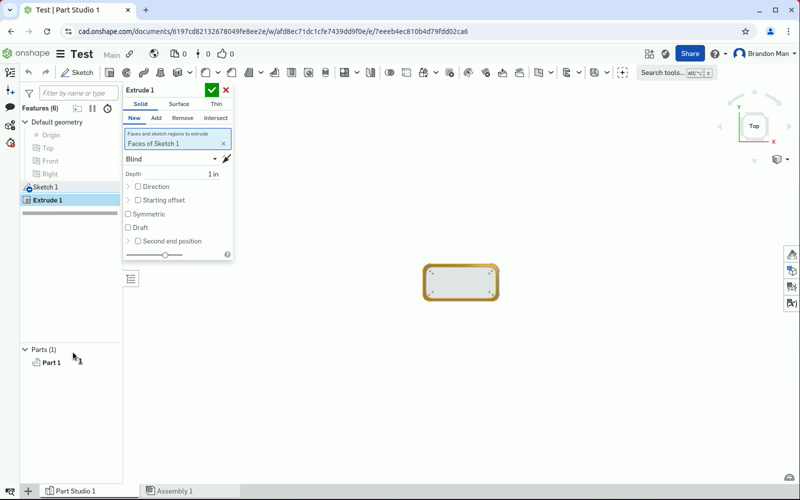
mouse_move(143, 106)
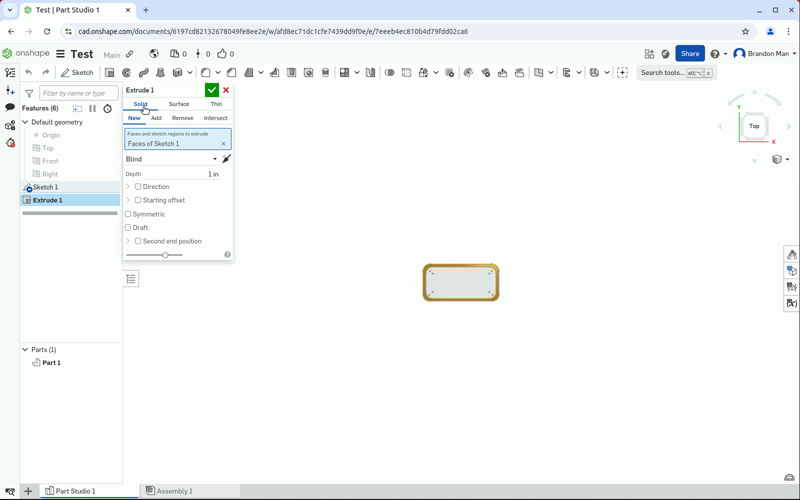
click(143, 106)
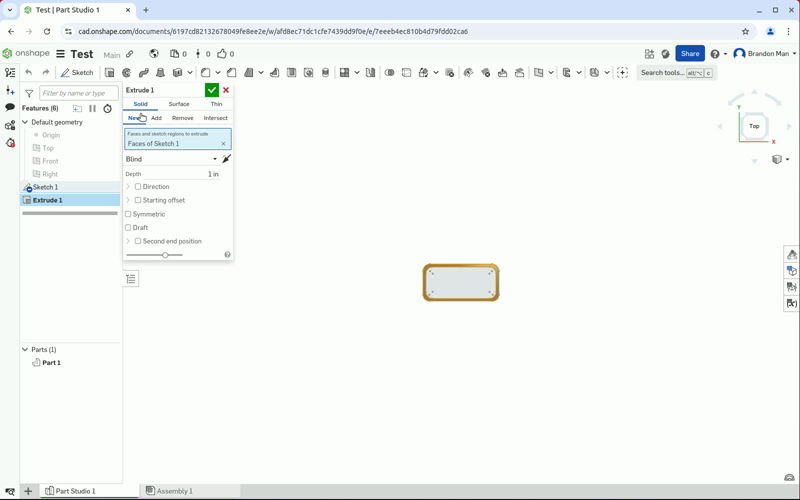
mouse_move(137, 120)
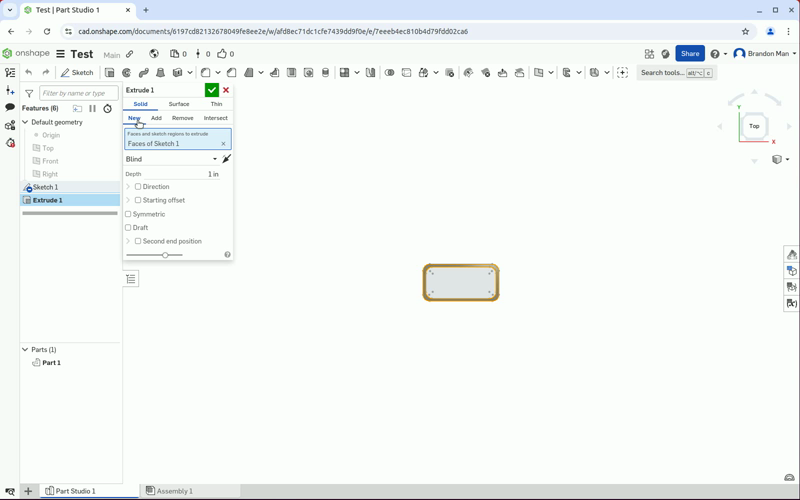
click(137, 120)
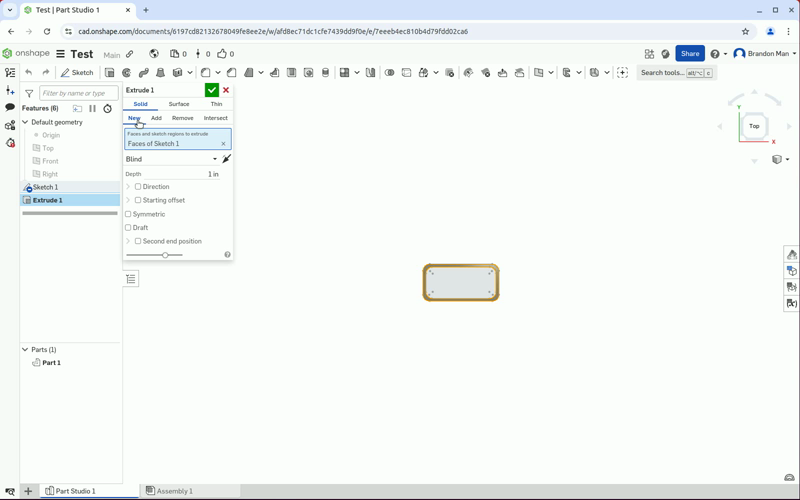
key(tab, 4)
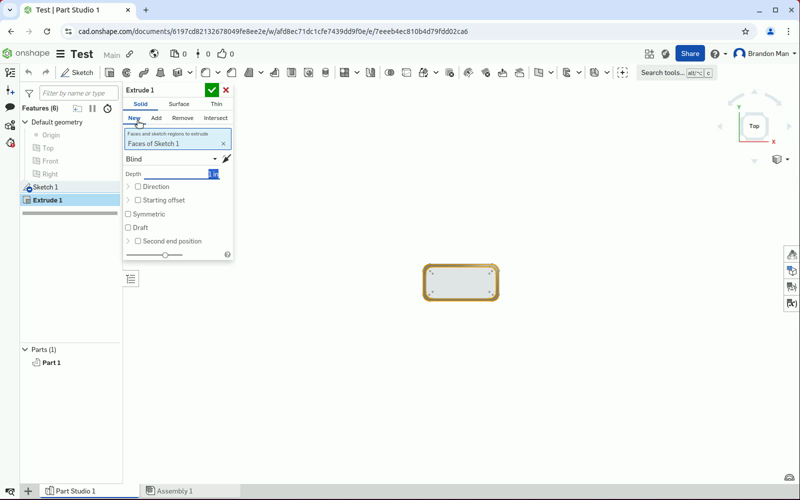
text(23.108)
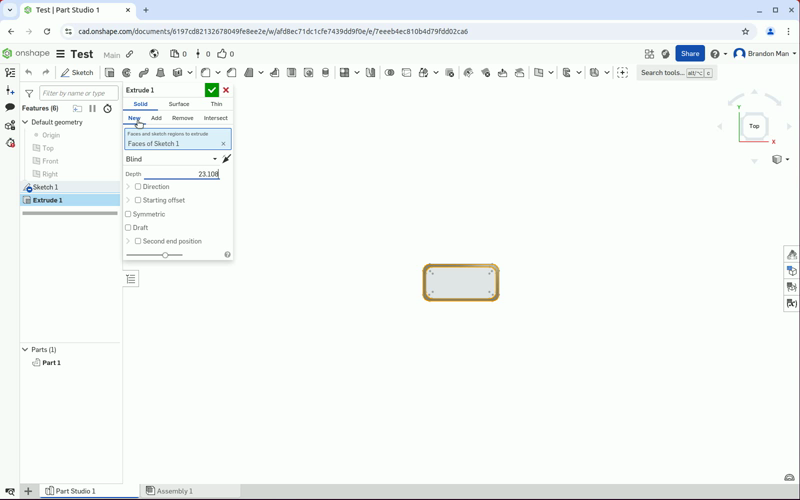
key(enter)
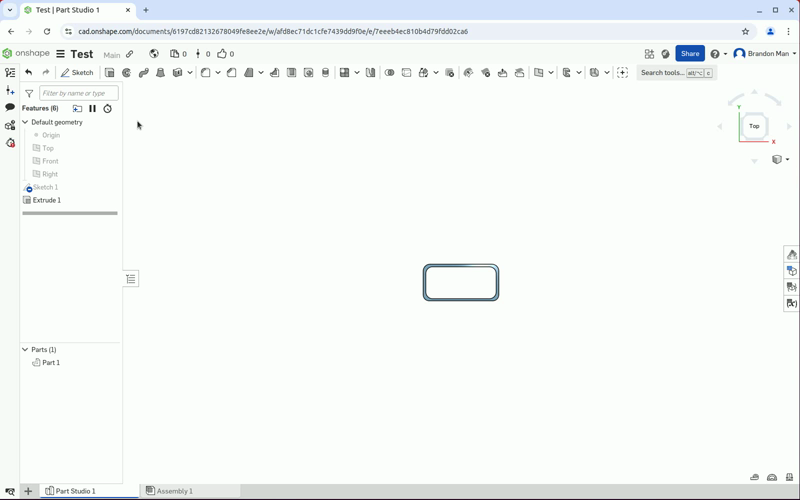
key(shift+h)
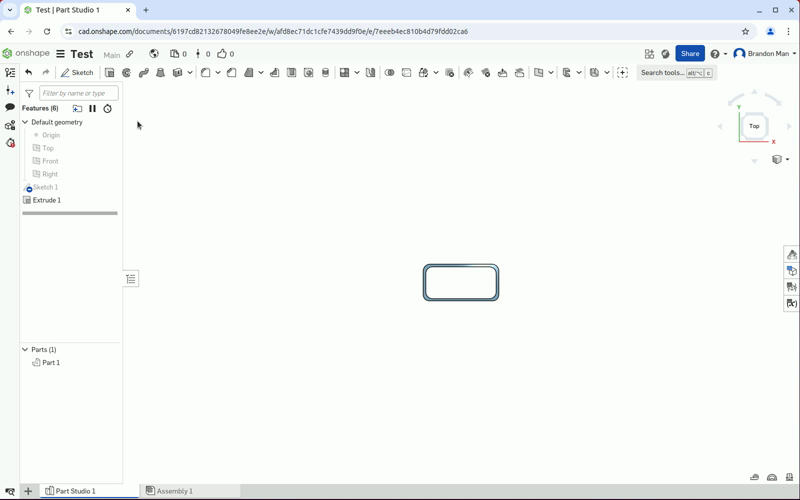
key(shift+h)
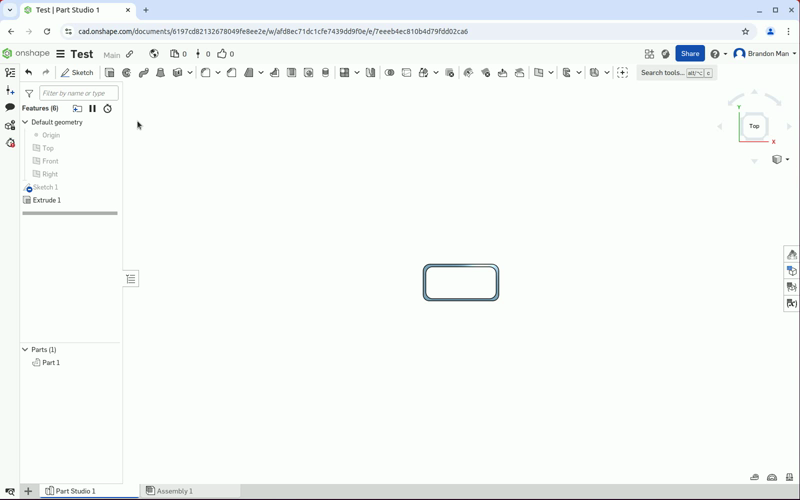
mouse_move(73, 189)
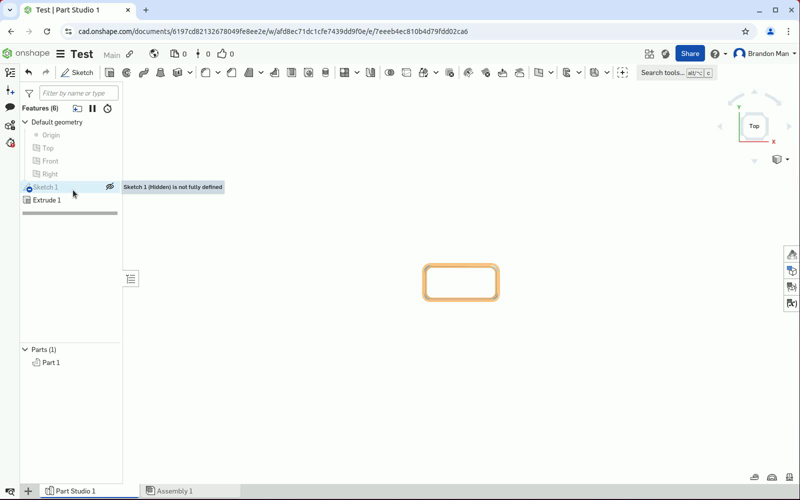
click(73, 189)
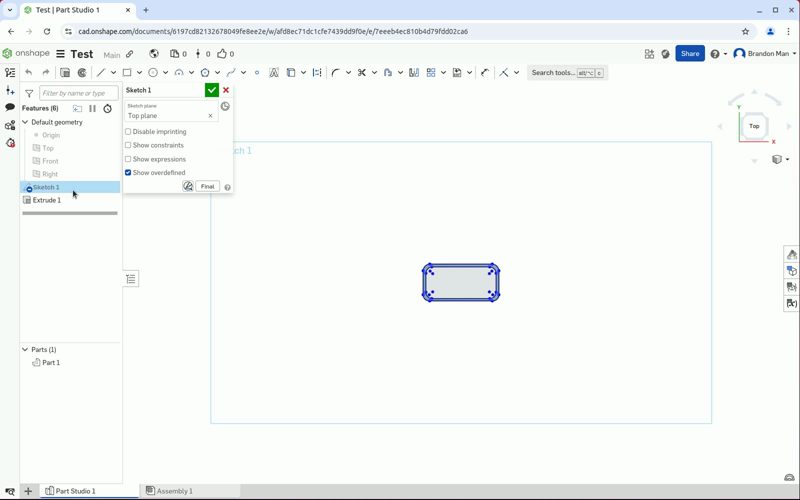
mouse_move(229, 92)
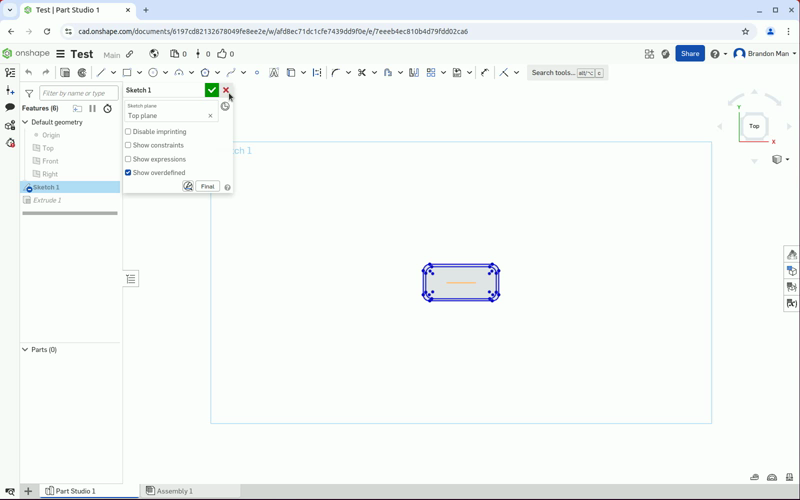
click(229, 92)
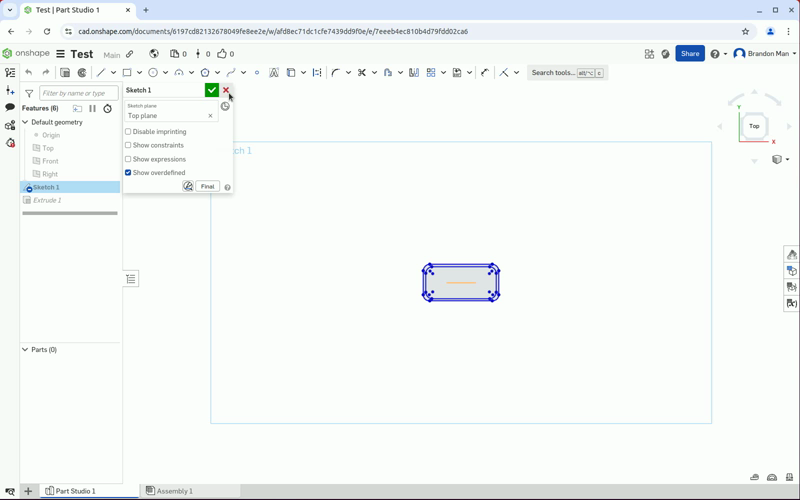
key(shift+s)
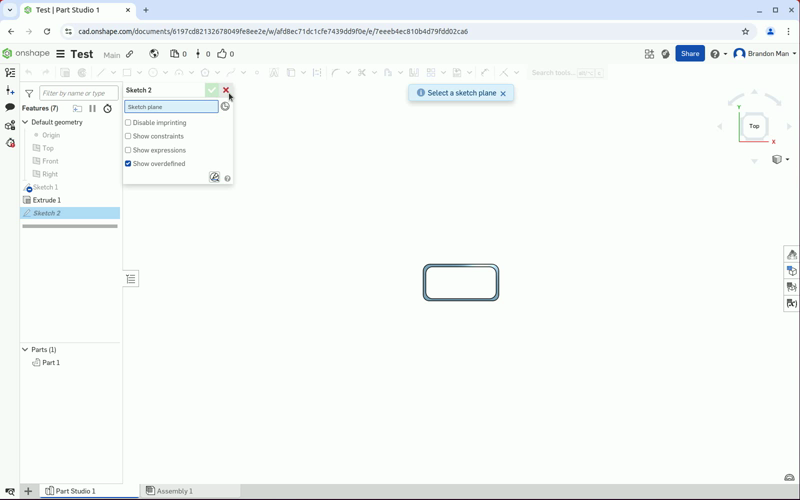
mouse_move(73, 150)
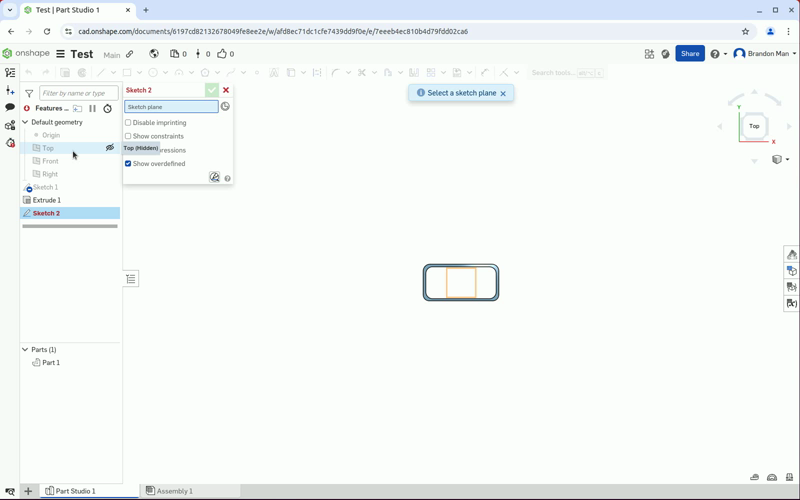
click(73, 150)
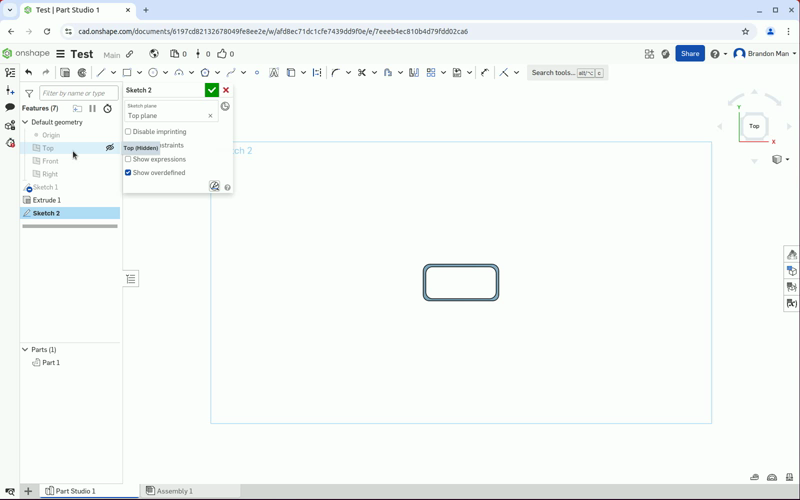
mouse_move(73, 352)
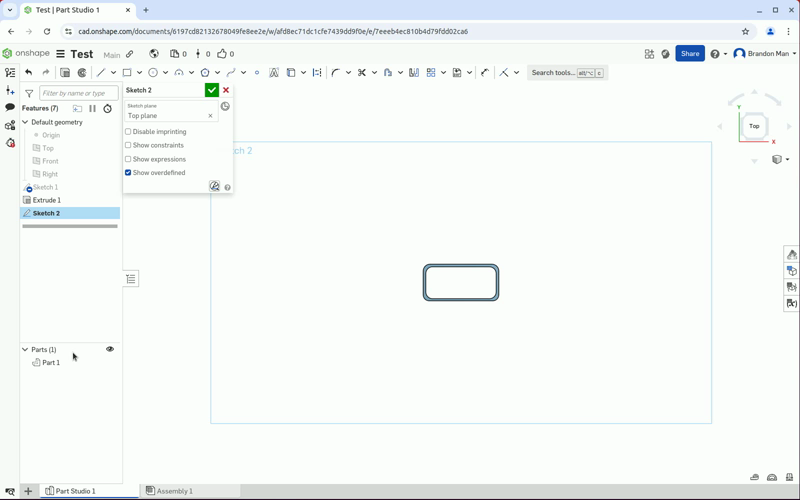
key(y)
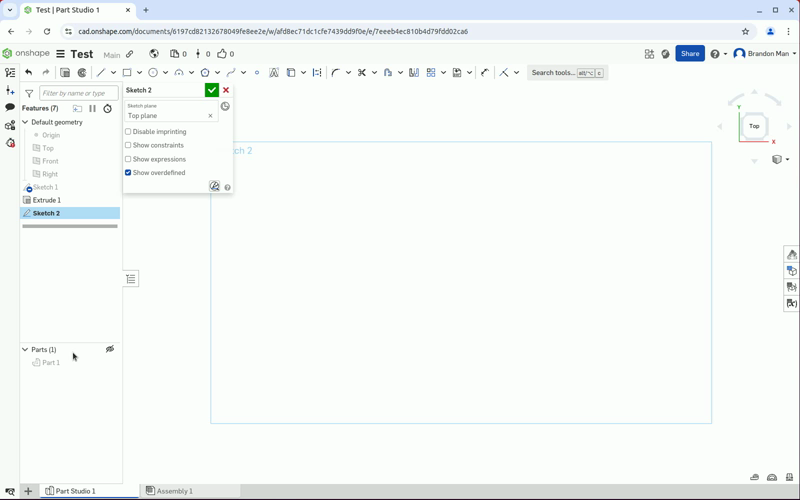
key(a)
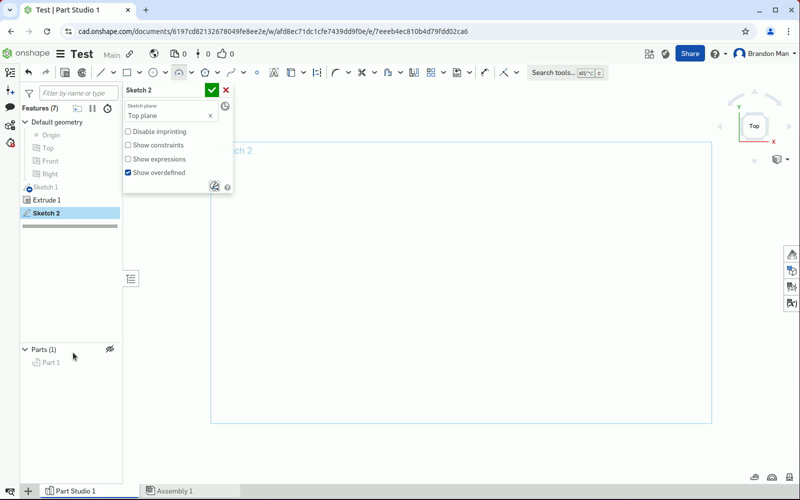
key_down(shift)
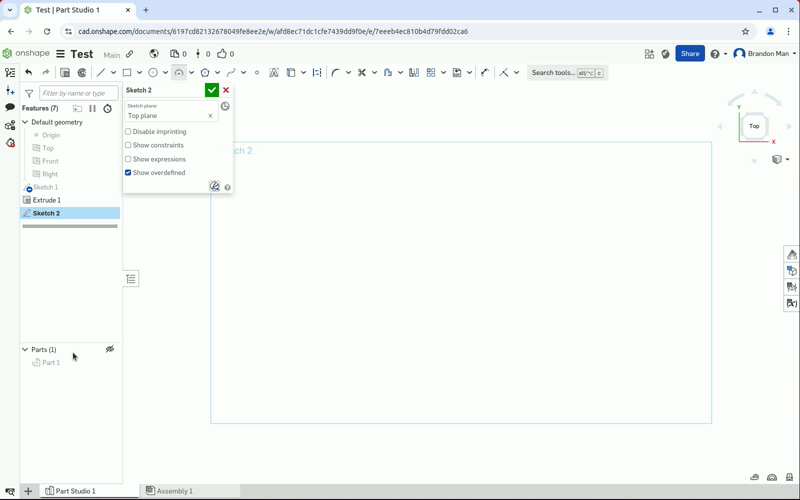
mouse_move(425, 292)
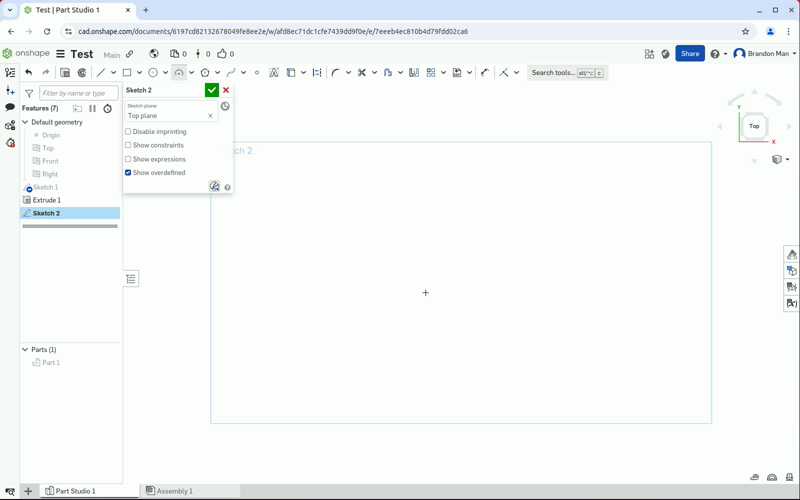
click(425, 292)
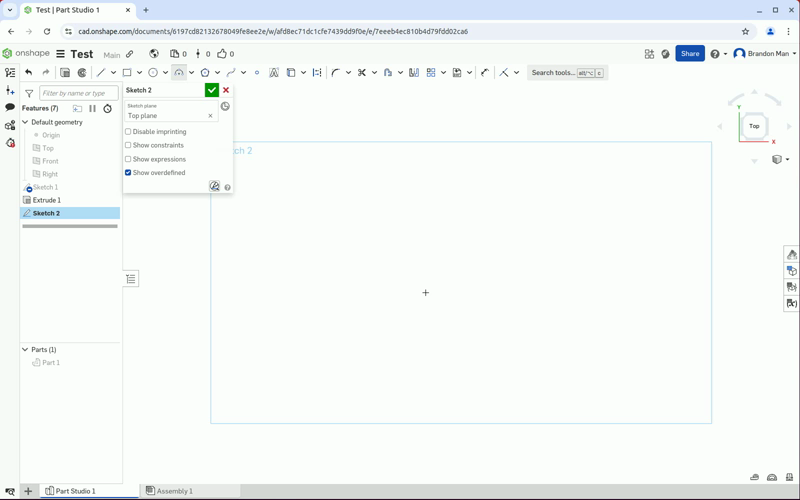
key_up(shift)
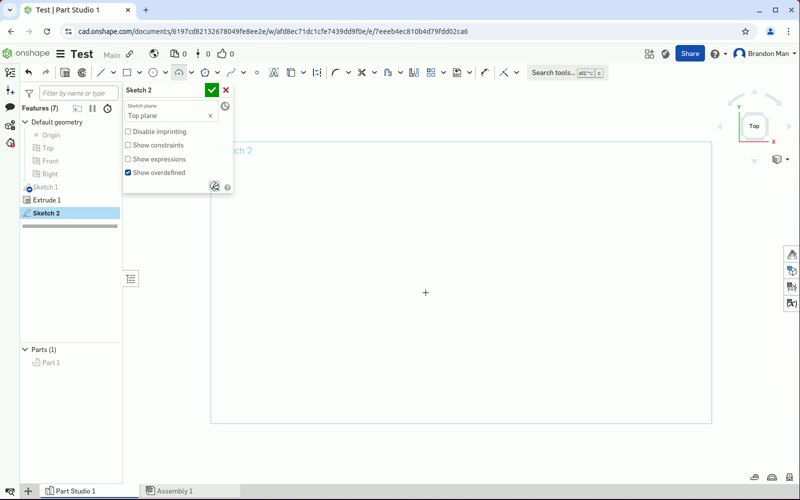
key_down(shift)
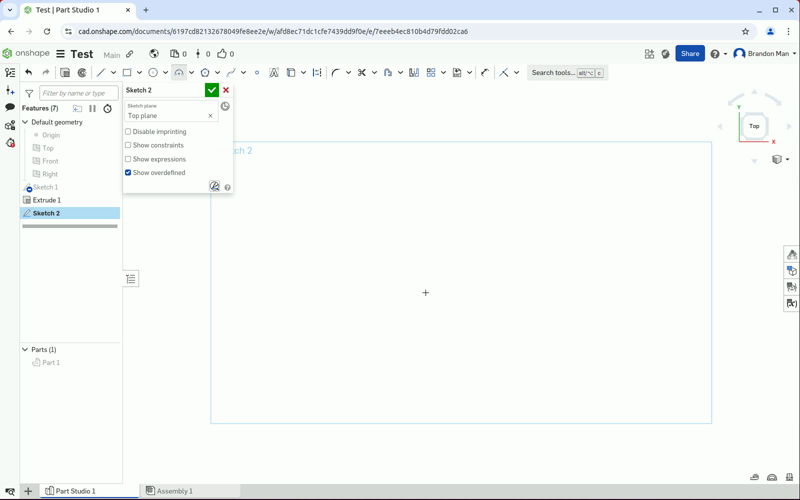
mouse_move(432, 298)
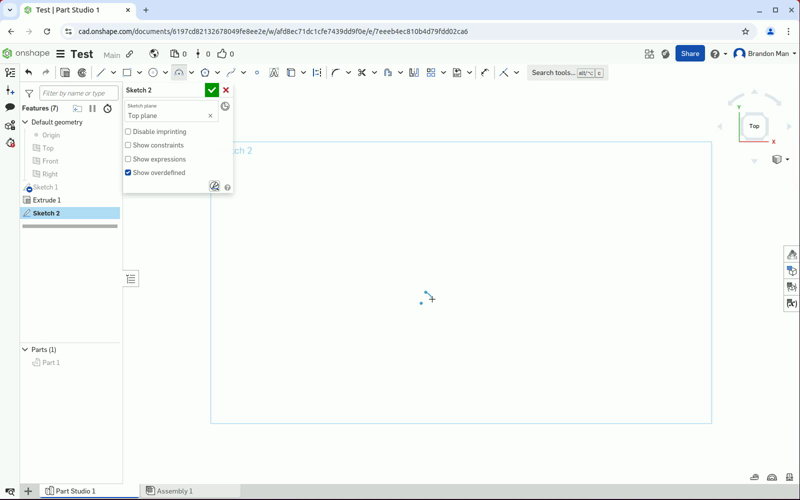
click(432, 298)
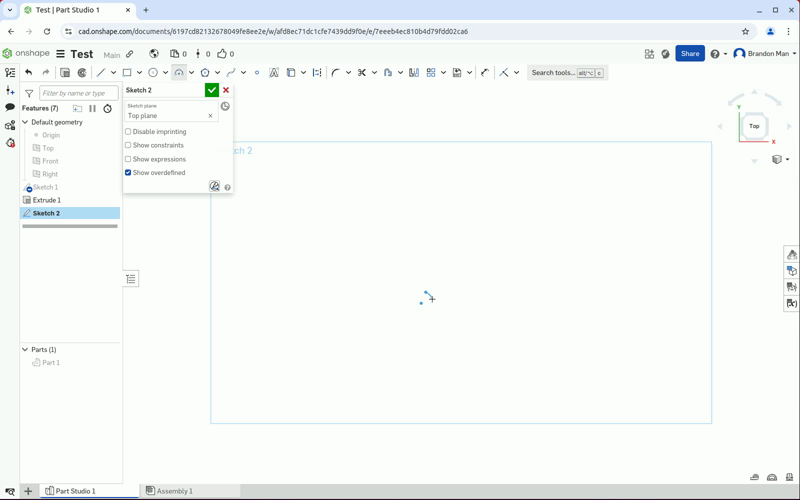
mouse_move(427, 297)
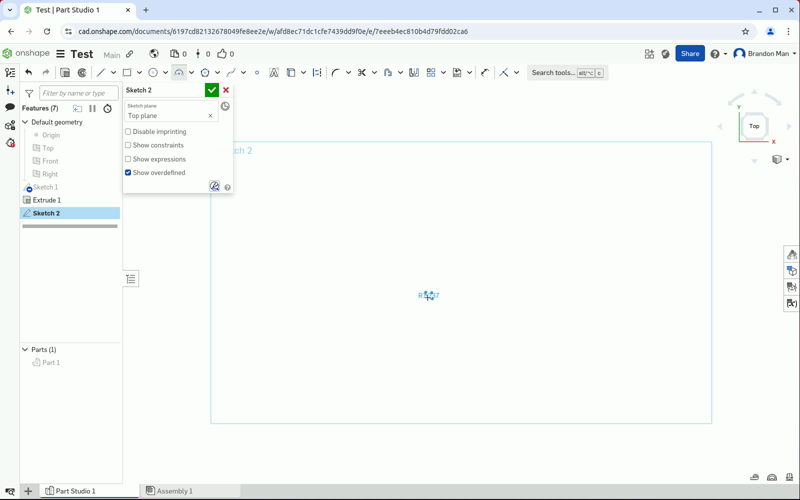
click(427, 297)
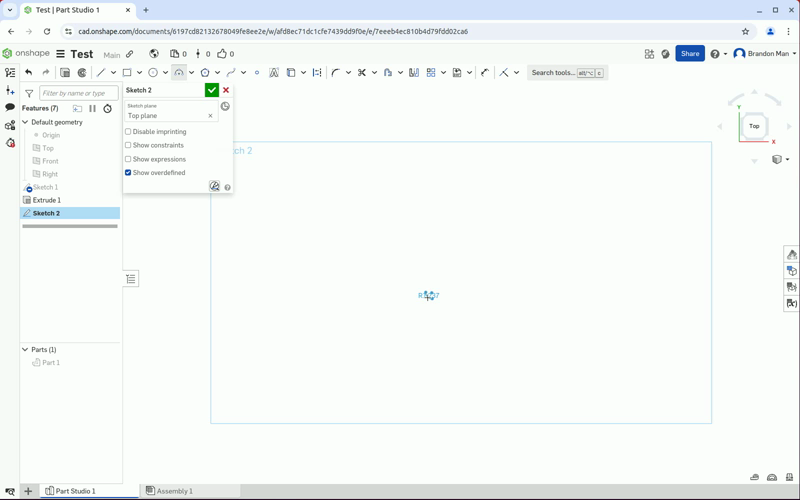
key_up(shift)
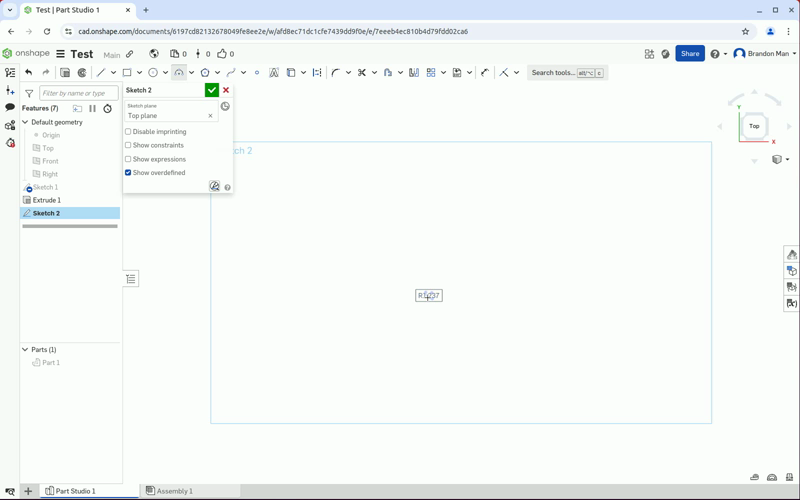
key(esc)
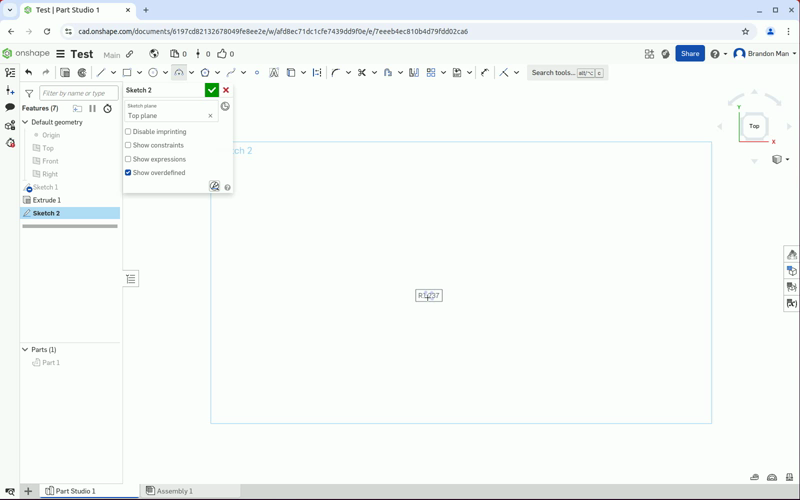
key(l)
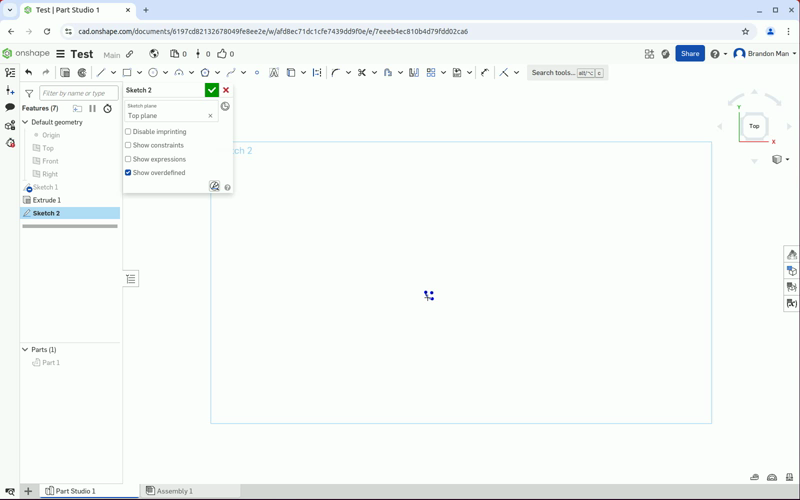
mouse_move(432, 298)
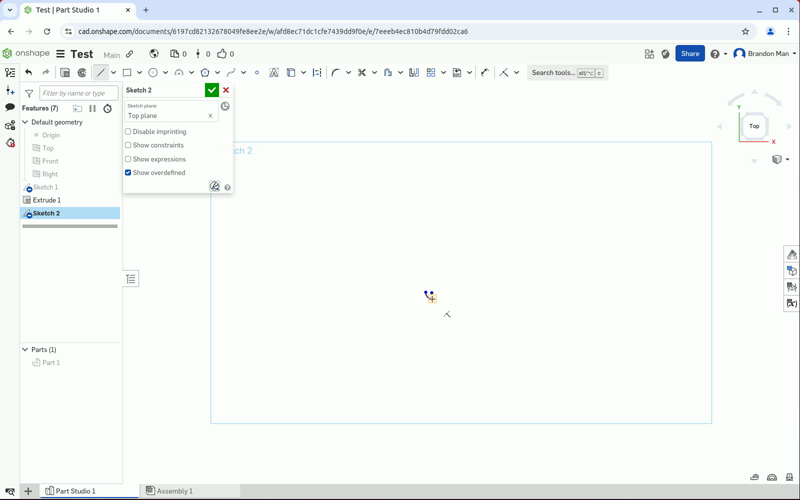
click(432, 298)
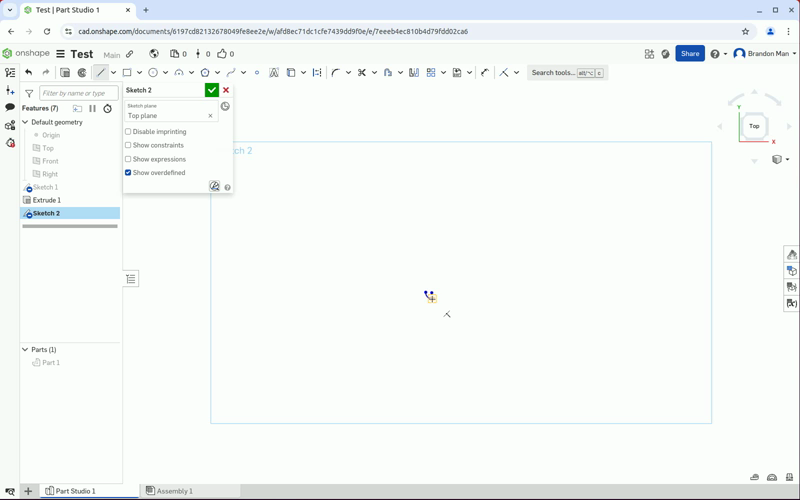
key_down(shift)
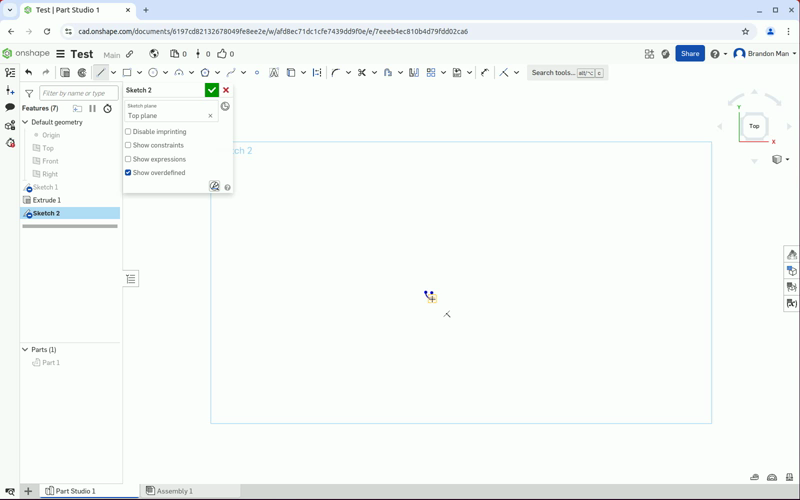
mouse_move(462, 298)
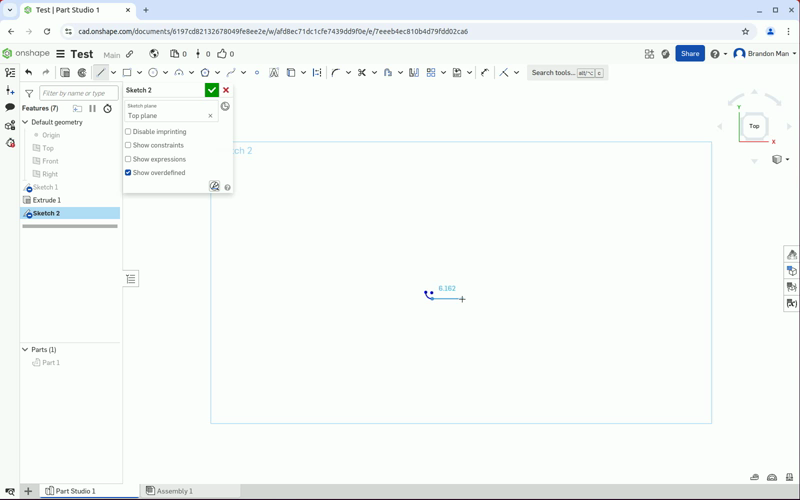
mouse_move(489, 298)
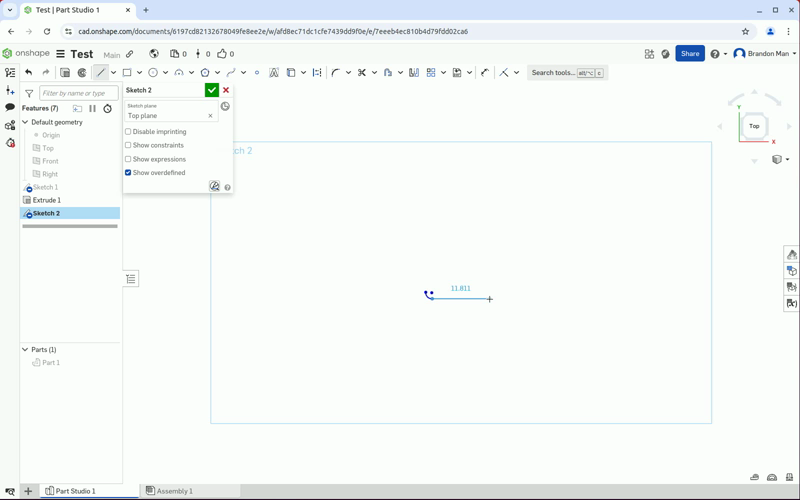
click(489, 298)
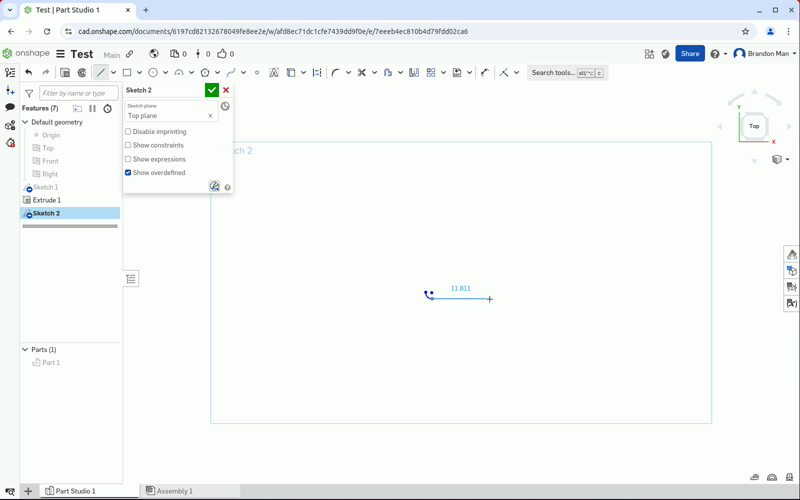
key_up(shift)
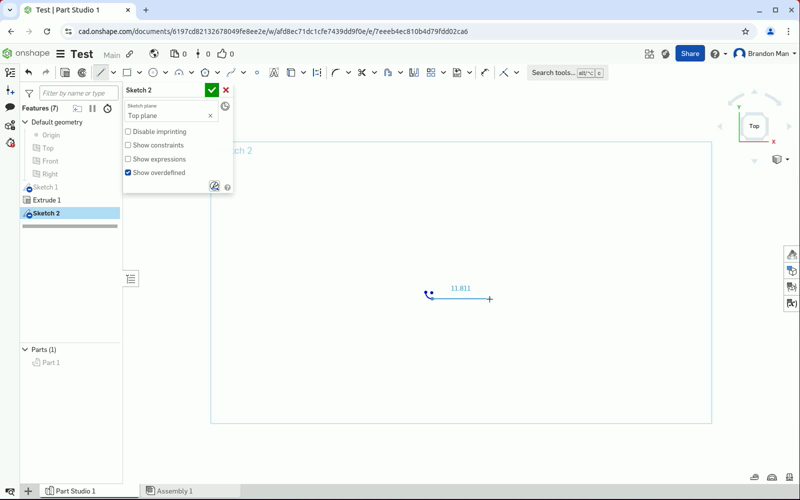
key(esc)
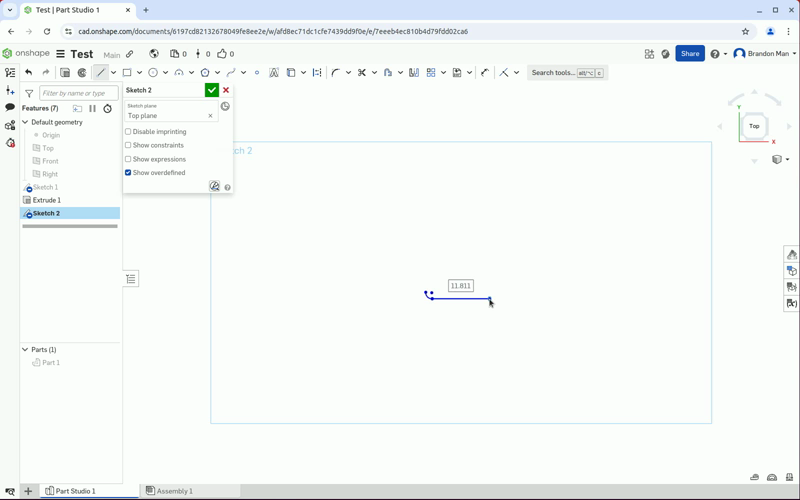
key(a)
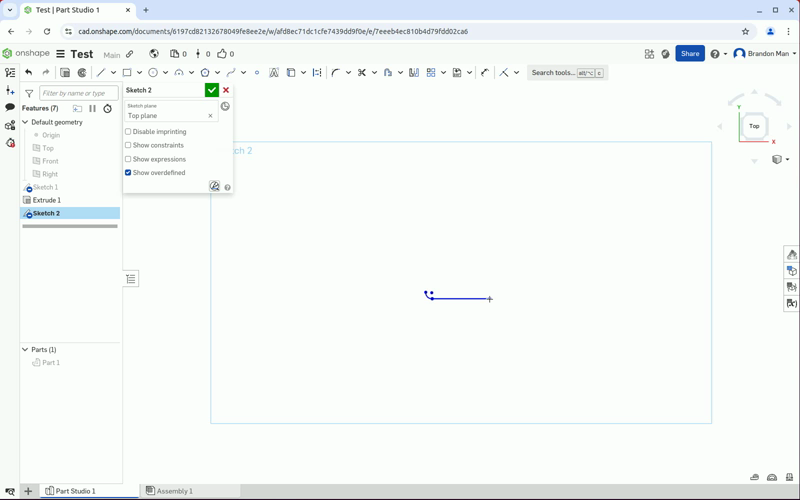
mouse_move(489, 298)
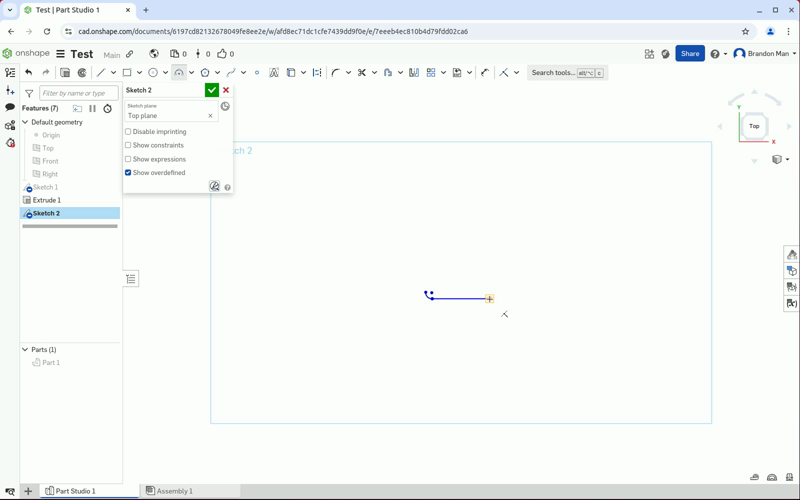
click(489, 298)
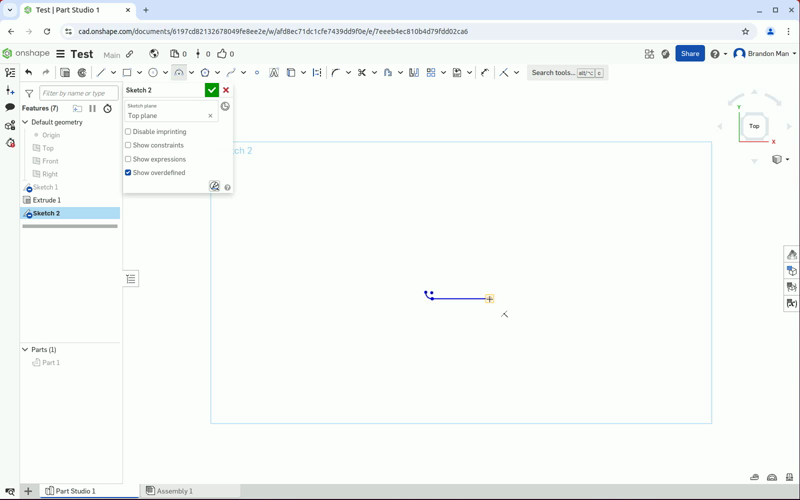
key_down(shift)
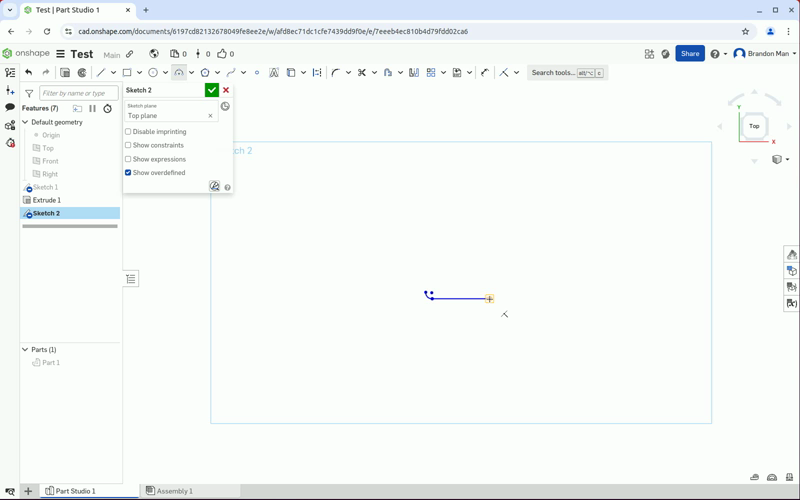
mouse_move(496, 292)
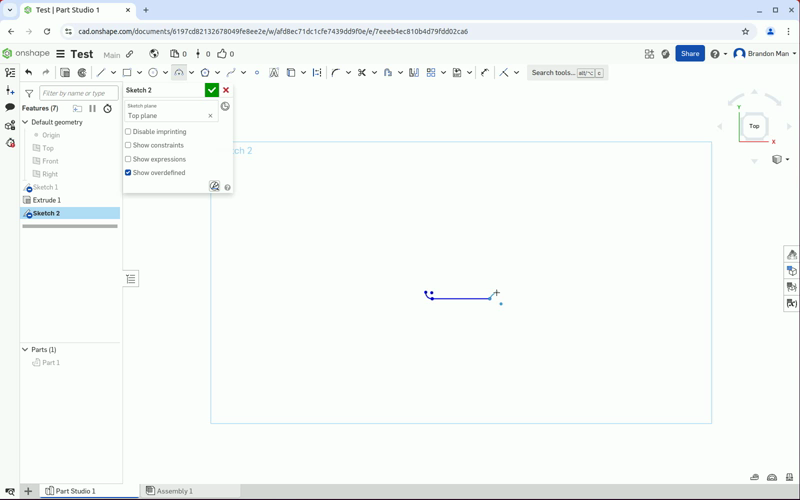
click(496, 292)
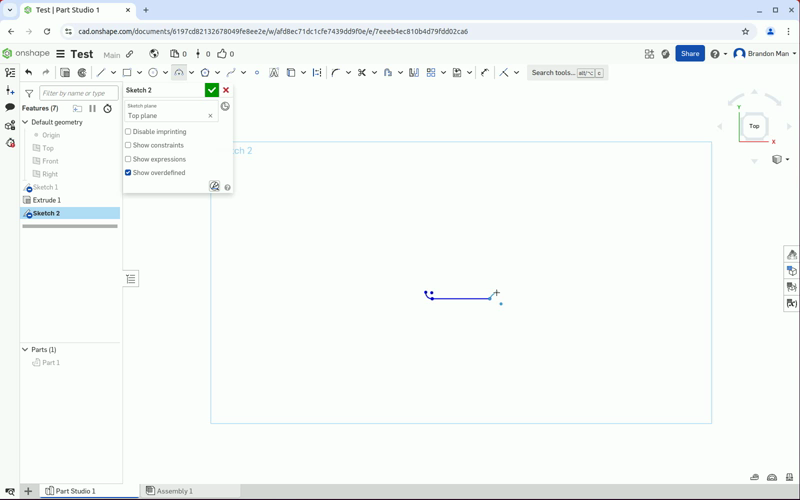
mouse_move(494, 297)
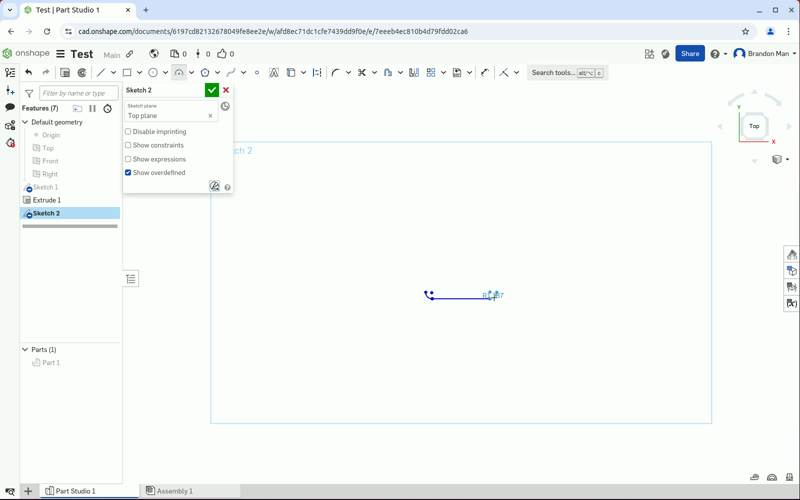
click(494, 297)
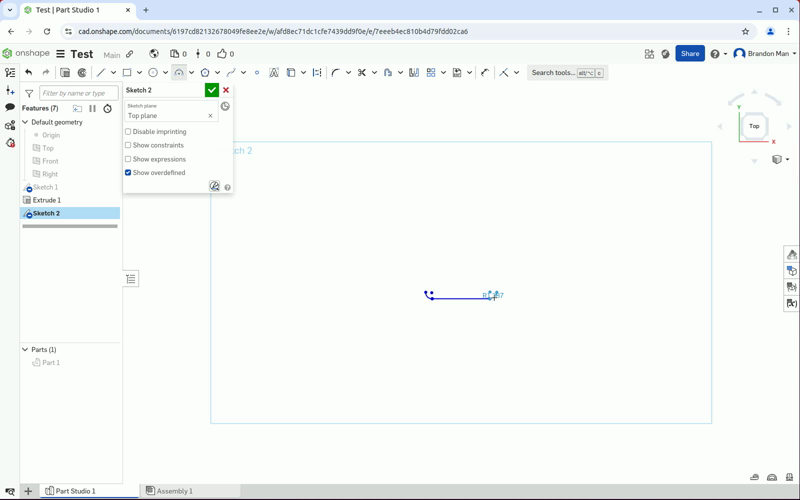
key_up(shift)
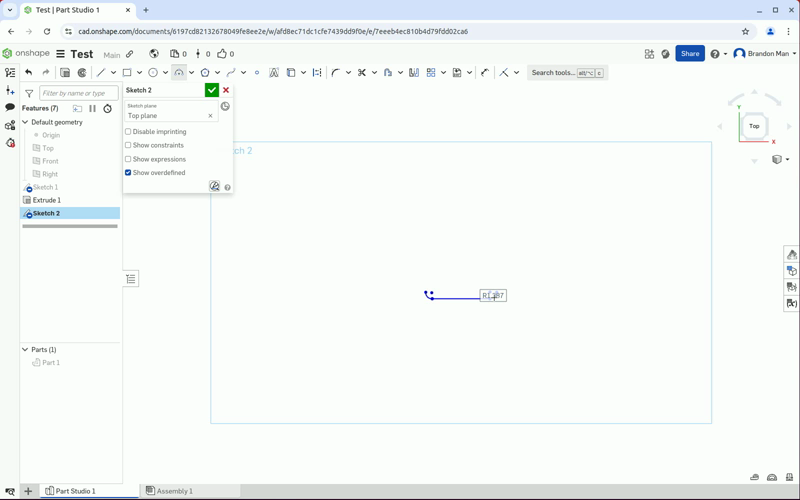
key(esc)
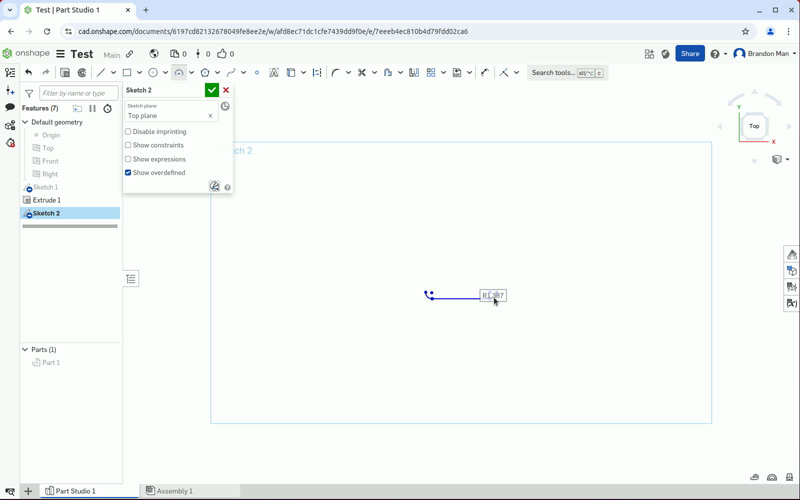
key(l)
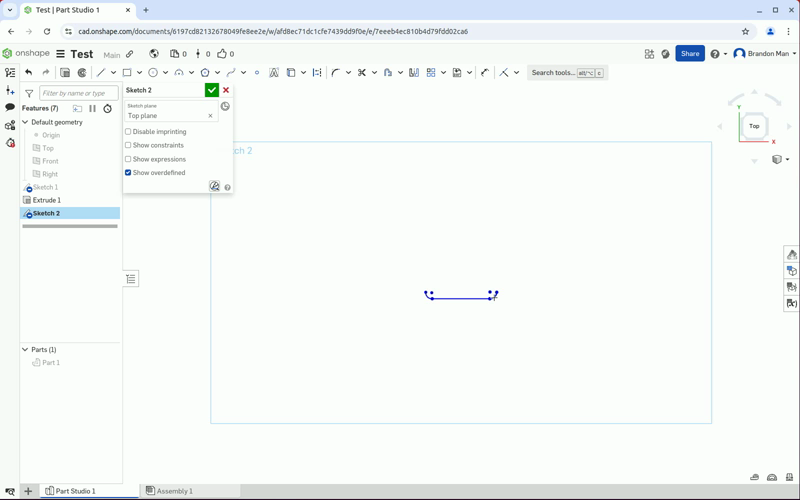
mouse_move(496, 292)
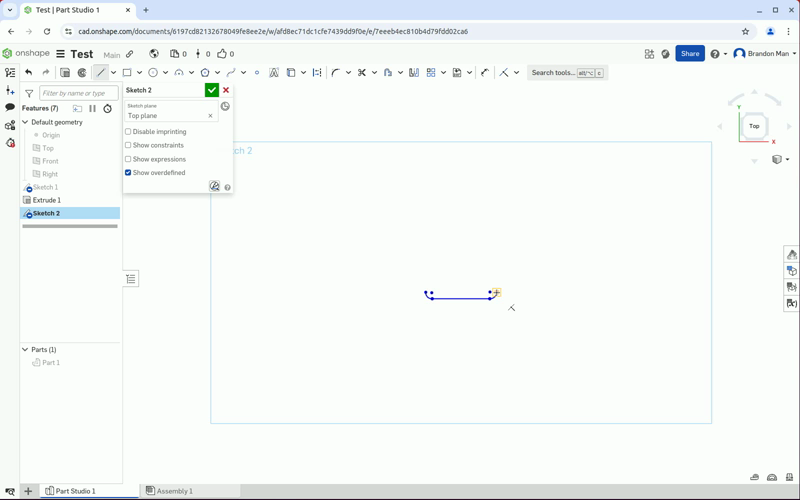
click(496, 292)
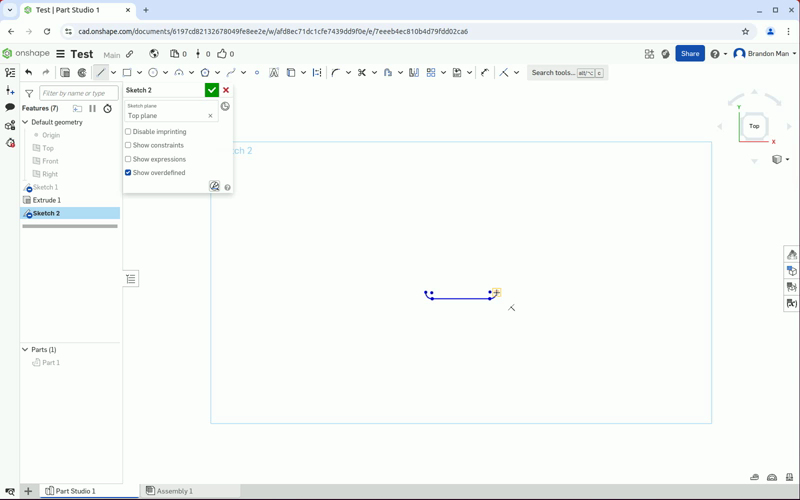
key_down(shift)
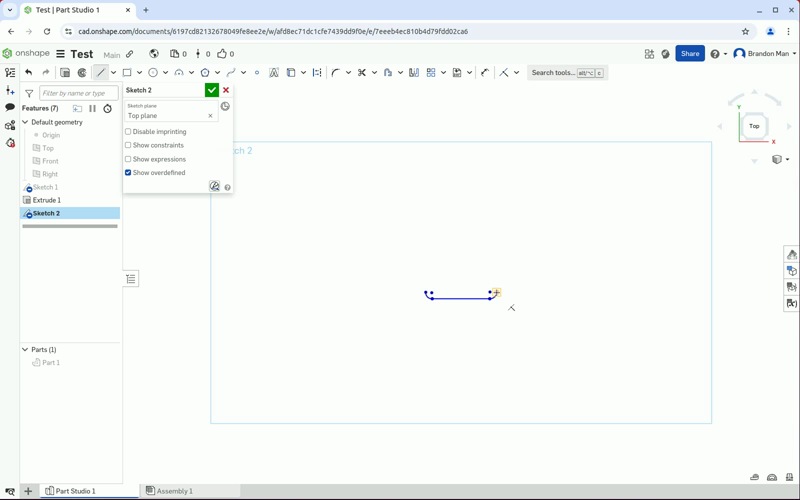
mouse_move(526, 292)
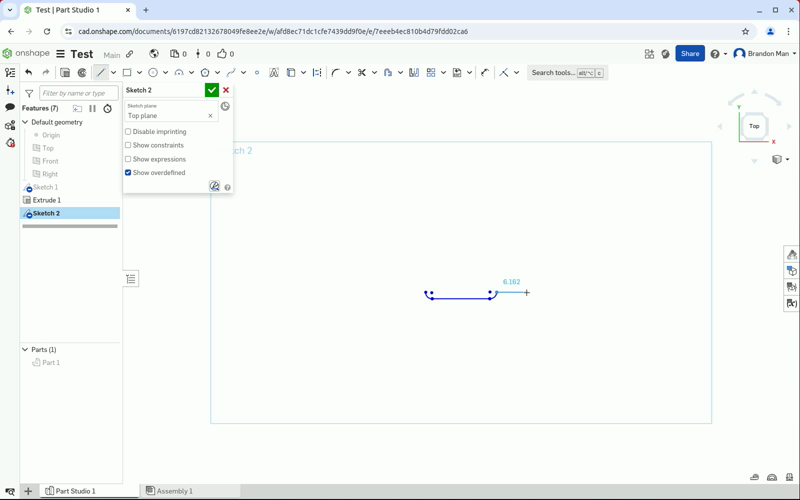
mouse_move(496, 272)
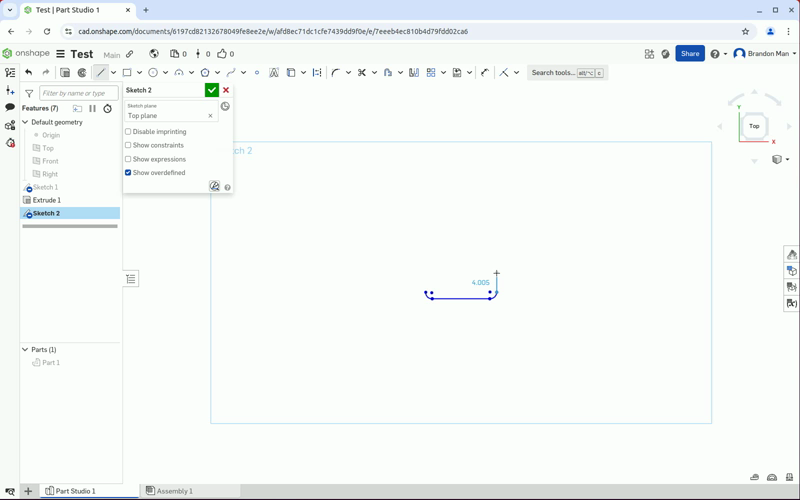
click(496, 272)
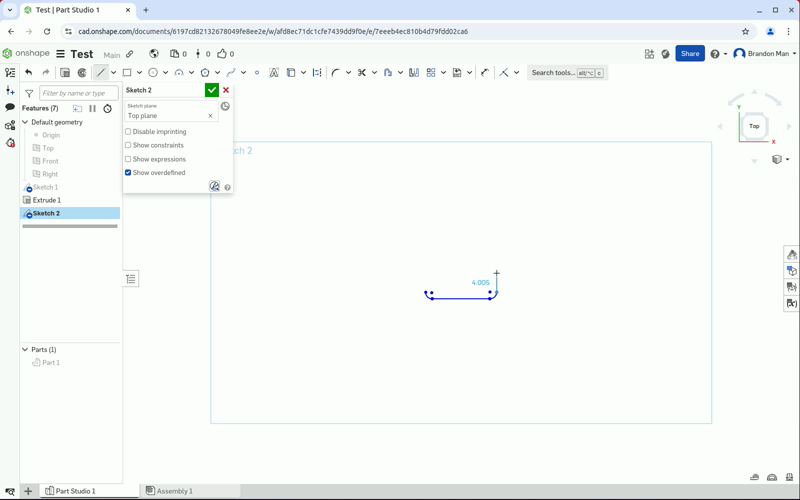
key_up(shift)
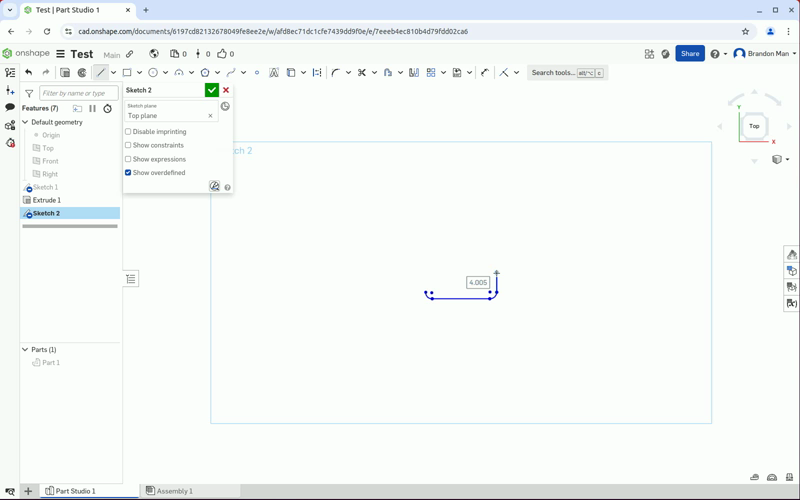
key(esc)
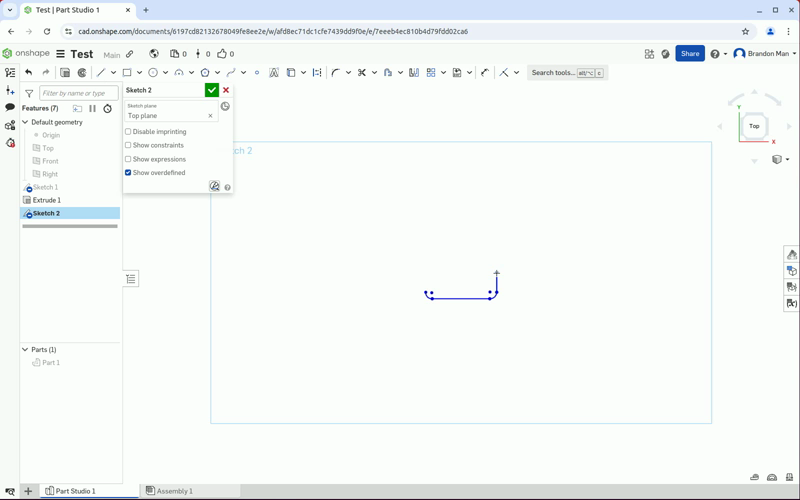
key(a)
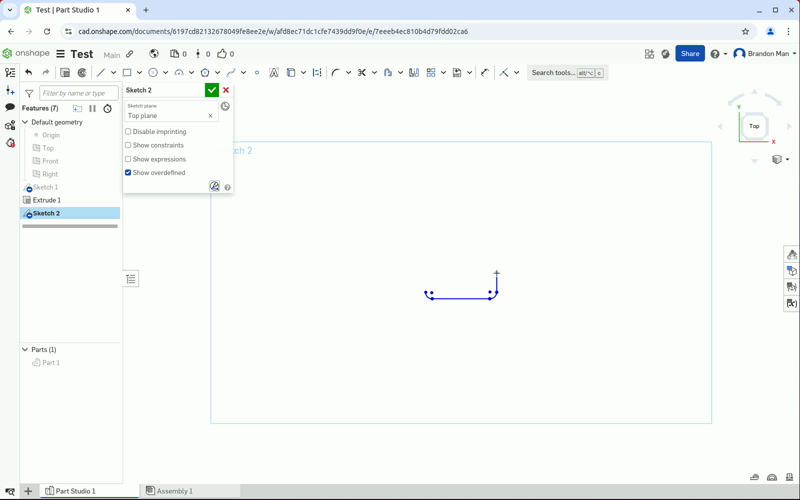
mouse_move(496, 272)
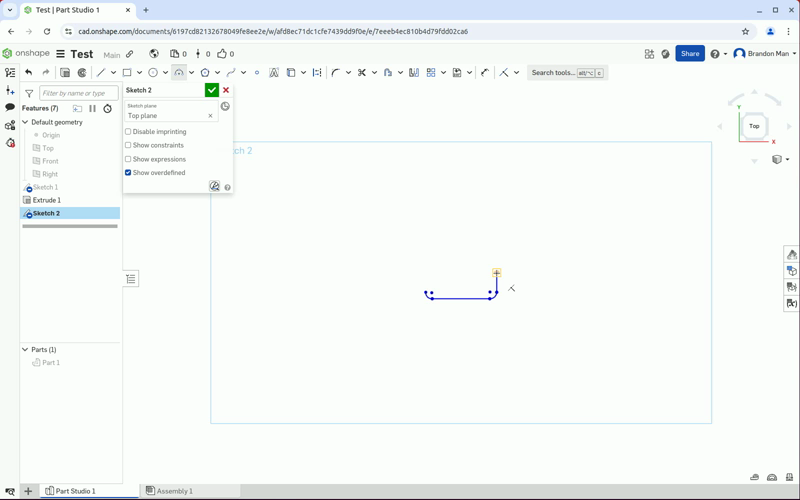
click(496, 272)
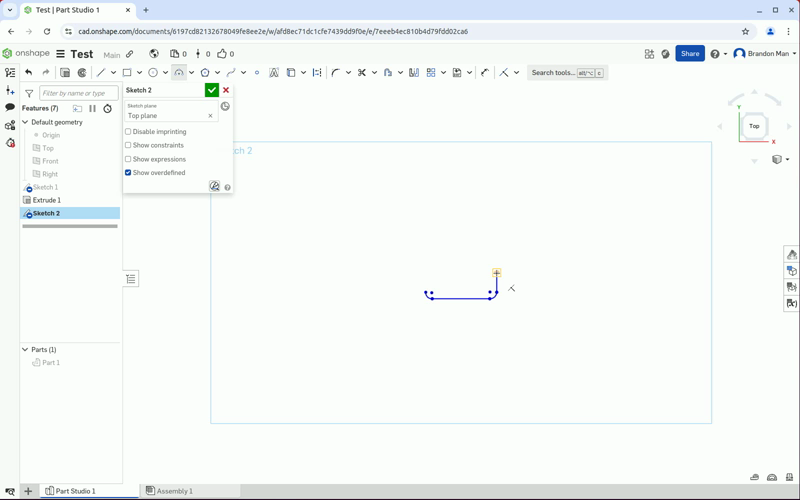
key_down(shift)
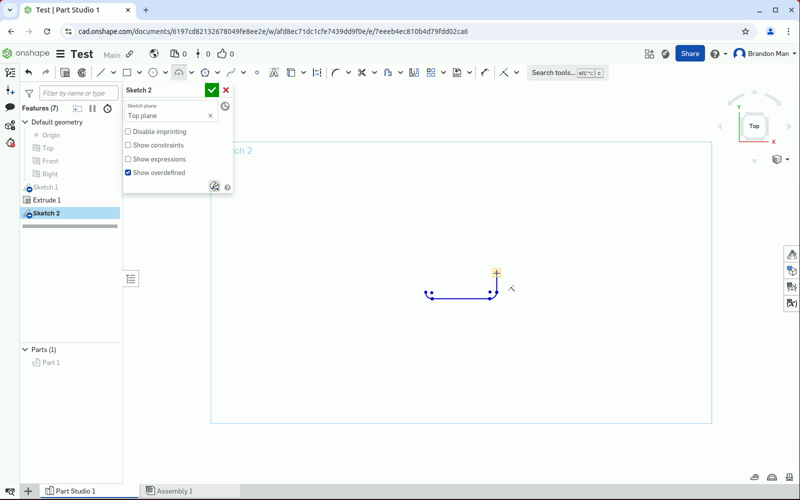
mouse_move(489, 267)
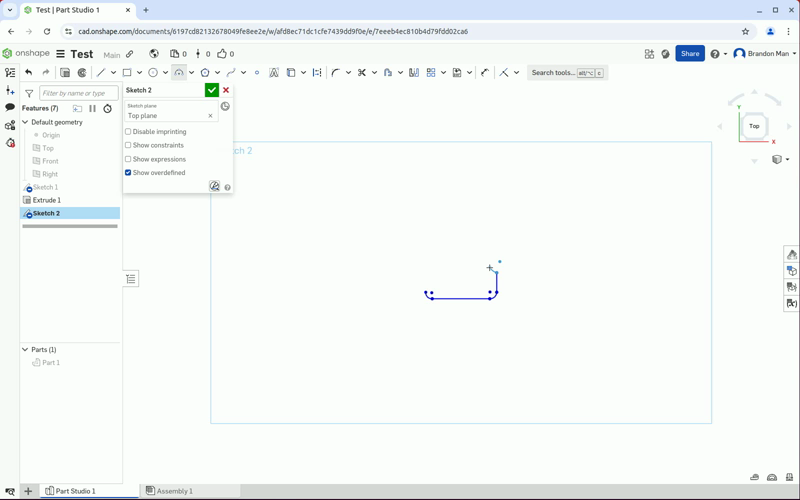
click(489, 267)
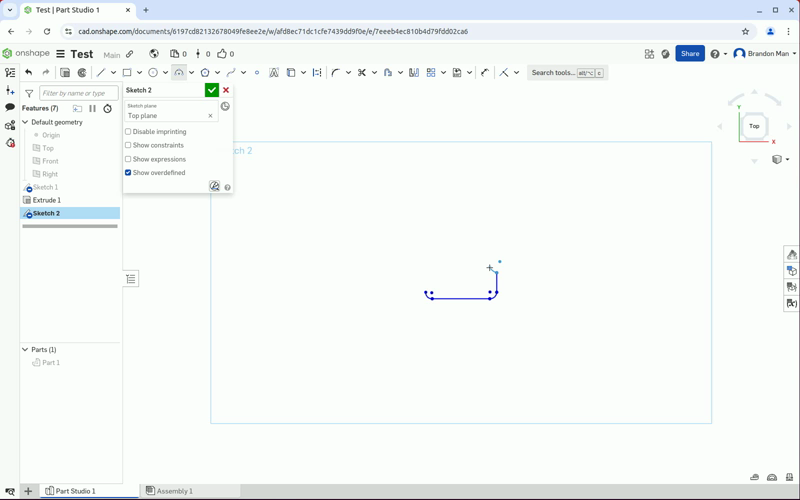
mouse_move(494, 268)
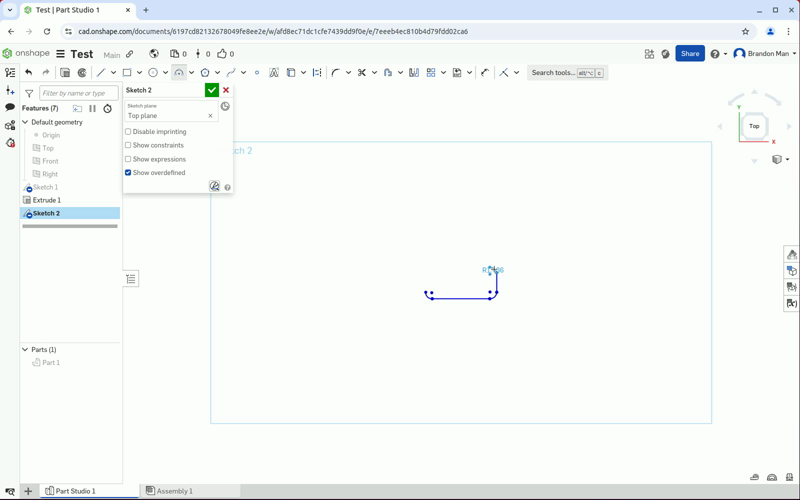
click(494, 268)
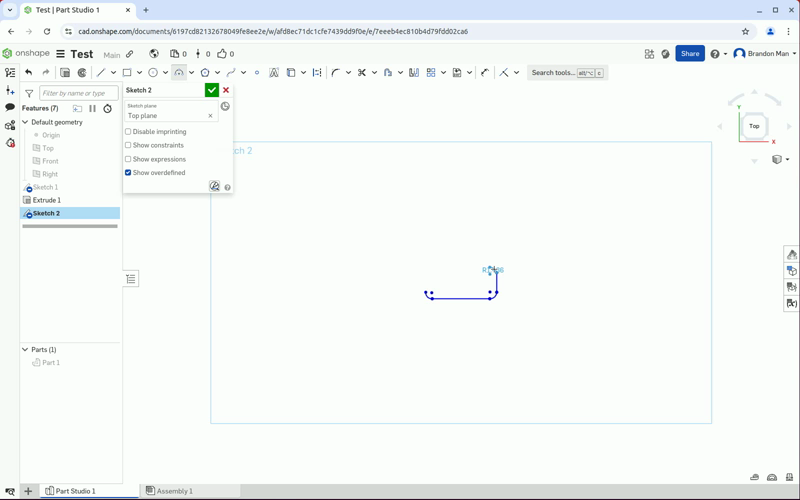
key_up(shift)
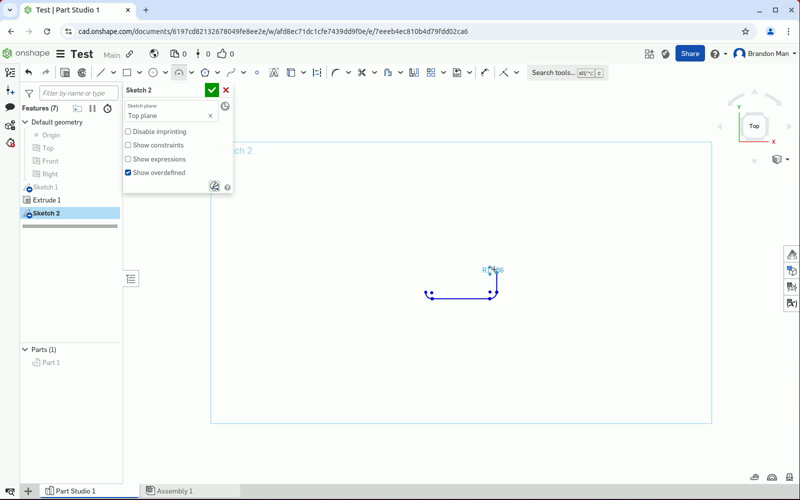
key(esc)
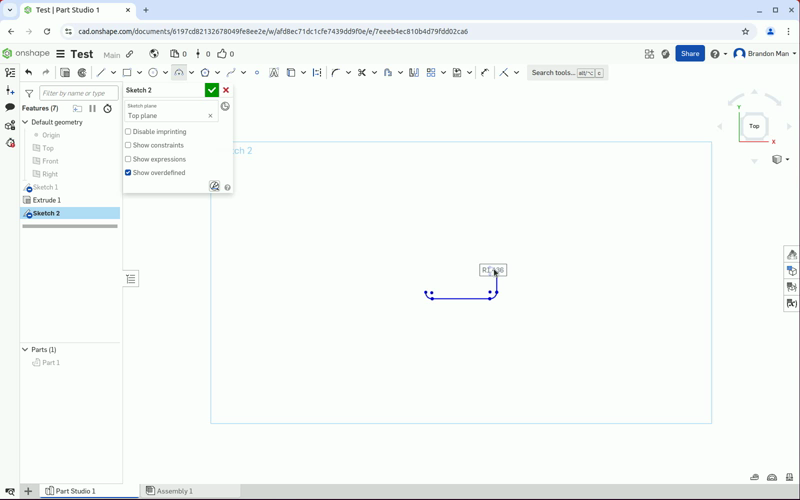
key(l)
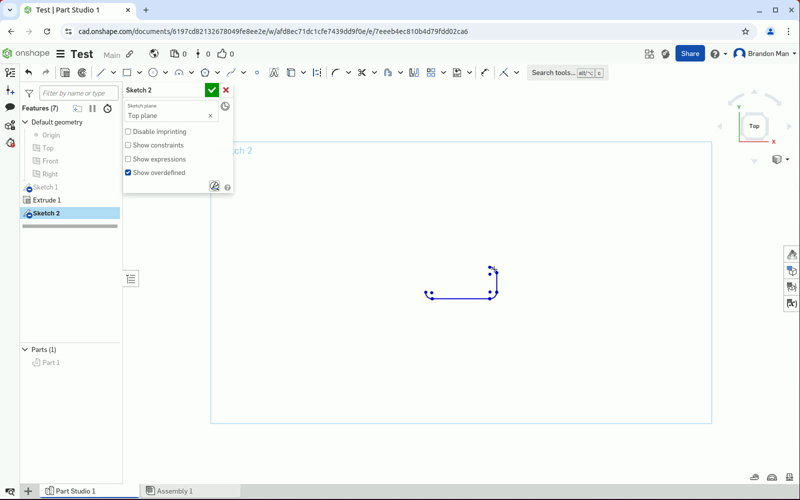
mouse_move(489, 267)
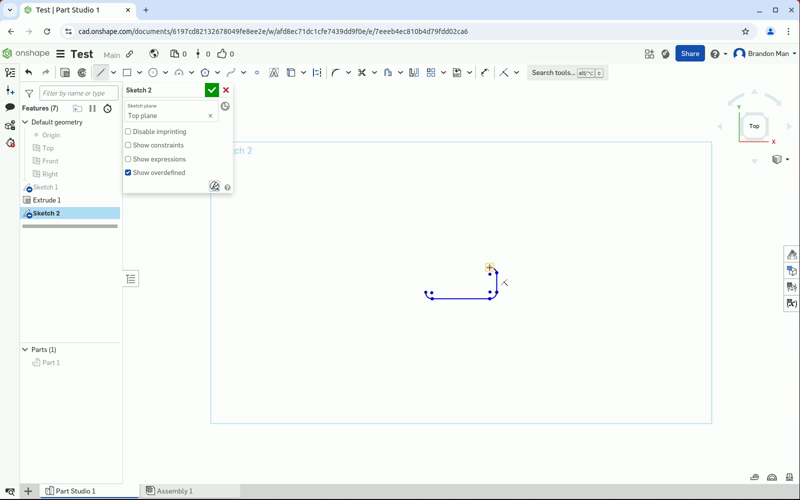
click(489, 267)
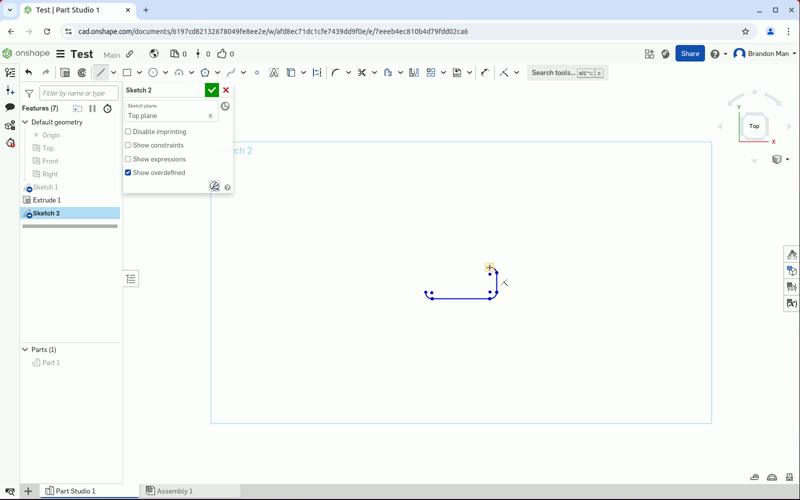
key_down(shift)
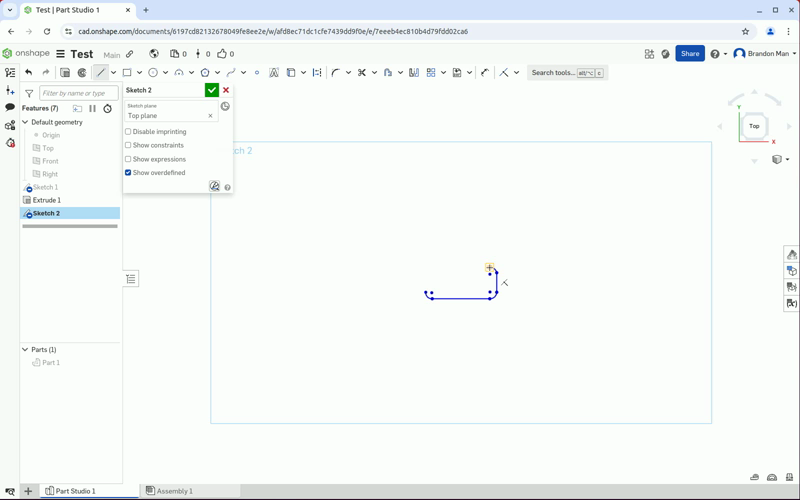
mouse_move(519, 267)
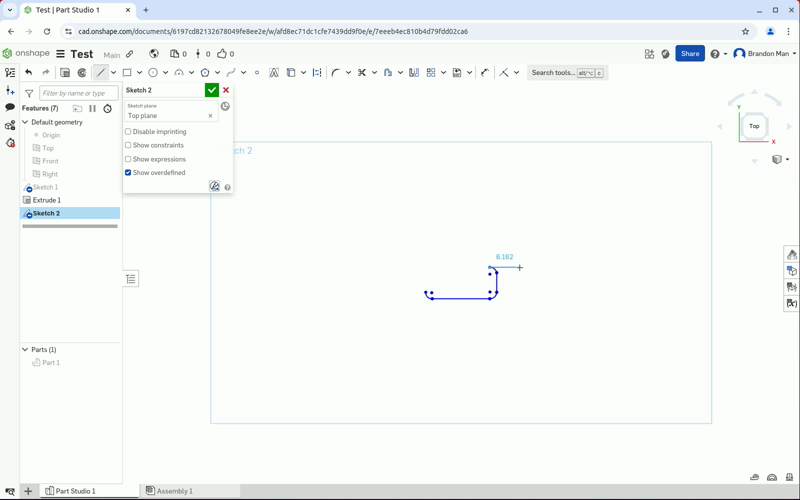
mouse_move(432, 267)
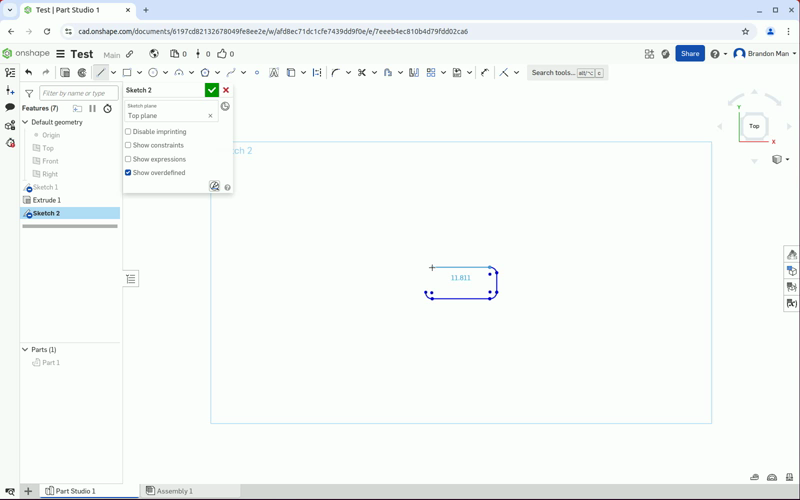
click(432, 267)
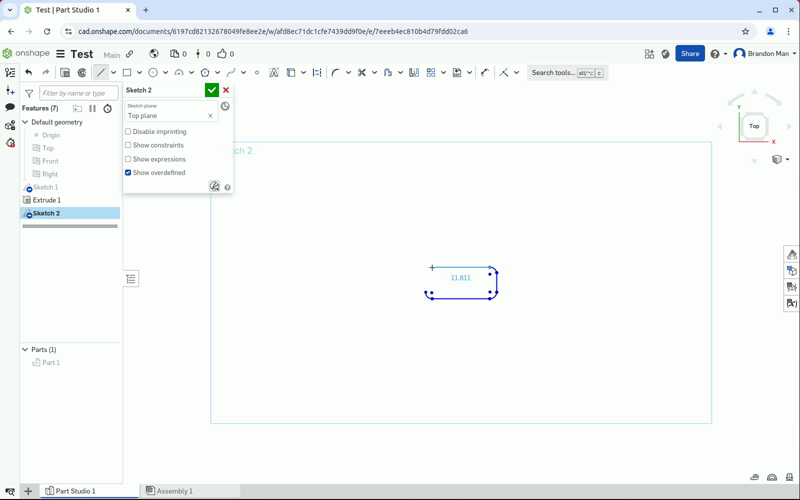
key_up(shift)
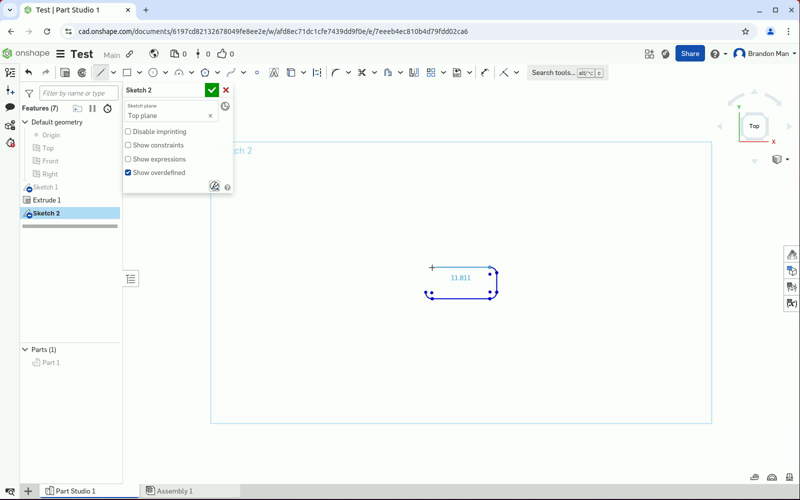
key(esc)
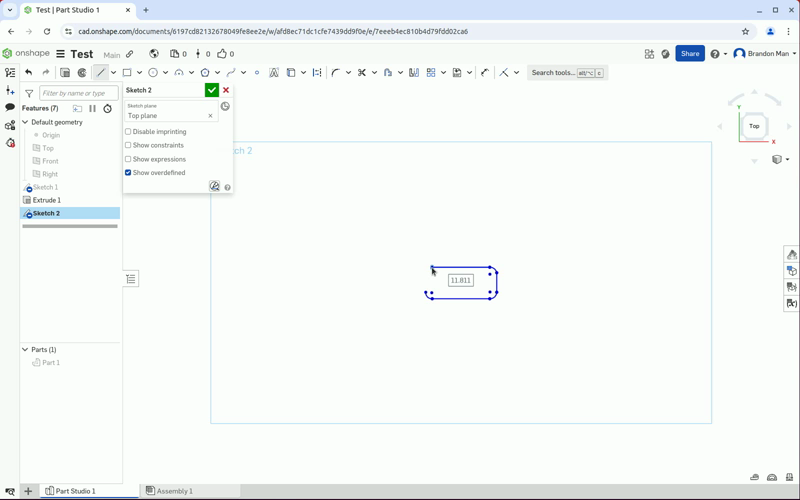
key(a)
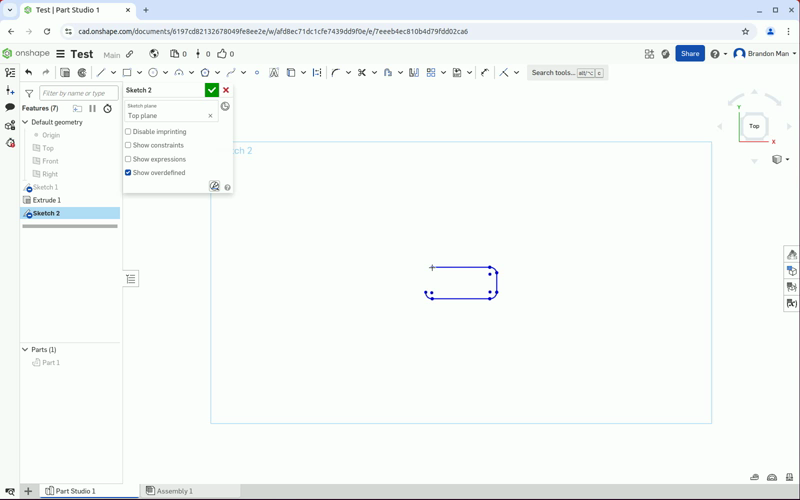
mouse_move(432, 267)
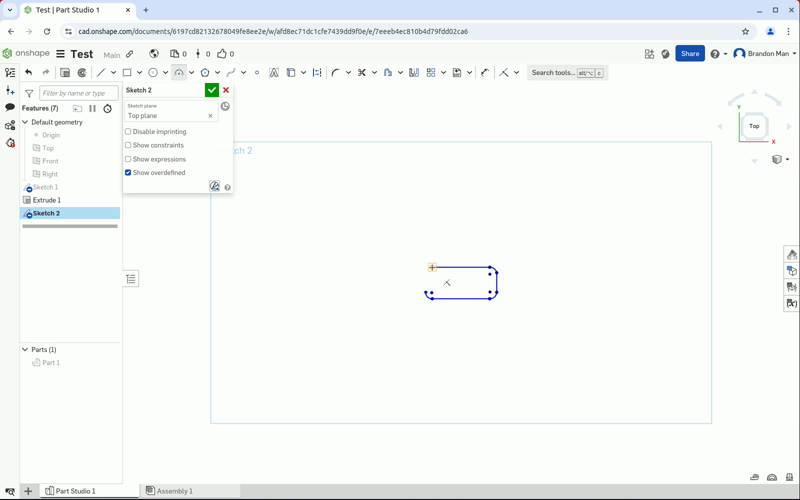
click(432, 267)
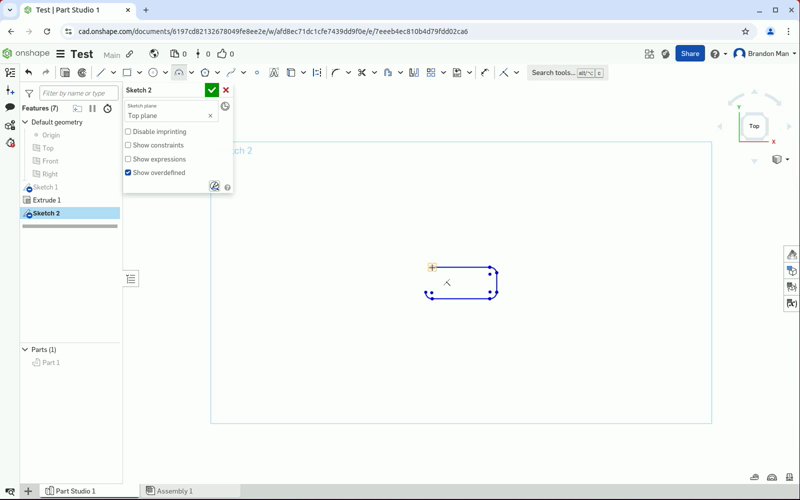
key_down(shift)
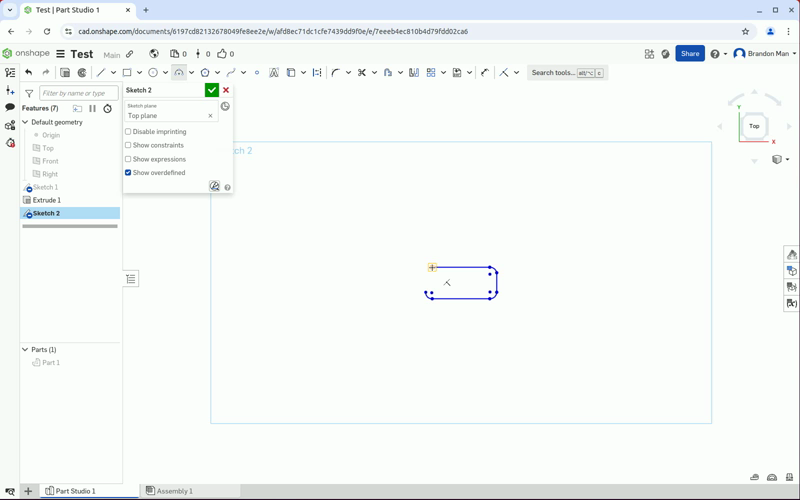
mouse_move(425, 272)
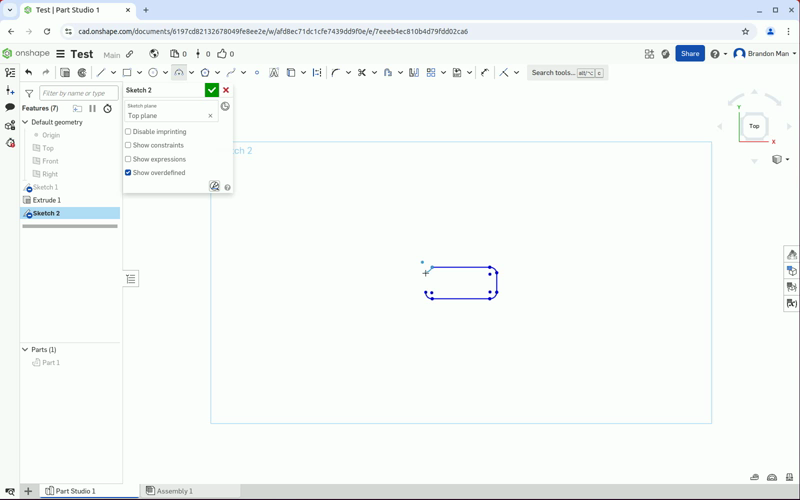
click(425, 272)
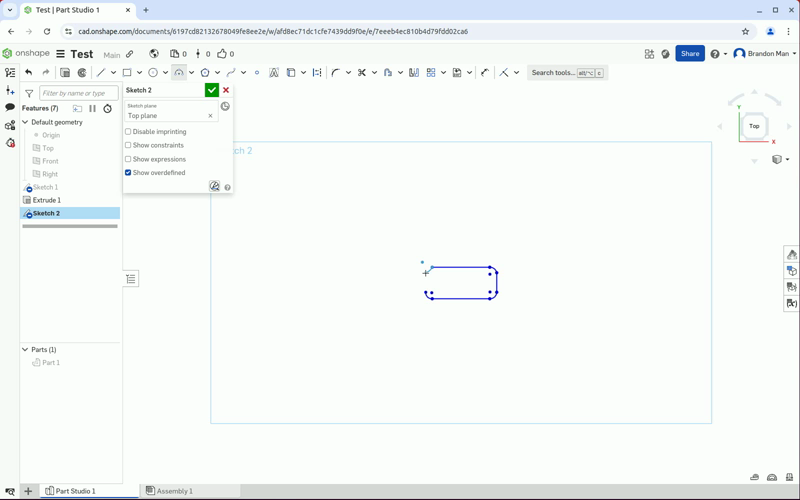
mouse_move(427, 268)
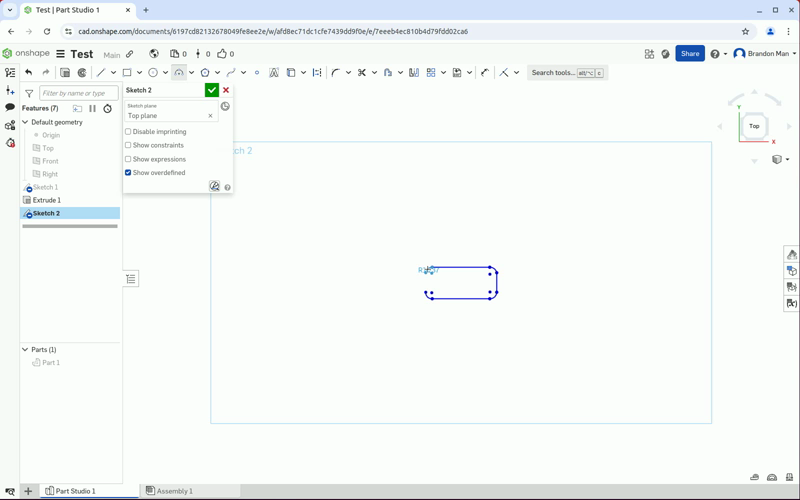
click(427, 268)
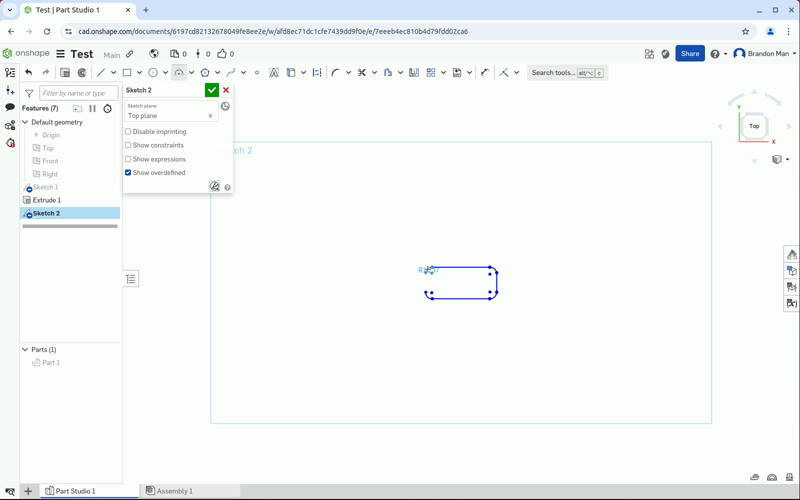
key_up(shift)
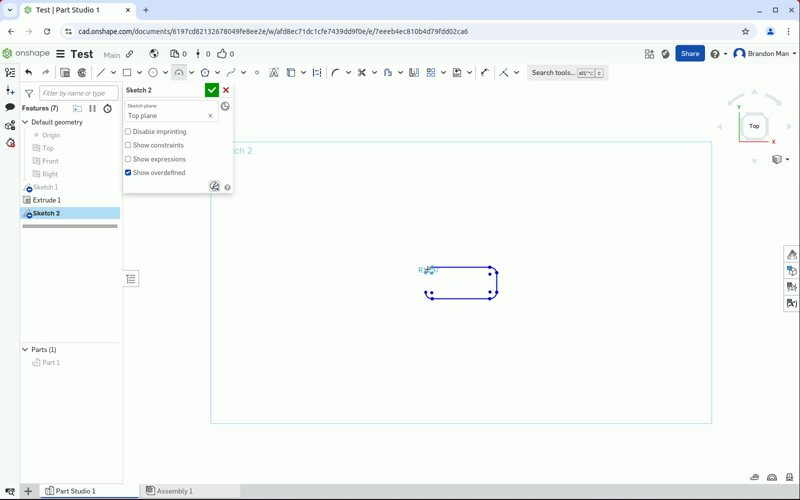
key(esc)
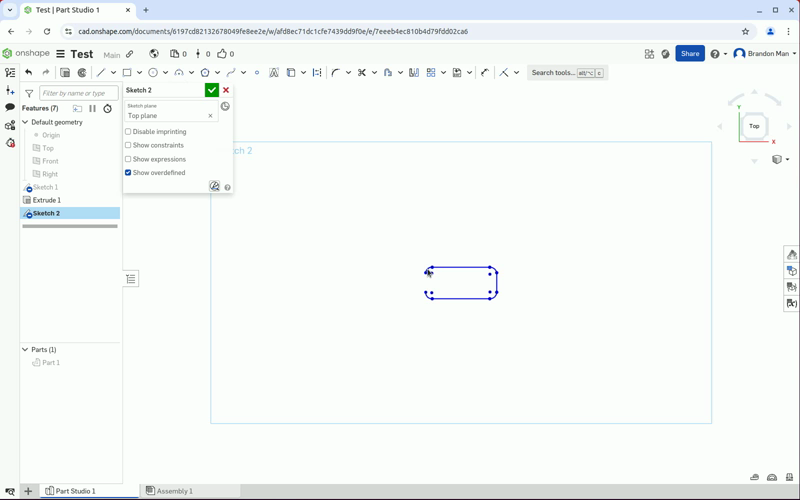
key(l)
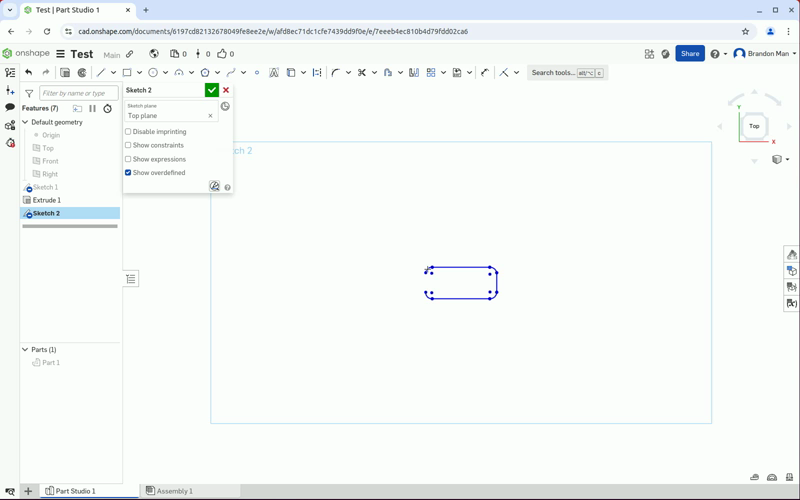
mouse_move(425, 272)
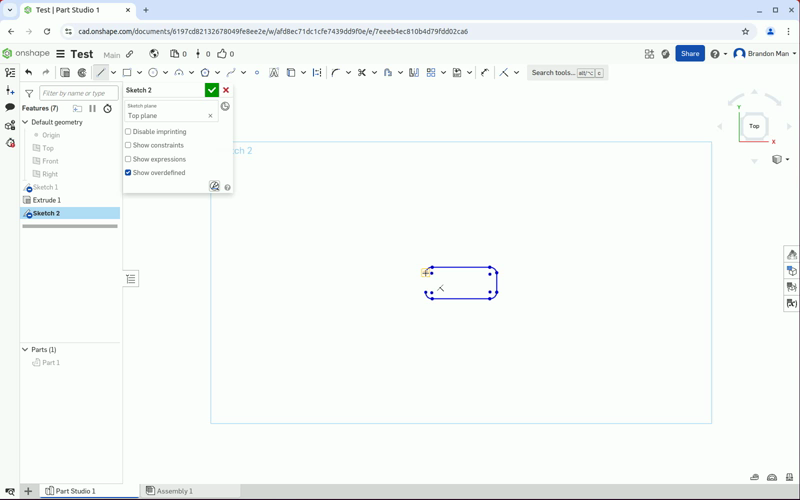
click(425, 272)
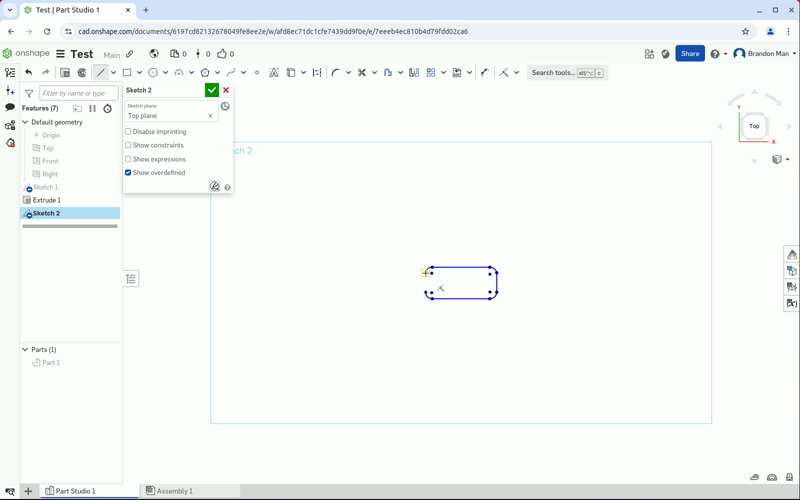
mouse_move(455, 272)
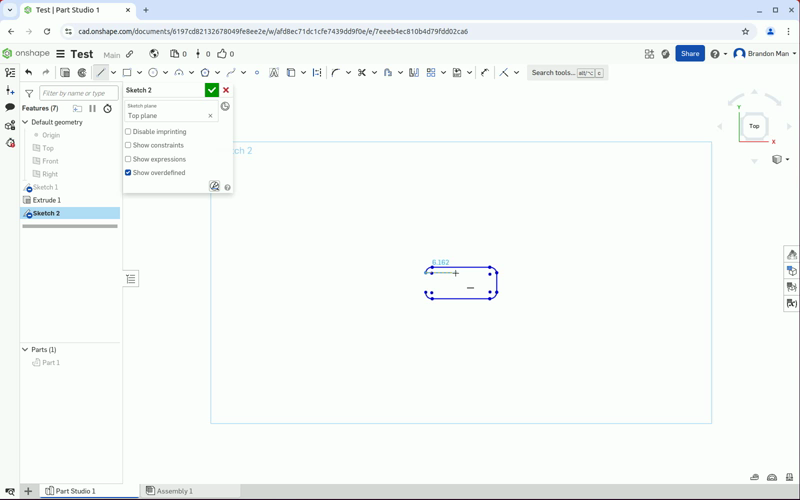
key_down(shift)
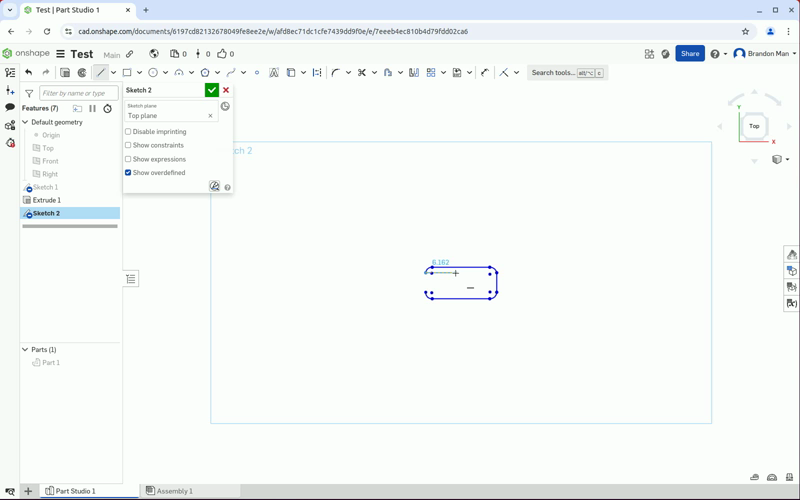
mouse_move(425, 292)
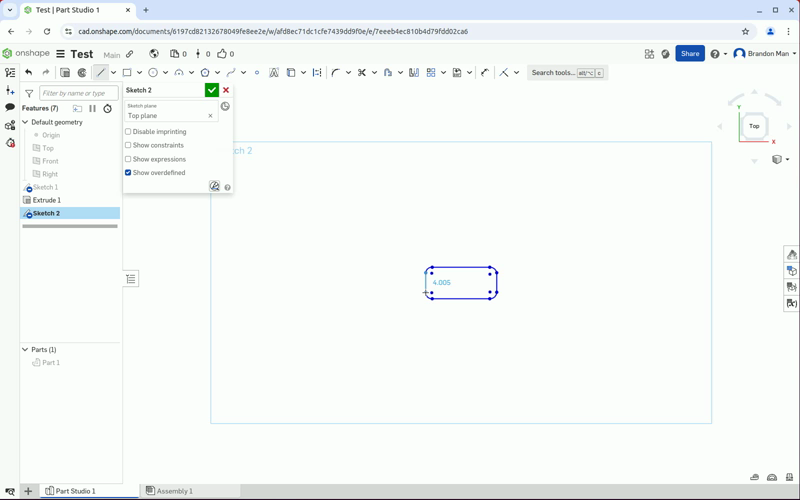
key_up(shift)
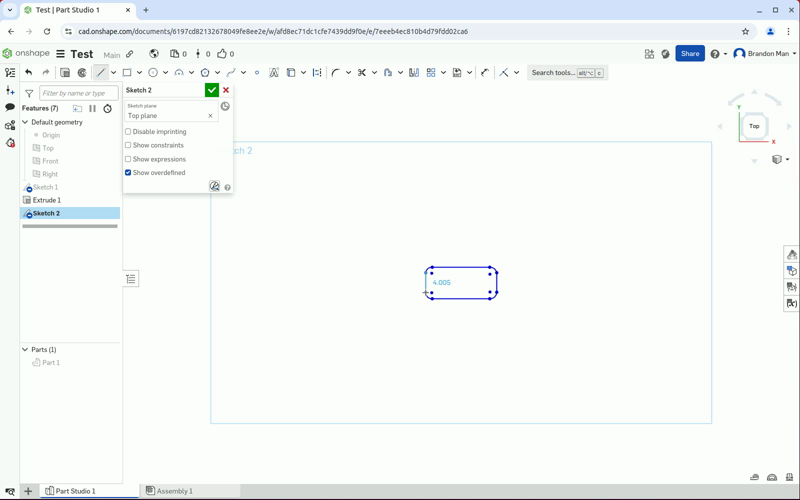
click(425, 292)
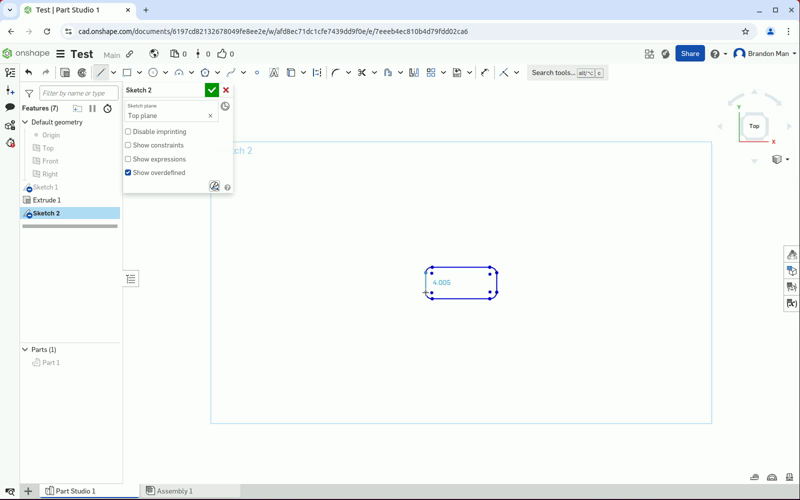
key(esc)
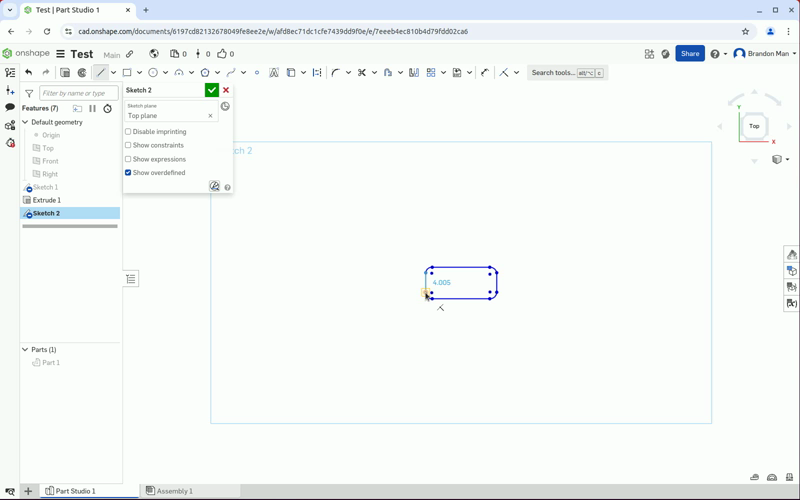
mouse_move(457, 279)
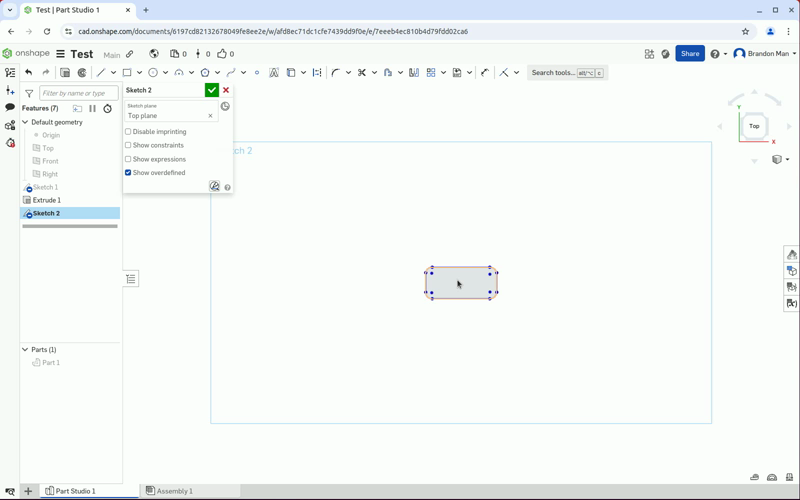
click(457, 279)
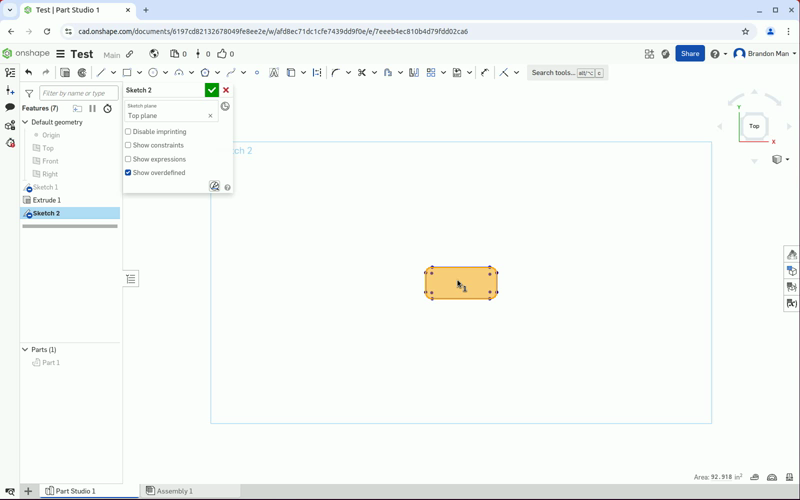
mouse_move(73, 352)
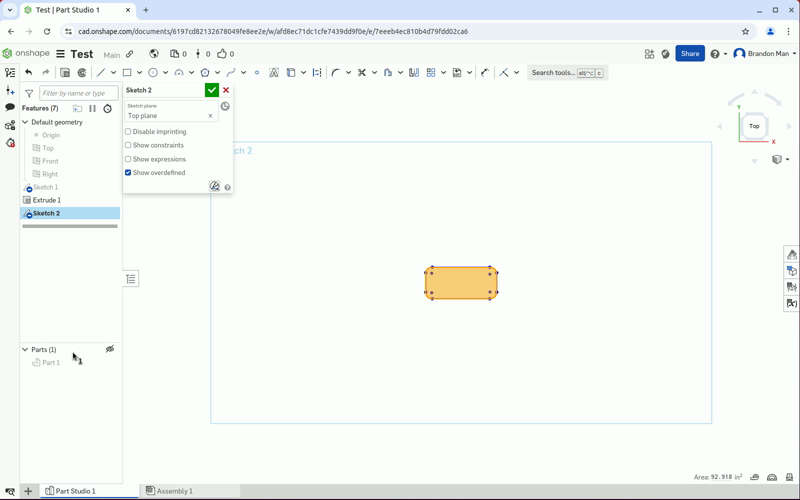
key(shift+y)
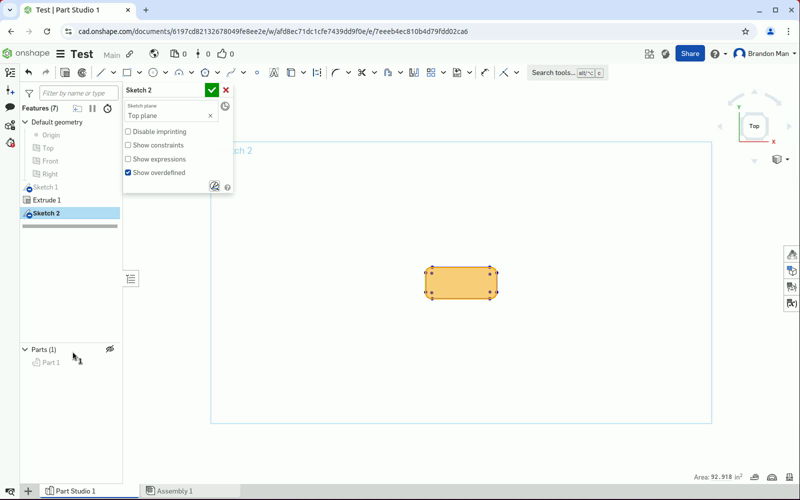
key(shift+e)
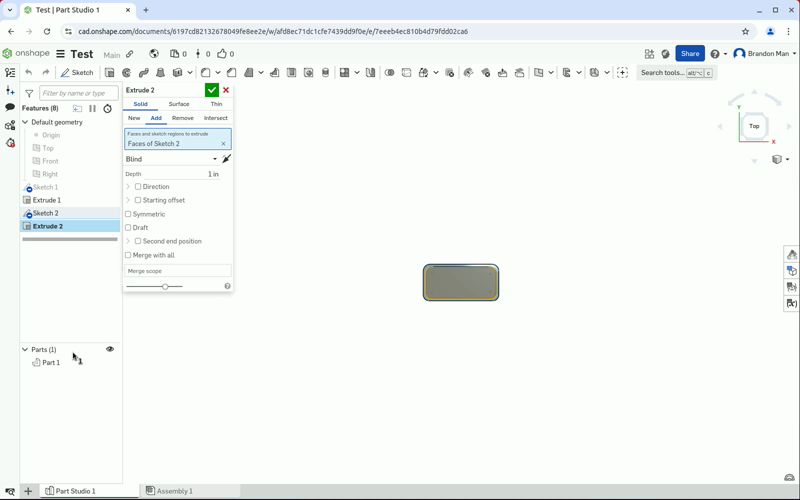
mouse_move(143, 106)
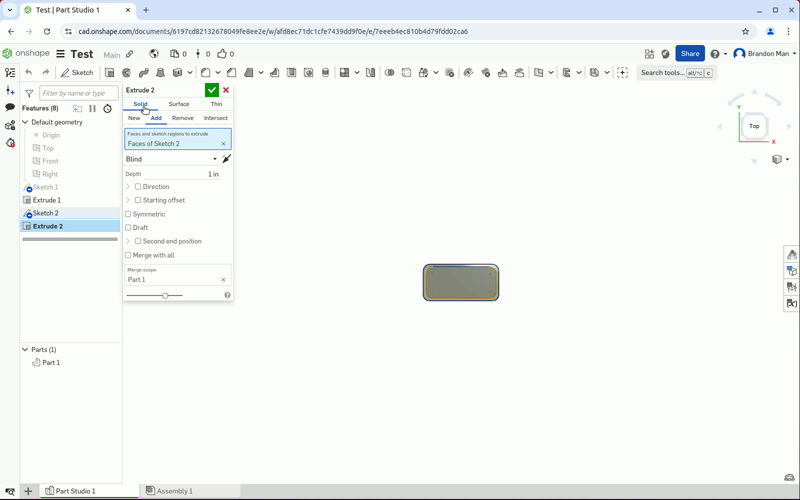
click(143, 106)
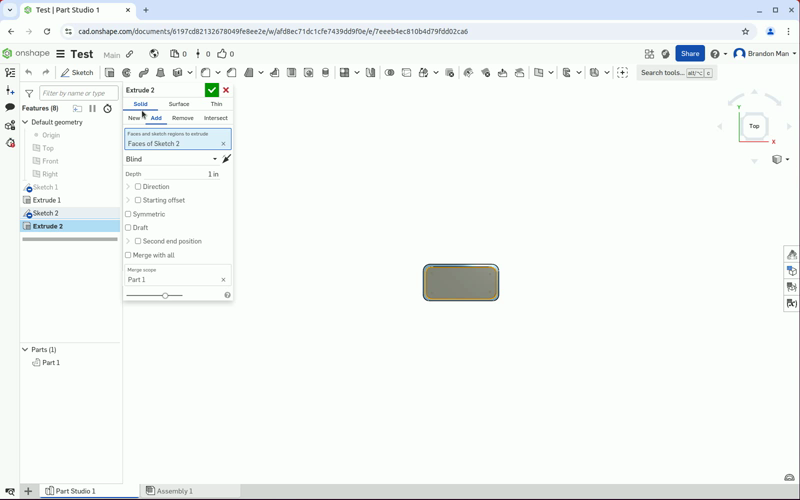
mouse_move(137, 120)
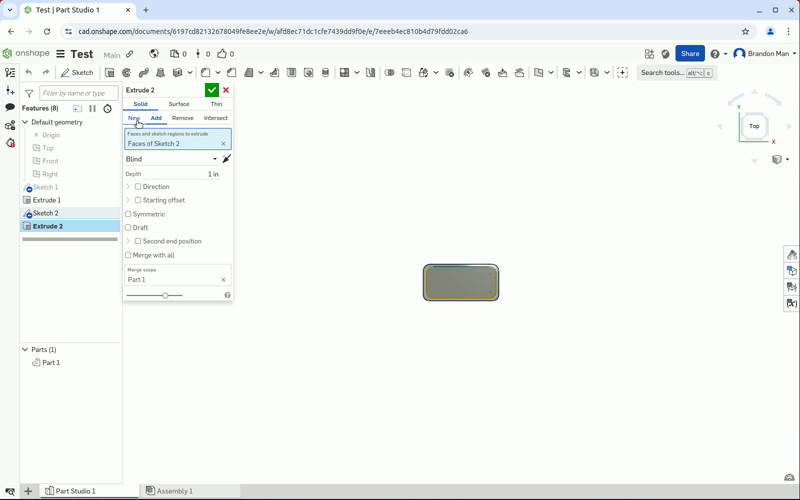
click(137, 120)
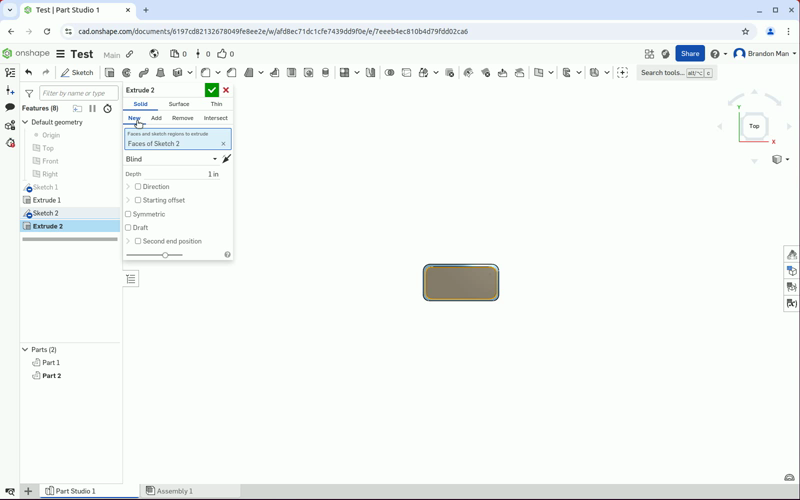
key(tab, 4)
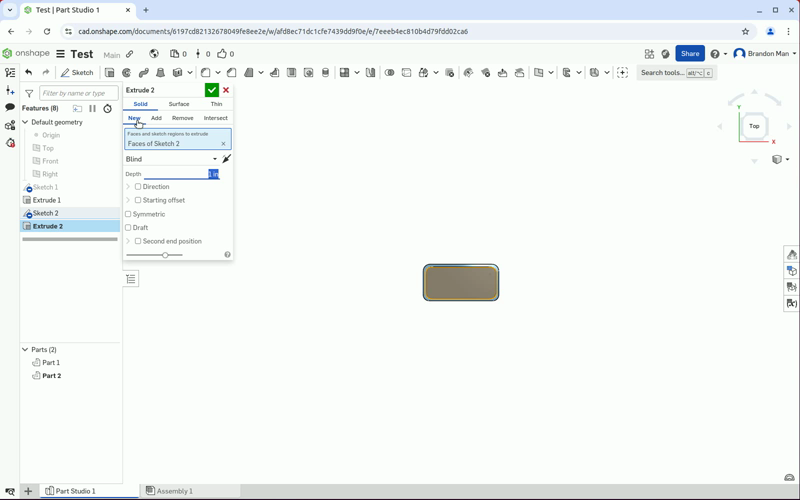
text(0.481)
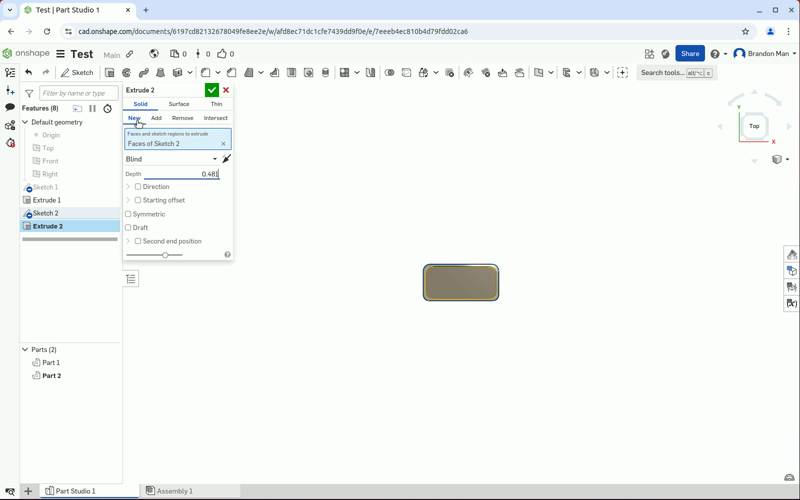
key(enter)
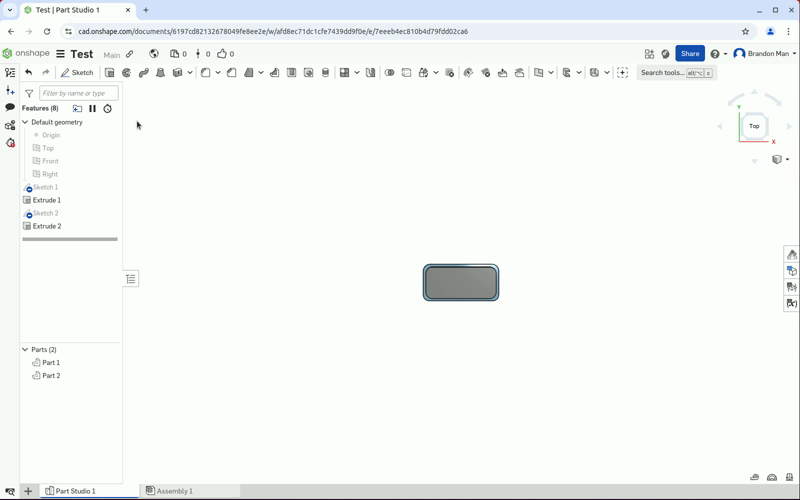
key(shift+h)
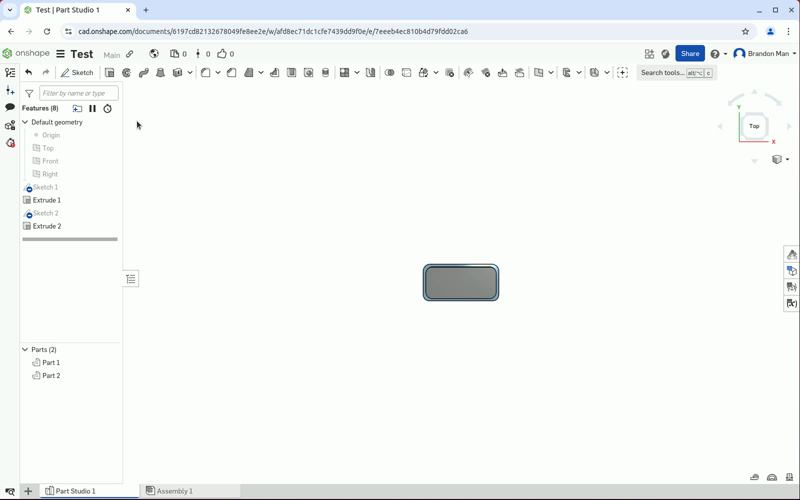
key(shift+h)
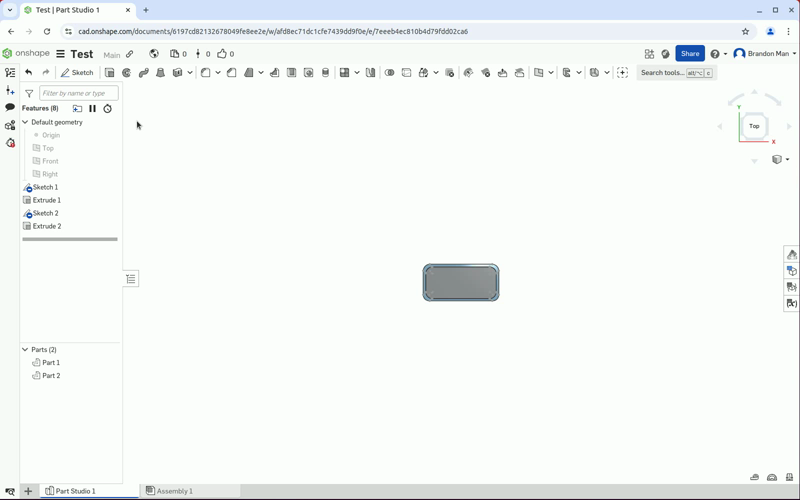
key(shift+7)
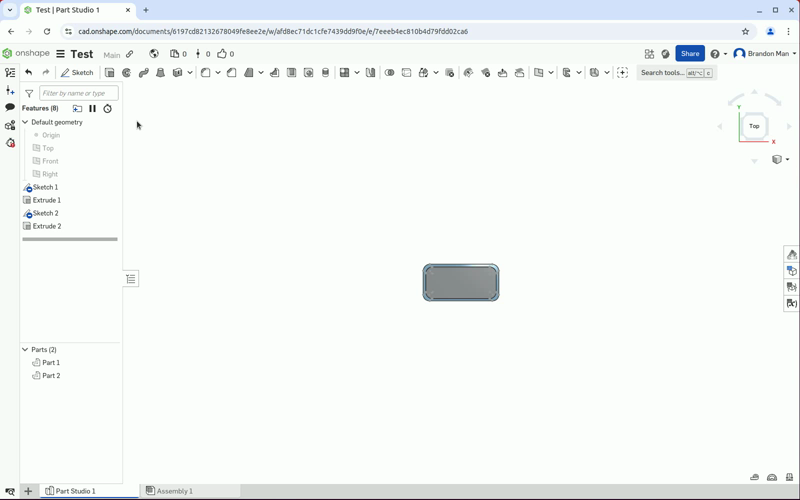
key(up, 3)
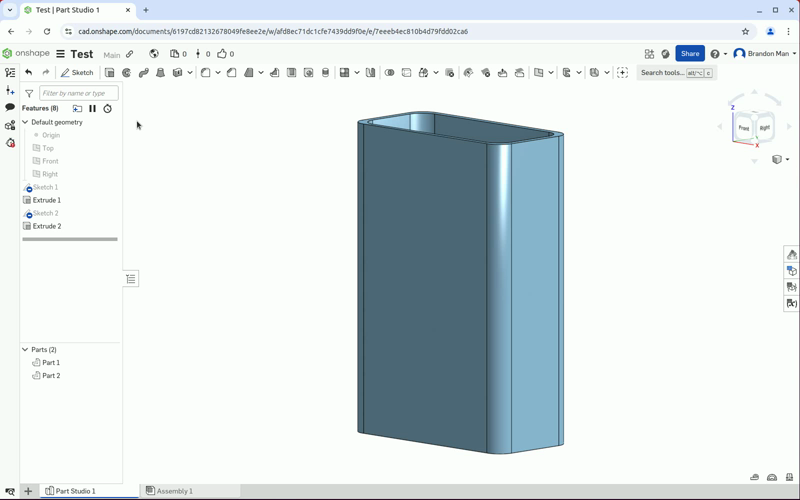
key(left, 3)
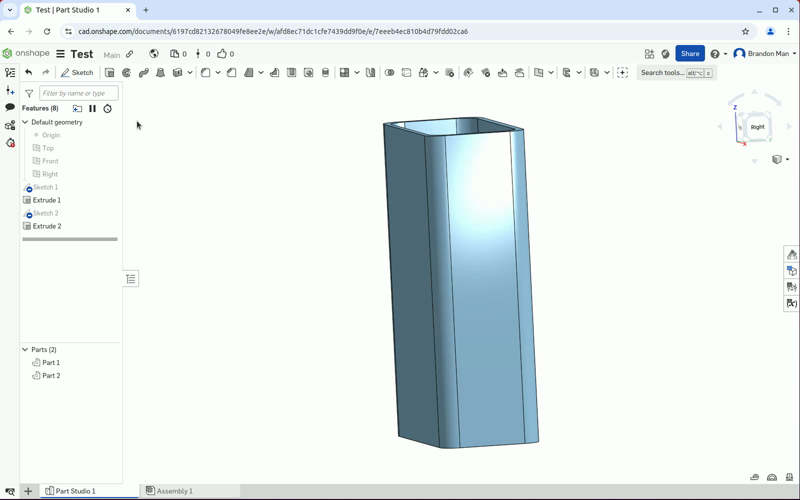
key(right, 3)
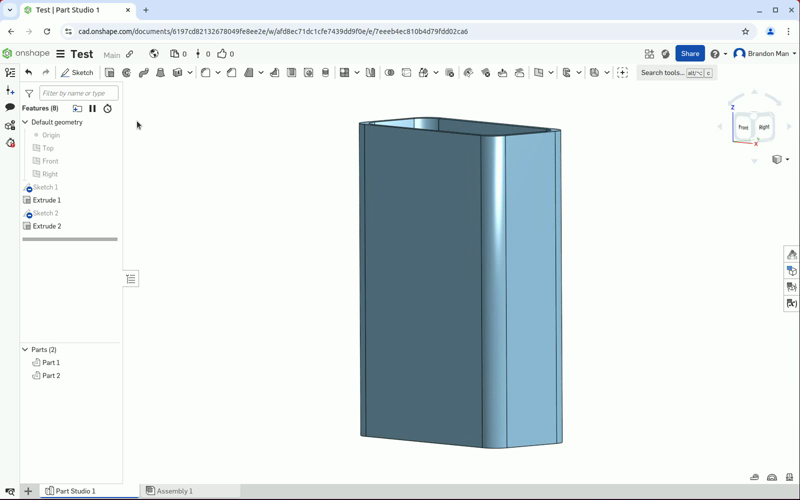
key(down, 3)
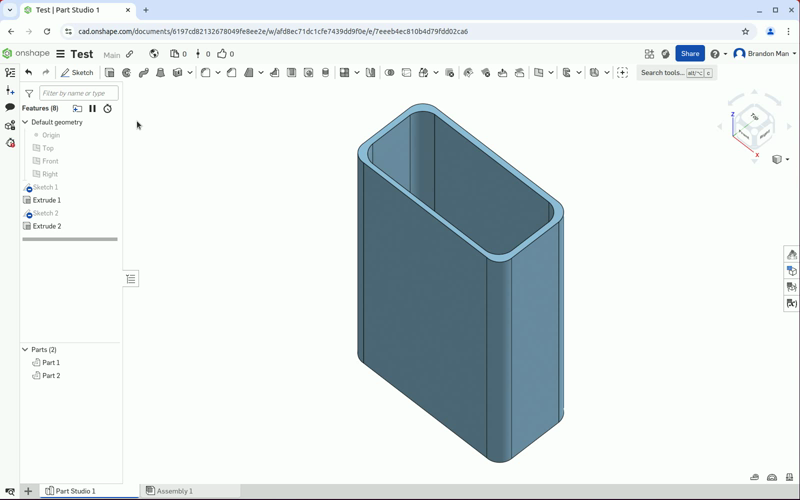
mouse_move(73, 189)
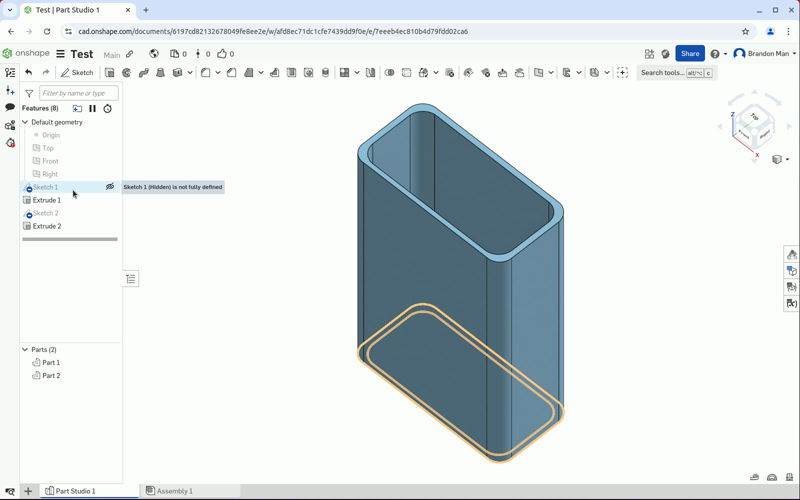
click(73, 189)